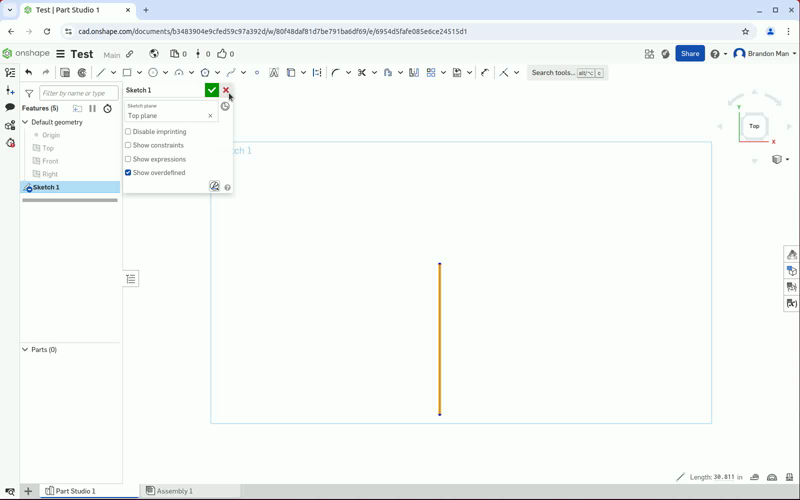
key(shift+h)
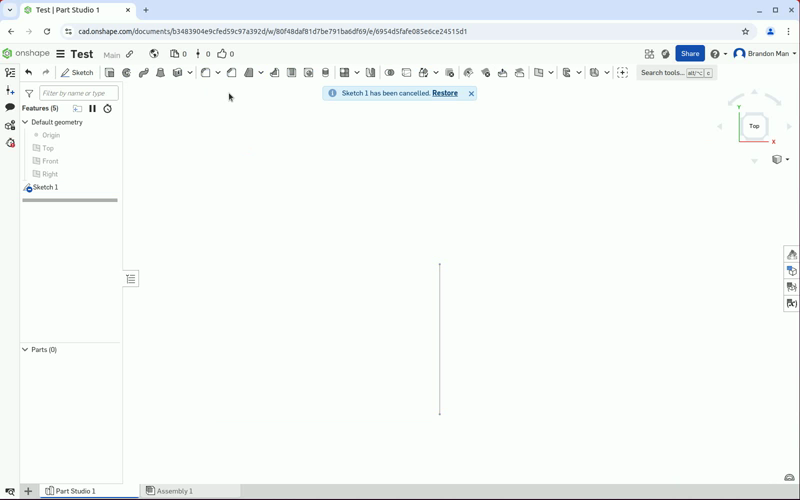
key(shift+s)
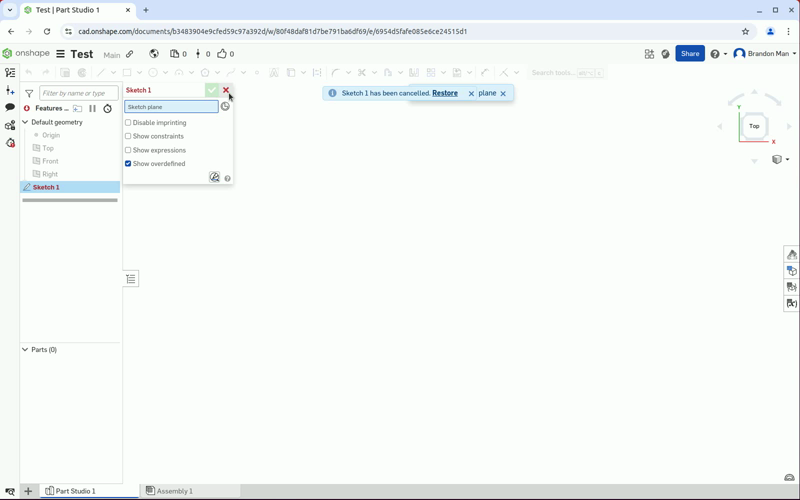
mouse_move(73, 150)
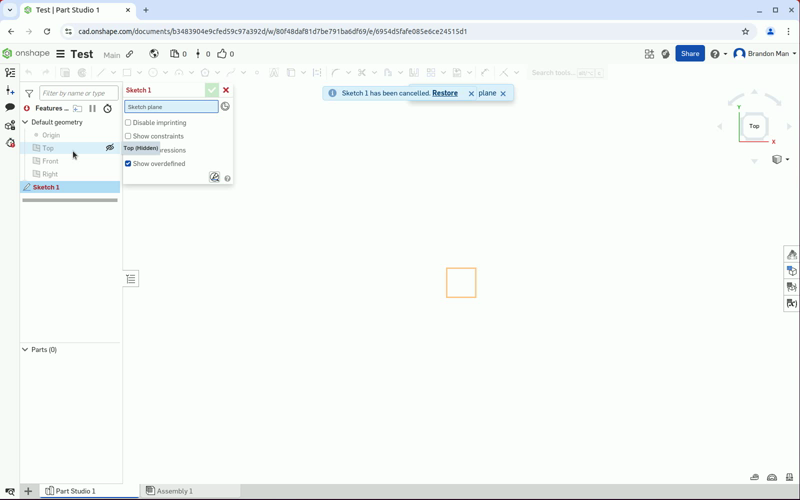
click(73, 150)
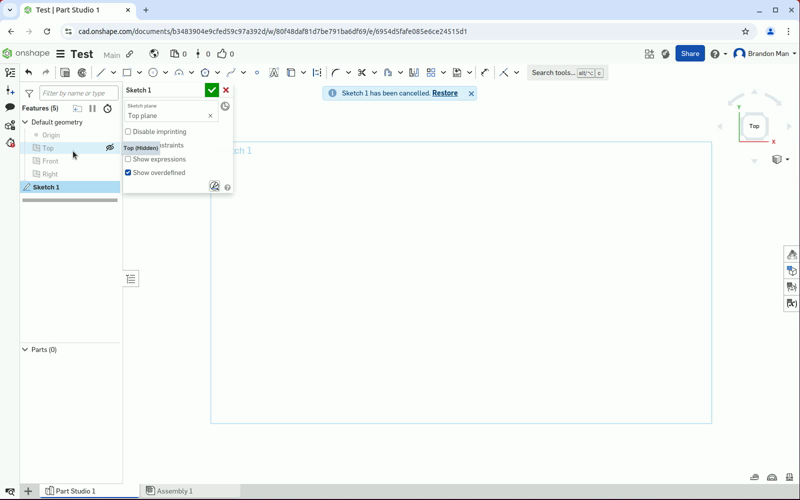
mouse_move(73, 352)
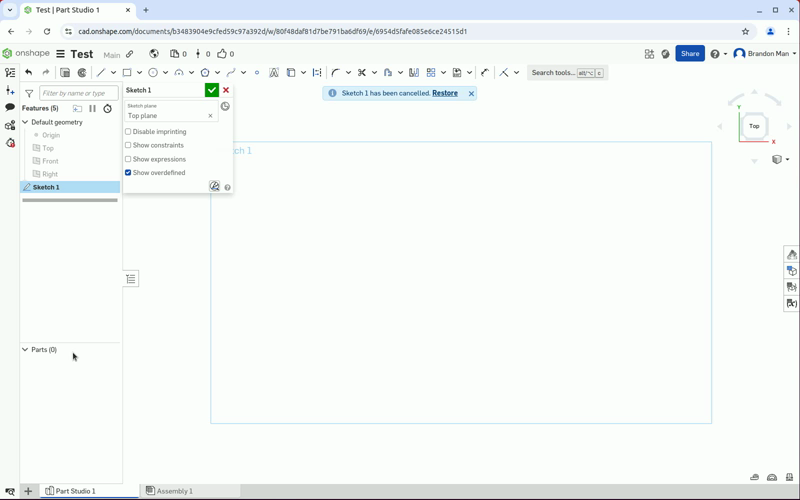
key(y)
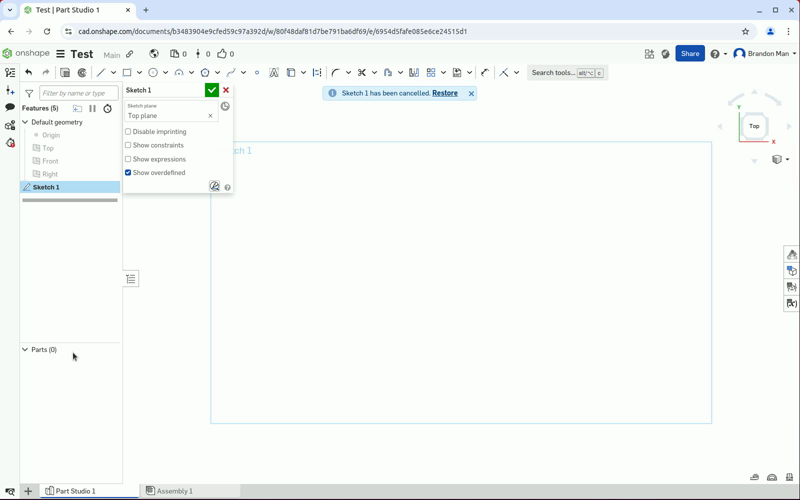
key(c)
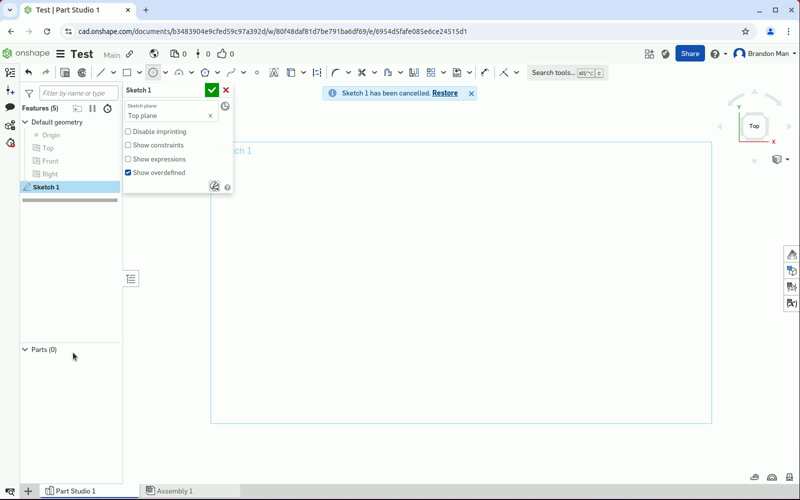
key_down(shift)
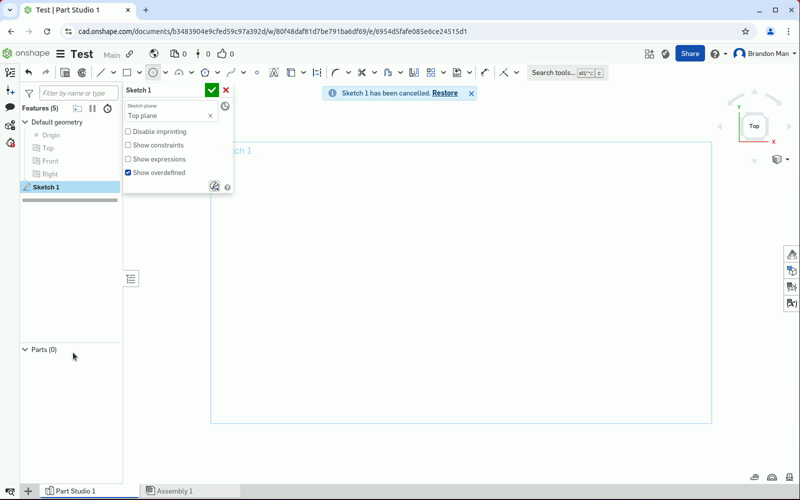
mouse_move(461, 282)
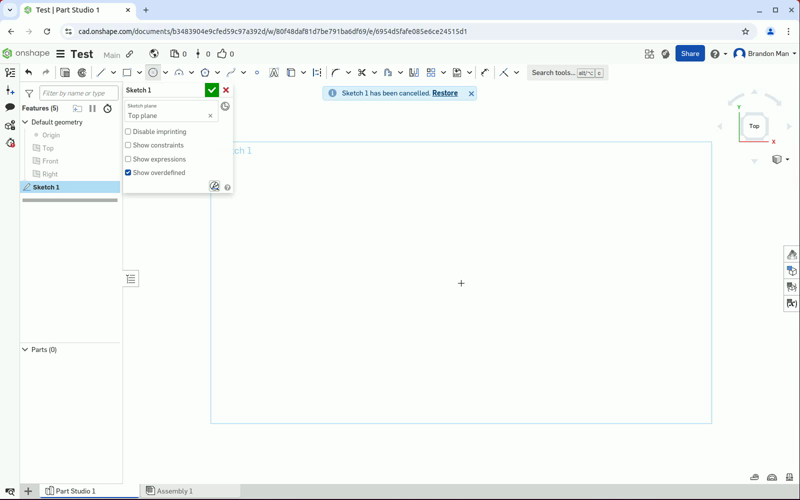
click(461, 282)
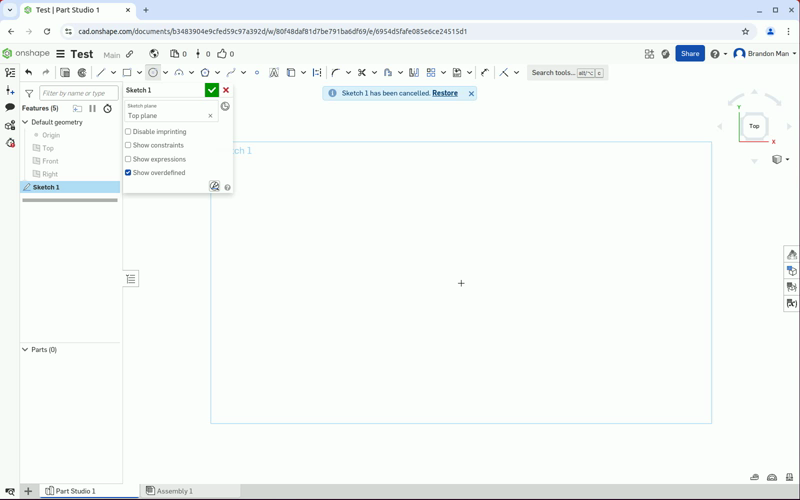
key_up(shift)
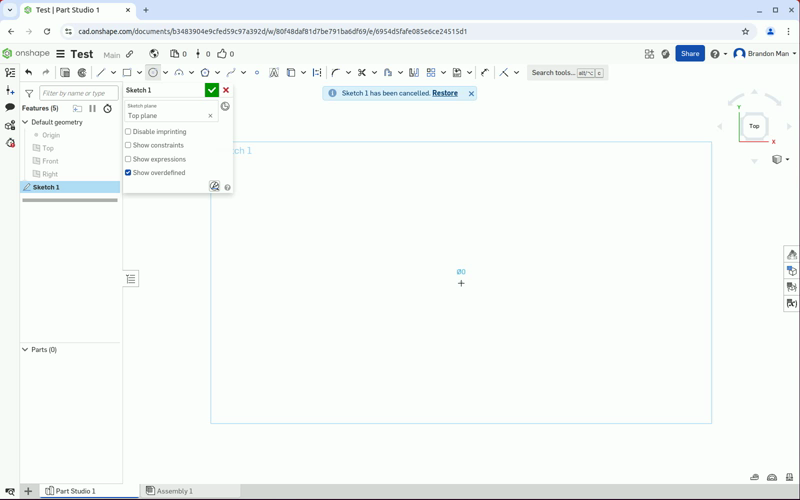
mouse_move(487, 282)
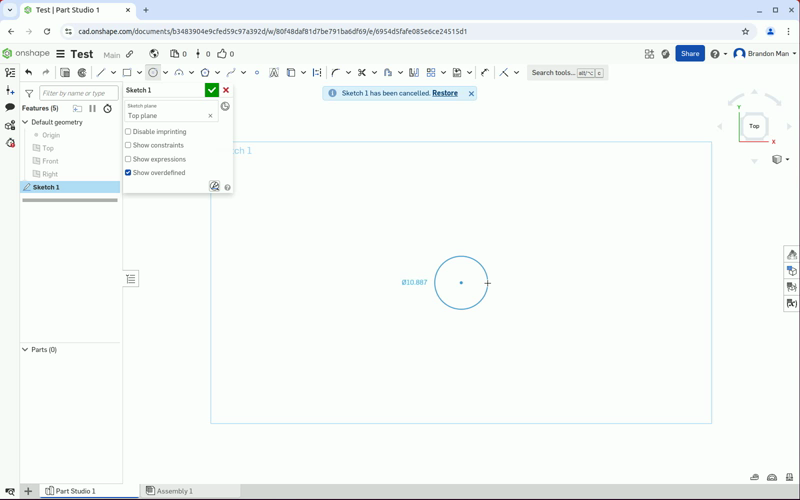
click(487, 282)
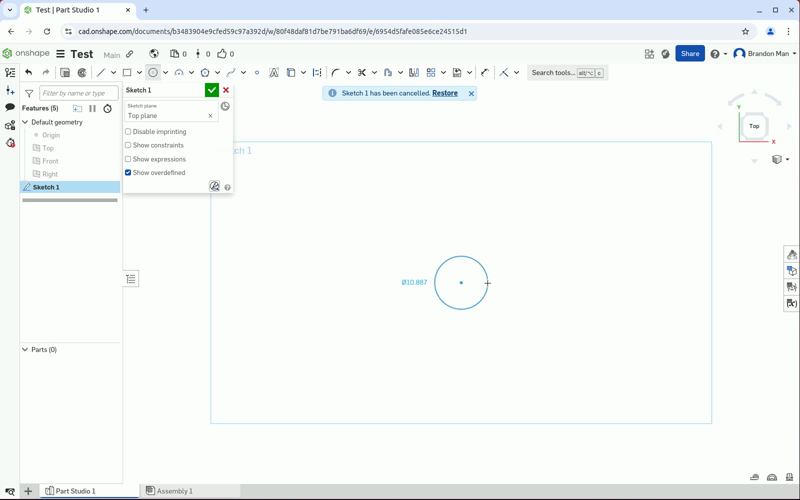
key(esc)
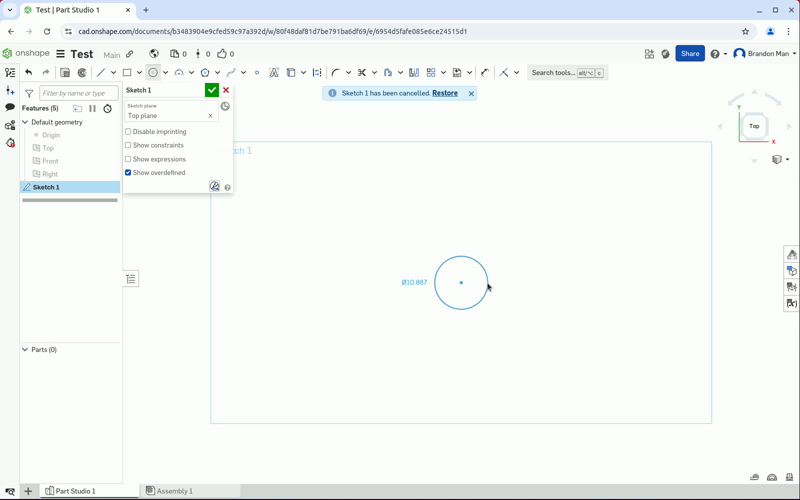
key(c)
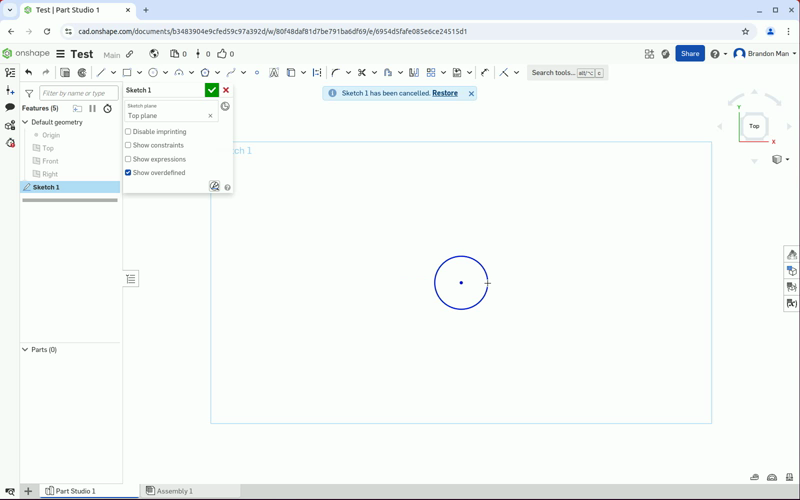
key_down(shift)
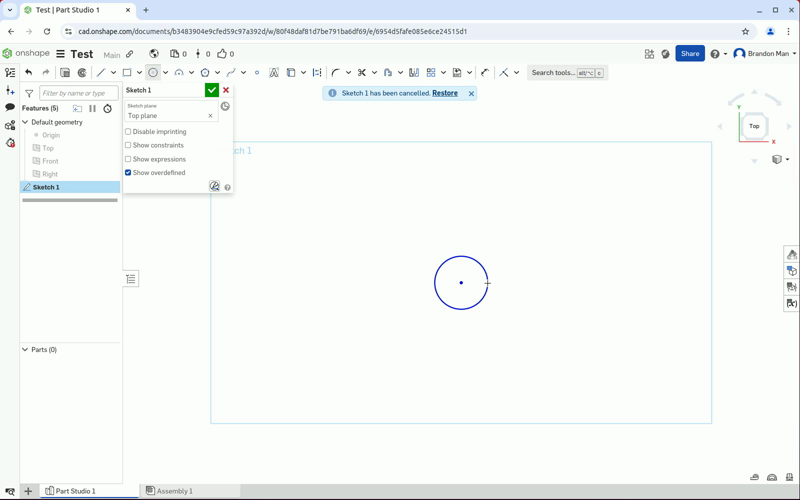
mouse_move(461, 282)
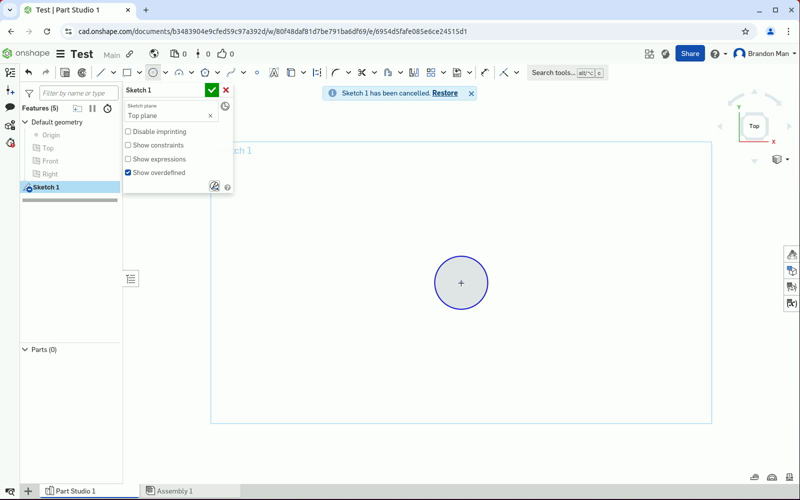
click(461, 282)
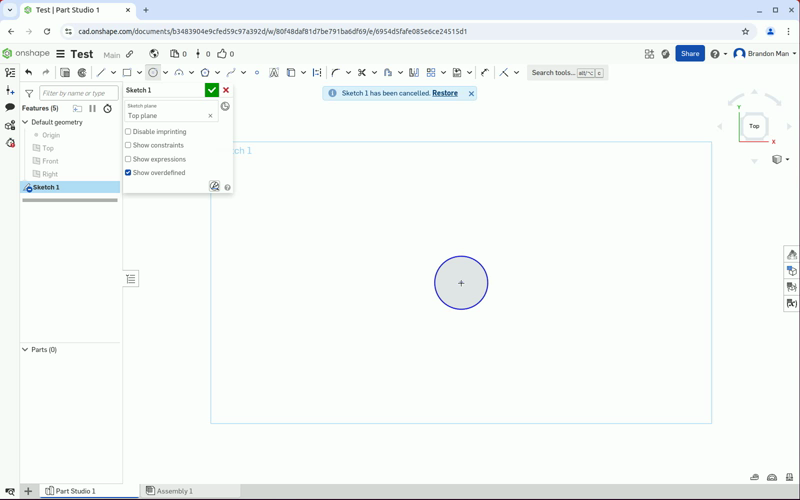
key_up(shift)
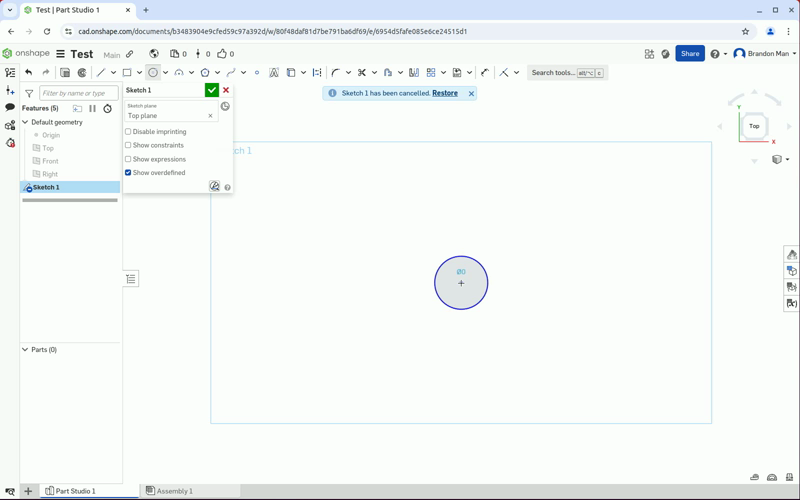
mouse_move(486, 282)
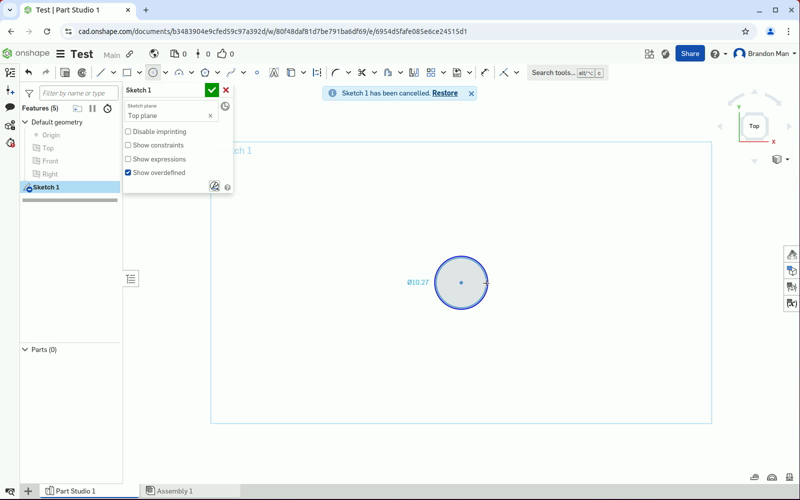
scroll(6)
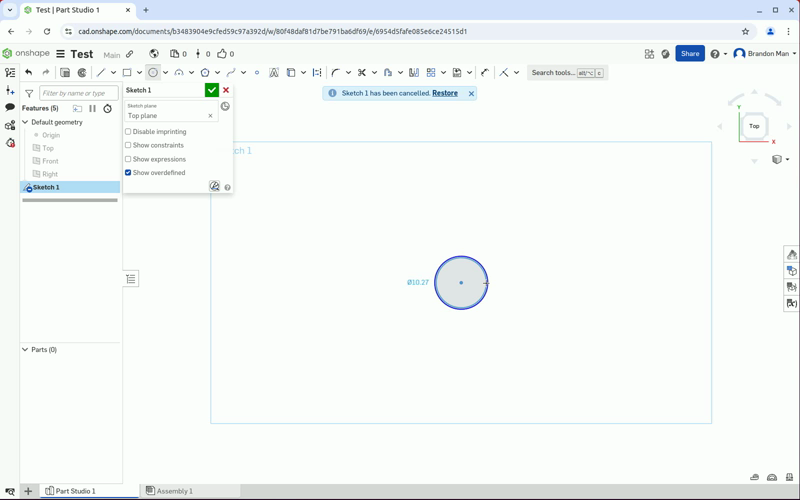
scroll(6)
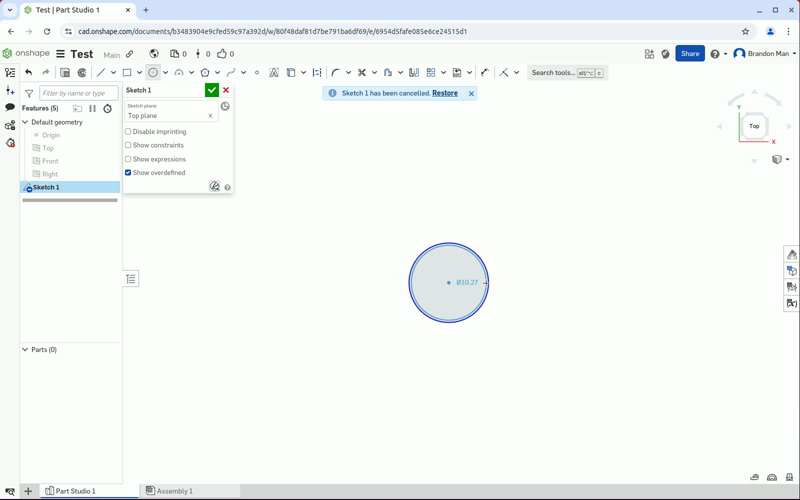
scroll(6)
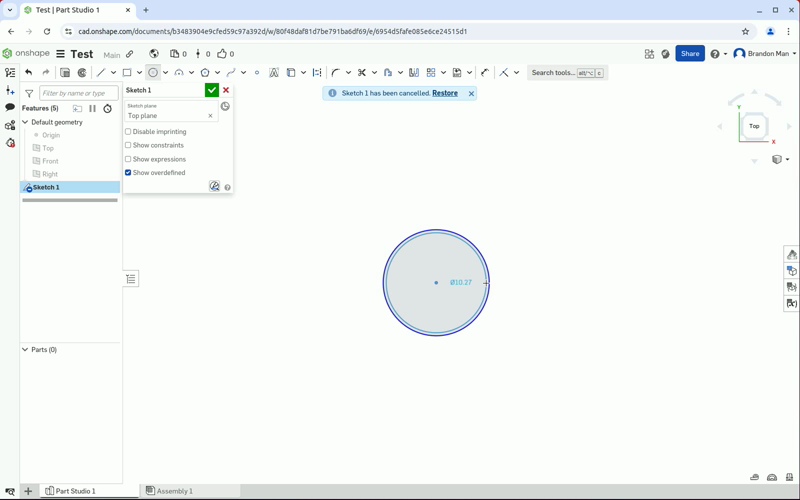
scroll(6)
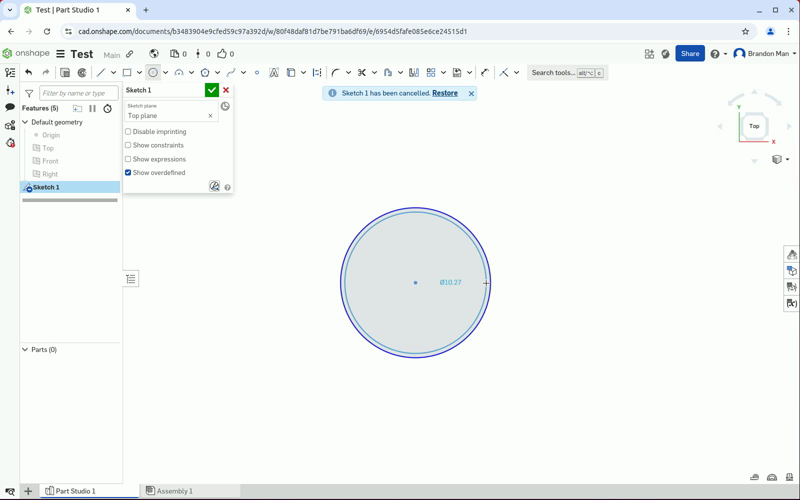
scroll(6)
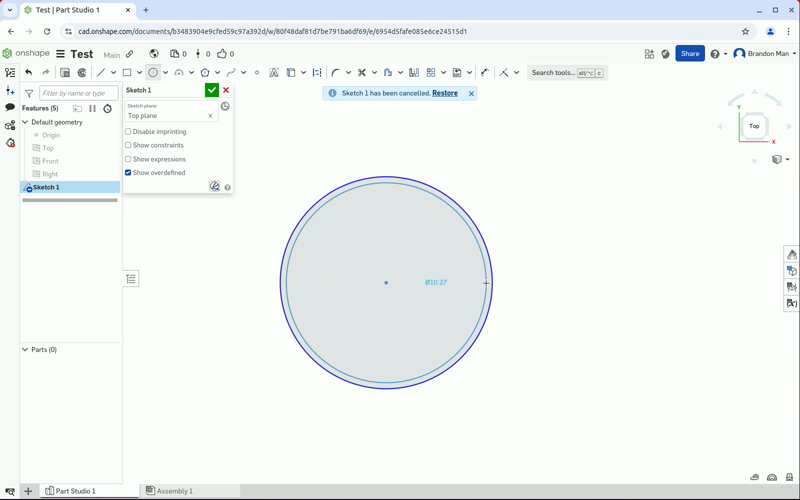
scroll(6)
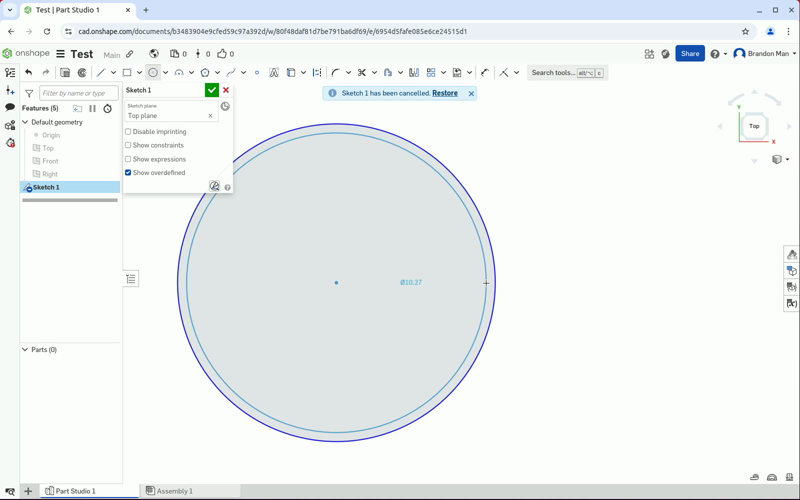
scroll(6)
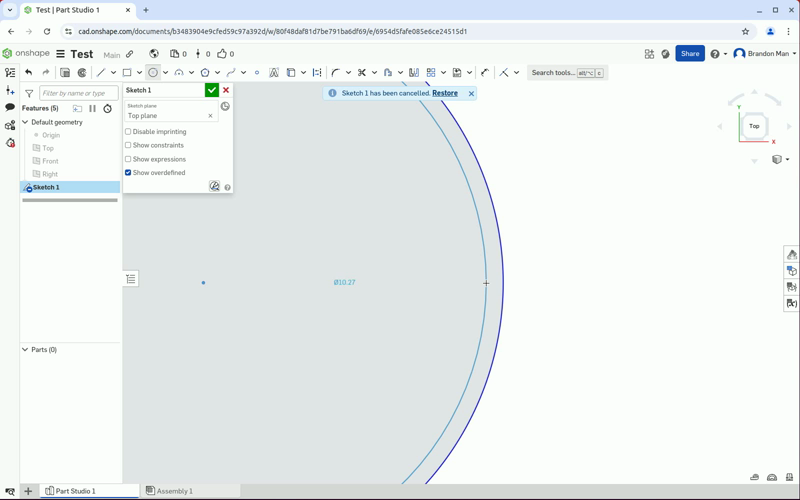
click(486, 282)
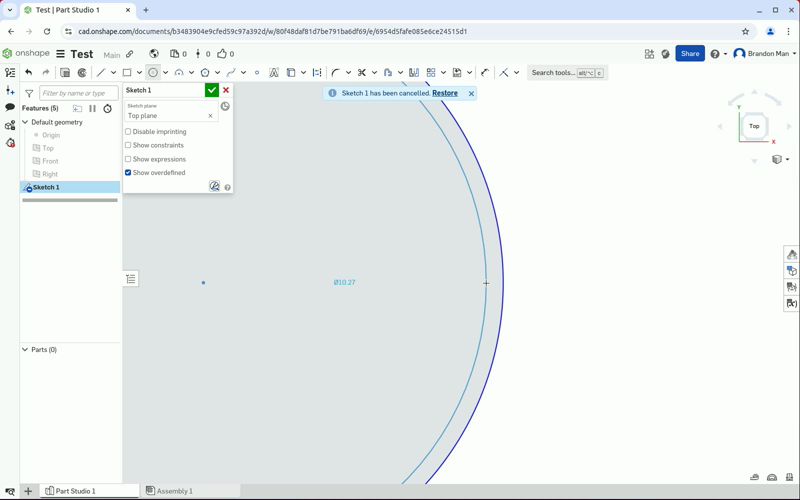
scroll(-6)
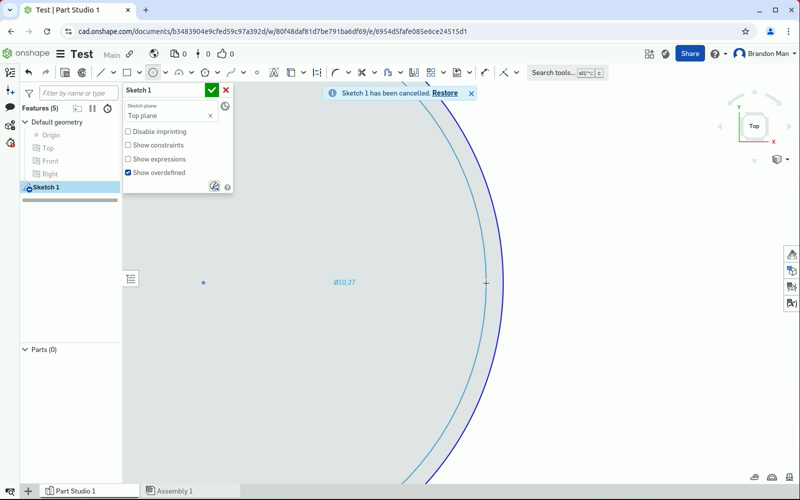
scroll(-6)
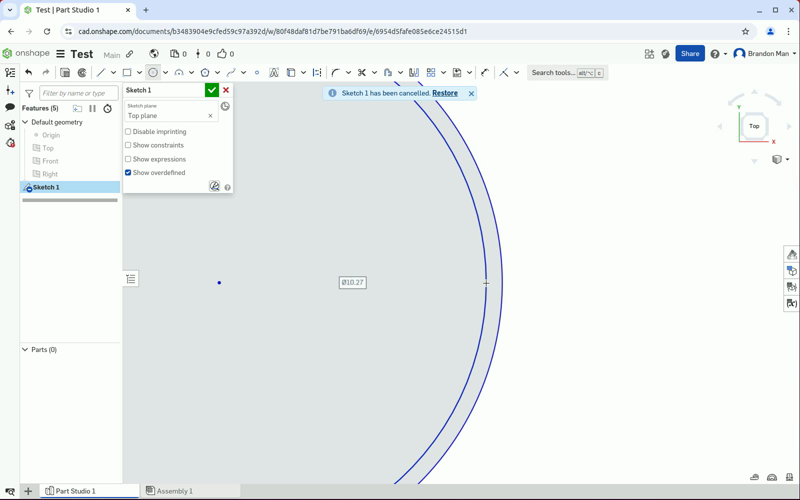
scroll(-6)
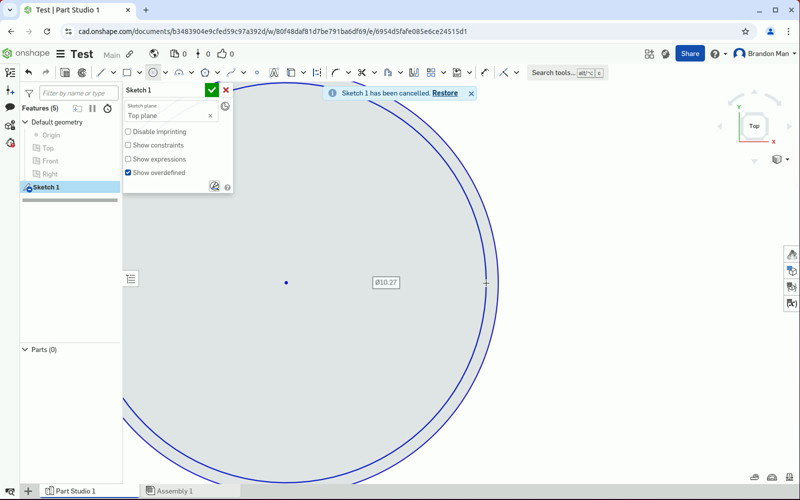
scroll(-6)
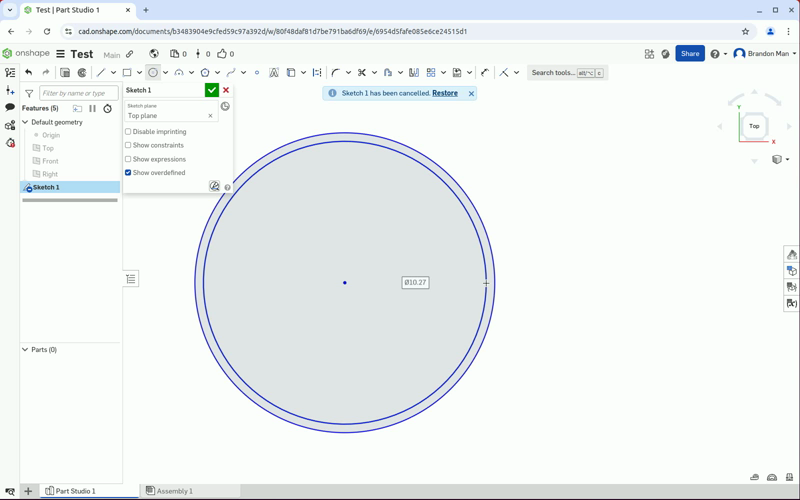
scroll(-6)
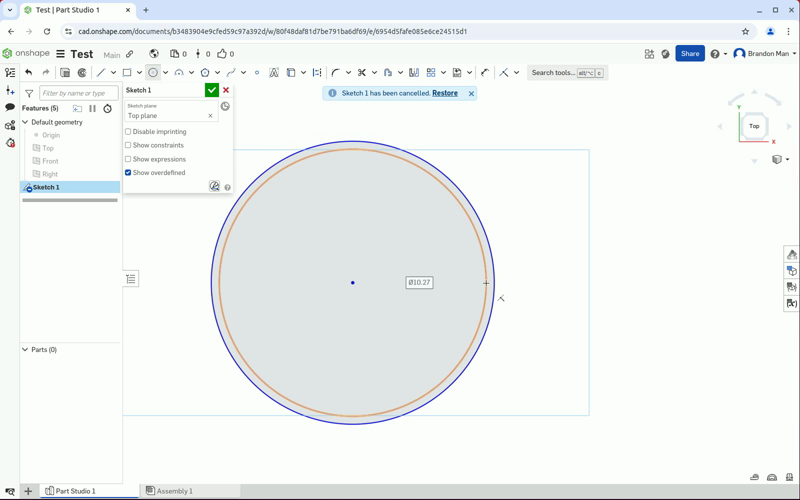
scroll(-6)
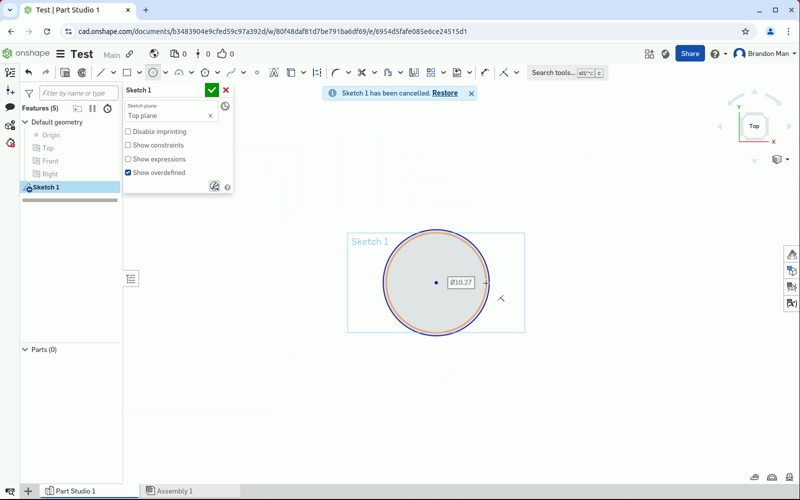
scroll(-6)
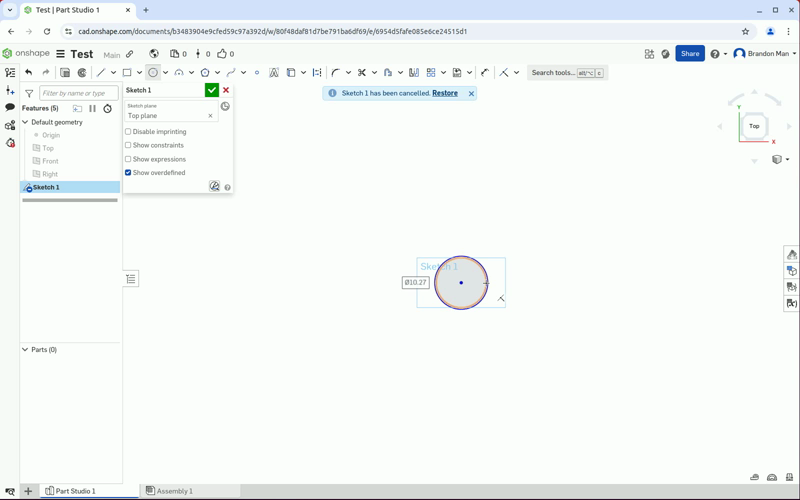
key(esc)
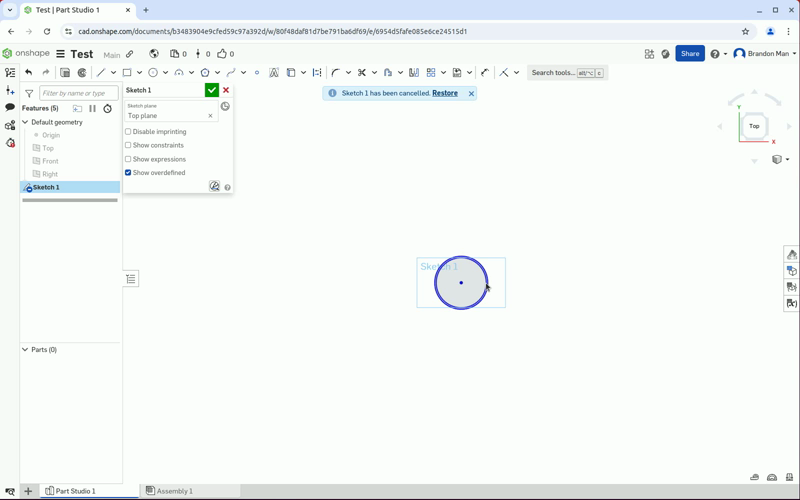
mouse_move(475, 304)
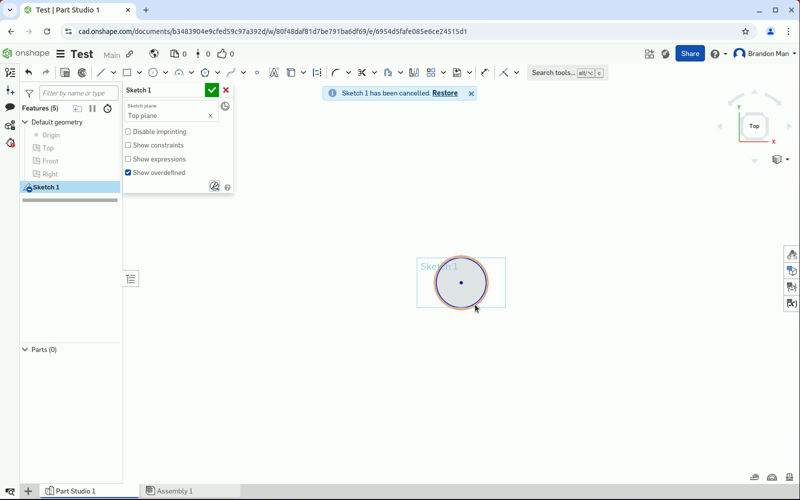
scroll(6)
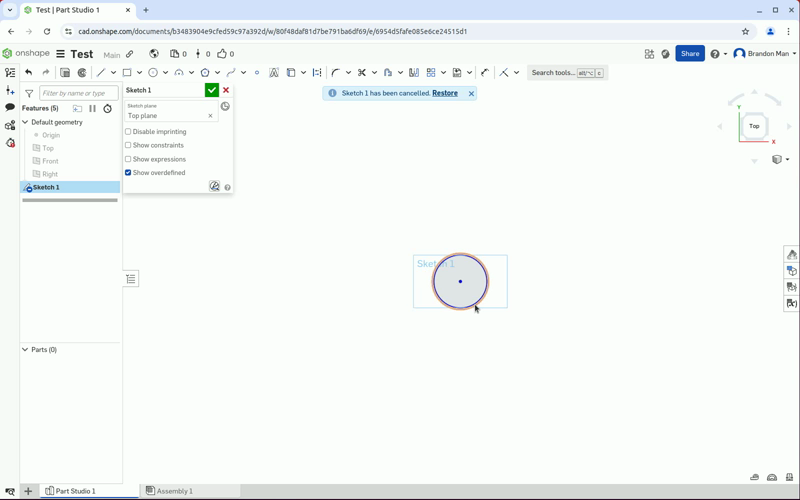
scroll(6)
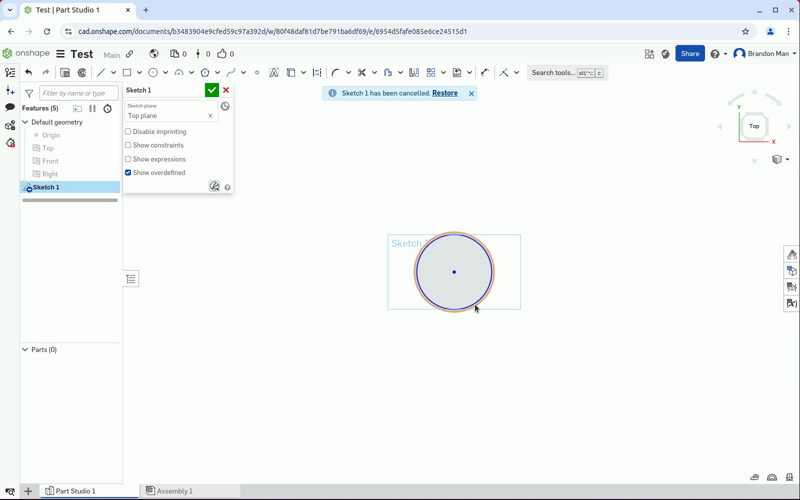
scroll(6)
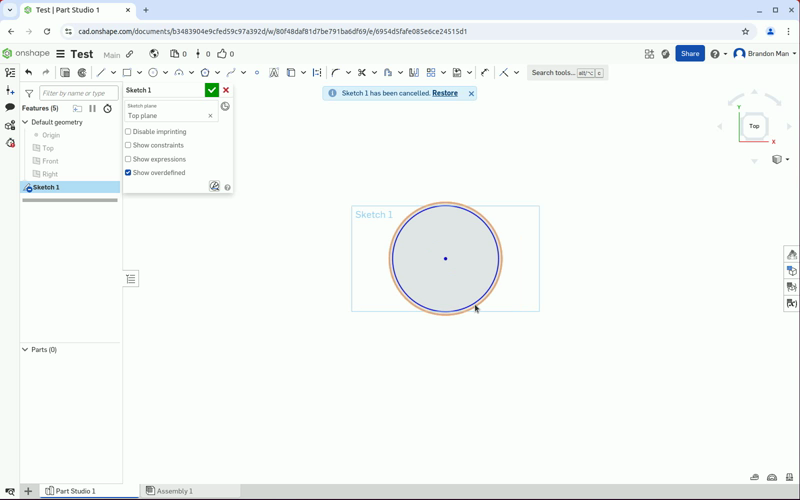
scroll(6)
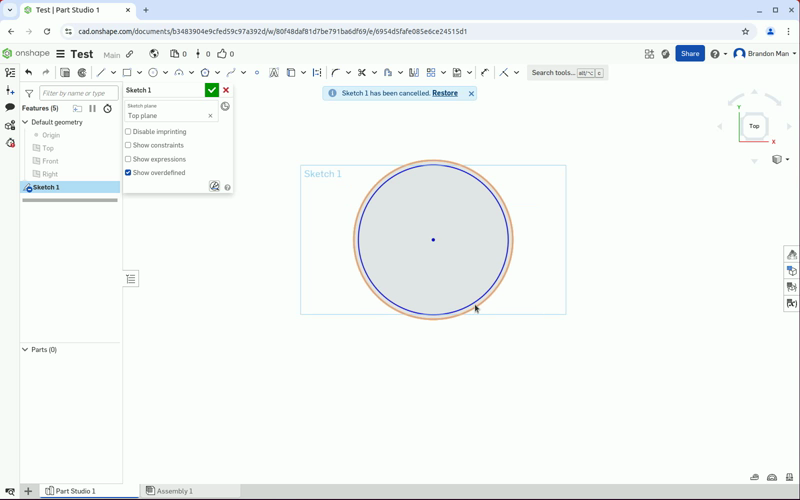
scroll(6)
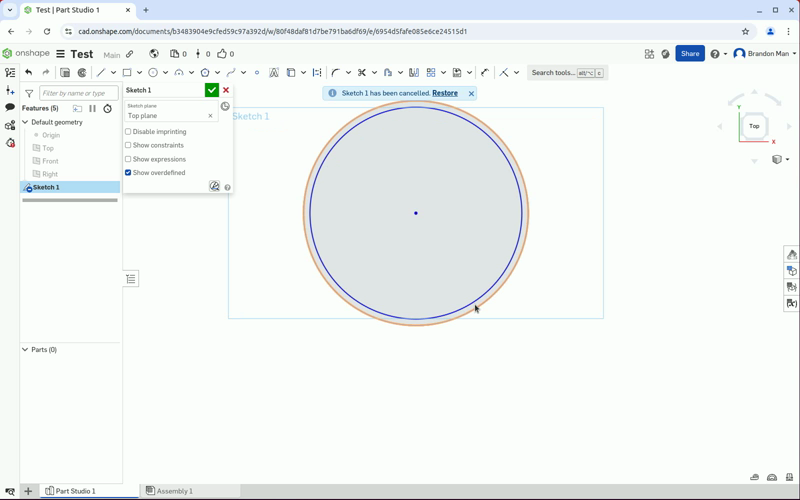
scroll(6)
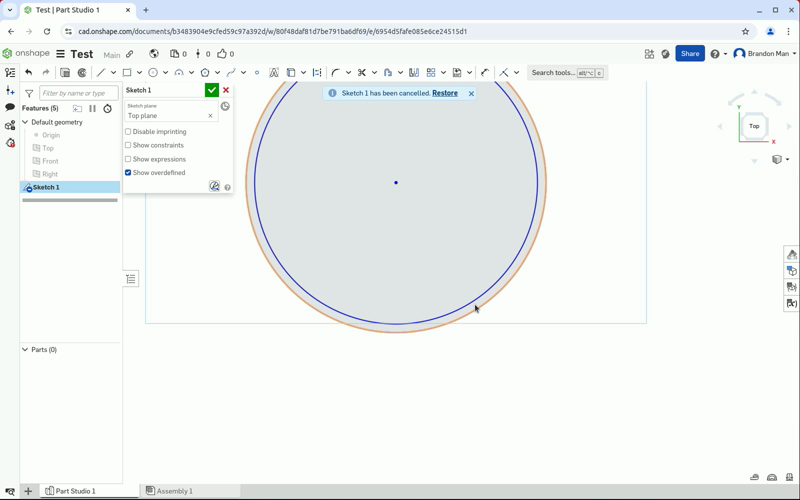
scroll(6)
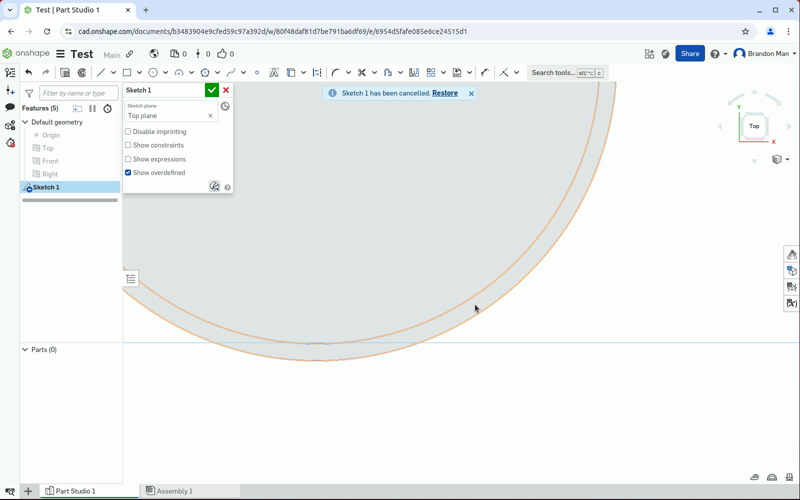
click(475, 304)
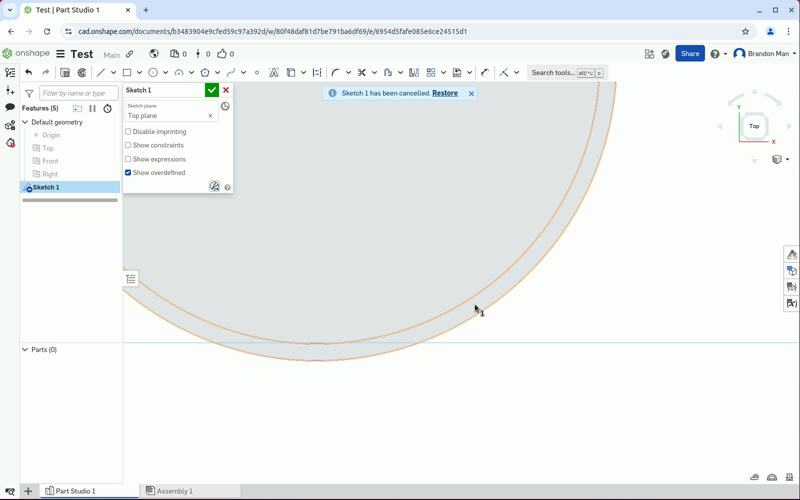
scroll(-6)
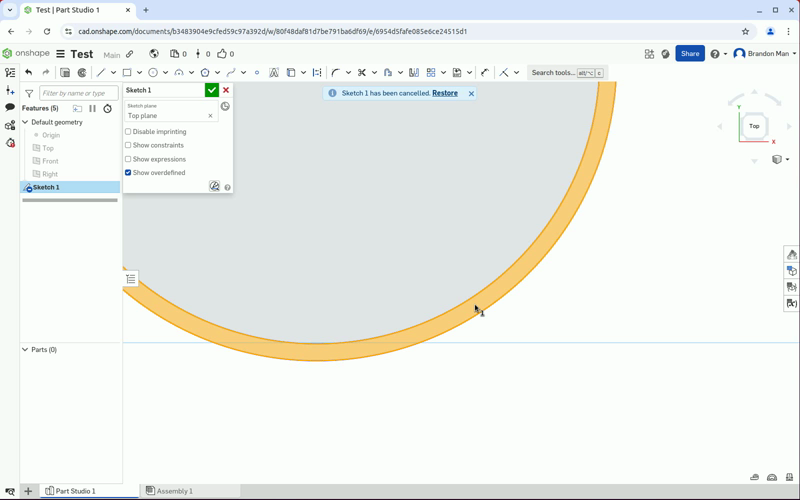
scroll(-6)
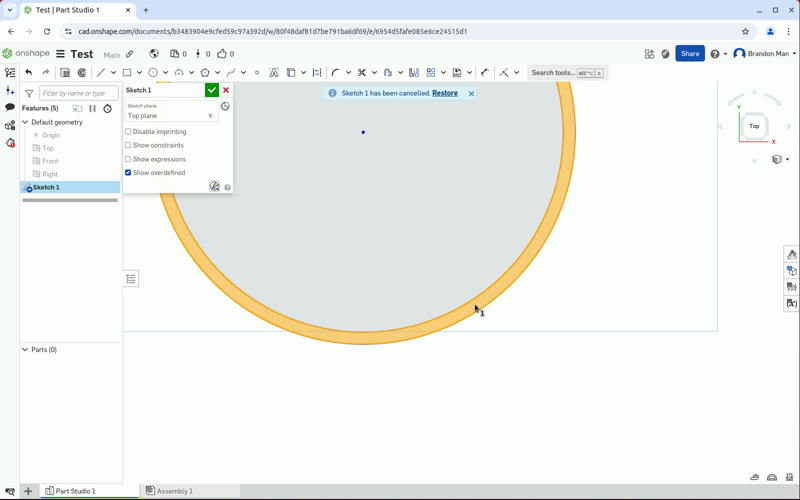
scroll(-6)
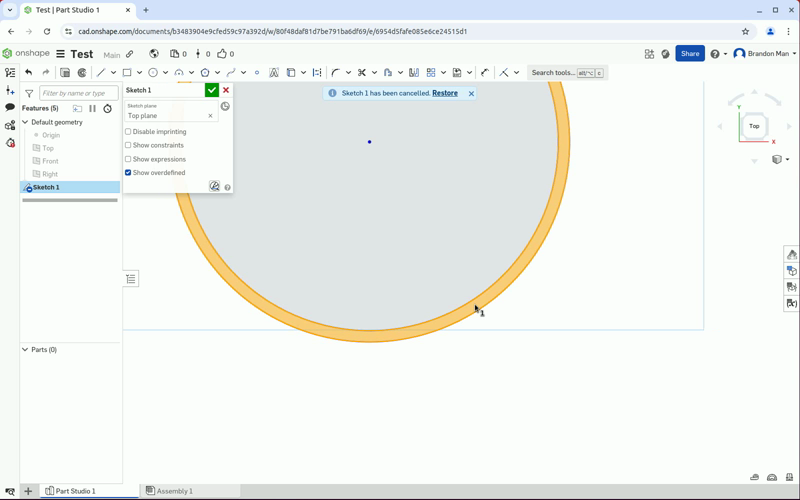
scroll(-6)
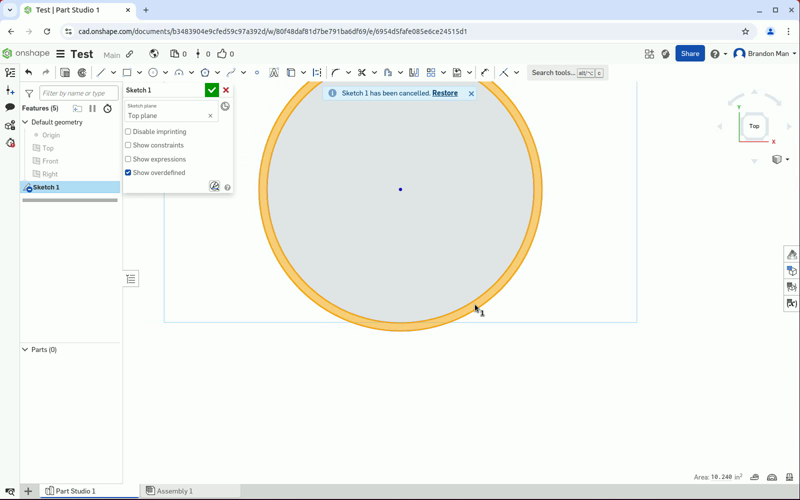
scroll(-6)
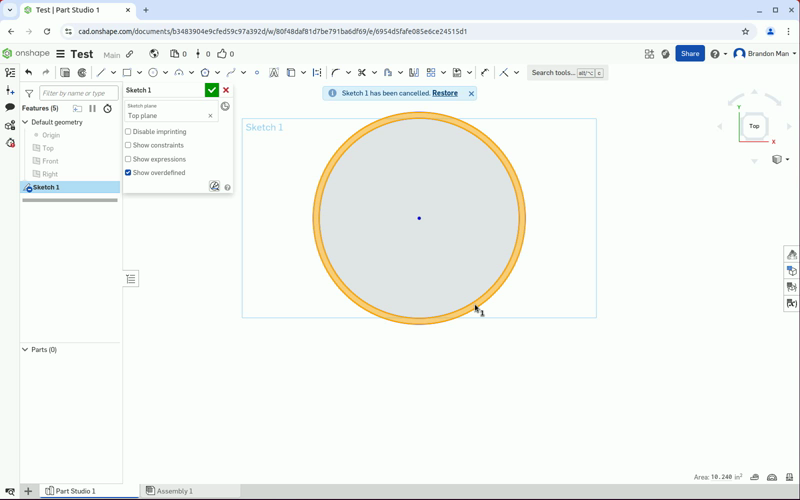
scroll(-6)
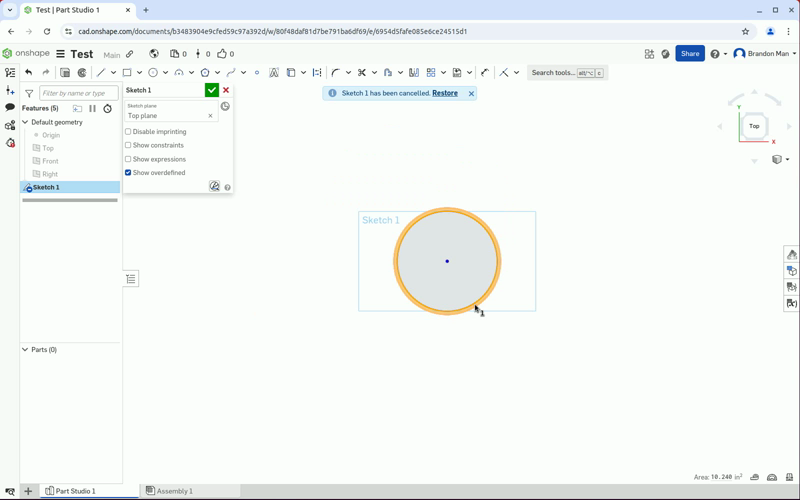
scroll(-6)
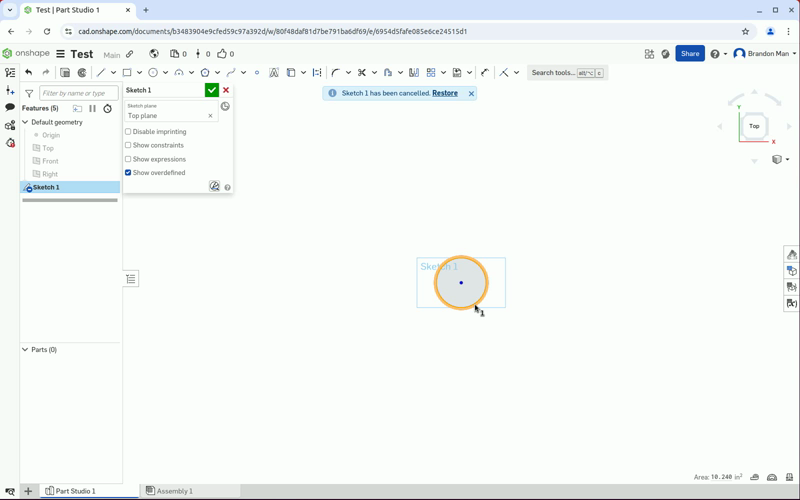
mouse_move(73, 352)
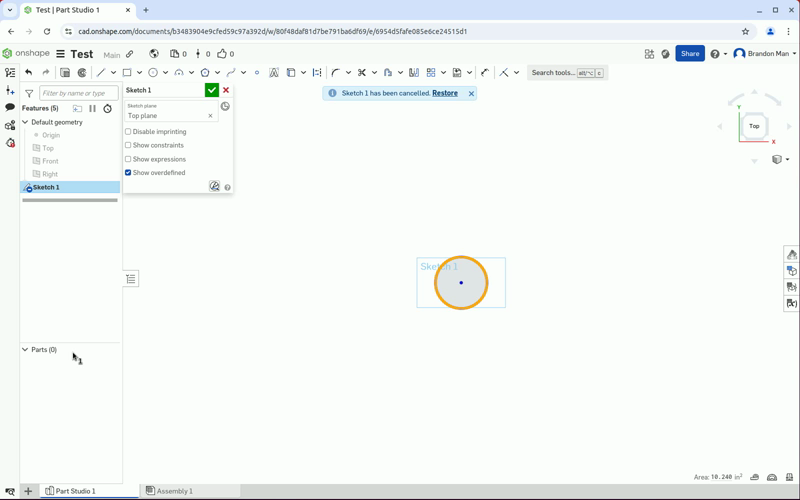
key(shift+y)
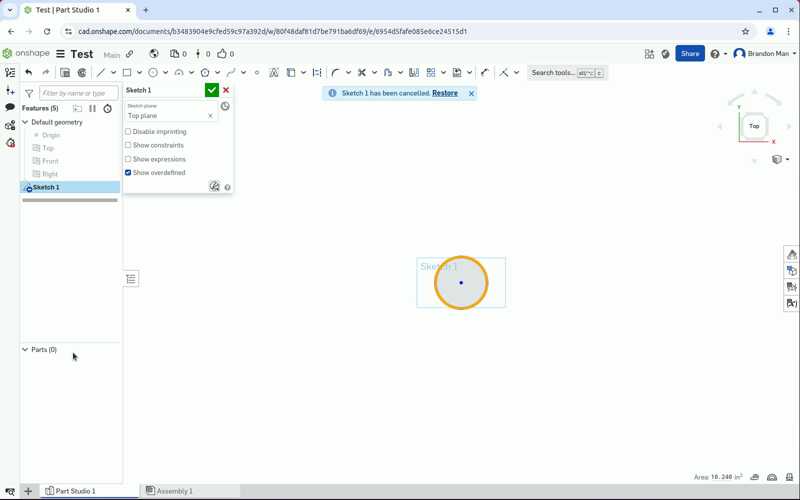
key(shift+e)
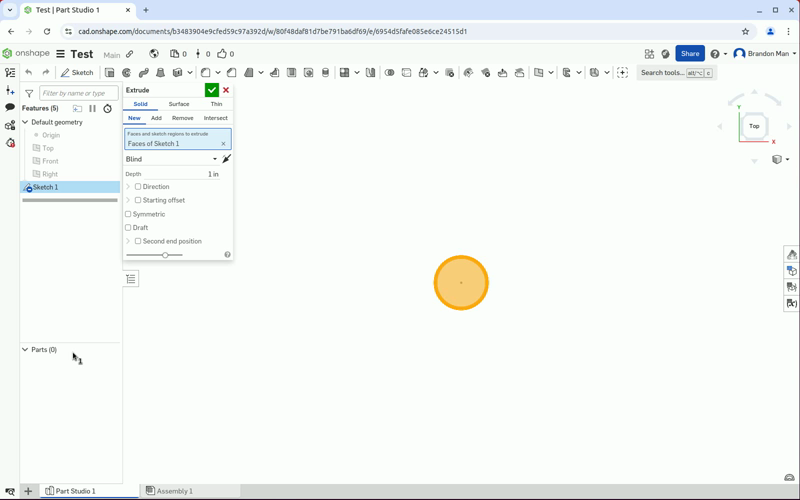
mouse_move(143, 106)
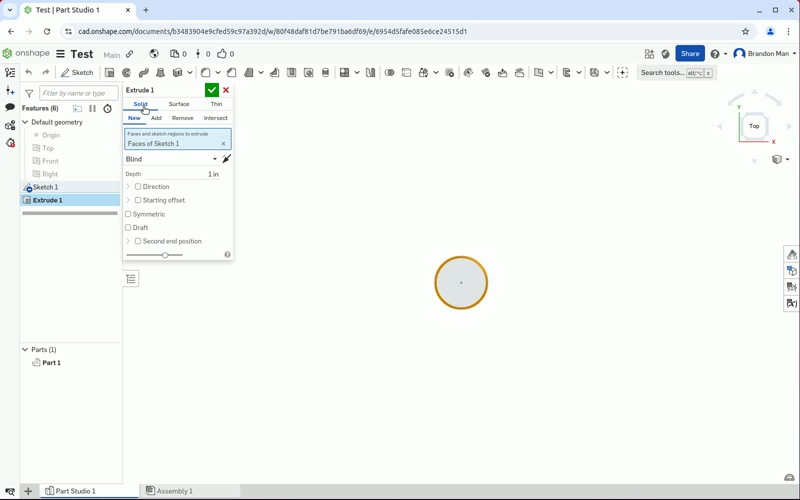
click(143, 106)
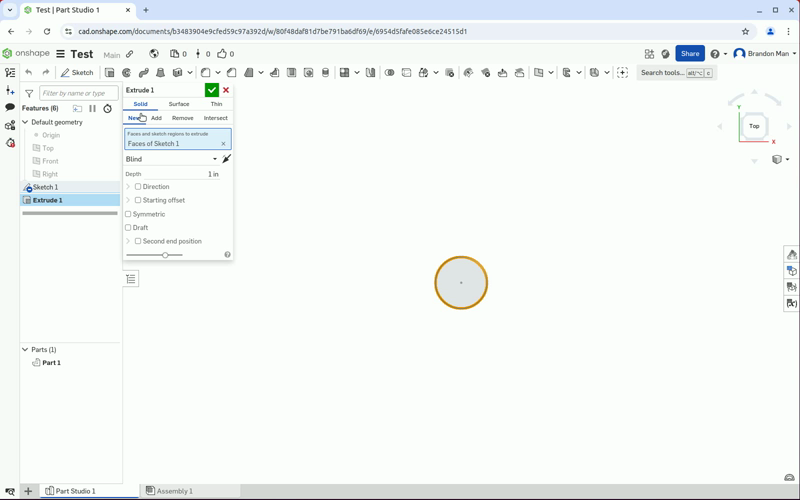
mouse_move(137, 120)
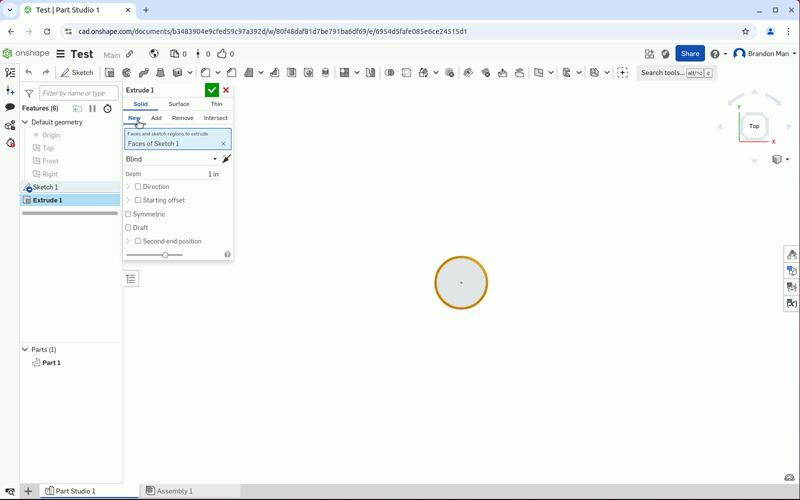
click(137, 120)
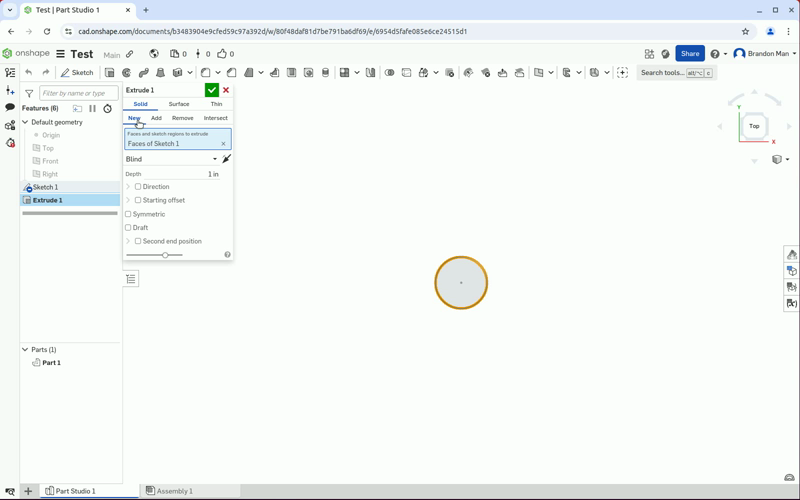
key(tab, 4)
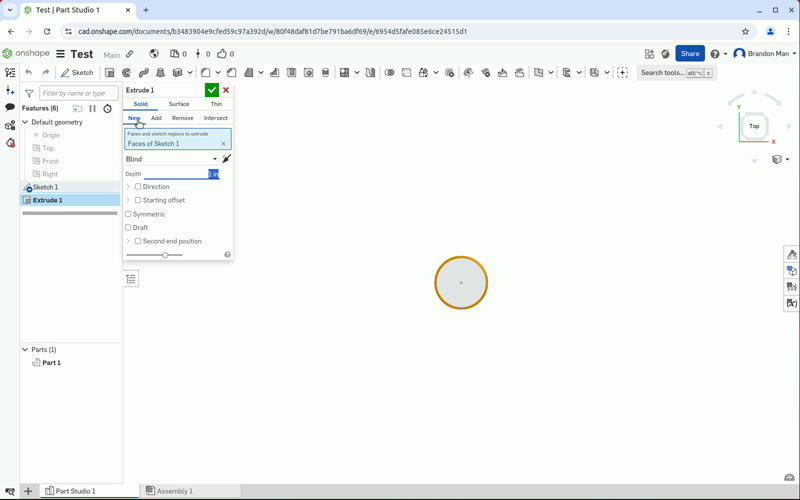
text(6.499)
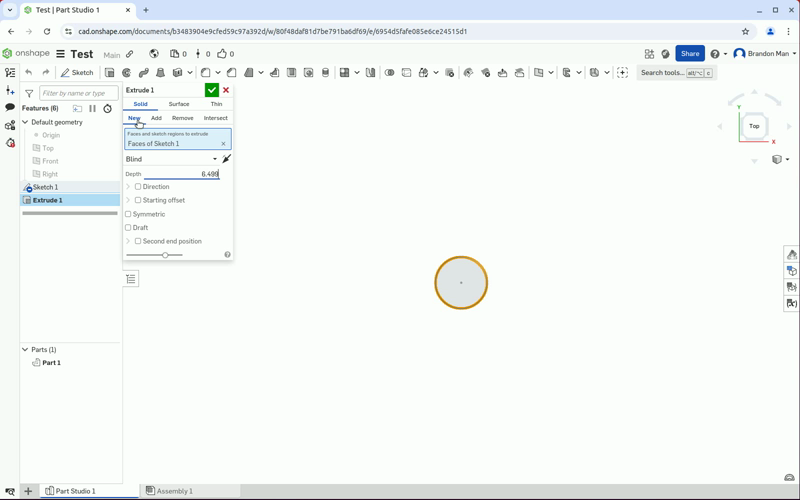
key(enter)
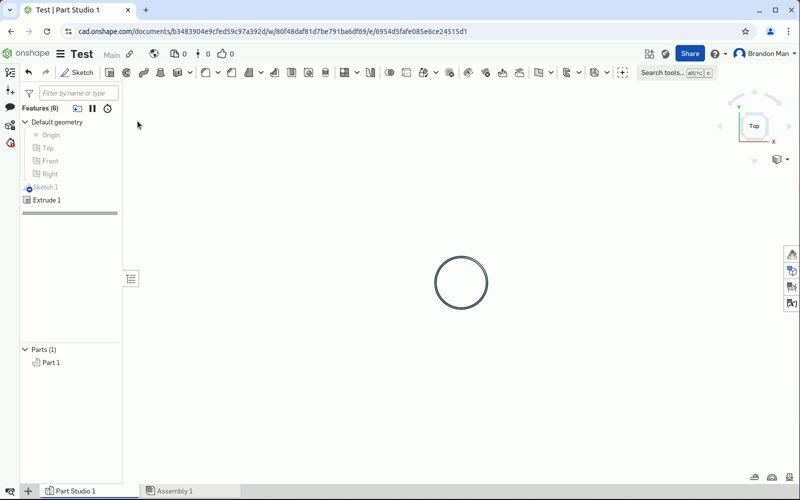
key(shift+h)
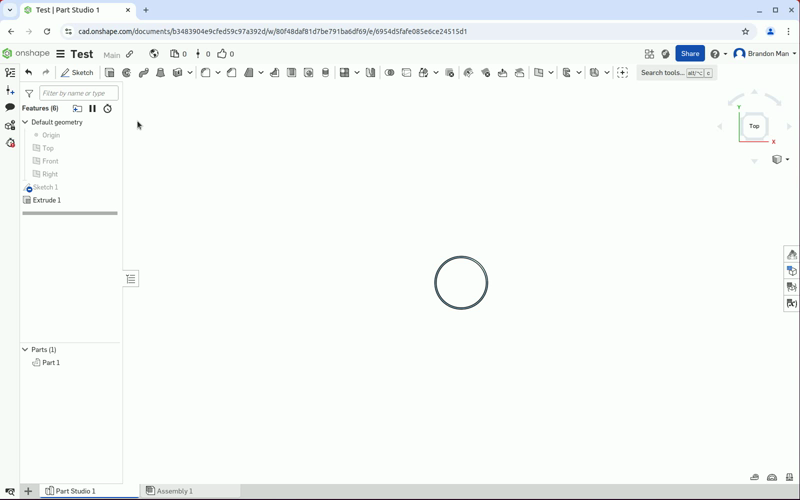
key(shift+h)
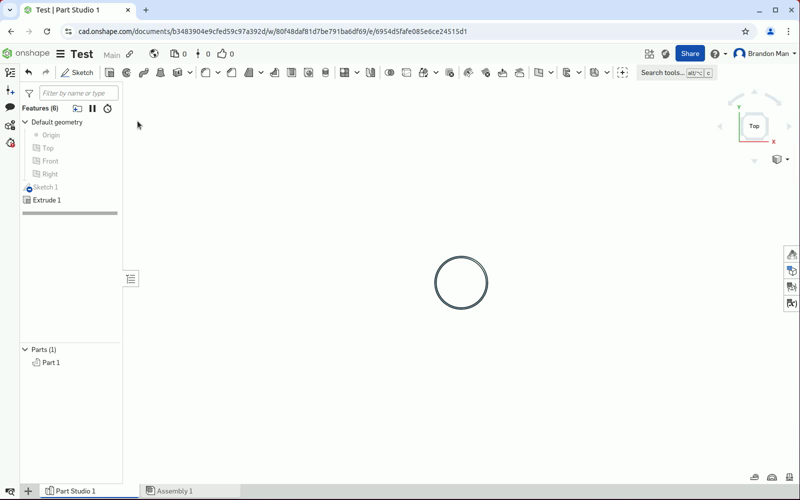
mouse_move(73, 189)
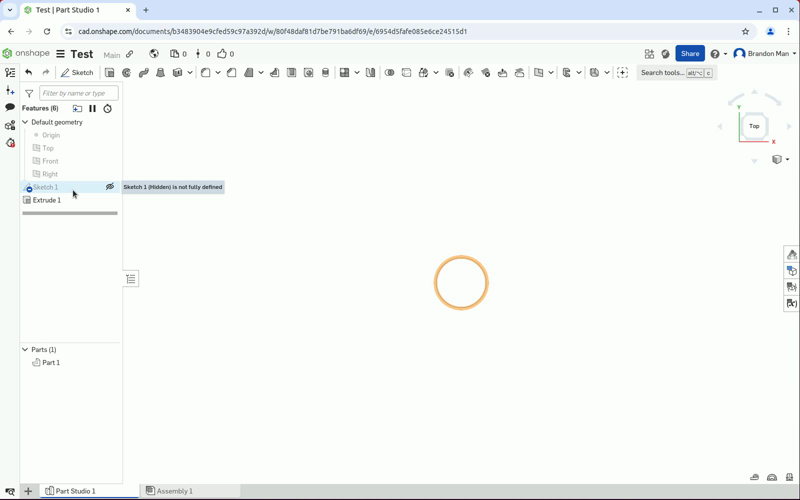
click(73, 189)
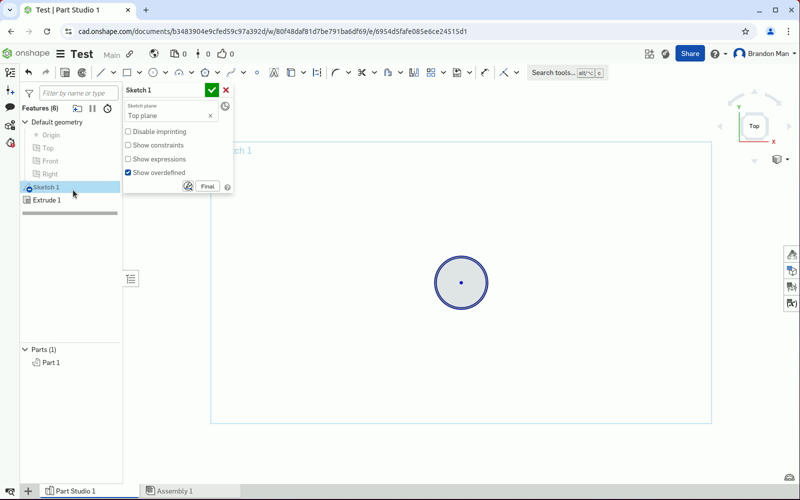
mouse_move(229, 92)
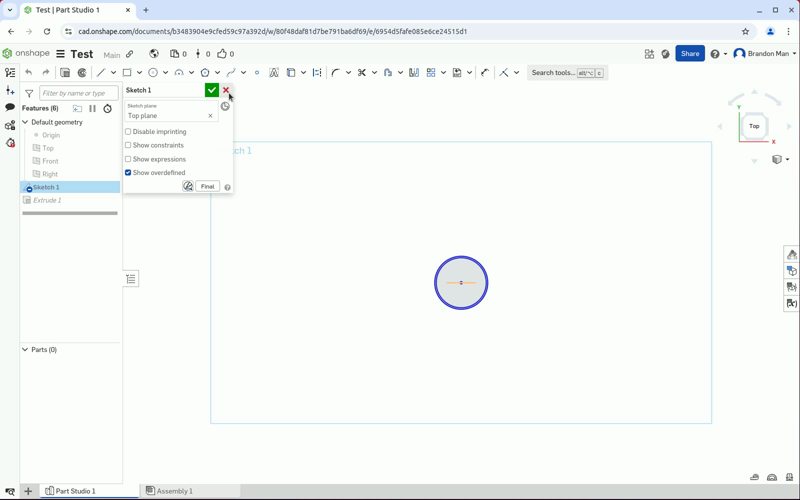
click(229, 92)
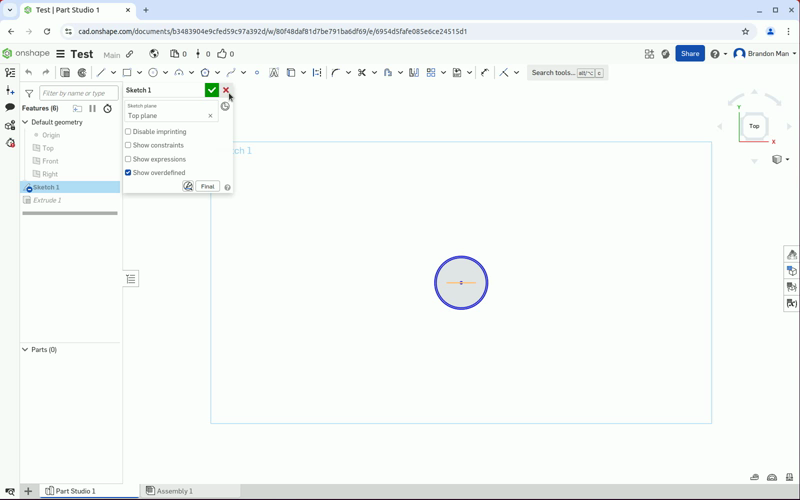
key(shift+s)
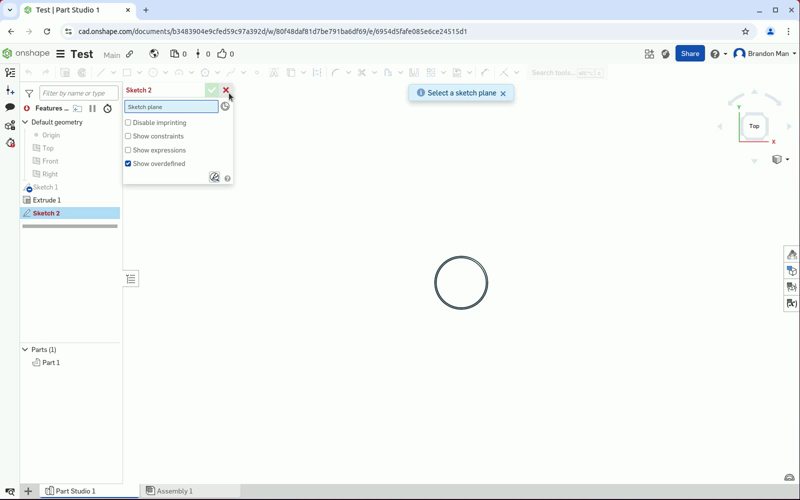
mouse_move(73, 150)
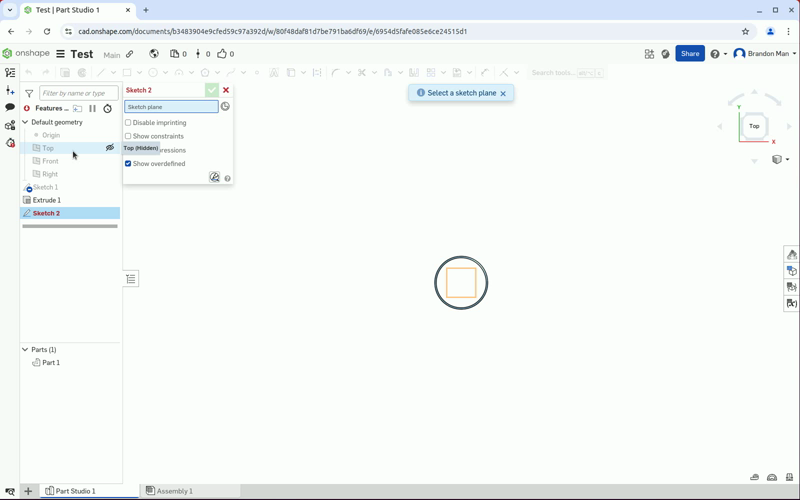
click(73, 150)
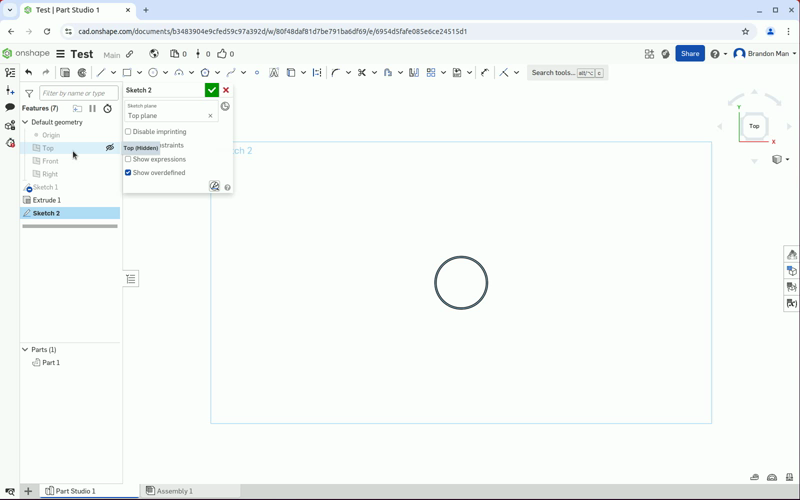
mouse_move(73, 352)
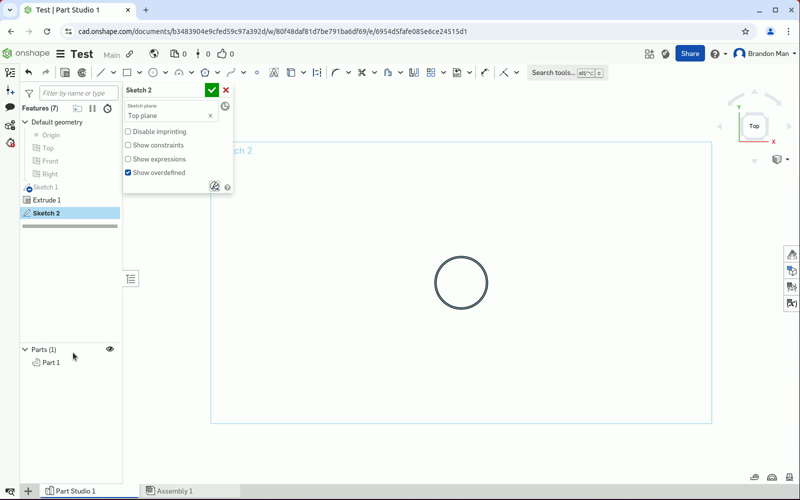
key(y)
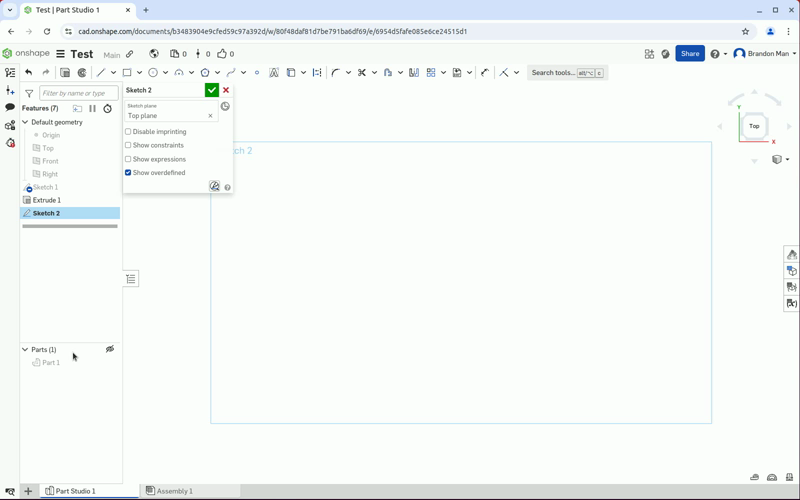
key(c)
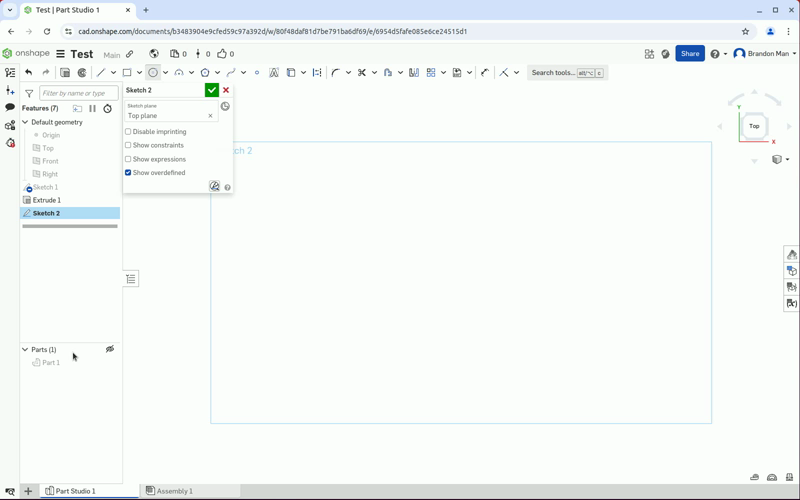
key_down(shift)
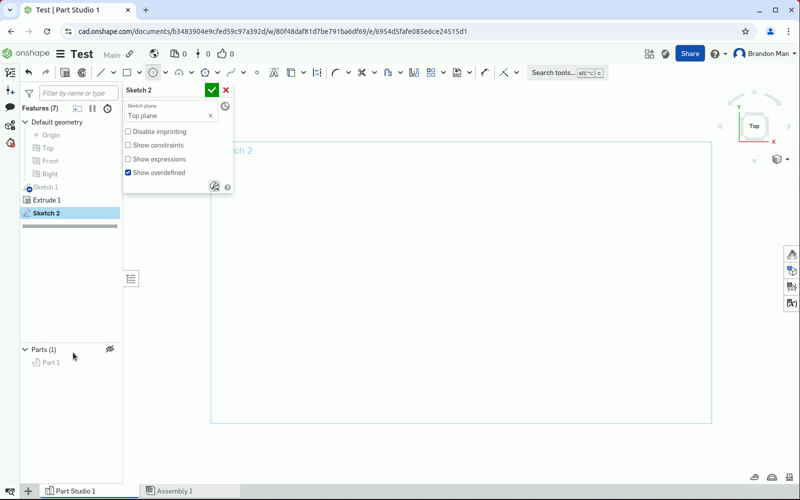
mouse_move(461, 282)
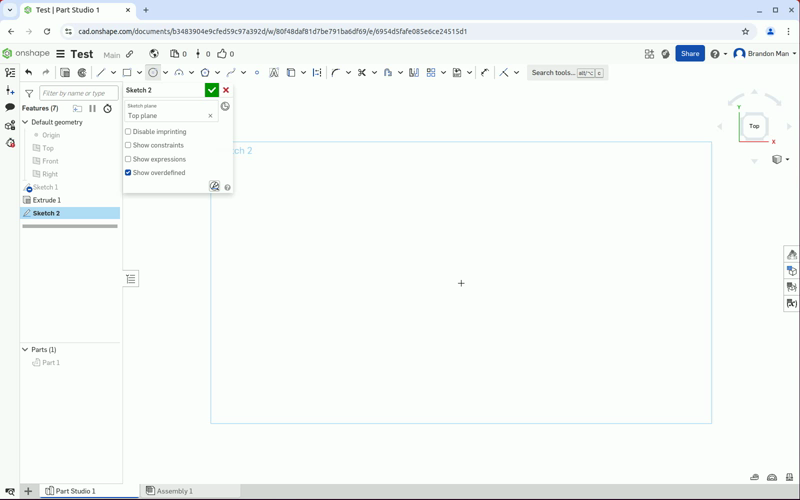
click(461, 282)
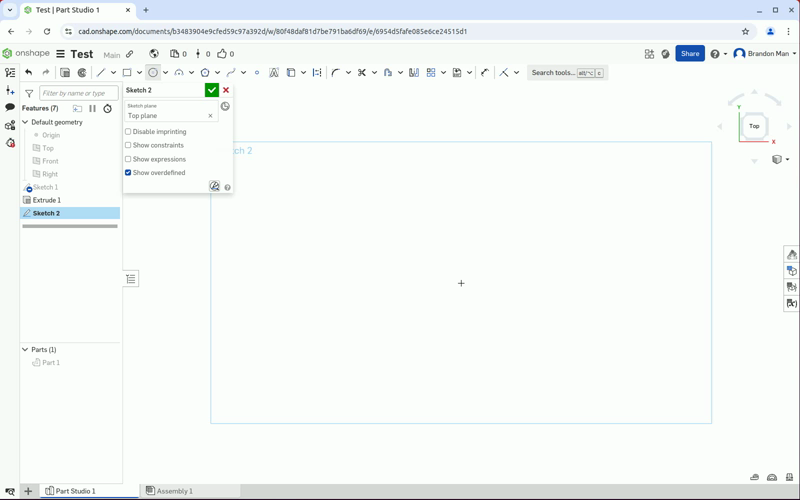
key_up(shift)
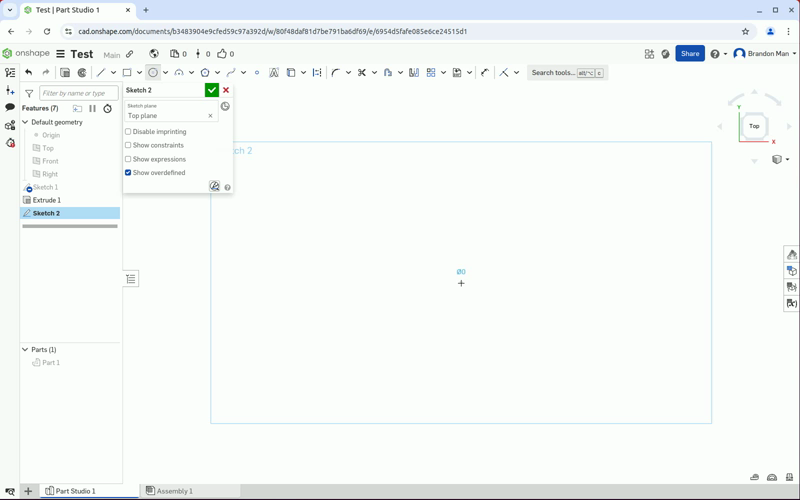
mouse_move(486, 282)
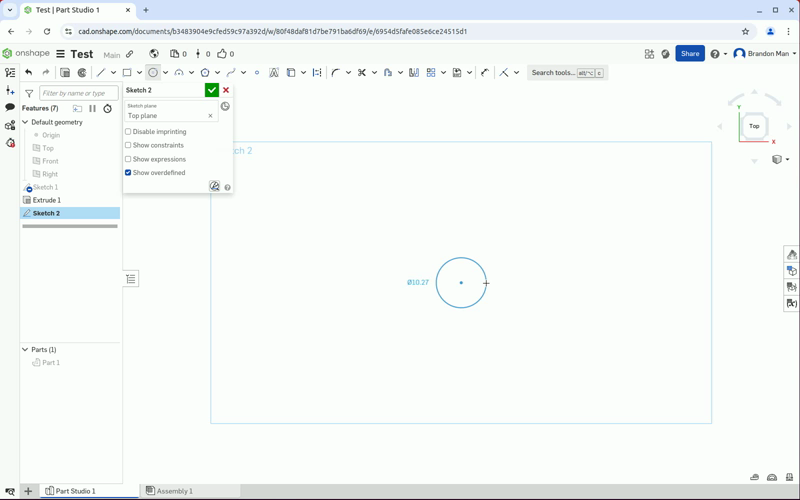
click(486, 282)
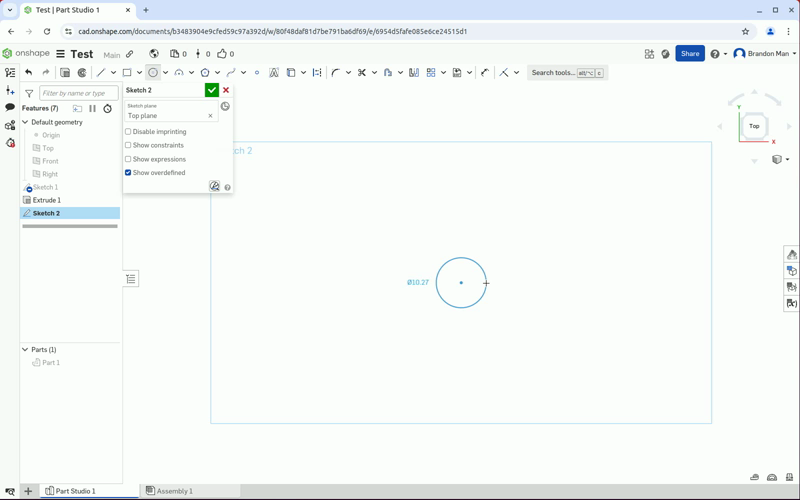
key(esc)
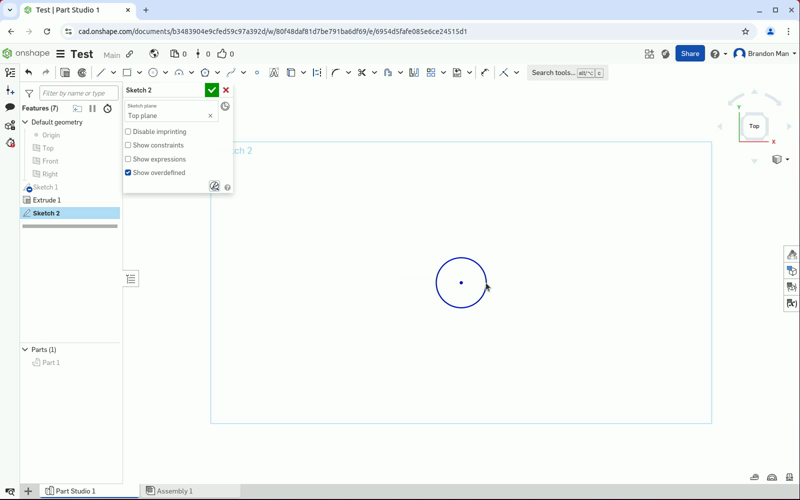
key(c)
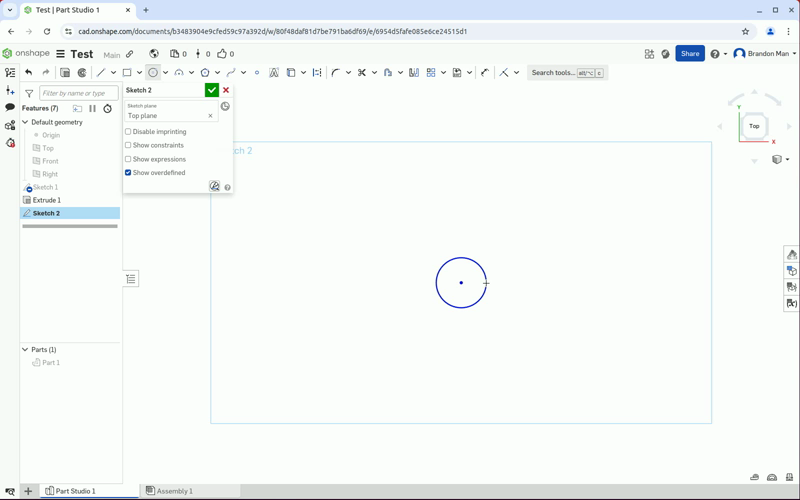
key_down(shift)
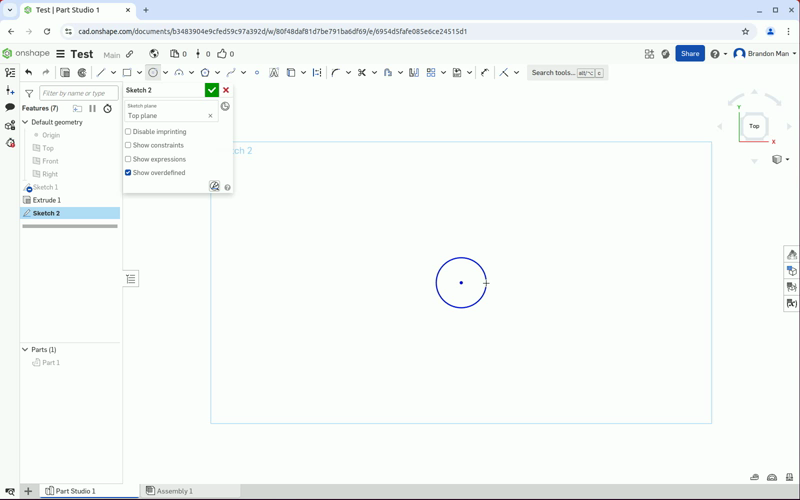
mouse_move(461, 282)
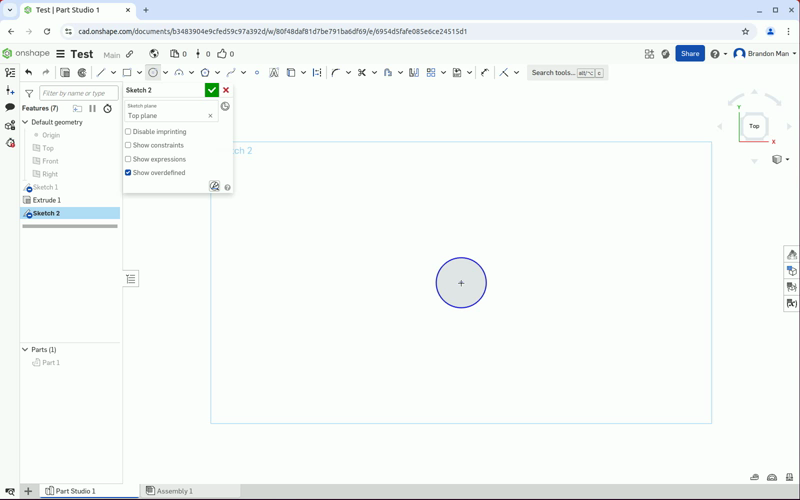
click(461, 282)
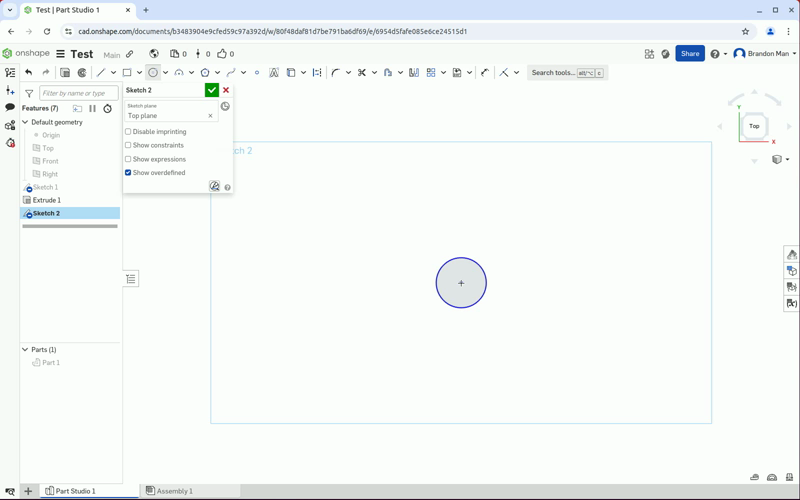
key_up(shift)
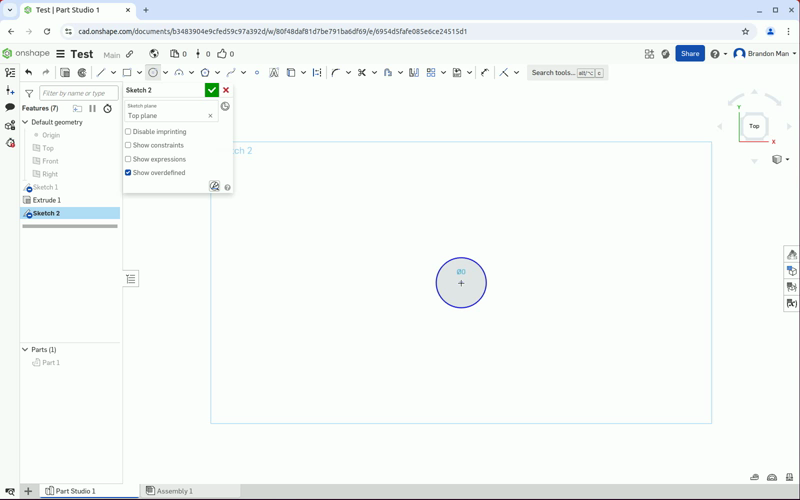
mouse_move(464, 282)
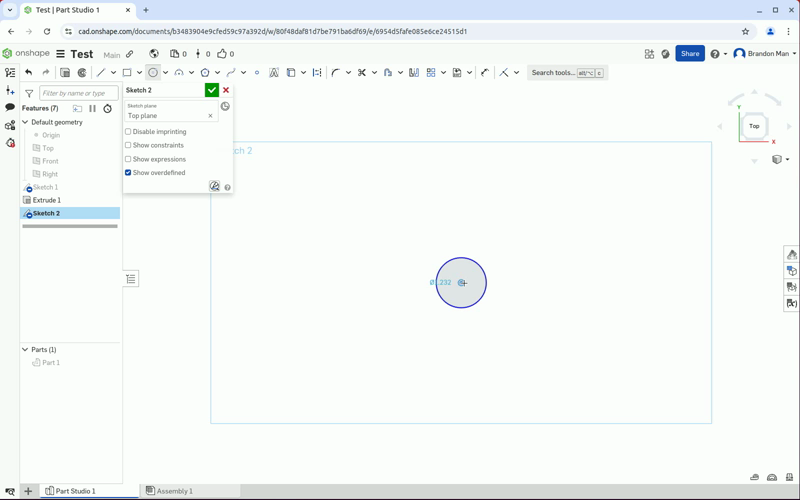
scroll(6)
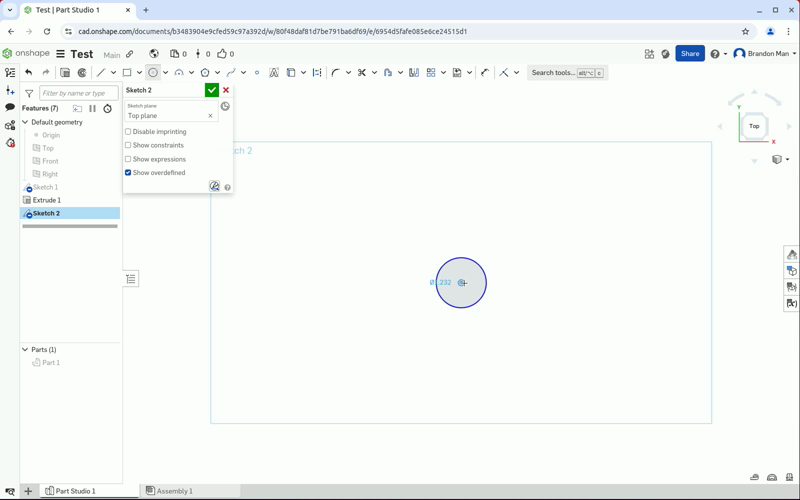
scroll(6)
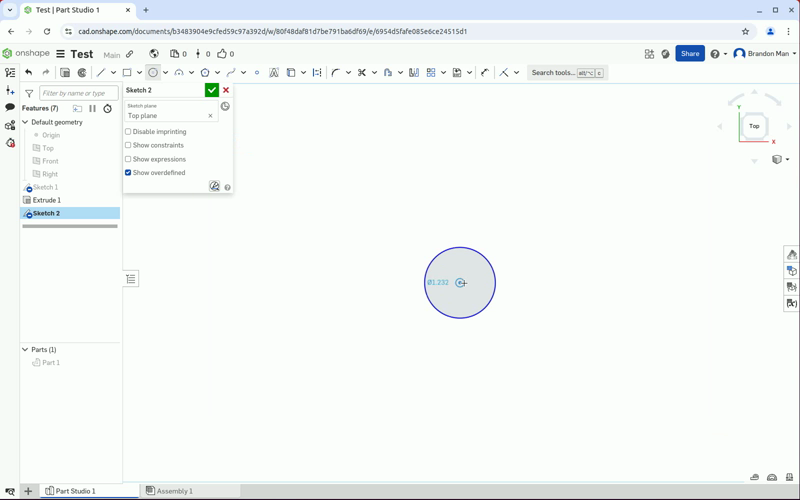
scroll(6)
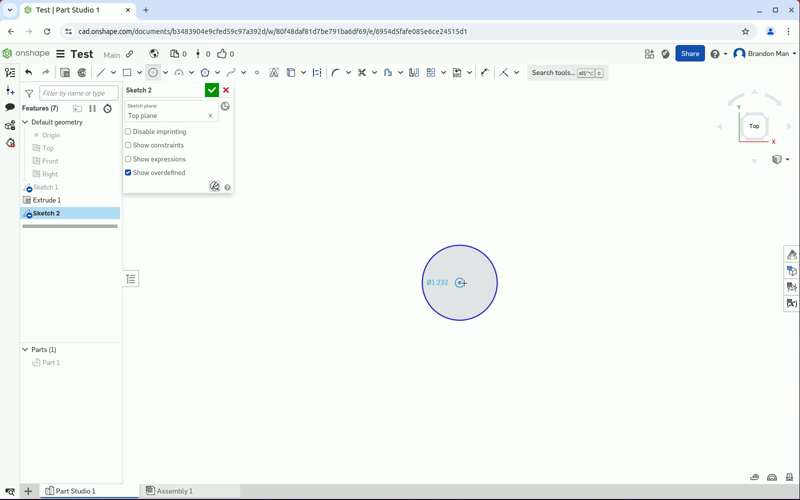
scroll(6)
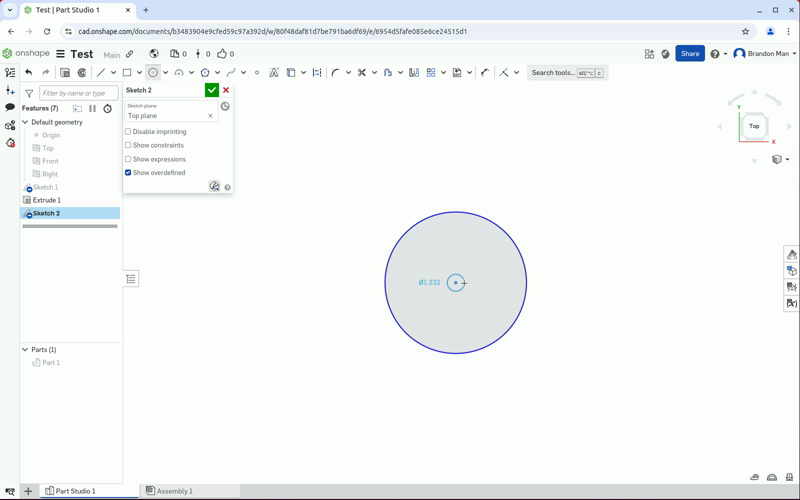
scroll(6)
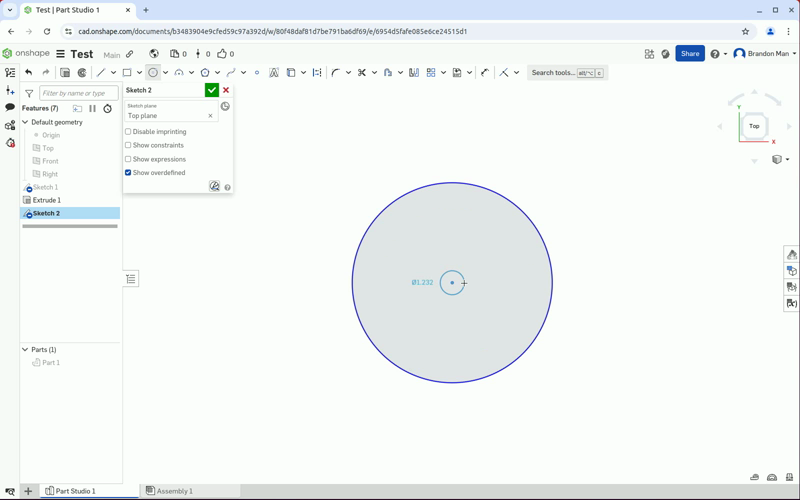
scroll(6)
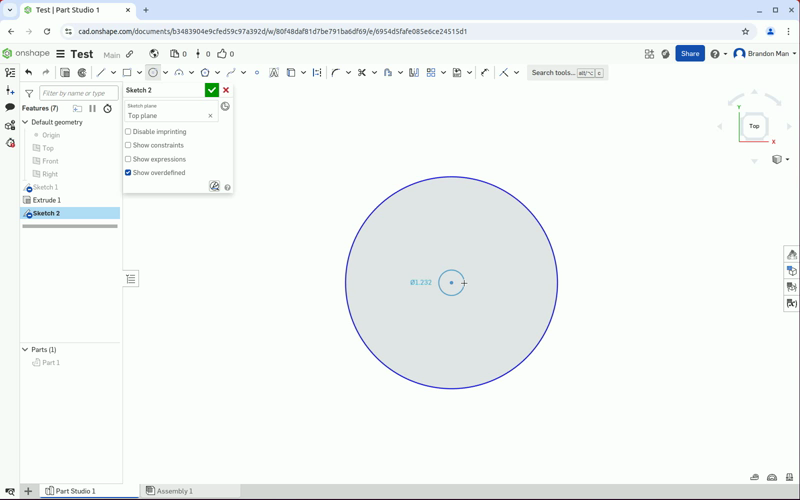
scroll(6)
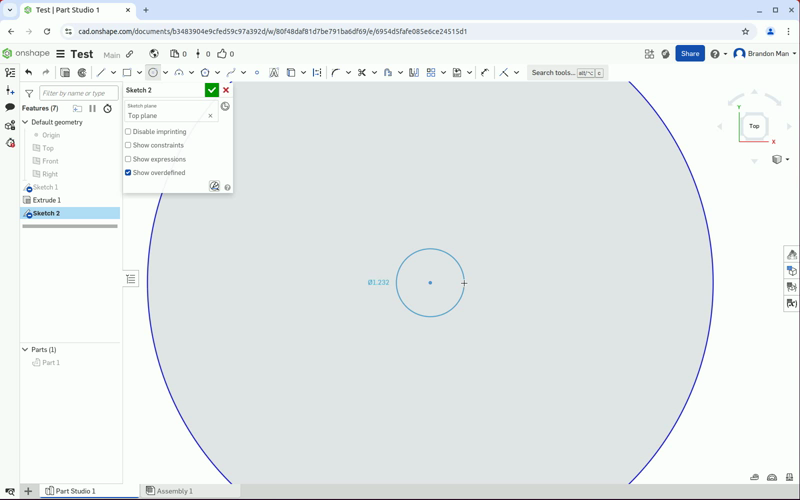
click(464, 282)
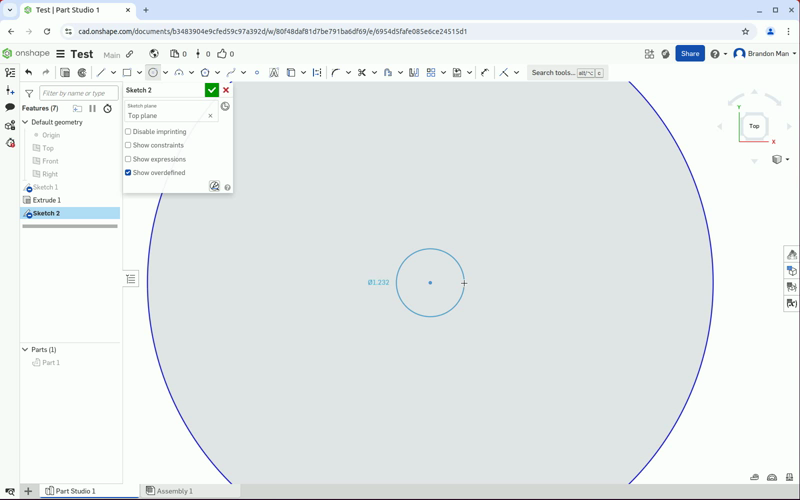
scroll(-6)
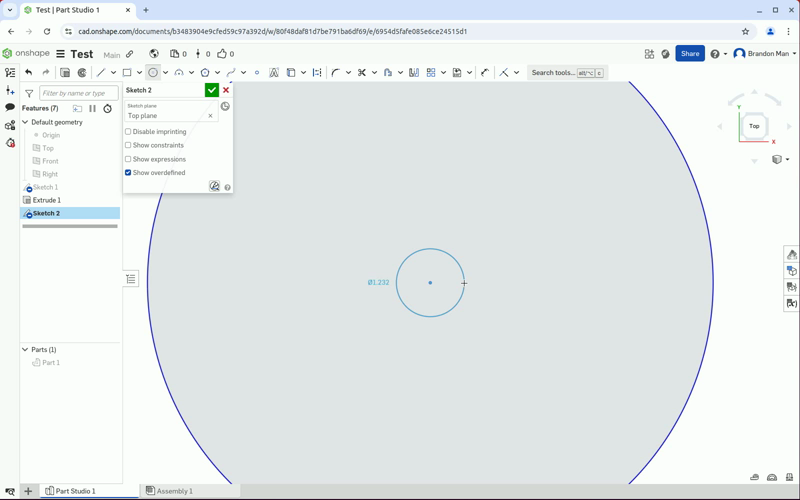
scroll(-6)
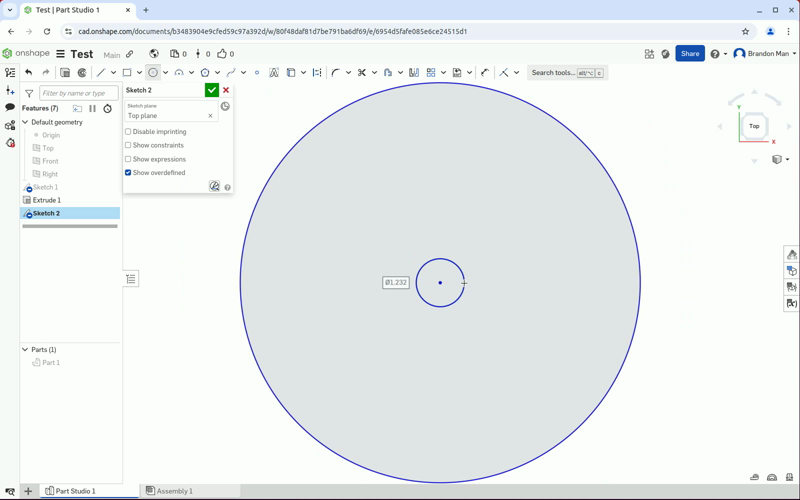
scroll(-6)
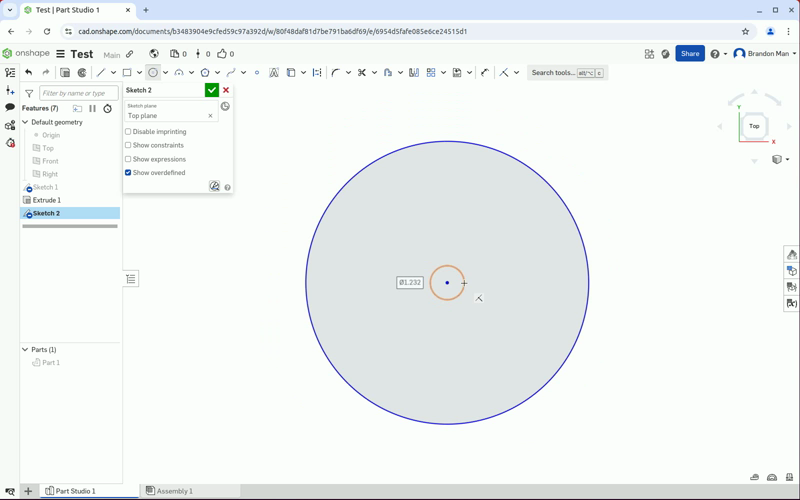
scroll(-6)
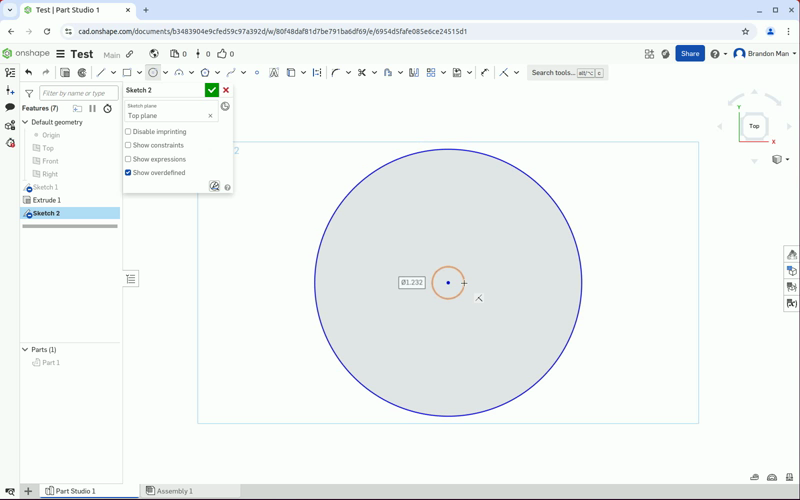
scroll(-6)
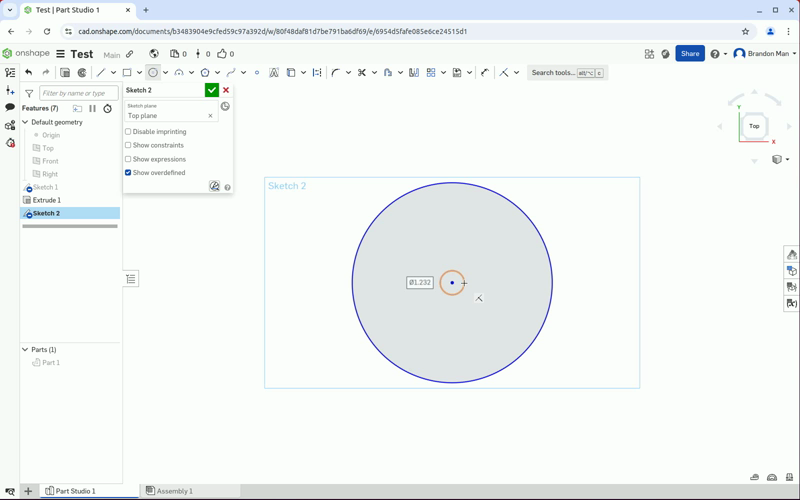
scroll(-6)
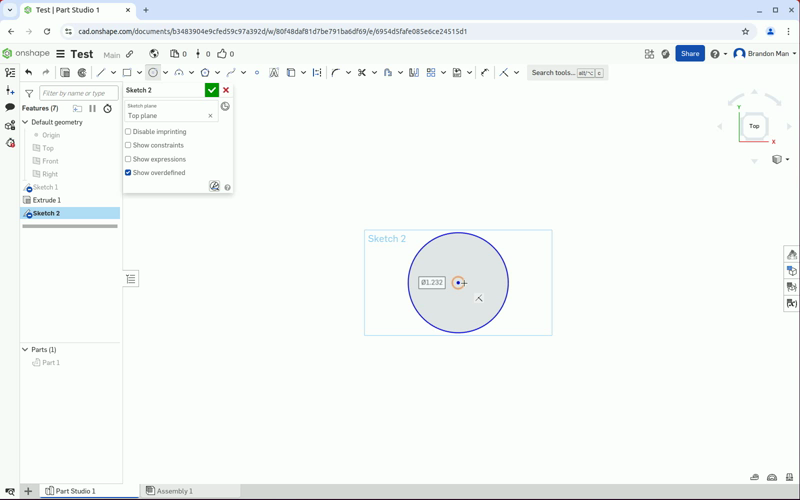
scroll(-6)
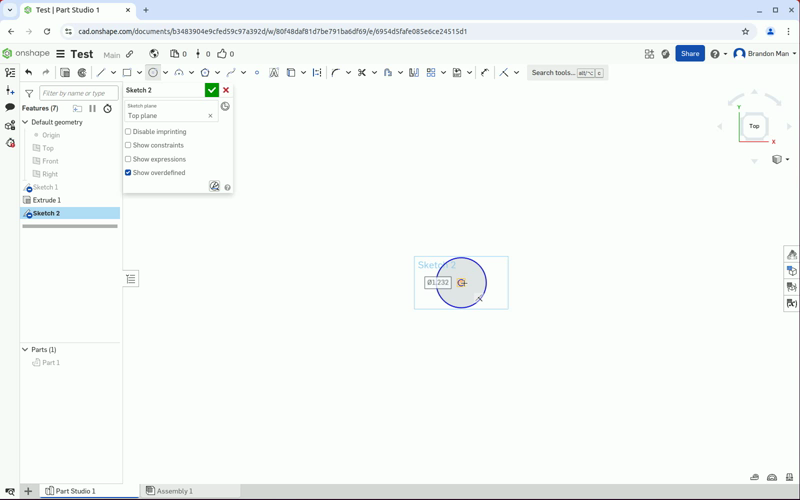
key(esc)
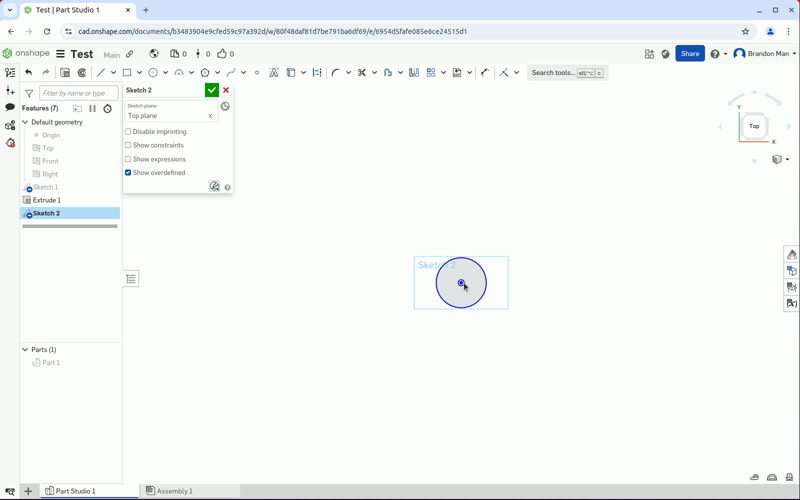
mouse_move(444, 286)
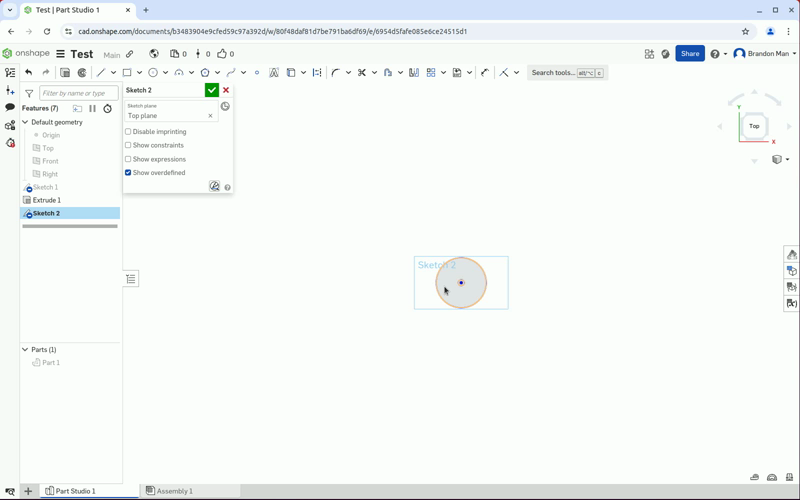
click(444, 286)
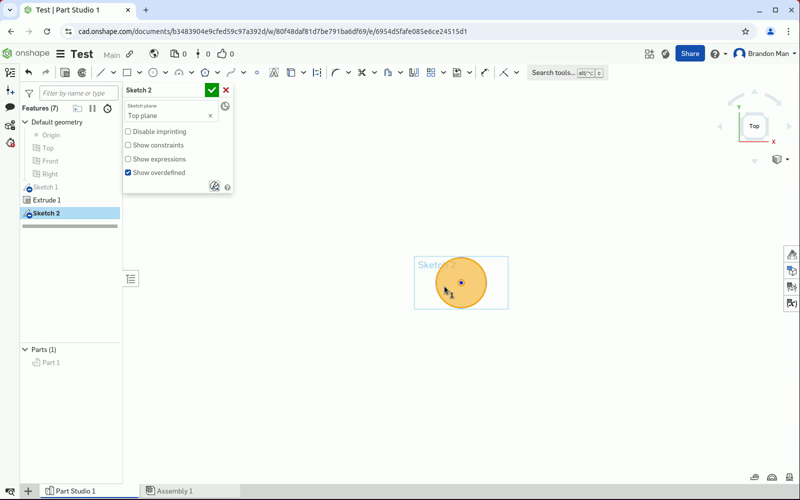
mouse_move(73, 352)
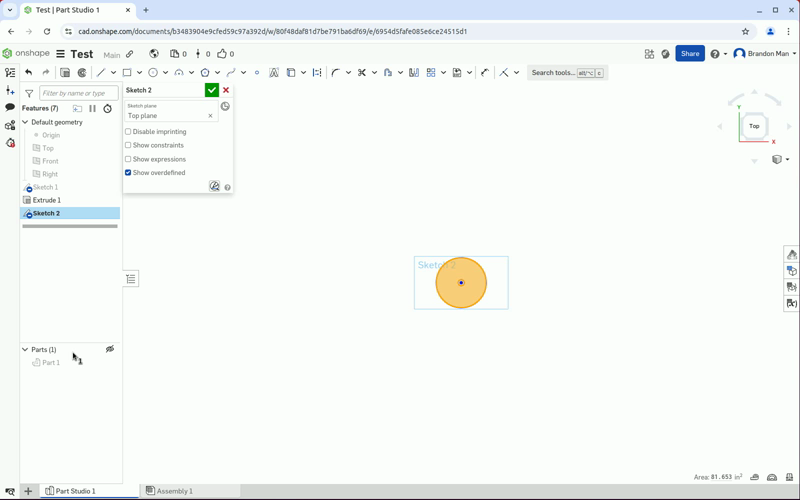
key(shift+y)
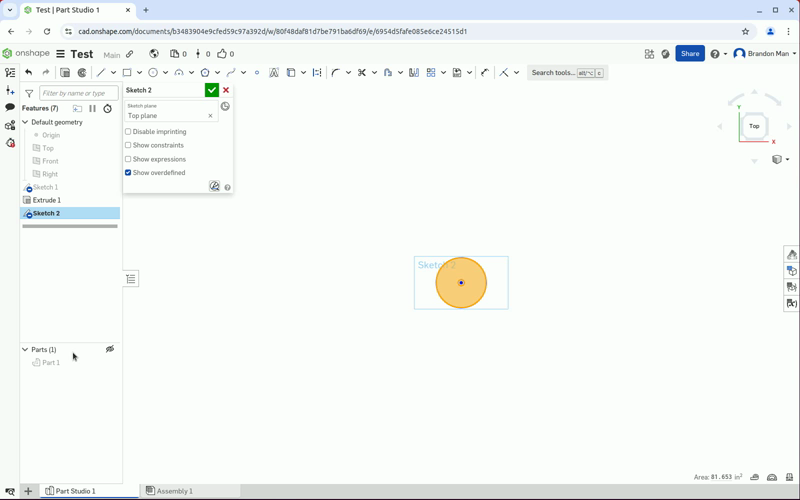
key(shift+e)
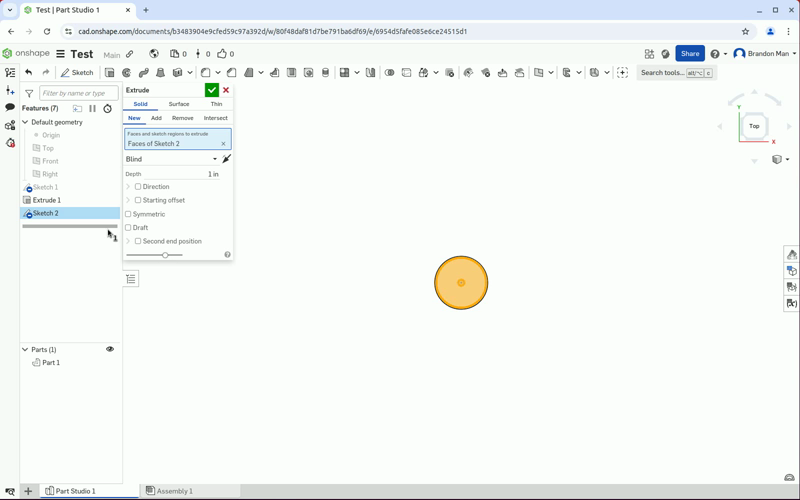
mouse_move(143, 106)
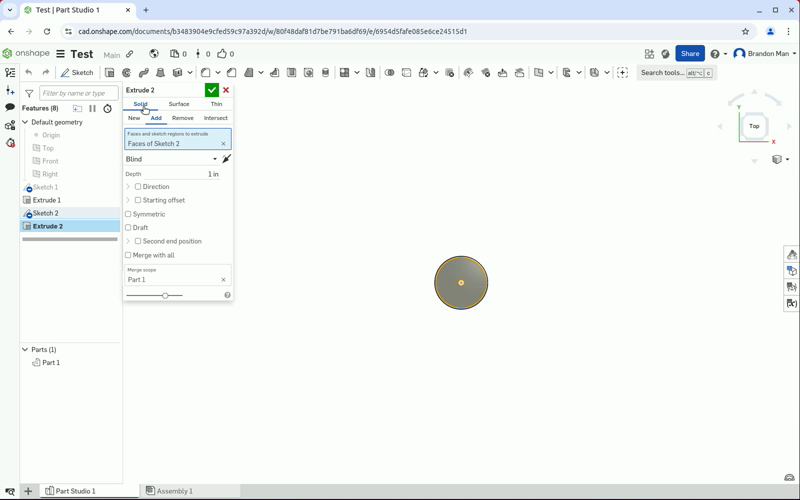
click(143, 106)
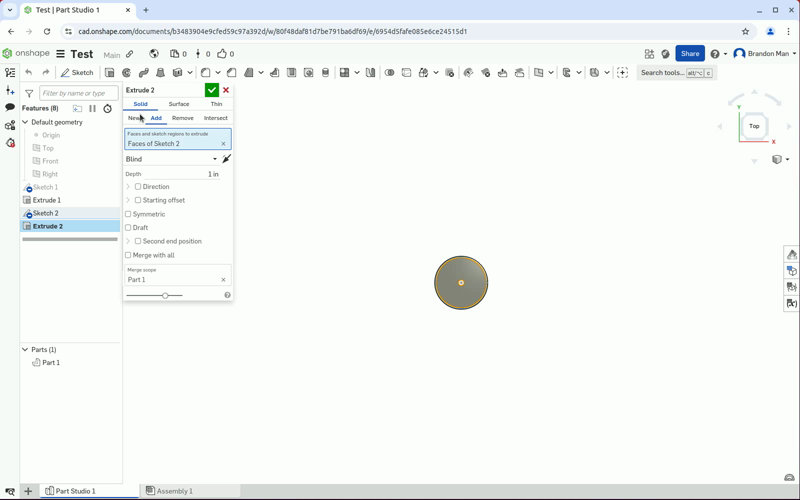
mouse_move(137, 120)
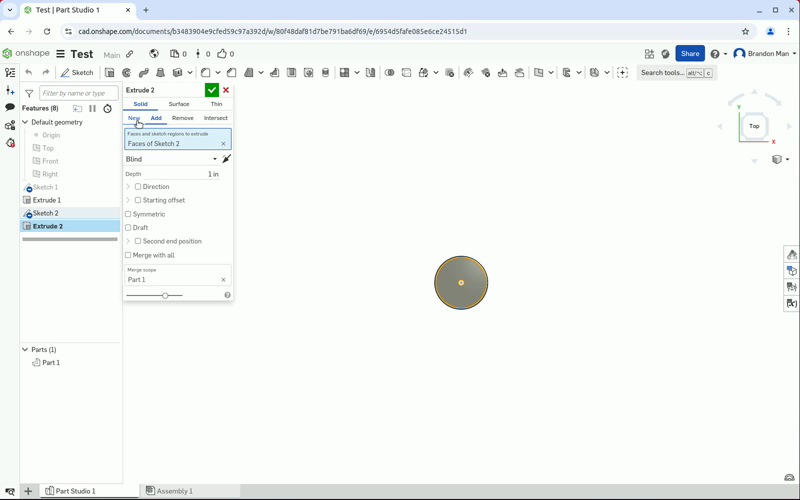
click(137, 120)
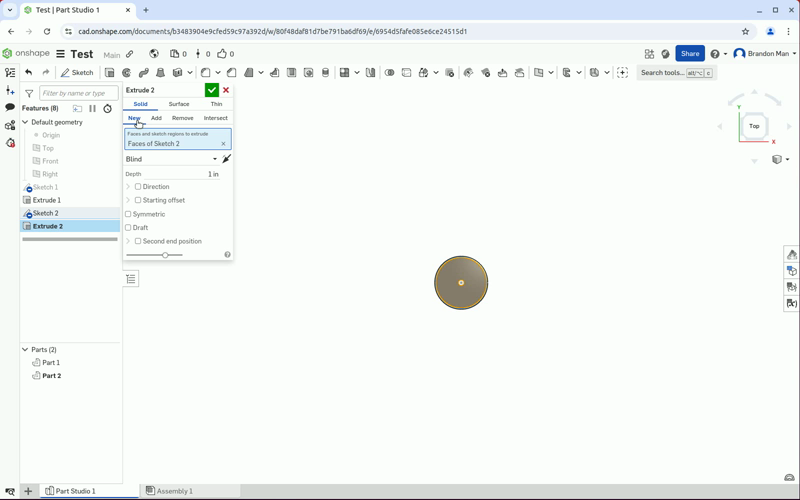
key(tab, 4)
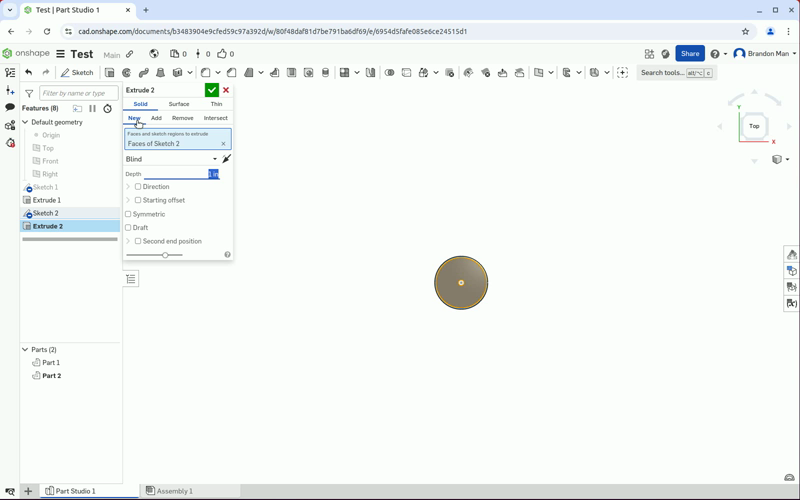
text(6.499)
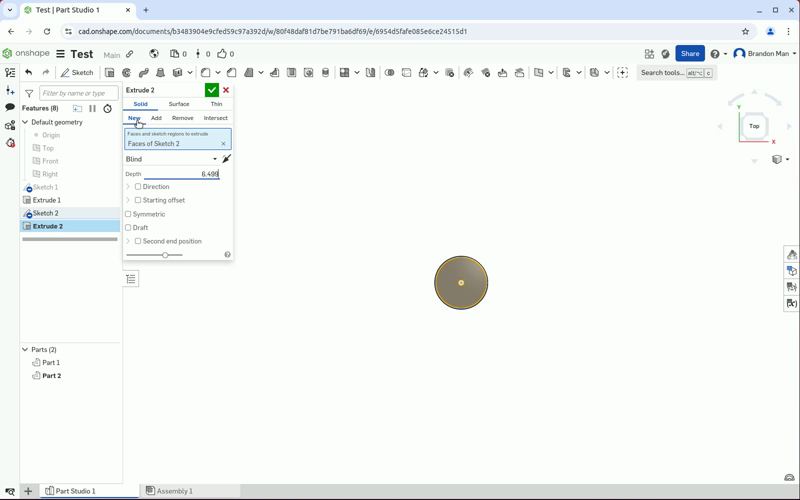
key(enter)
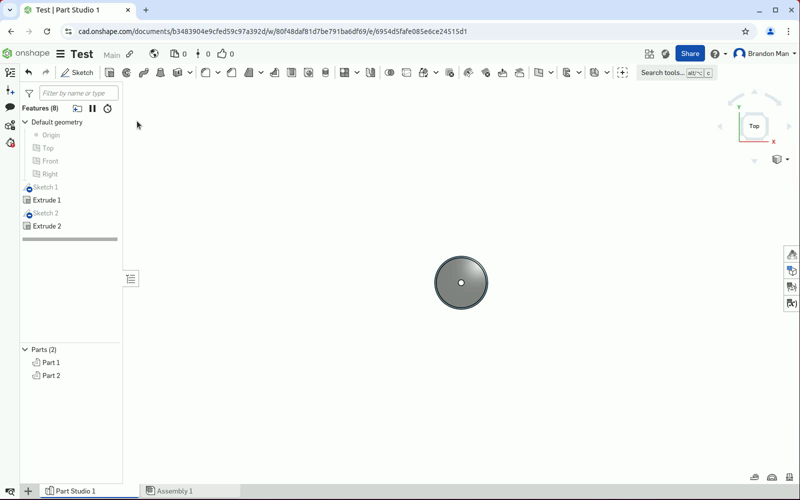
key(shift+h)
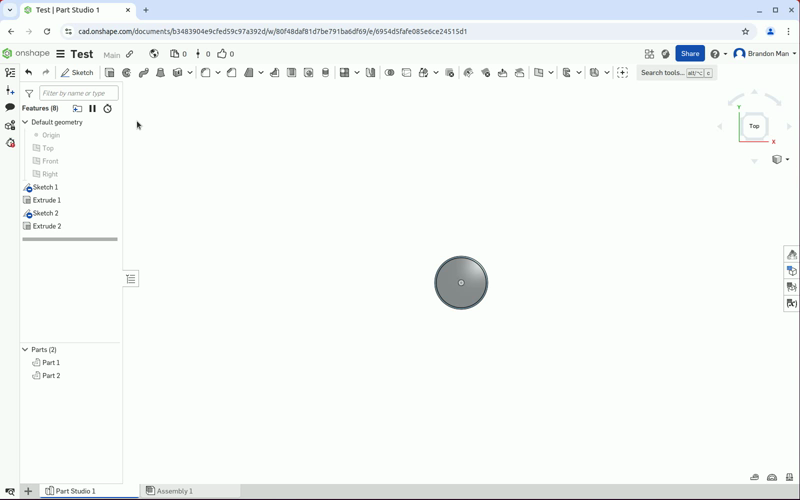
key(shift+h)
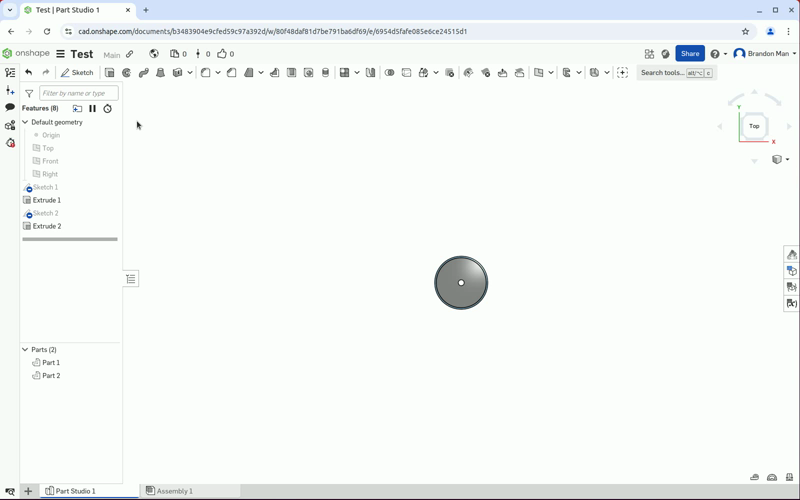
mouse_move(73, 189)
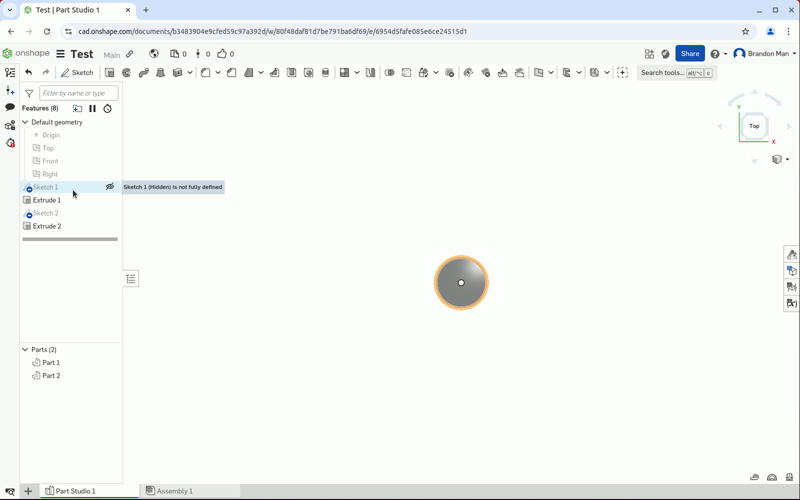
click(73, 189)
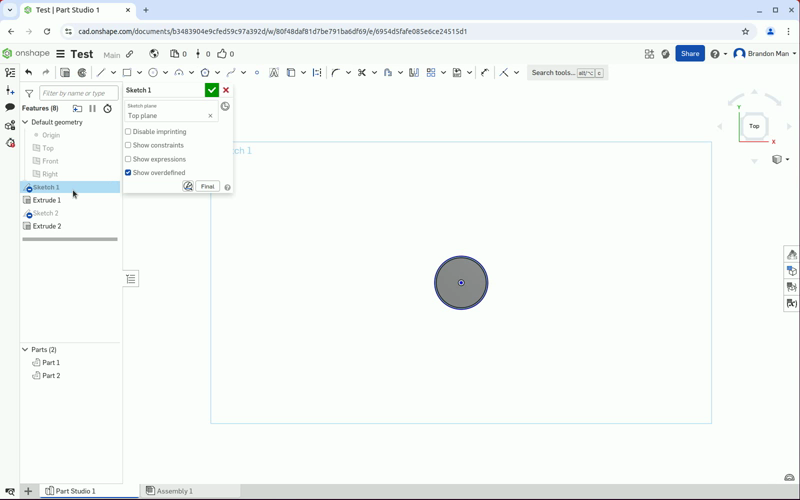
mouse_move(229, 92)
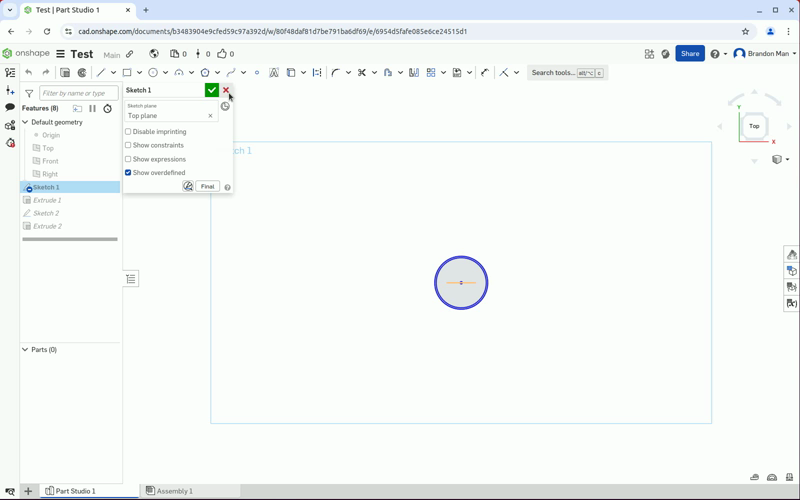
click(229, 92)
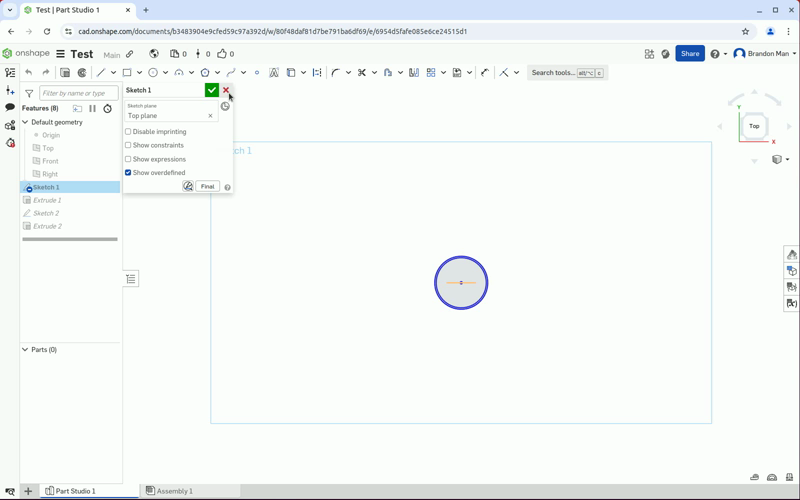
key(shift+s)
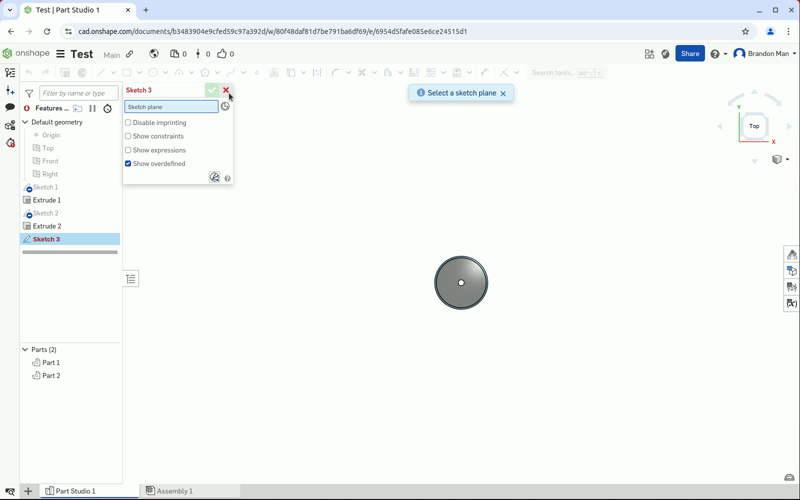
mouse_move(73, 150)
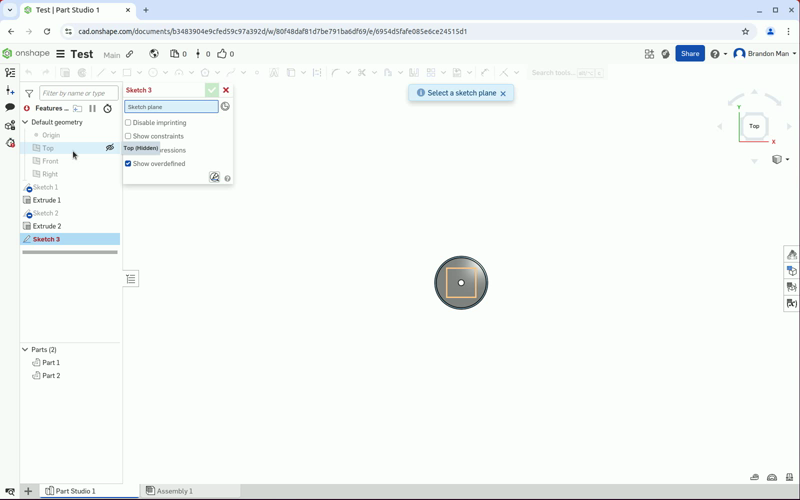
click(73, 150)
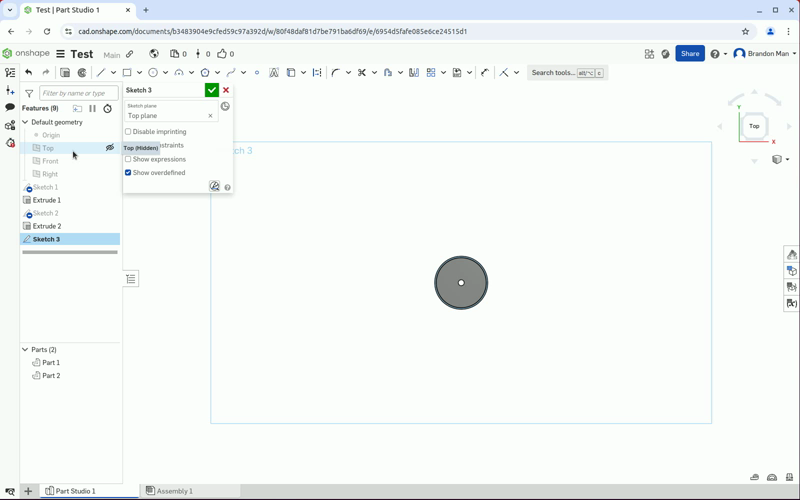
mouse_move(73, 352)
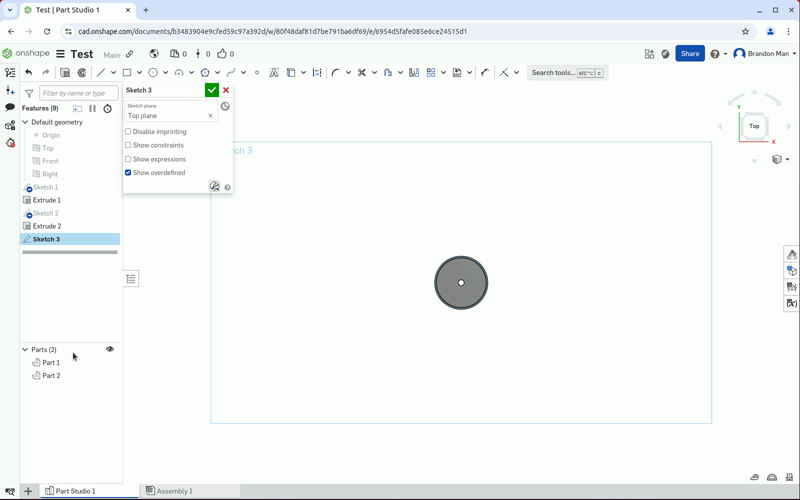
key(y)
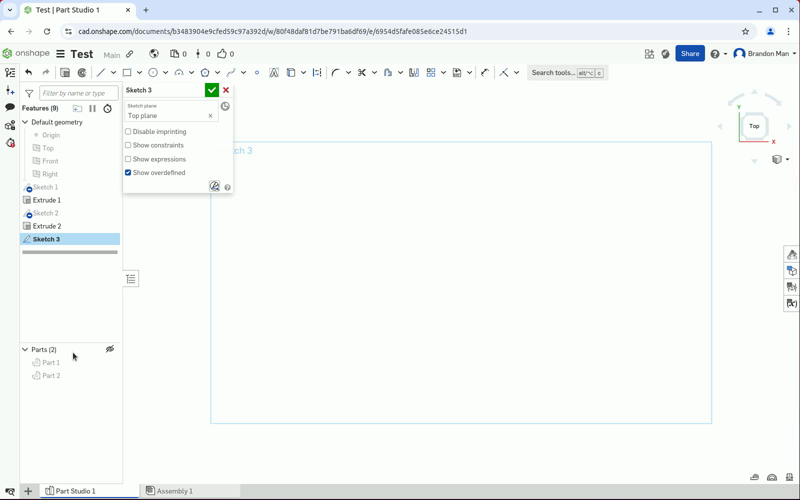
key(c)
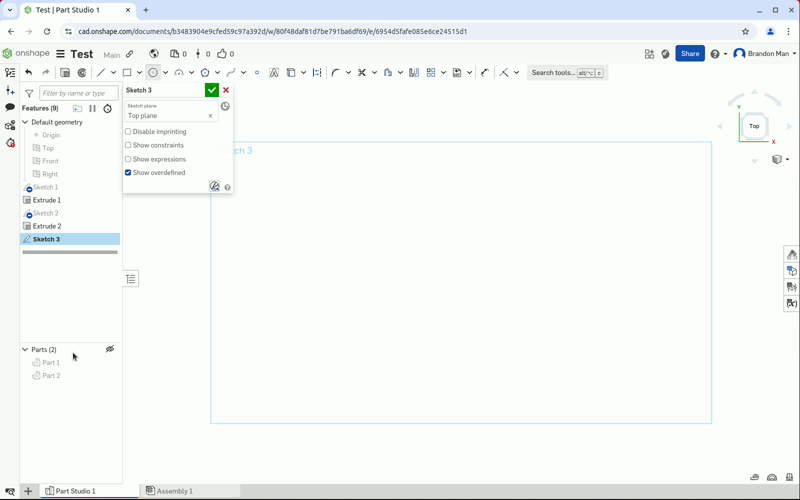
key_down(shift)
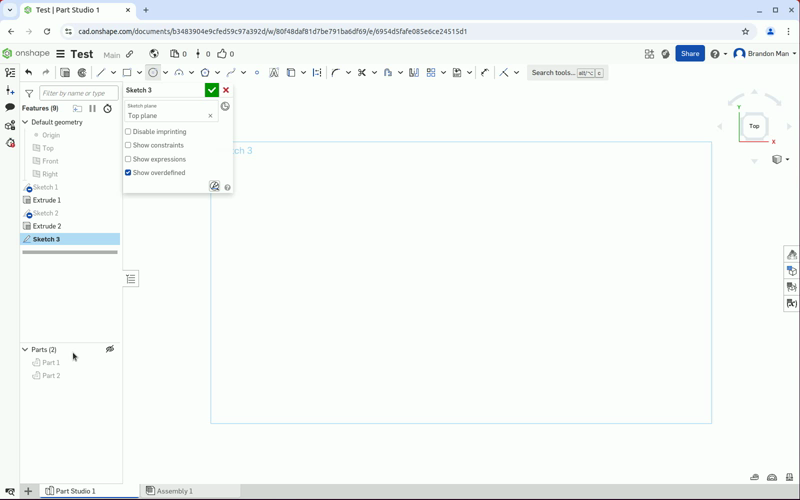
mouse_move(461, 282)
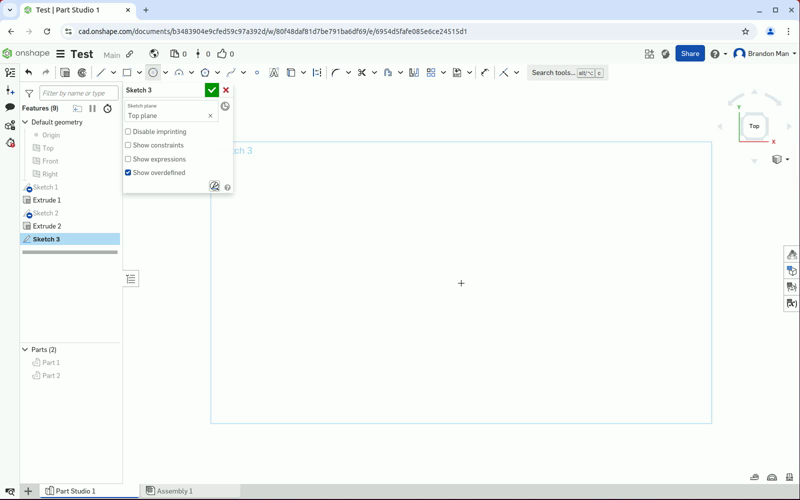
click(461, 282)
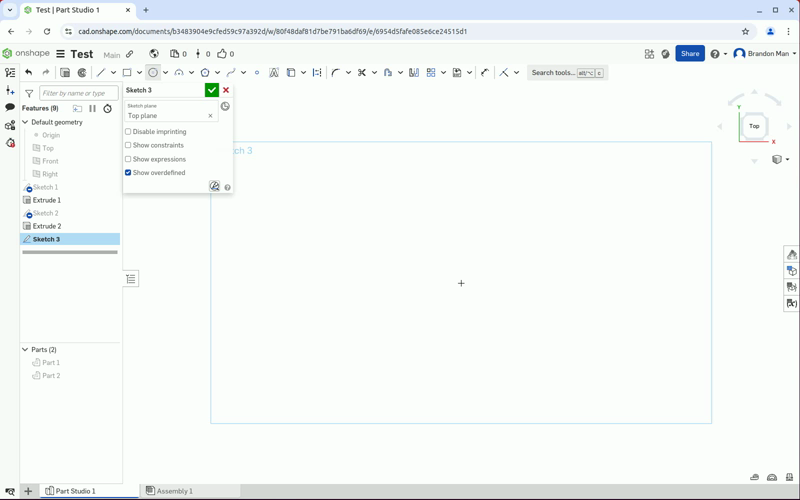
key_up(shift)
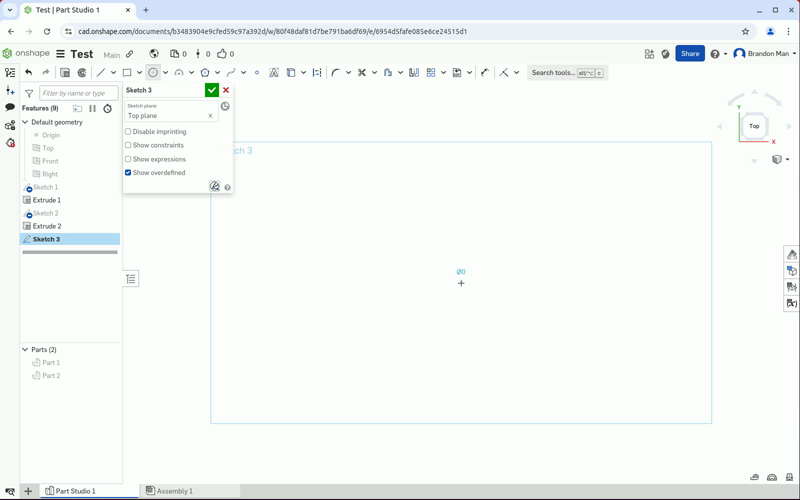
mouse_move(486, 282)
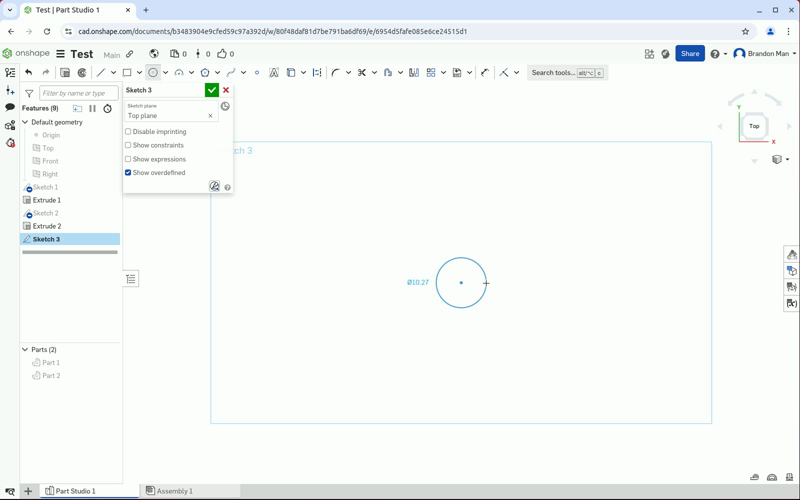
click(486, 282)
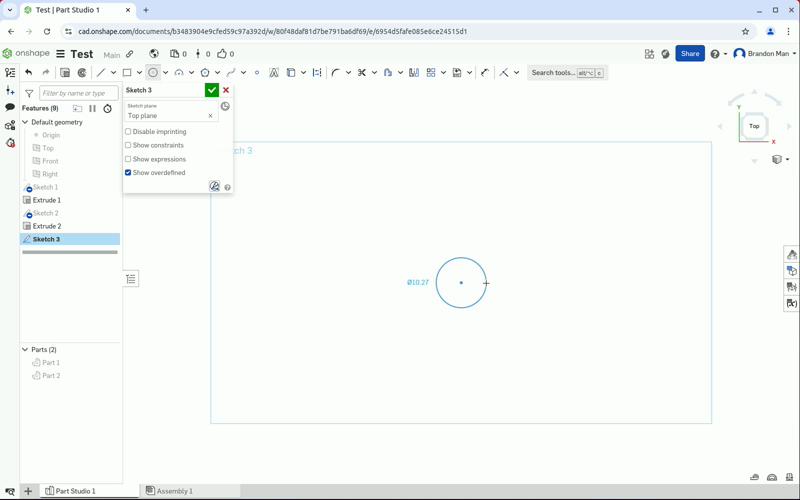
key(esc)
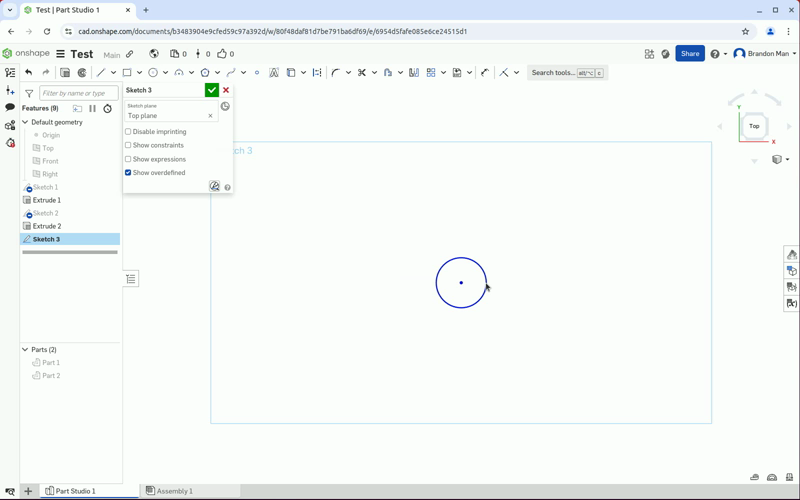
key(c)
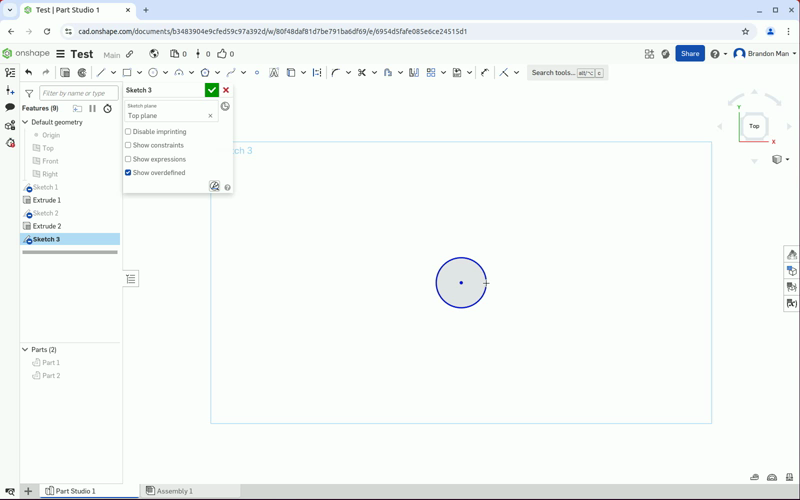
key_down(shift)
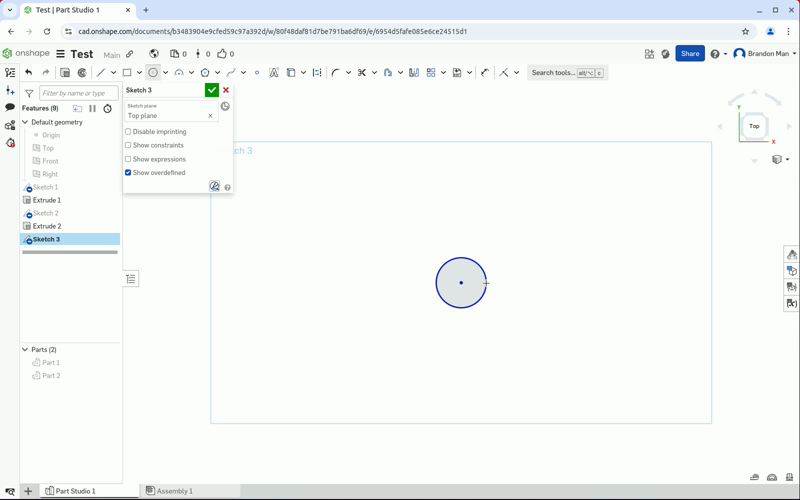
mouse_move(461, 282)
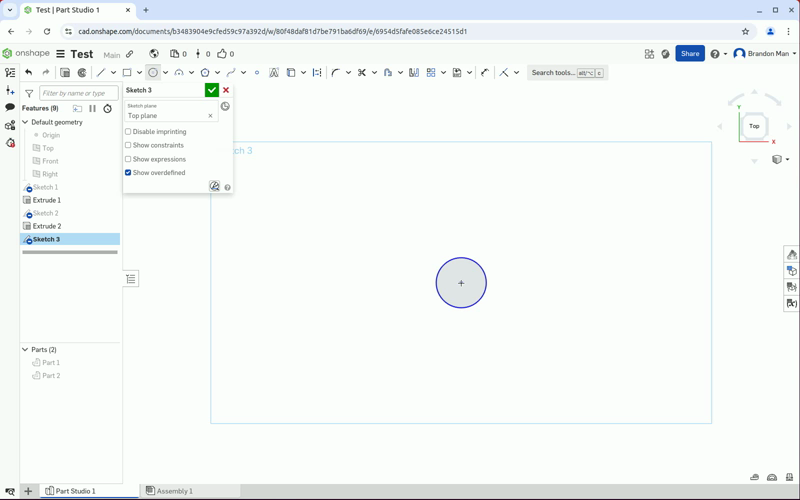
click(461, 282)
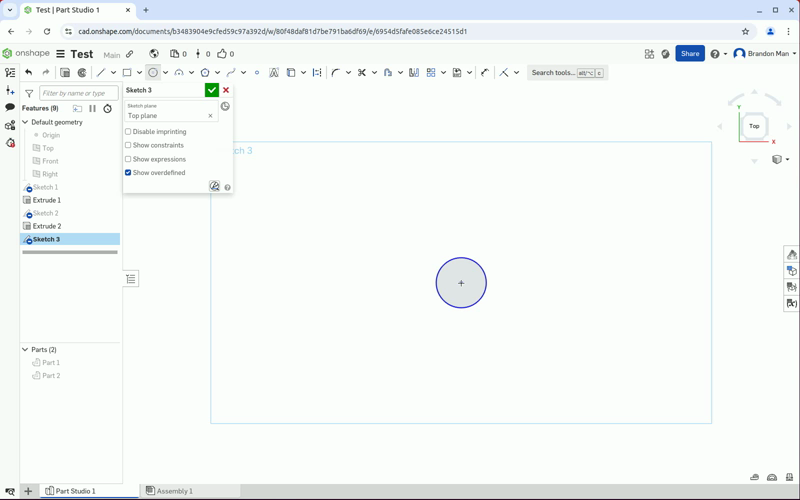
key_up(shift)
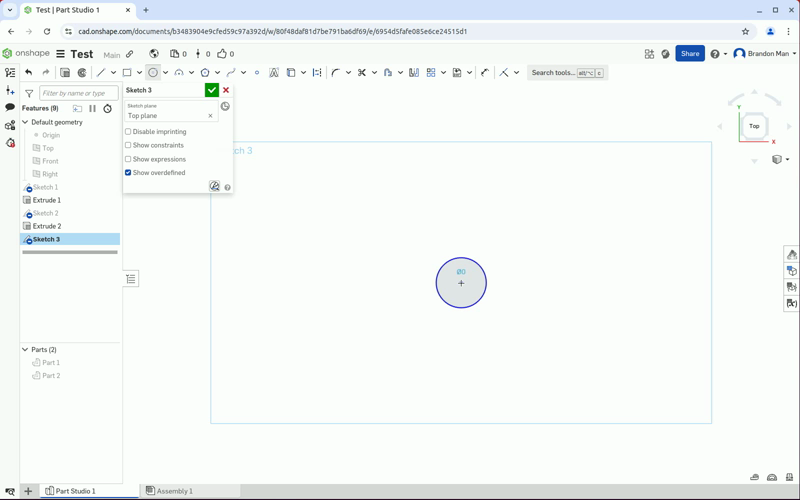
mouse_move(464, 282)
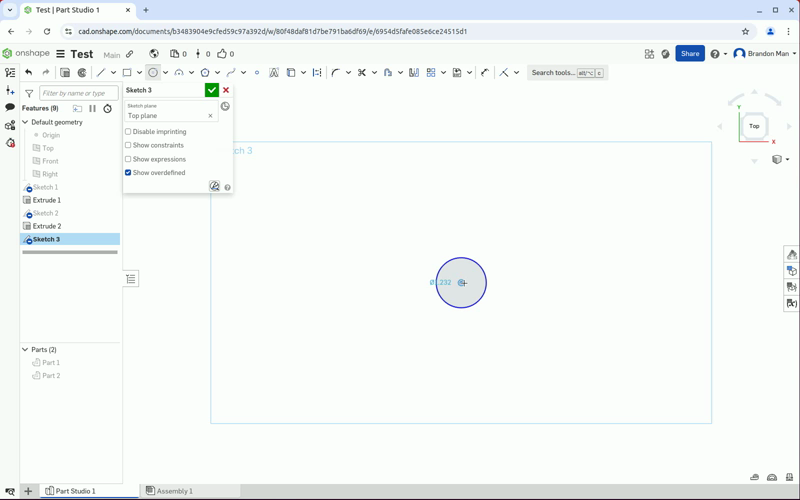
scroll(6)
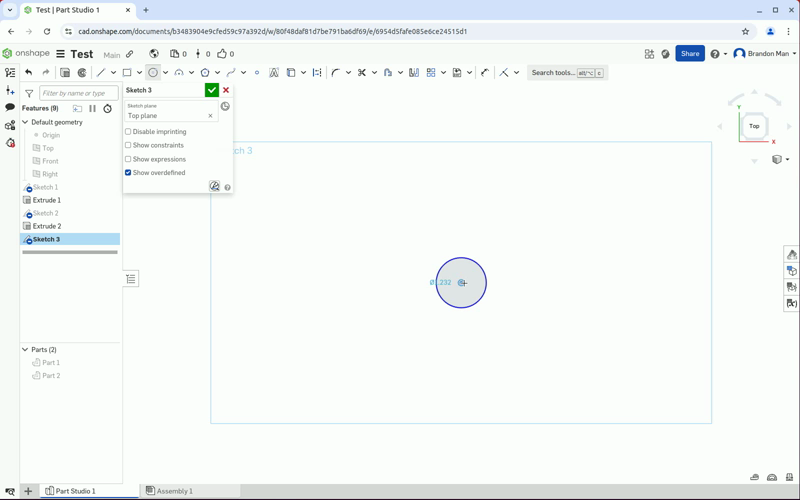
scroll(6)
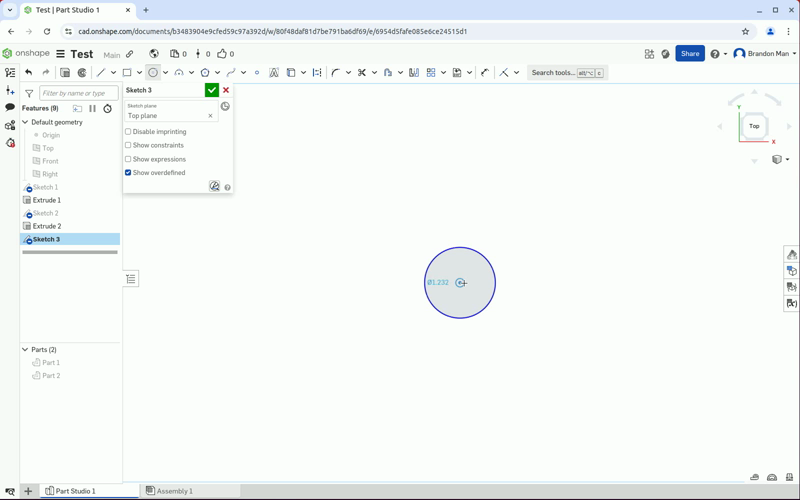
scroll(6)
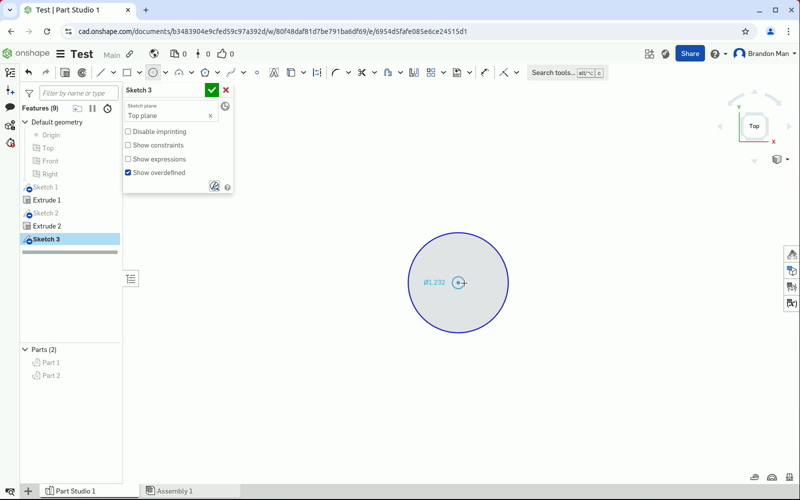
scroll(6)
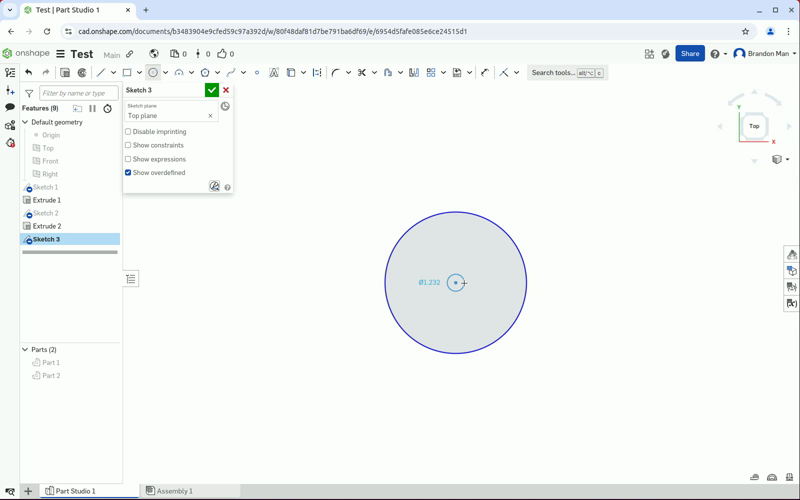
scroll(6)
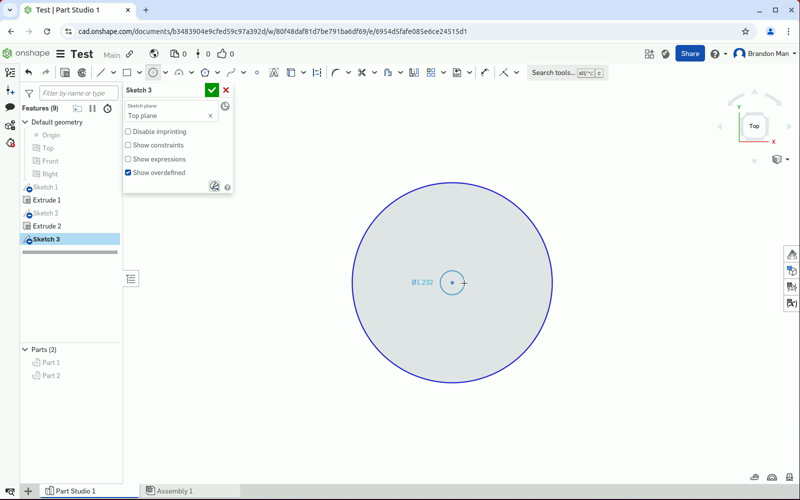
scroll(6)
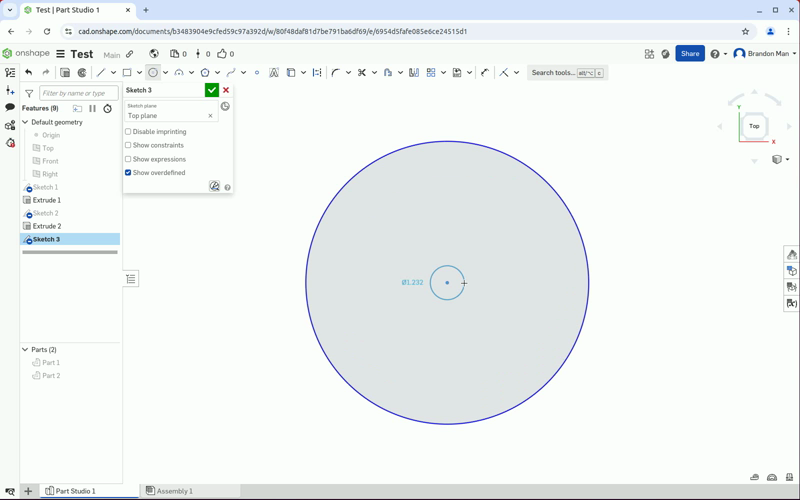
scroll(6)
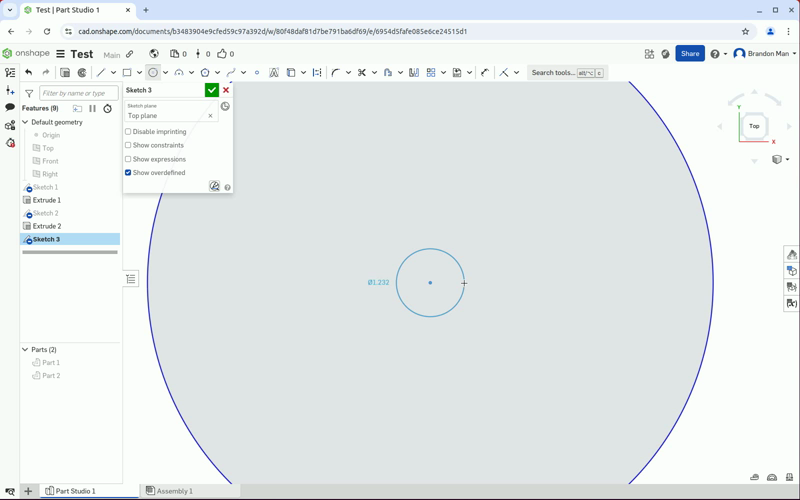
click(464, 282)
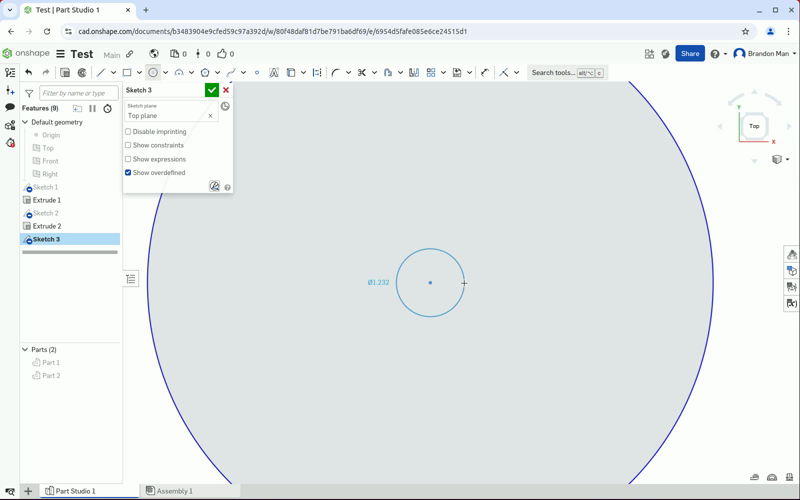
scroll(-6)
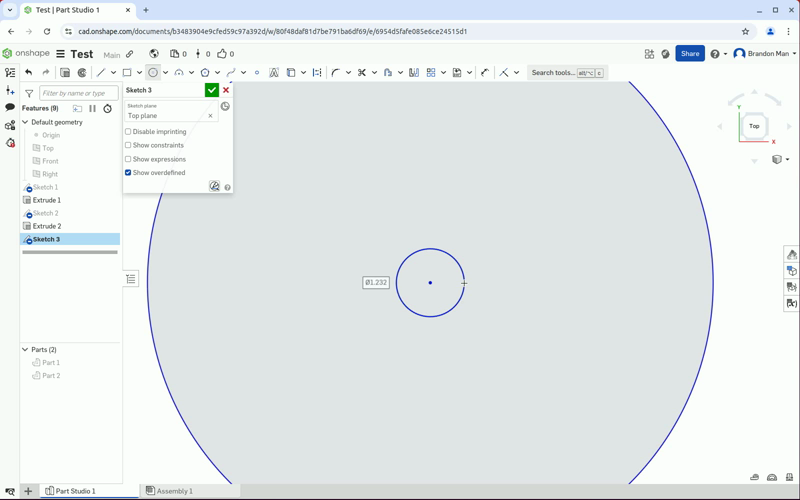
scroll(-6)
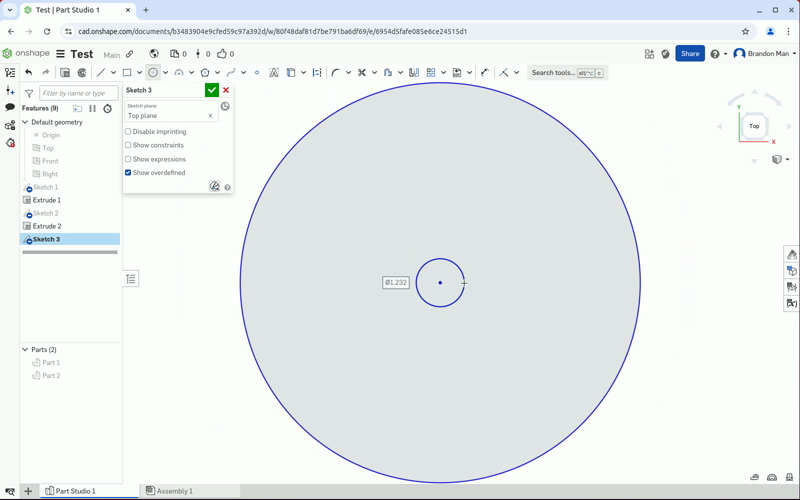
scroll(-6)
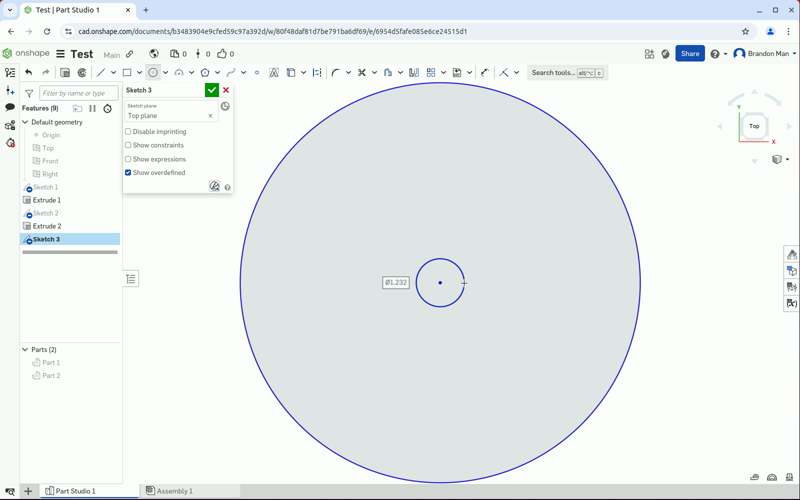
scroll(-6)
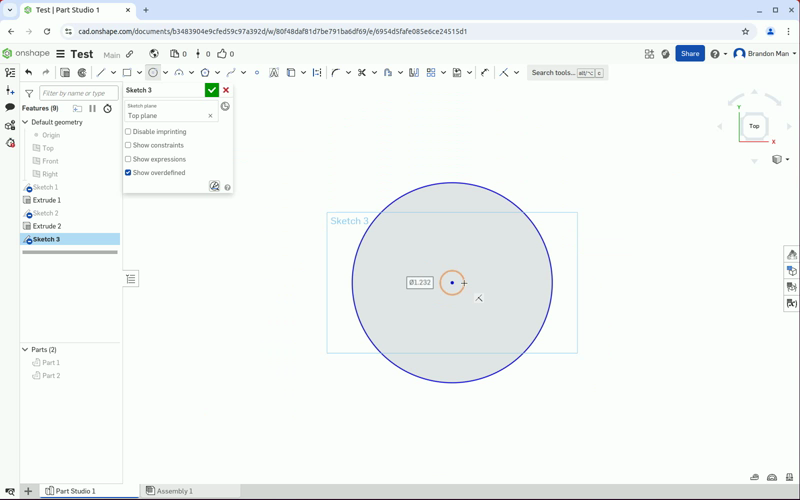
scroll(-6)
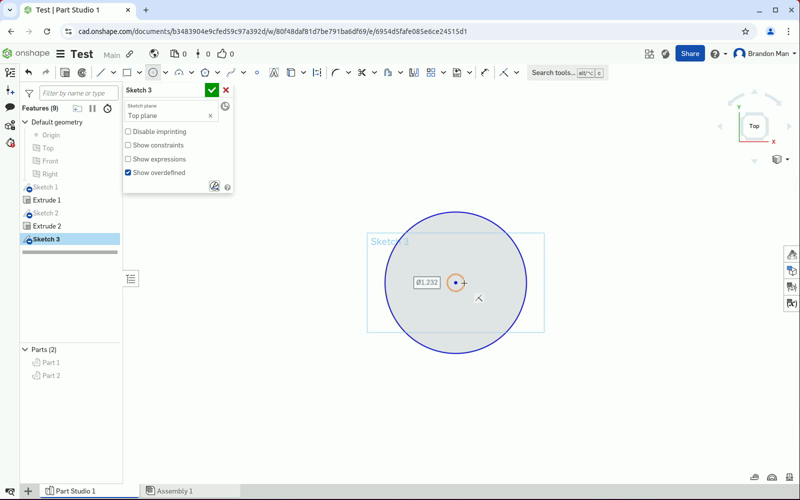
scroll(-6)
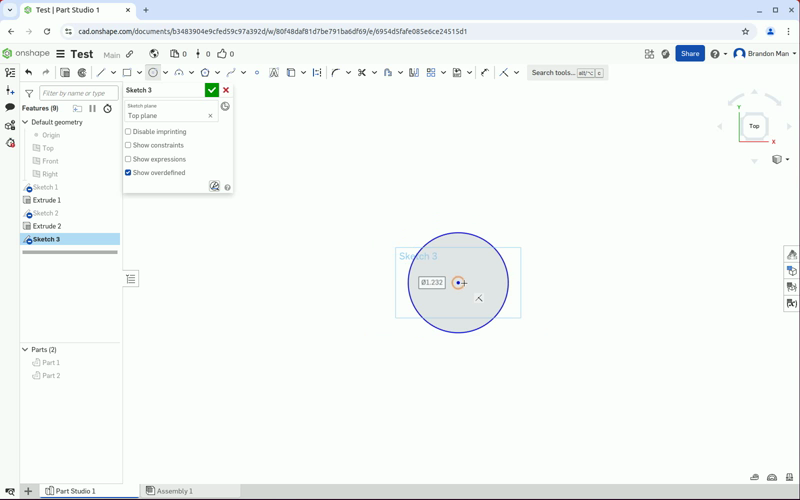
scroll(-6)
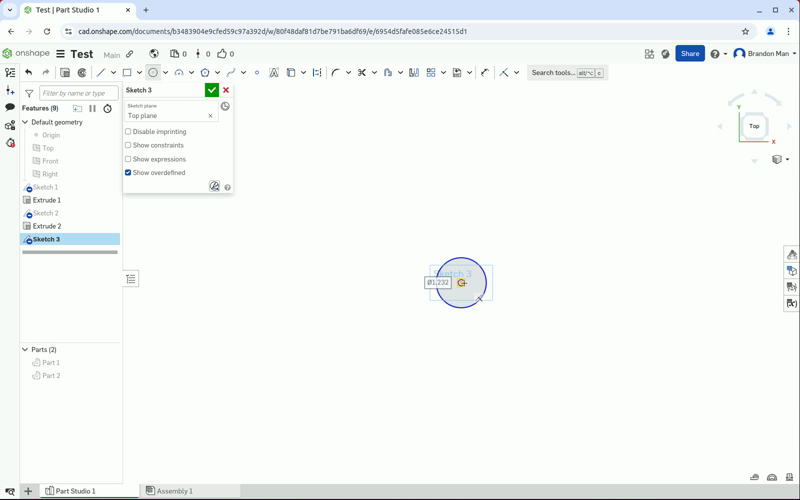
key(esc)
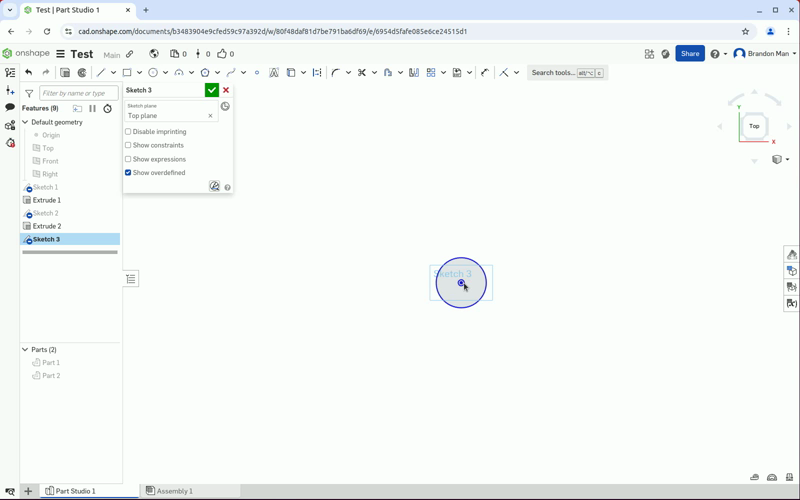
mouse_move(446, 280)
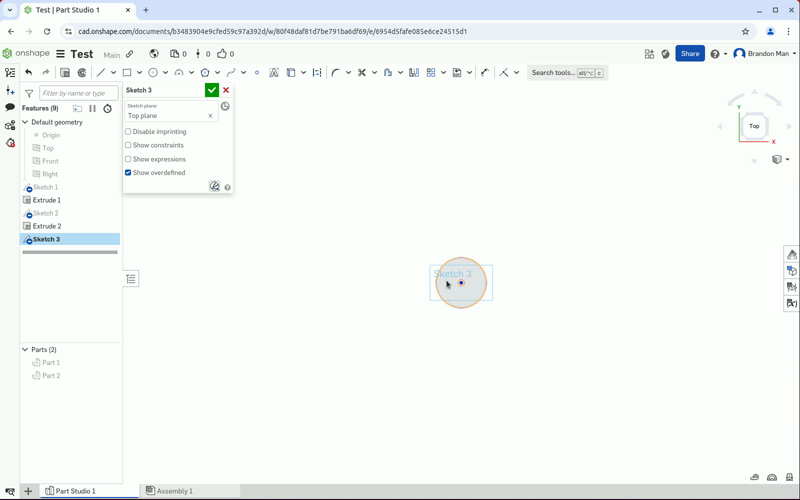
click(446, 280)
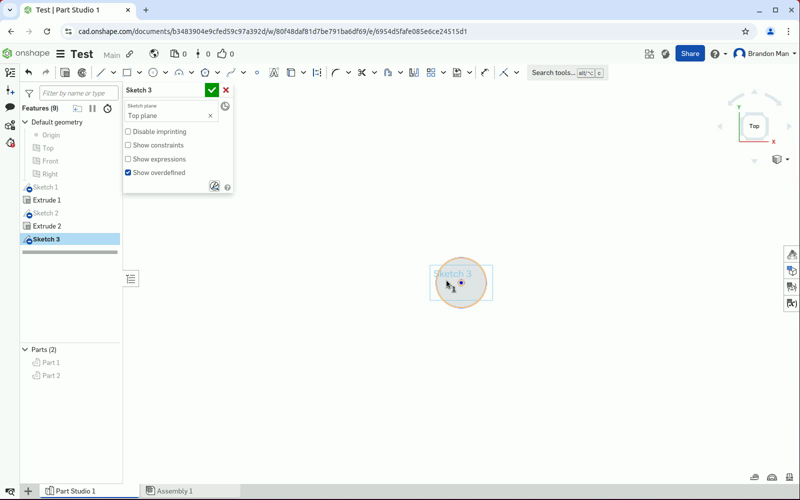
mouse_move(73, 352)
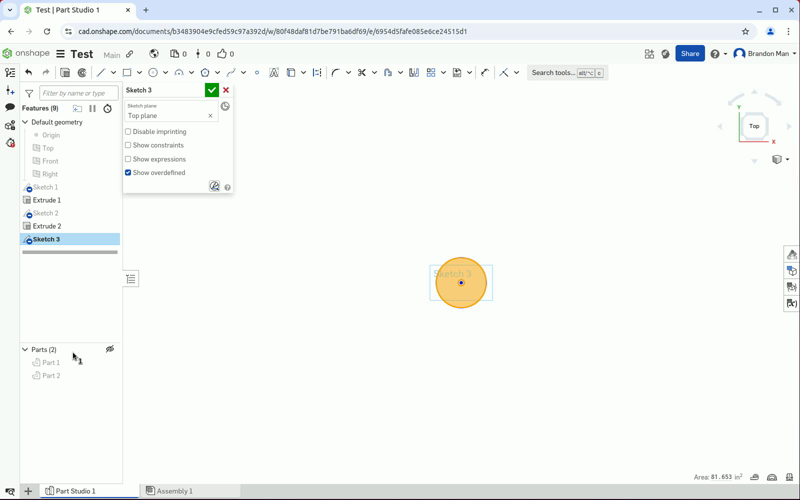
key(shift+y)
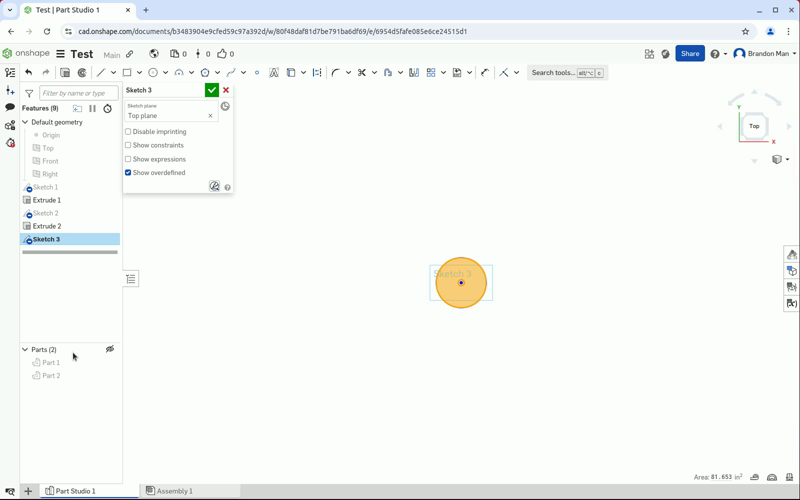
key(shift+e)
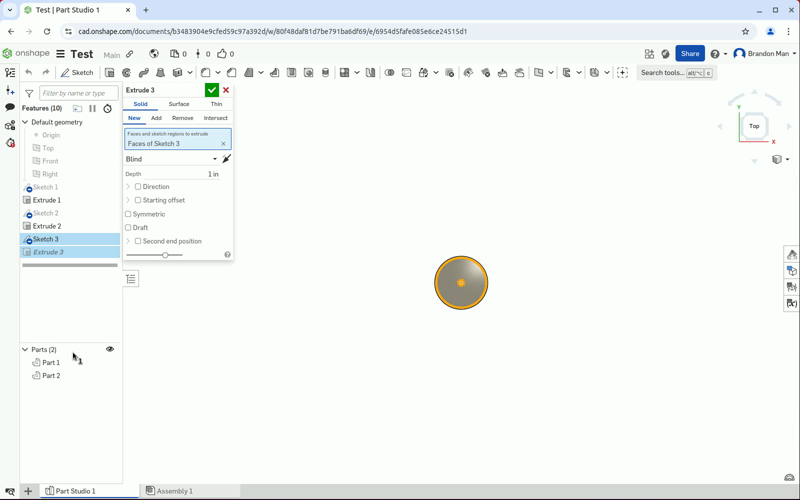
mouse_move(143, 106)
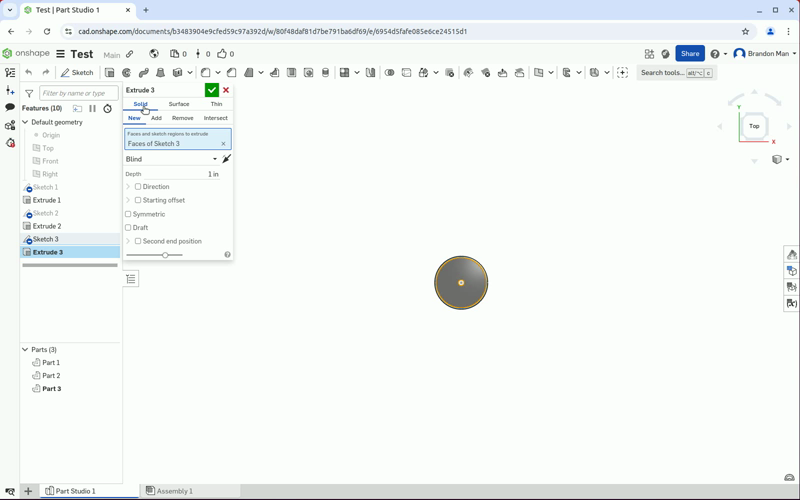
click(143, 106)
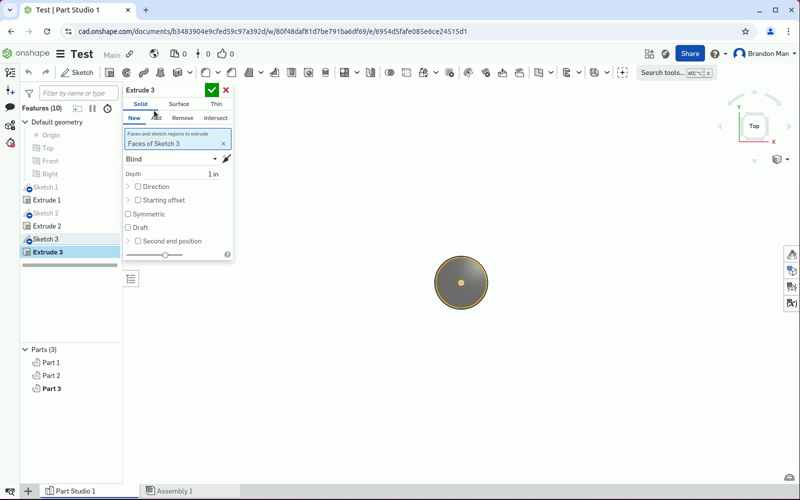
mouse_move(186, 120)
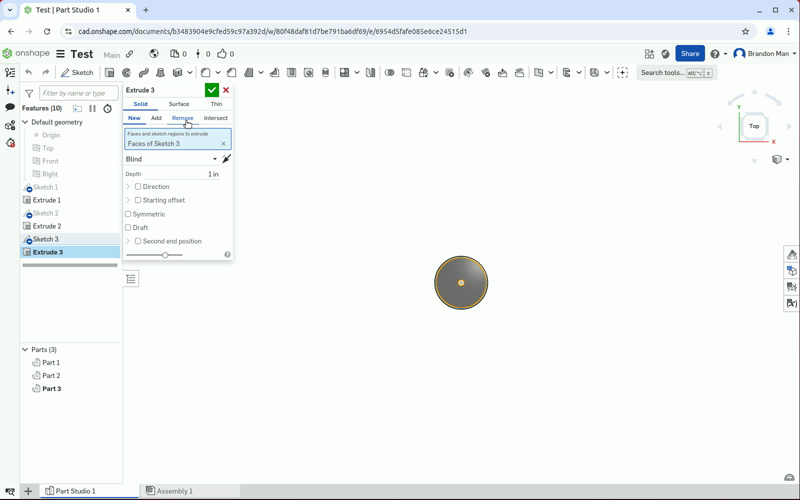
click(186, 120)
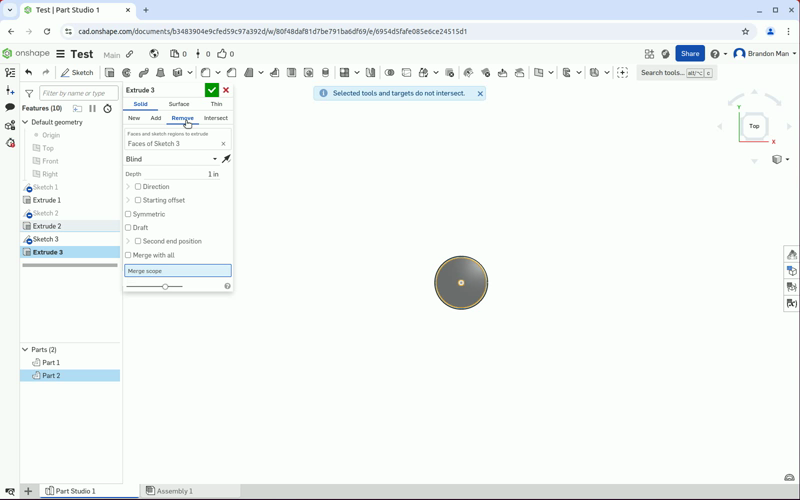
key(tab, 4)
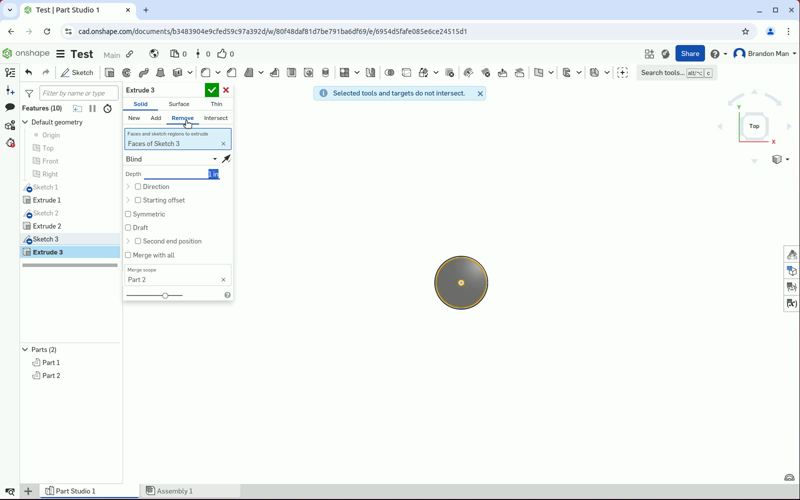
text(-6.258)
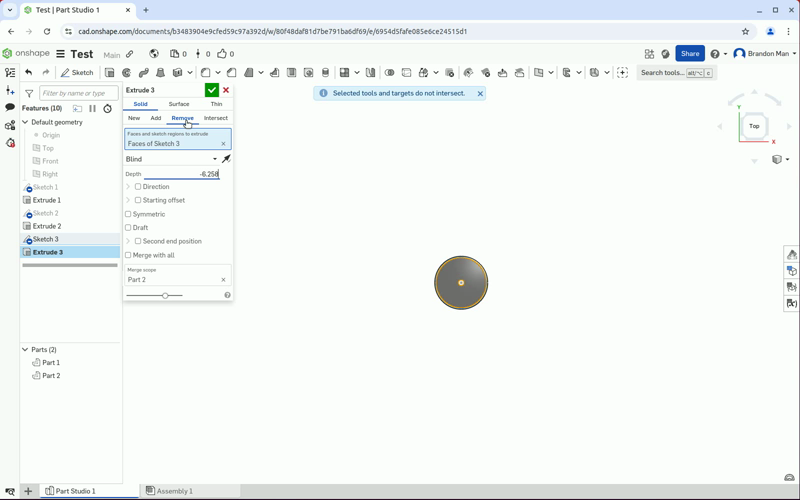
key(tab, 6)
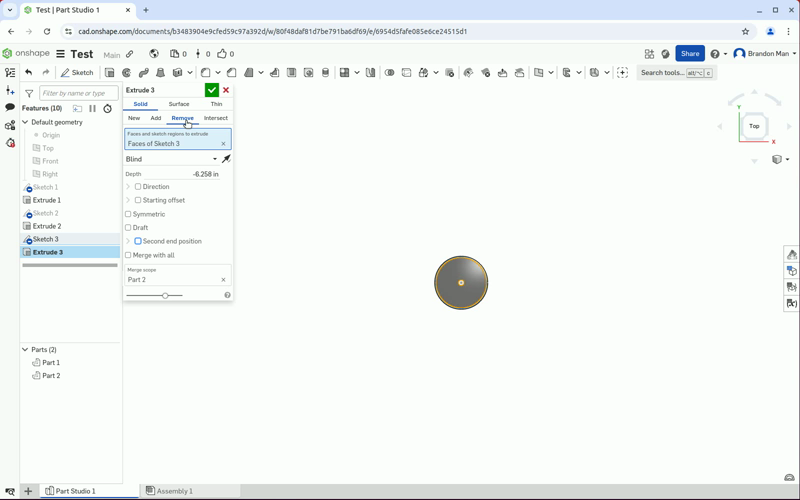
key(space)
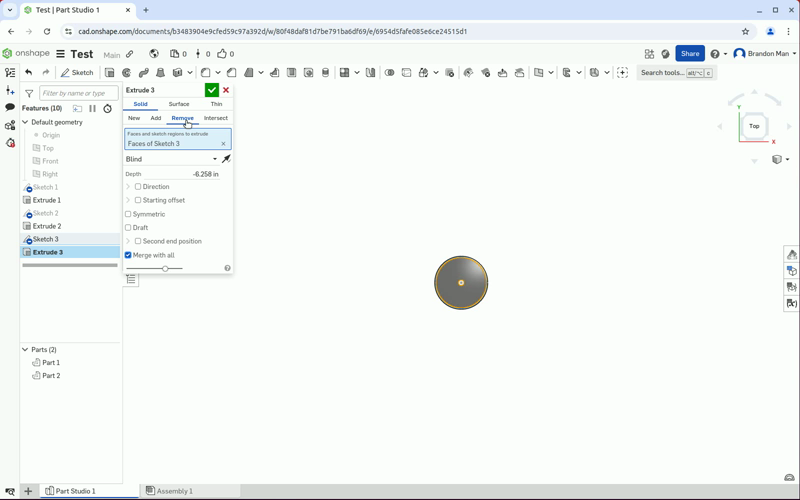
key(enter)
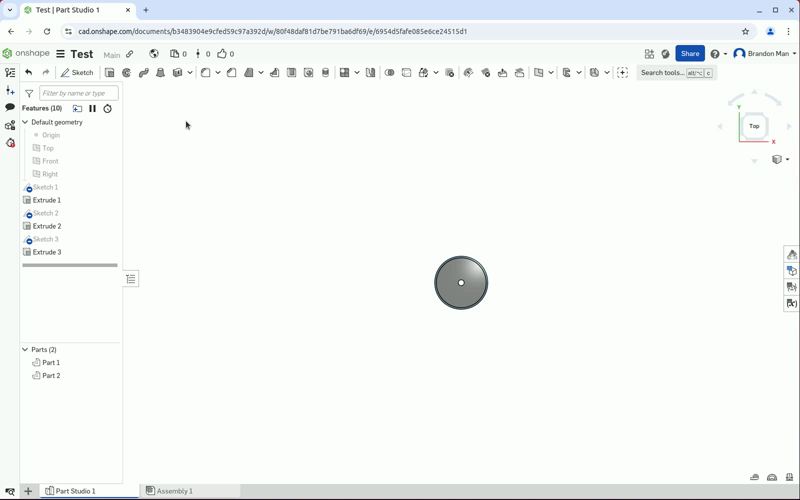
key(shift+h)
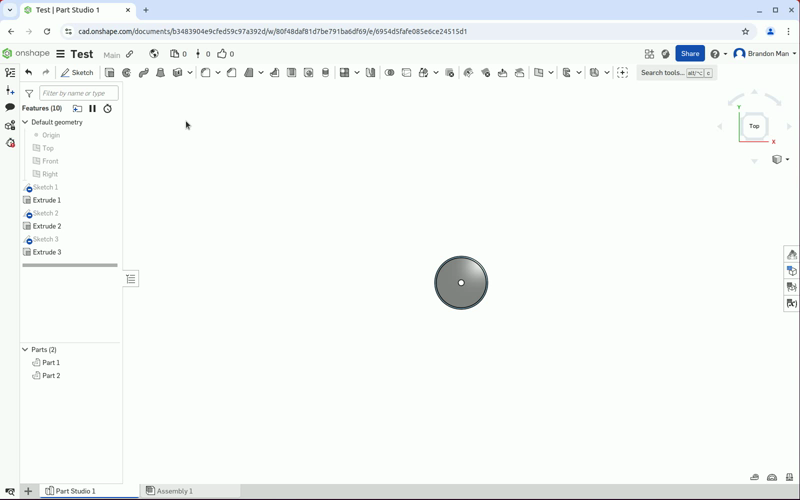
key(shift+h)
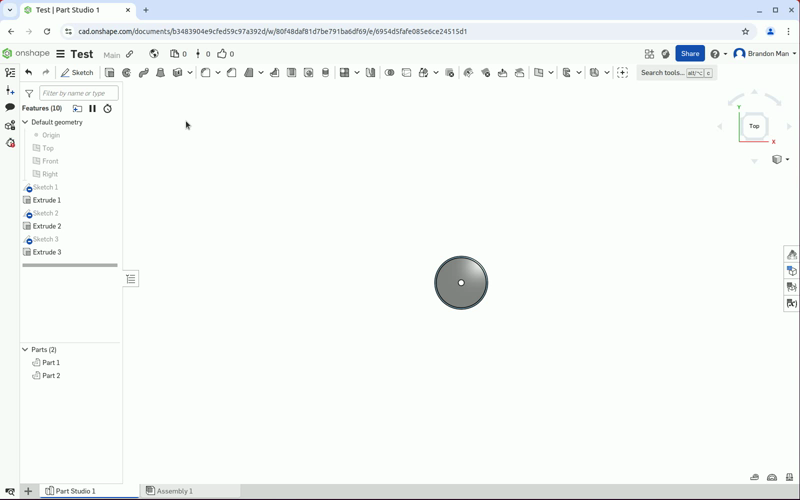
mouse_move(73, 189)
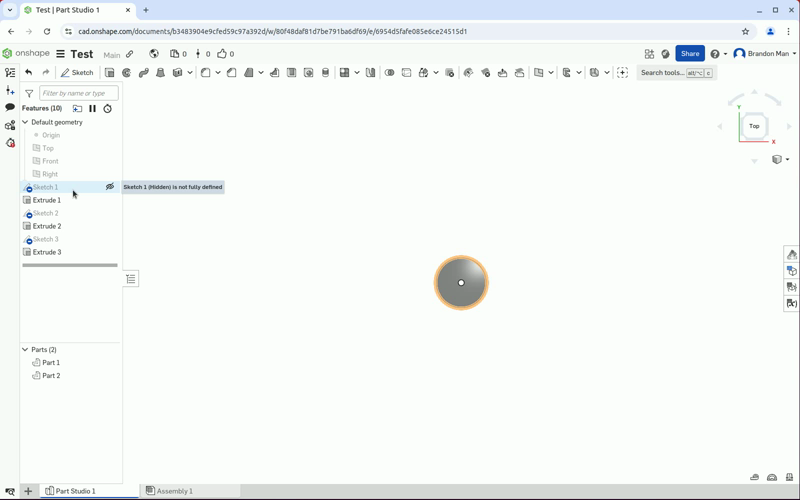
click(73, 189)
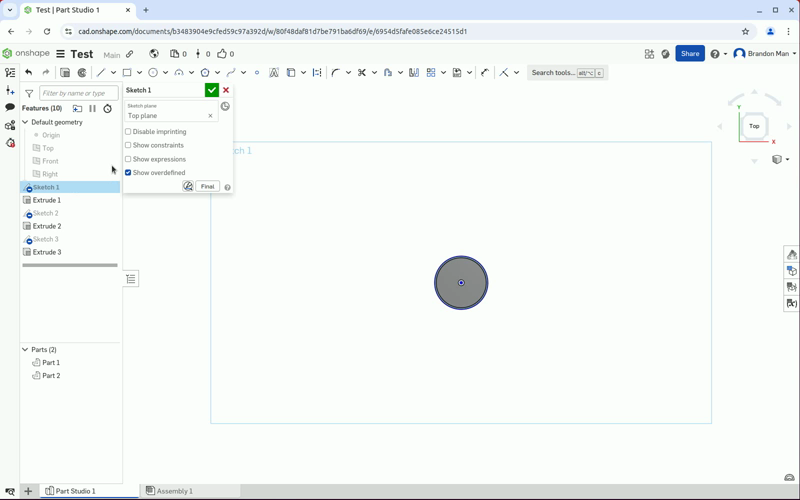
mouse_move(229, 92)
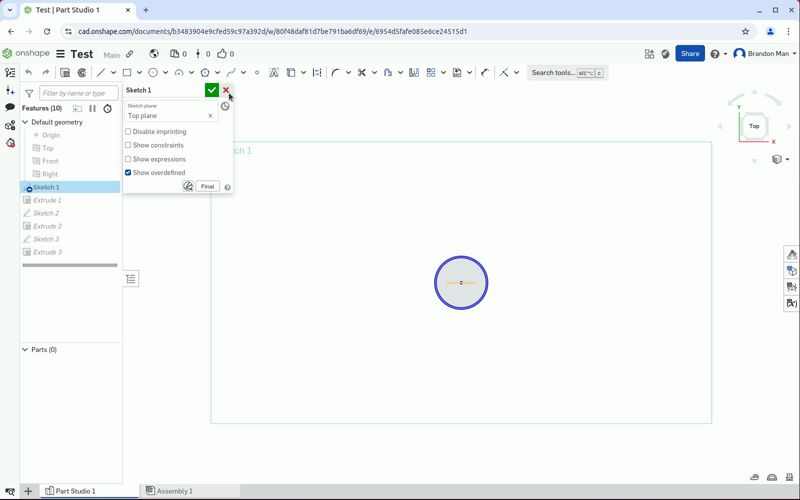
click(229, 92)
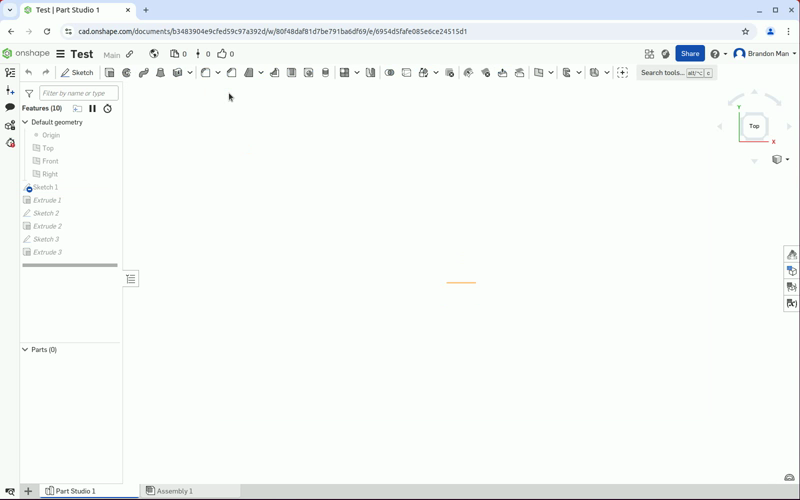
mouse_move(541, 75)
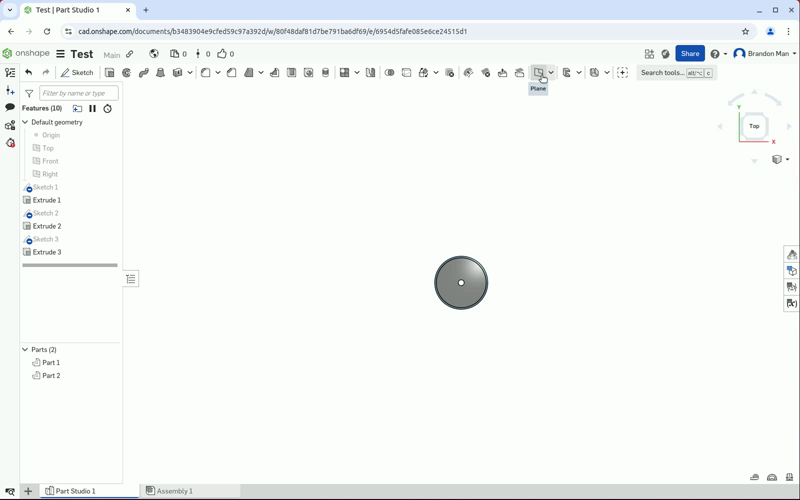
click(541, 75)
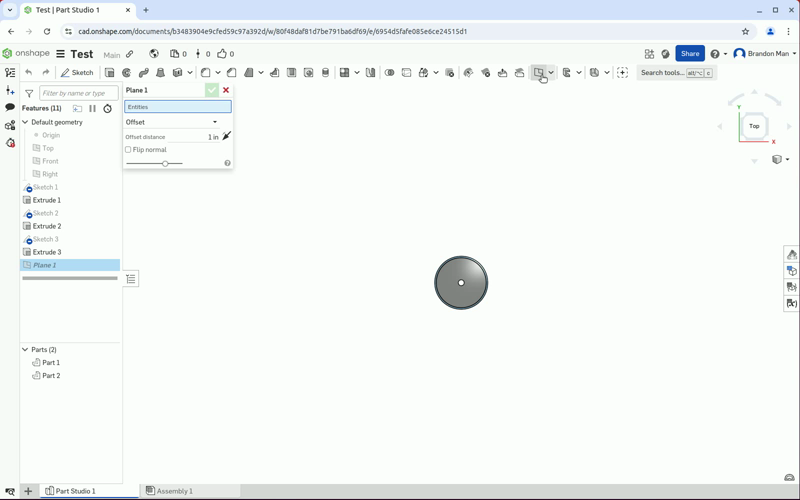
mouse_move(73, 150)
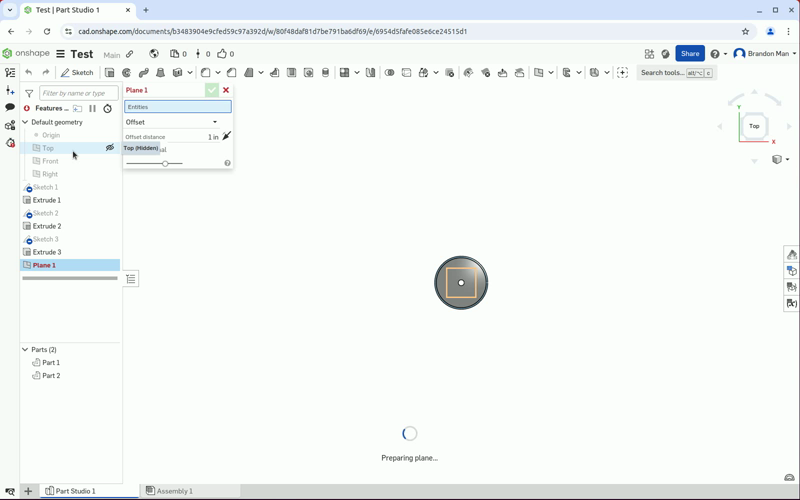
click(73, 150)
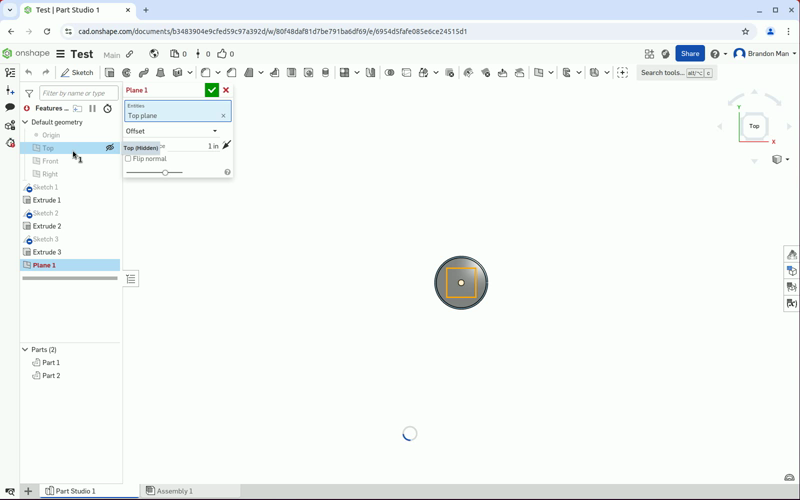
key(tab, 2)
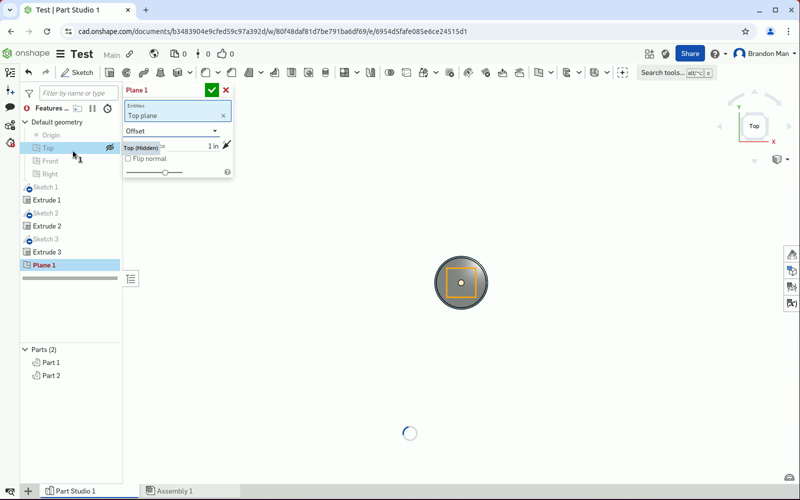
text(6.501)
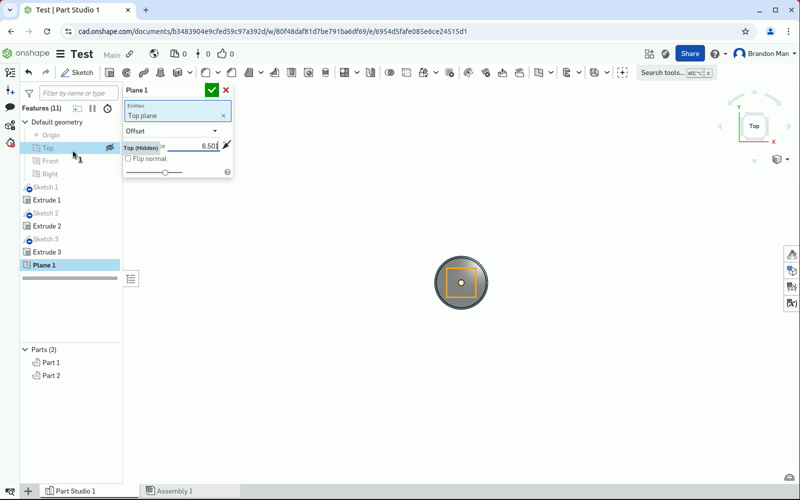
key(enter, 2)
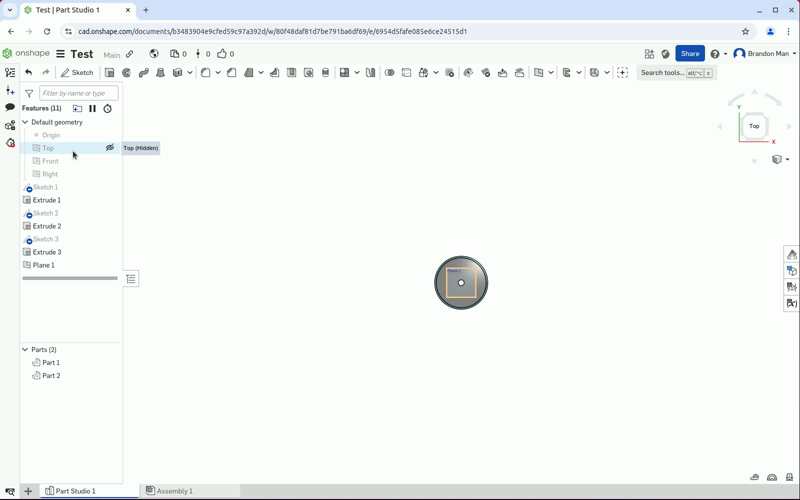
key(shift+s)
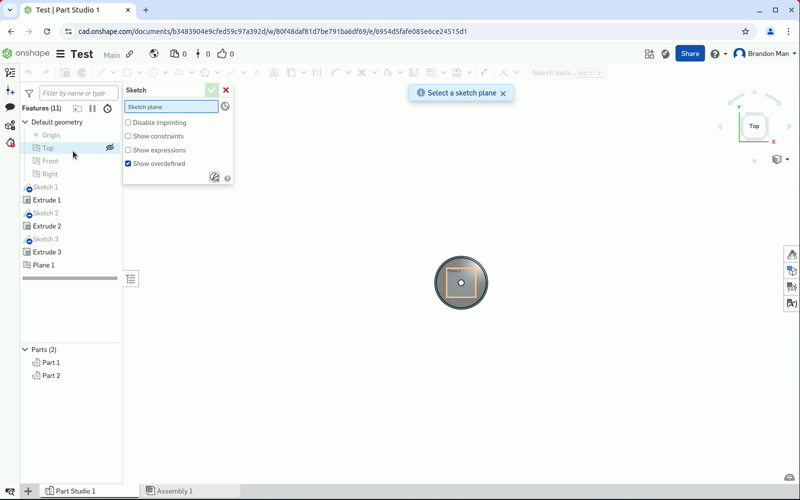
mouse_move(73, 267)
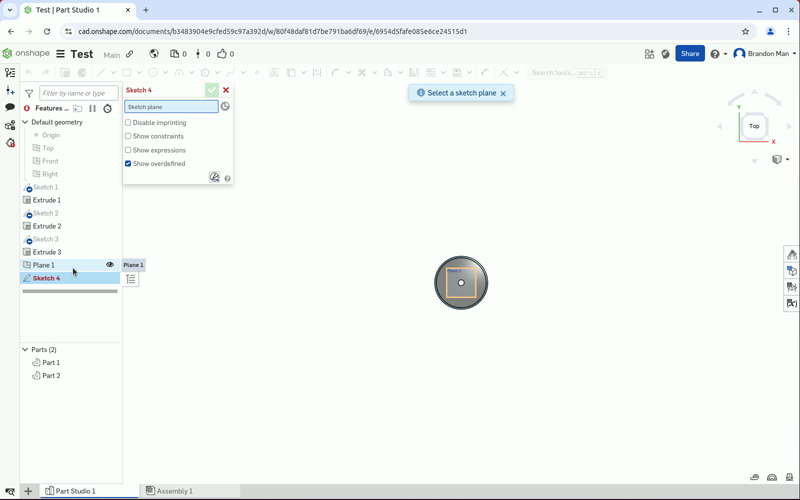
click(73, 267)
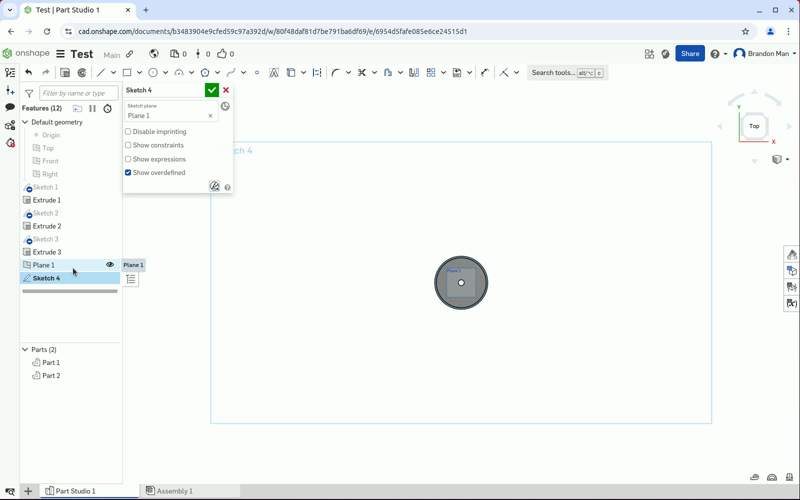
mouse_move(73, 352)
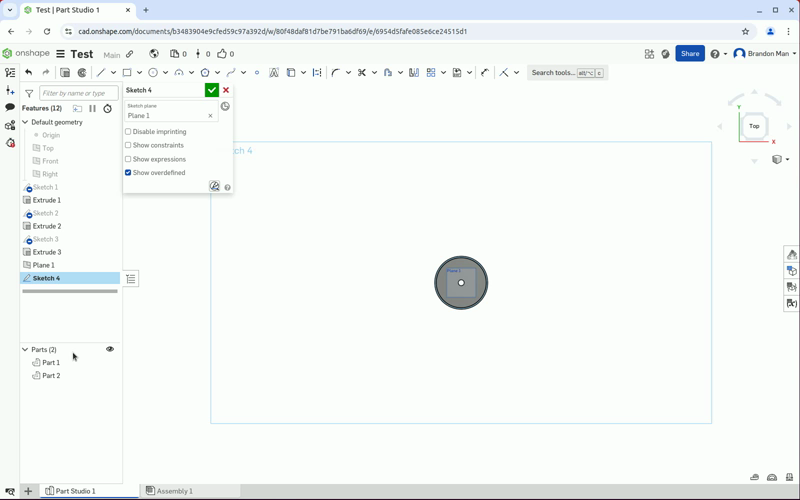
key(y)
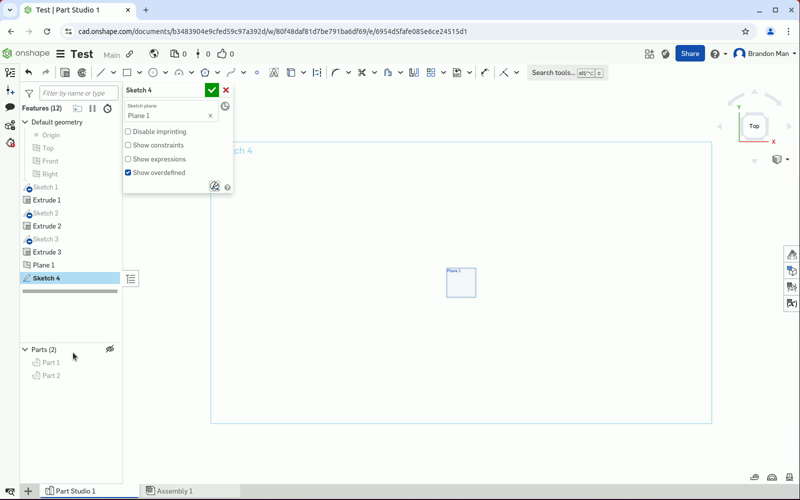
key(c)
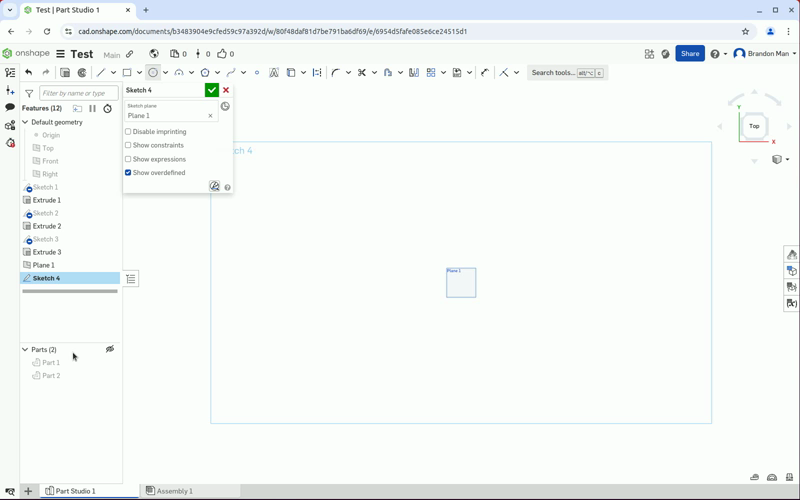
key_down(shift)
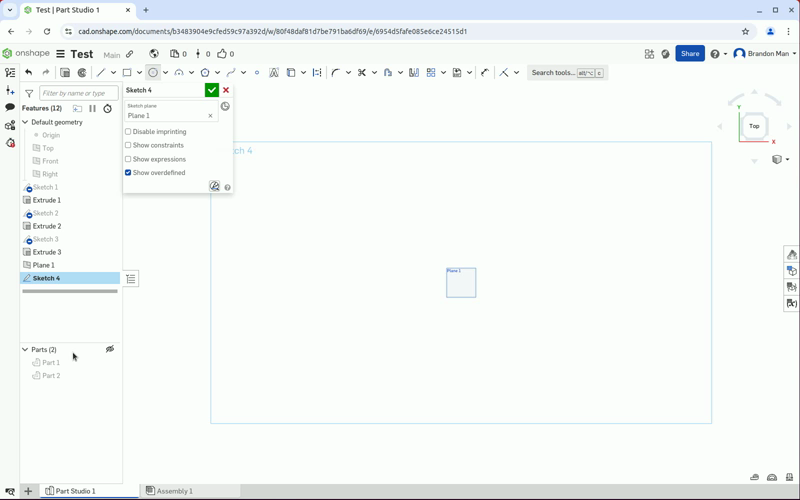
mouse_move(461, 282)
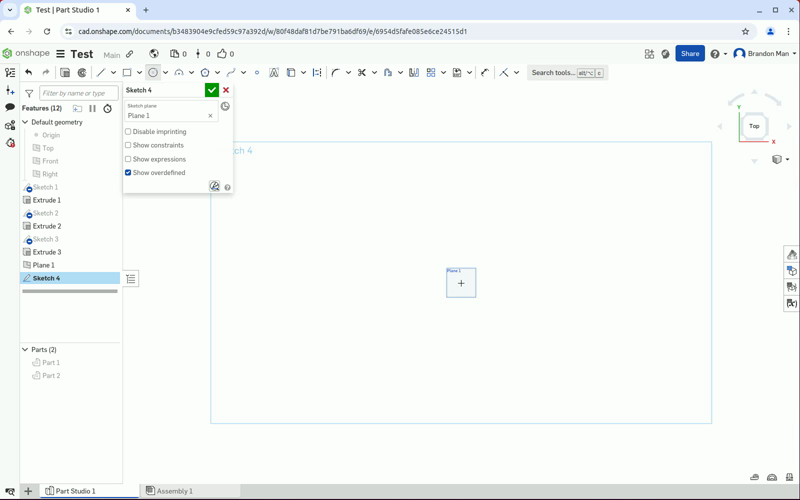
click(461, 282)
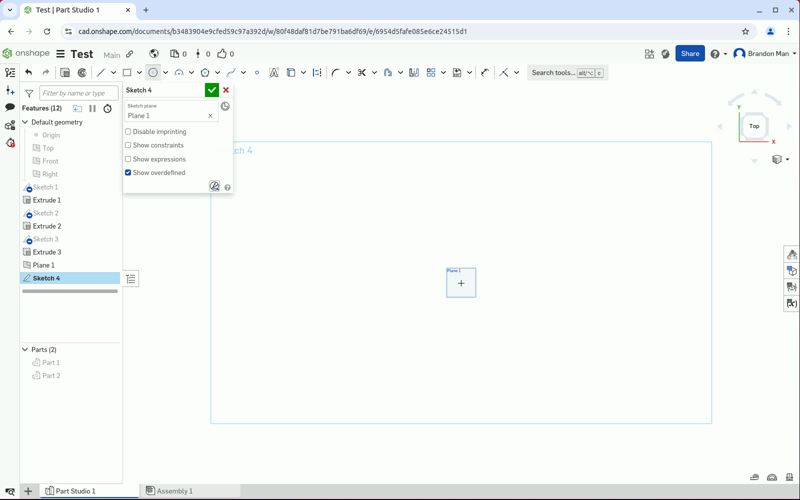
key_up(shift)
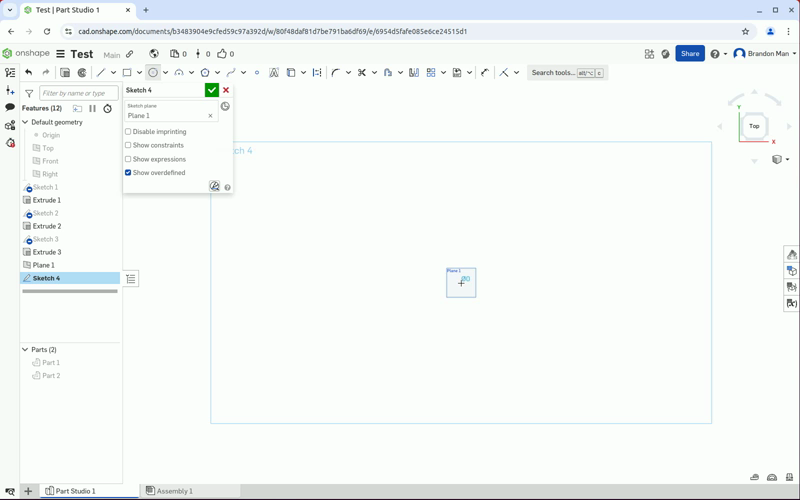
mouse_move(464, 282)
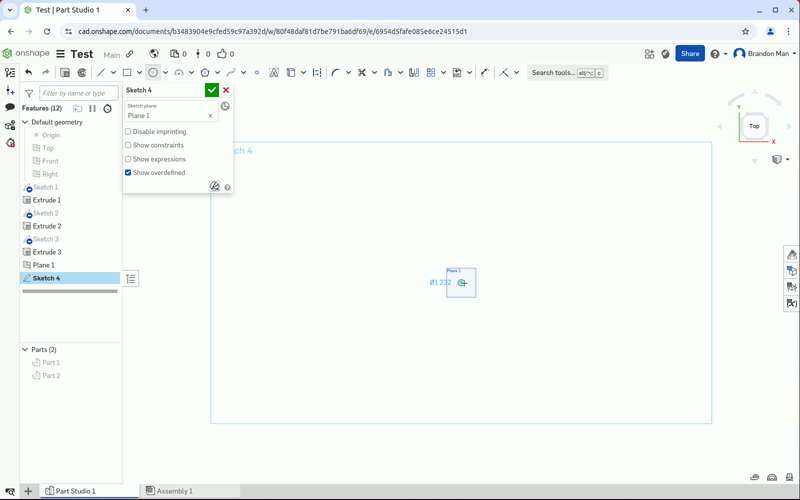
click(464, 282)
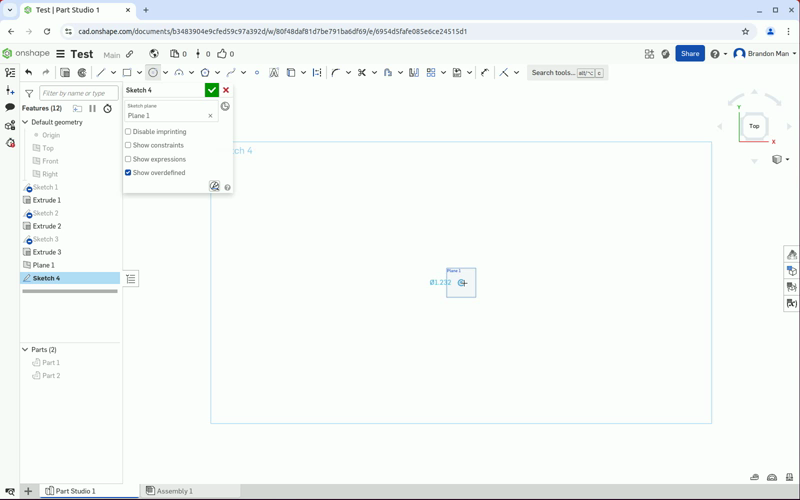
key(esc)
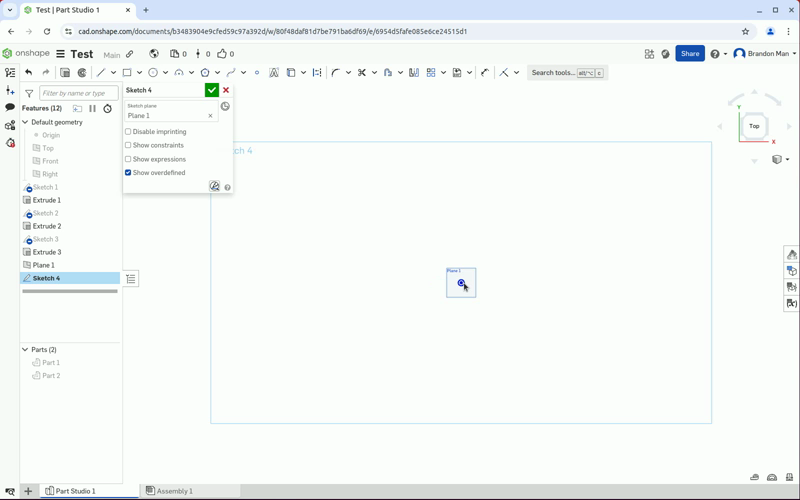
mouse_move(459, 281)
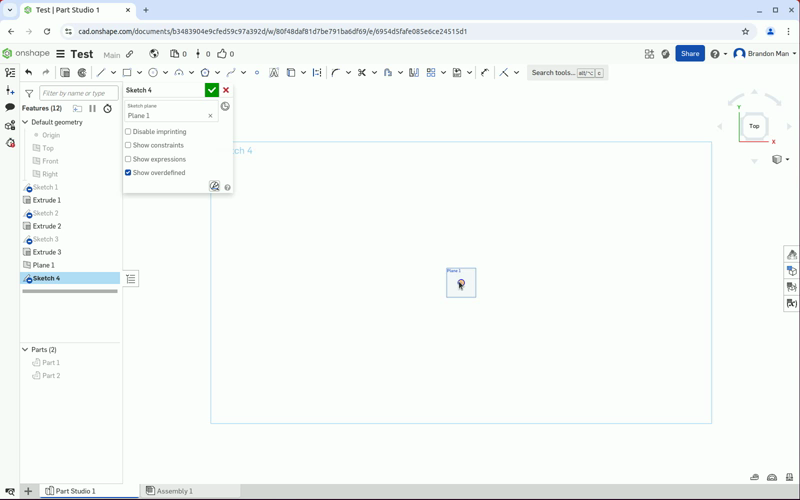
scroll(6)
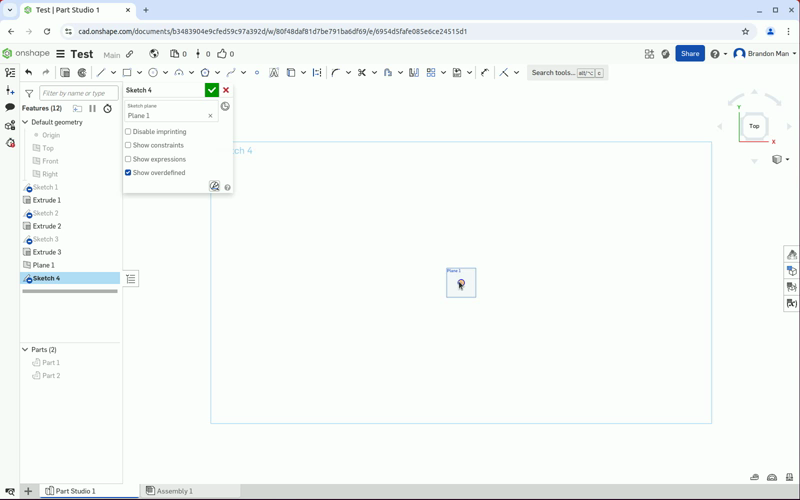
scroll(6)
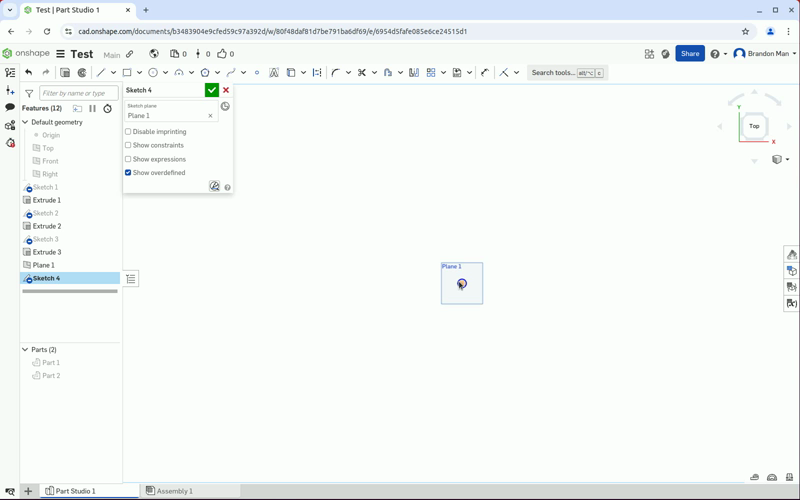
scroll(6)
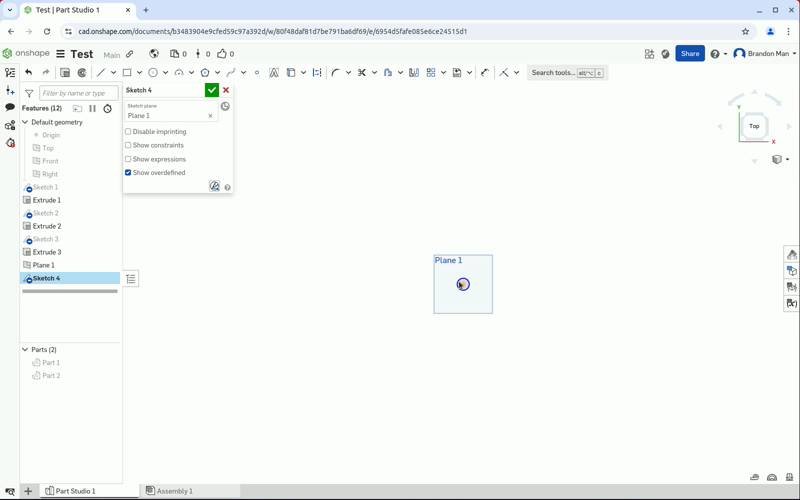
scroll(6)
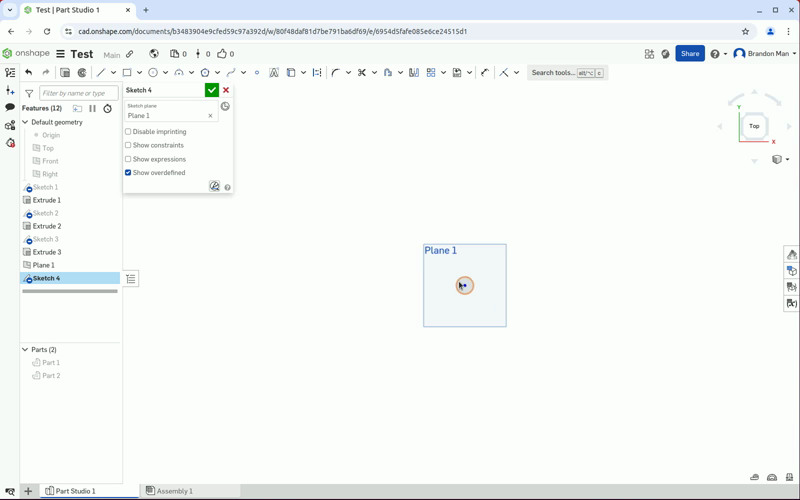
scroll(6)
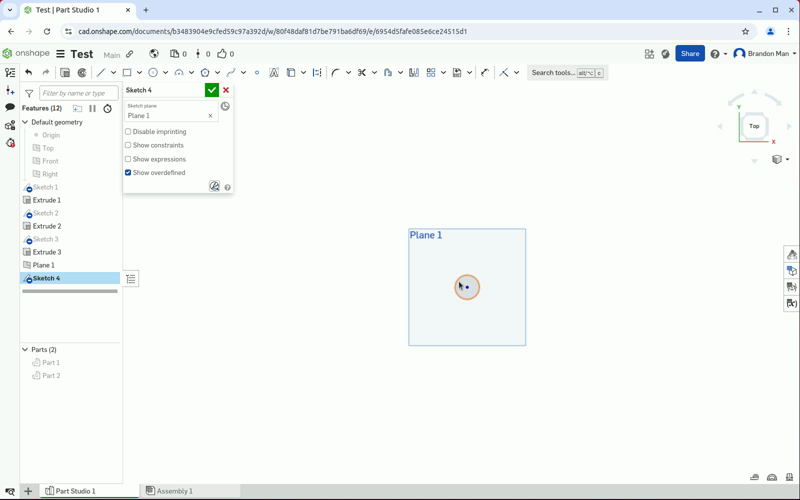
scroll(6)
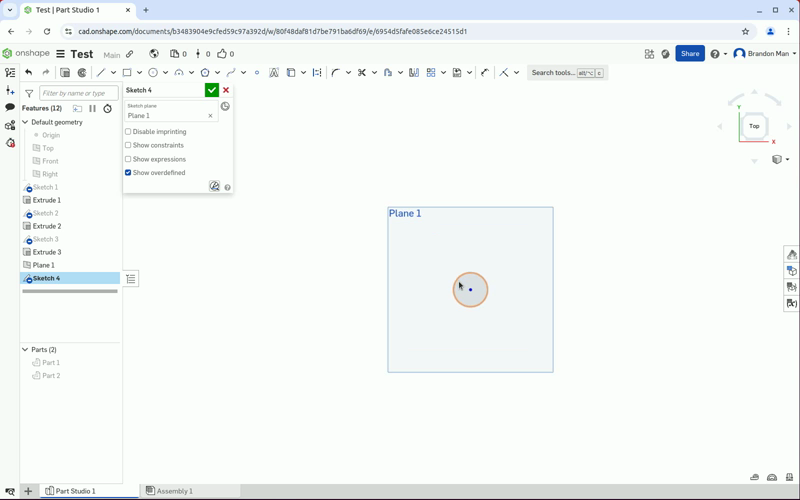
scroll(6)
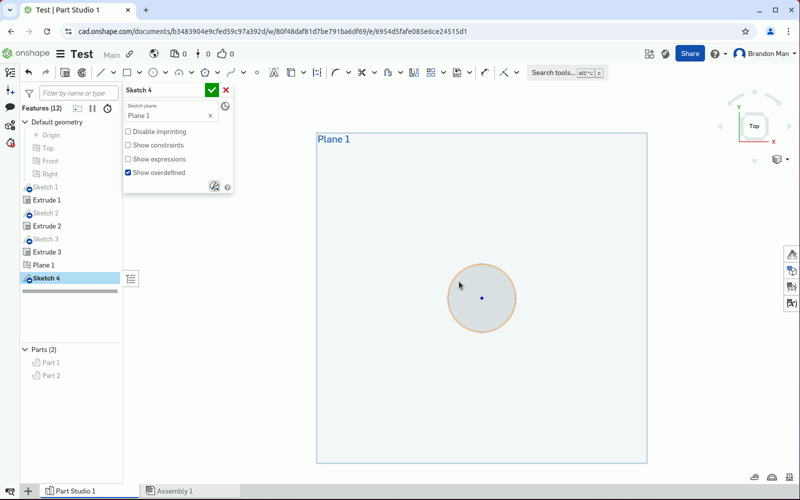
click(459, 281)
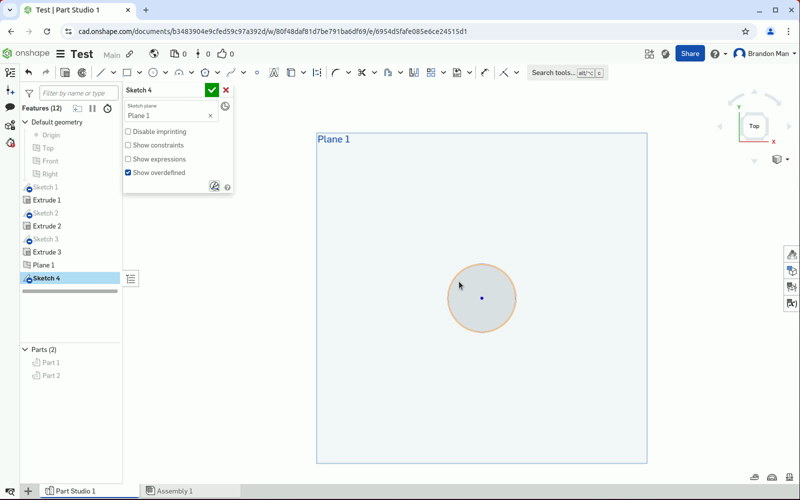
scroll(-6)
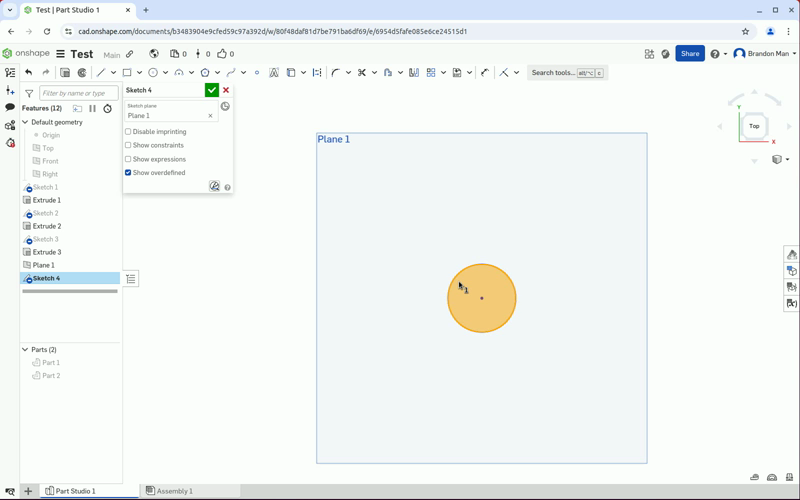
scroll(-6)
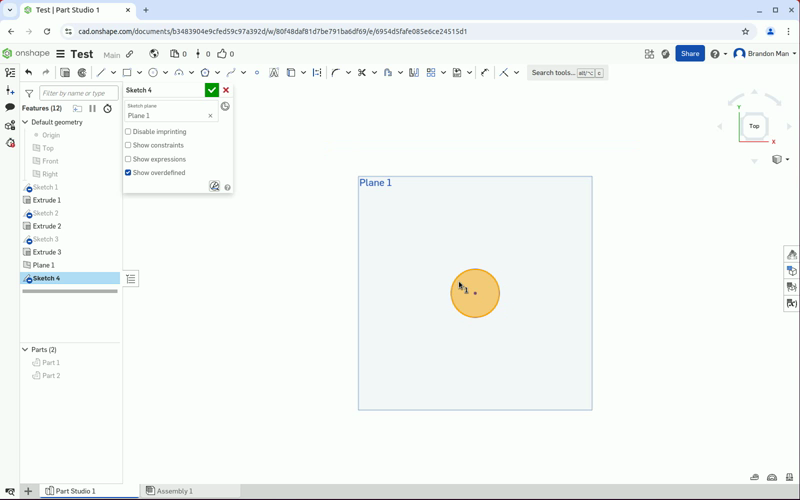
scroll(-6)
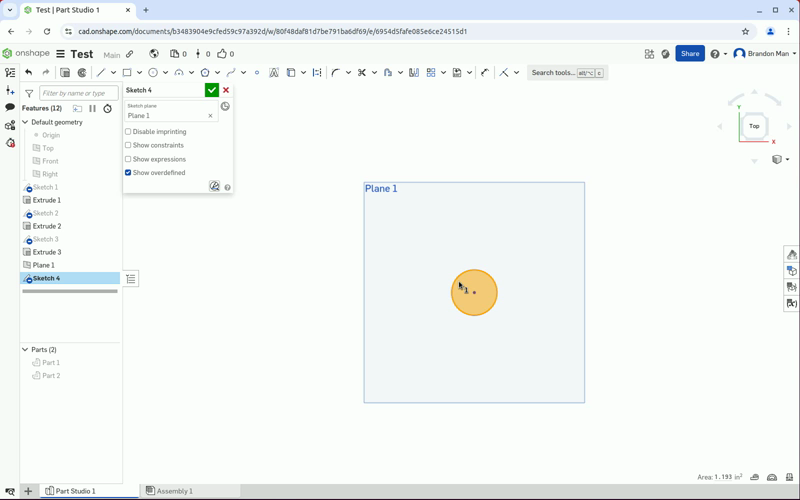
scroll(-6)
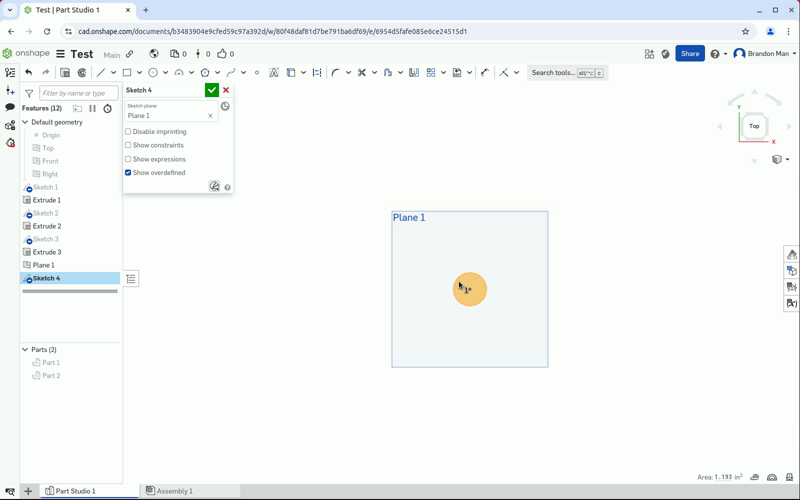
scroll(-6)
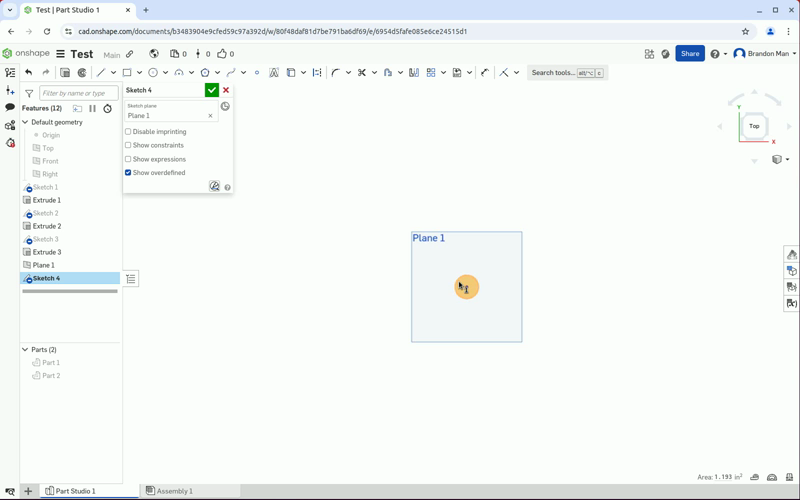
scroll(-6)
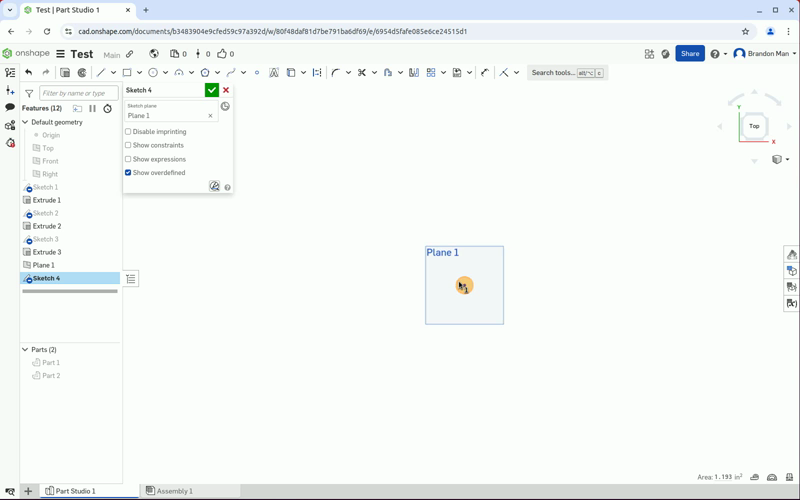
scroll(-6)
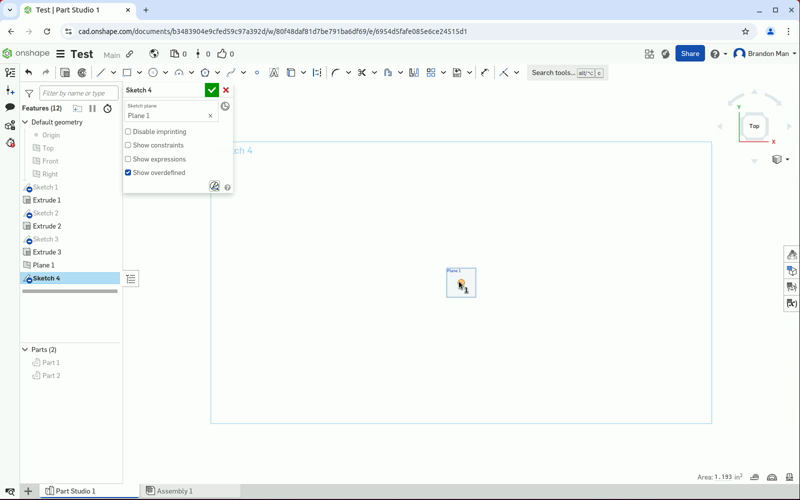
mouse_move(73, 352)
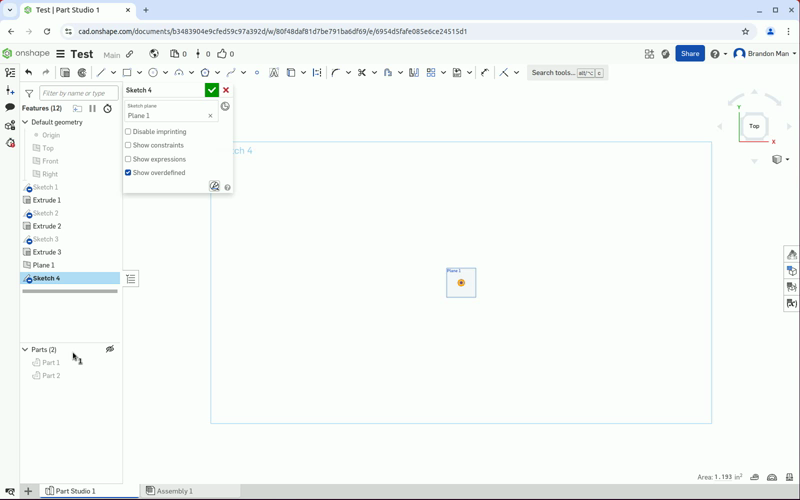
key(shift+y)
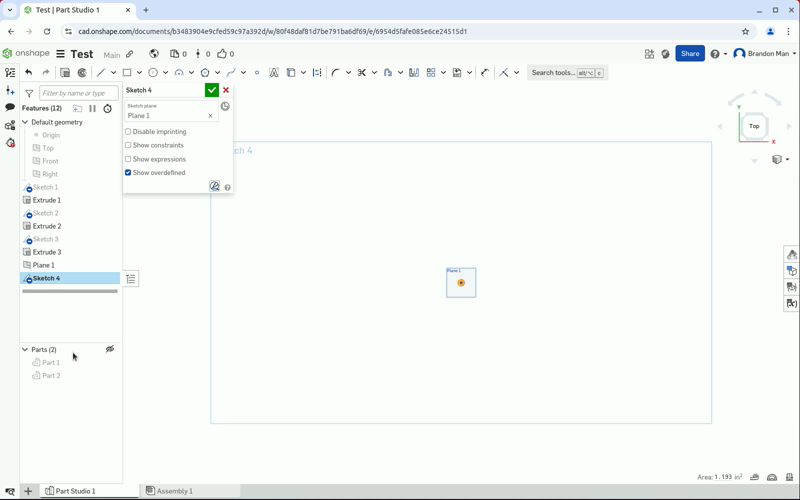
key(shift+e)
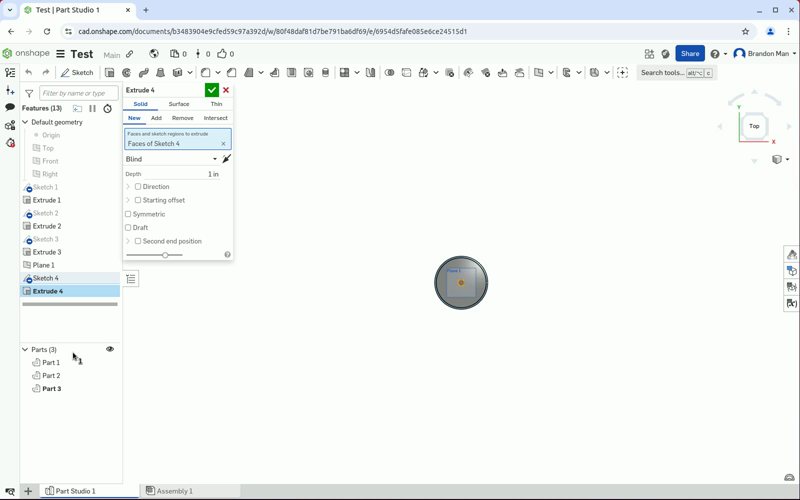
mouse_move(143, 106)
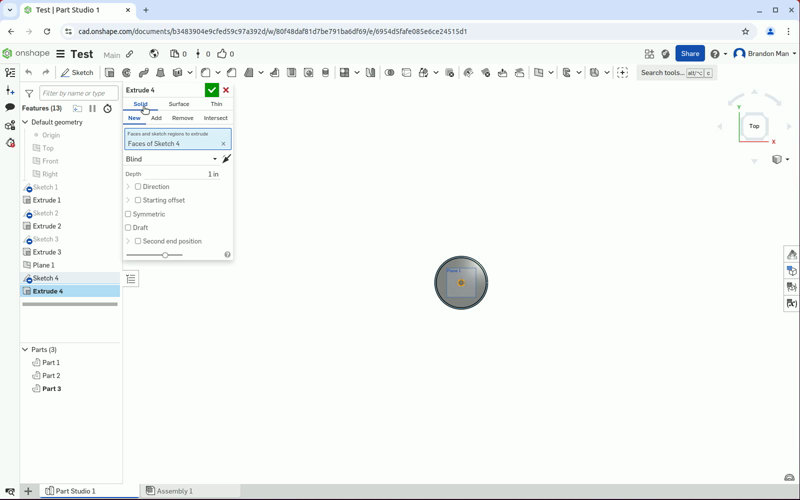
click(143, 106)
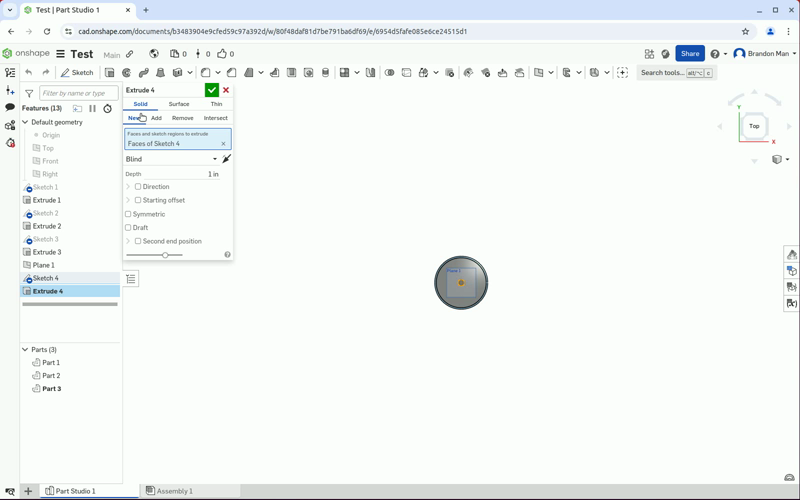
mouse_move(137, 120)
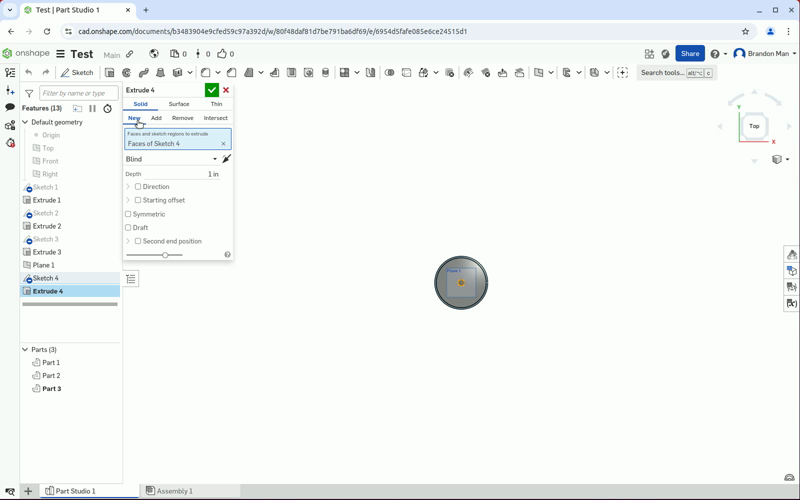
click(137, 120)
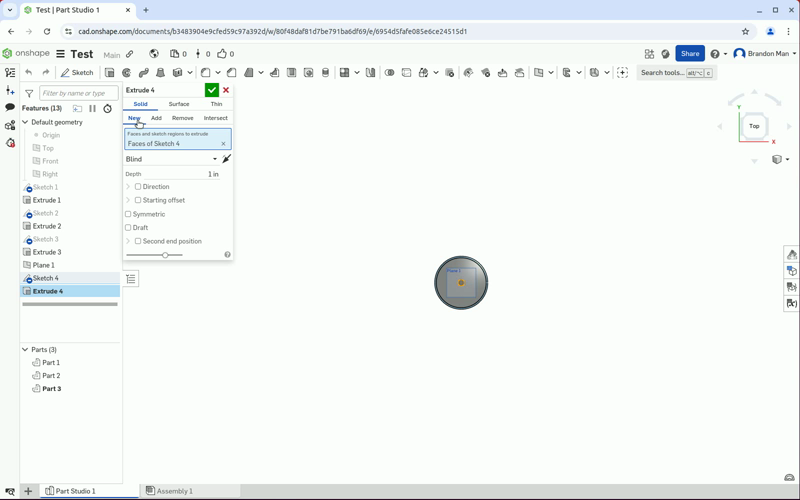
key(tab, 4)
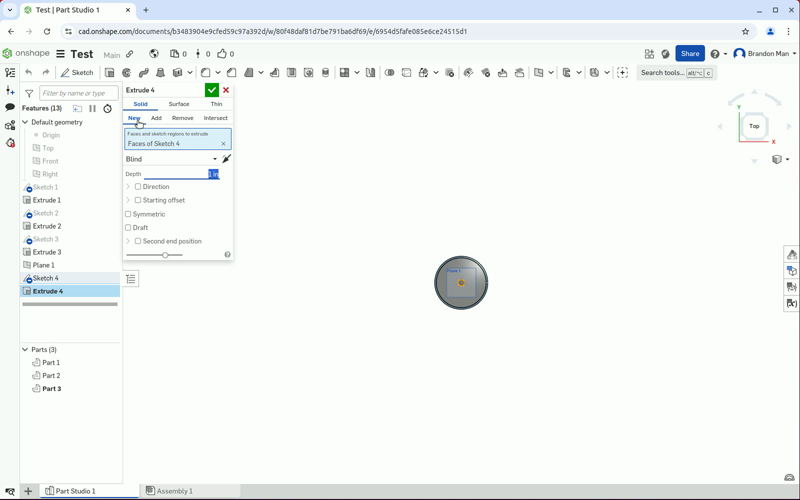
text(0.722)
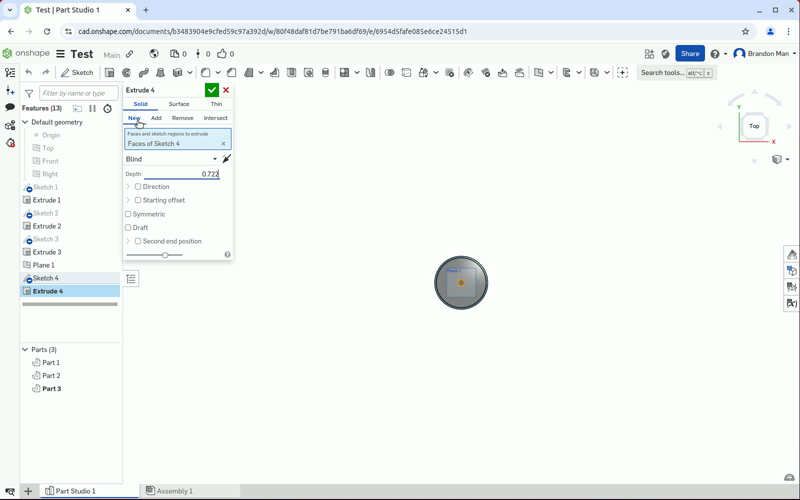
key(enter)
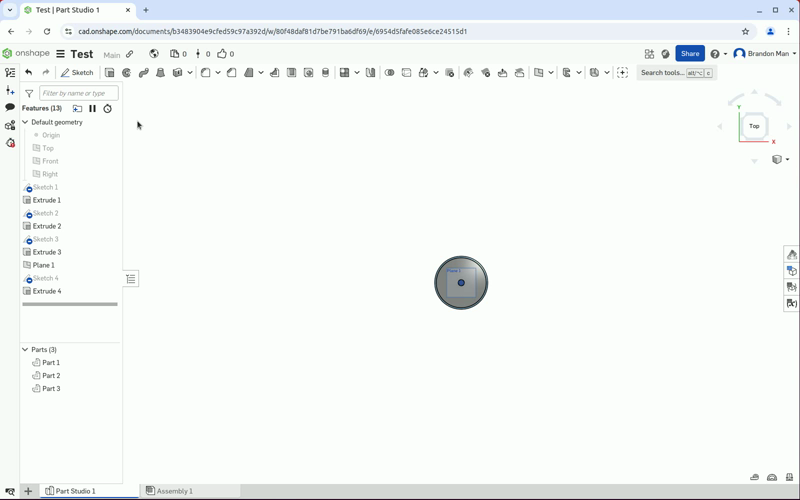
key(shift+h)
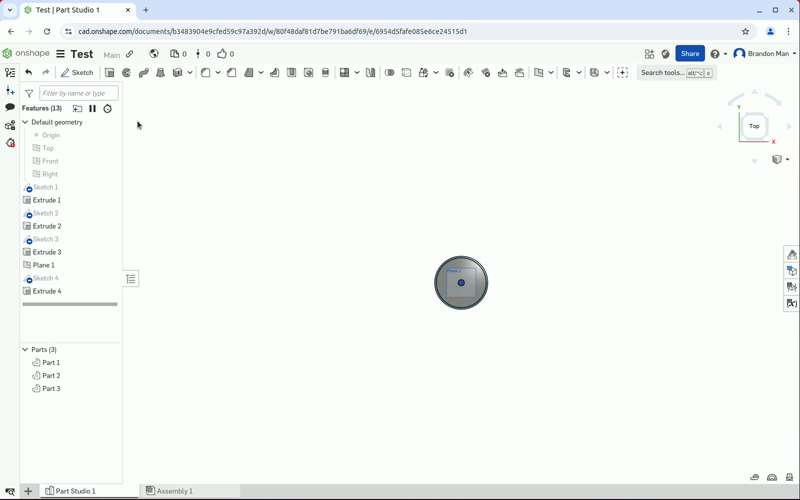
key(shift+h)
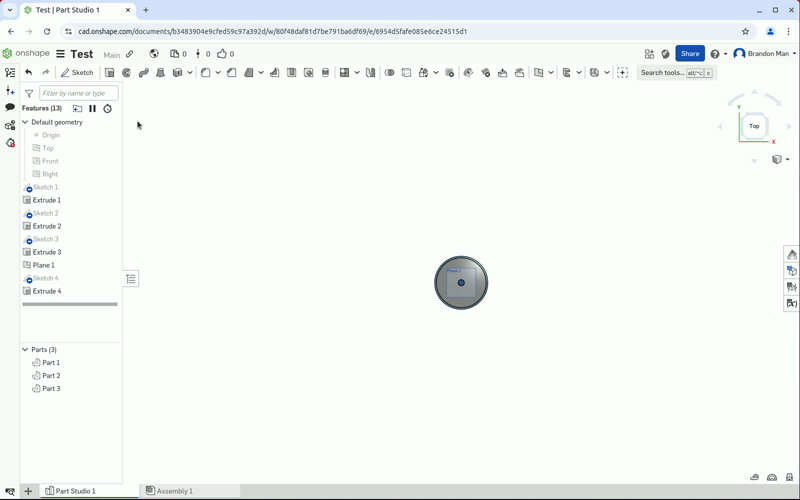
mouse_move(73, 189)
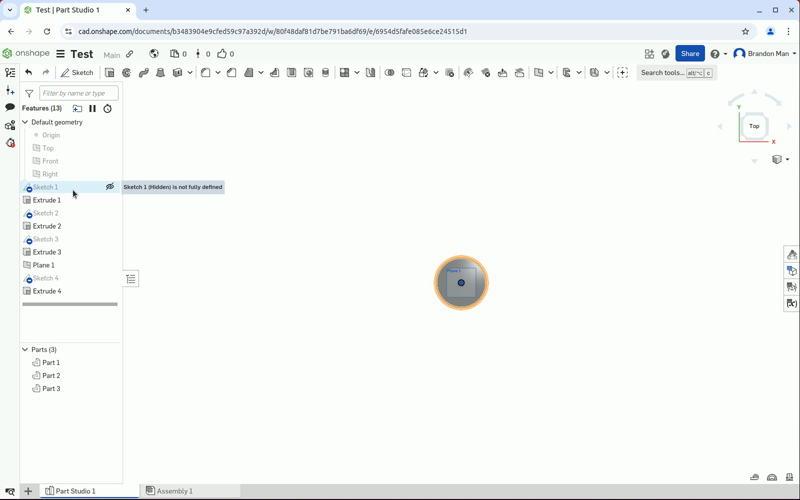
click(73, 189)
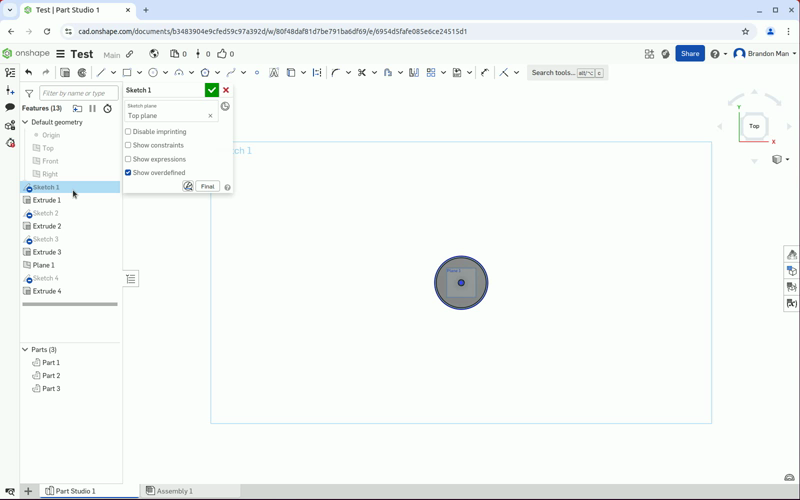
mouse_move(229, 92)
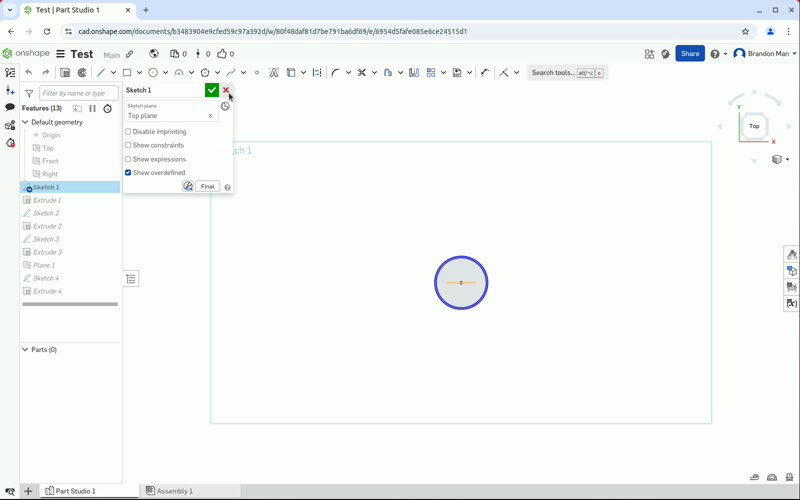
click(229, 92)
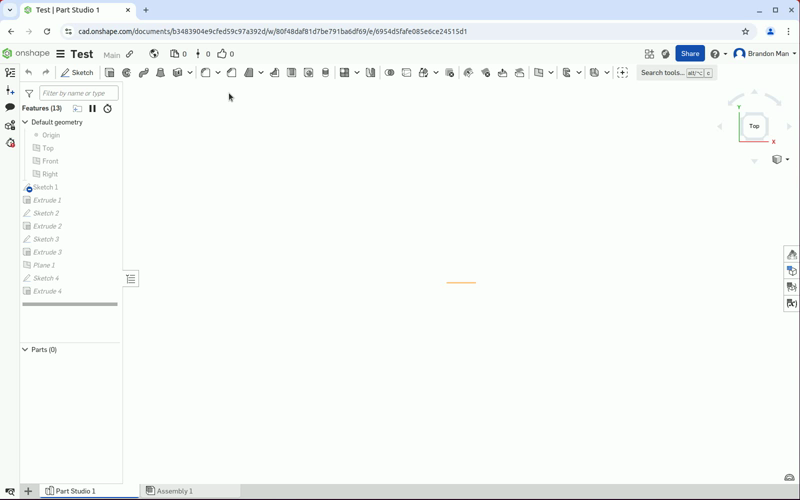
key(shift+s)
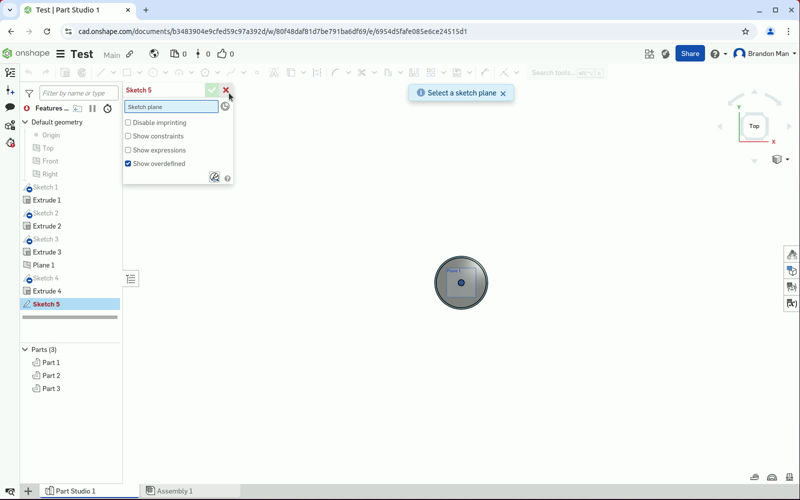
mouse_move(73, 267)
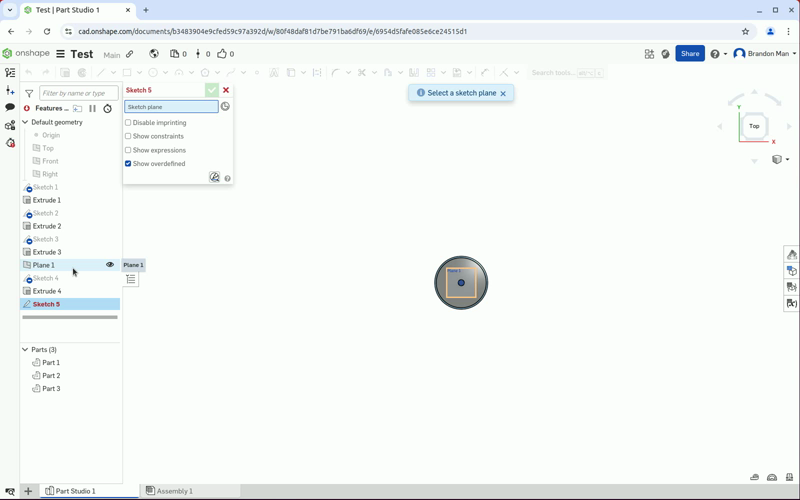
click(73, 267)
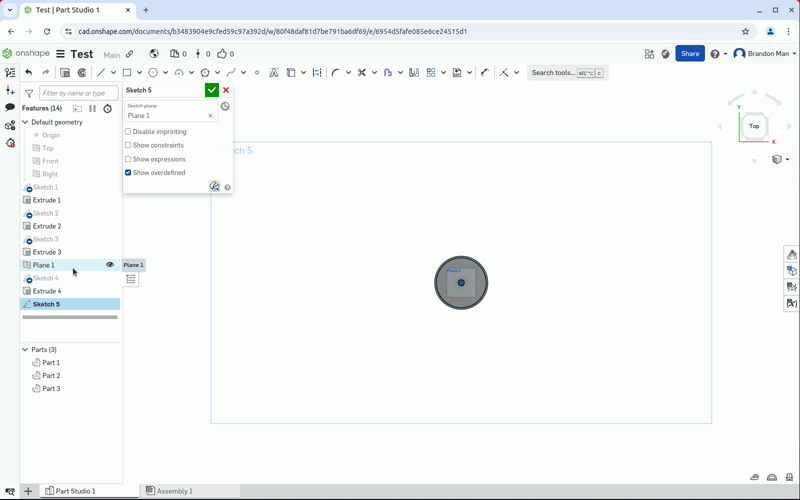
mouse_move(73, 352)
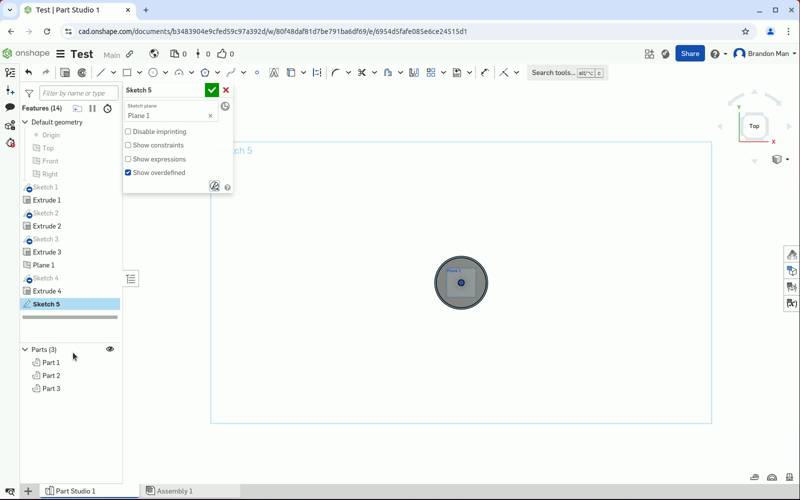
key(y)
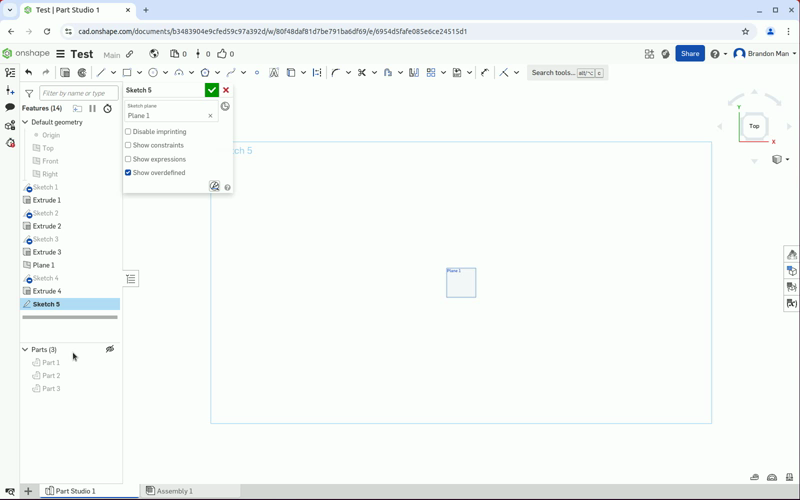
key(l)
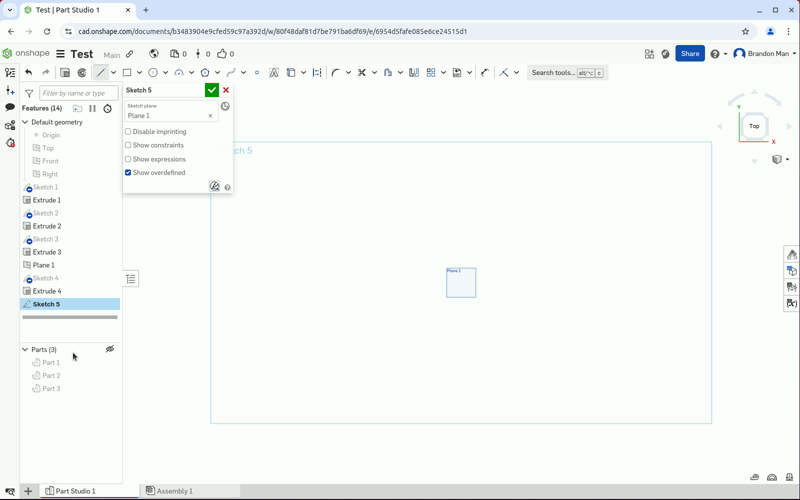
key_down(shift)
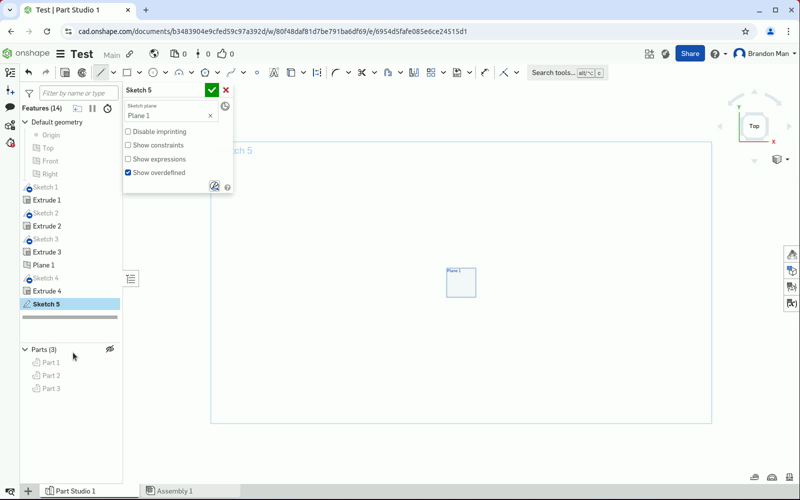
mouse_move(452, 291)
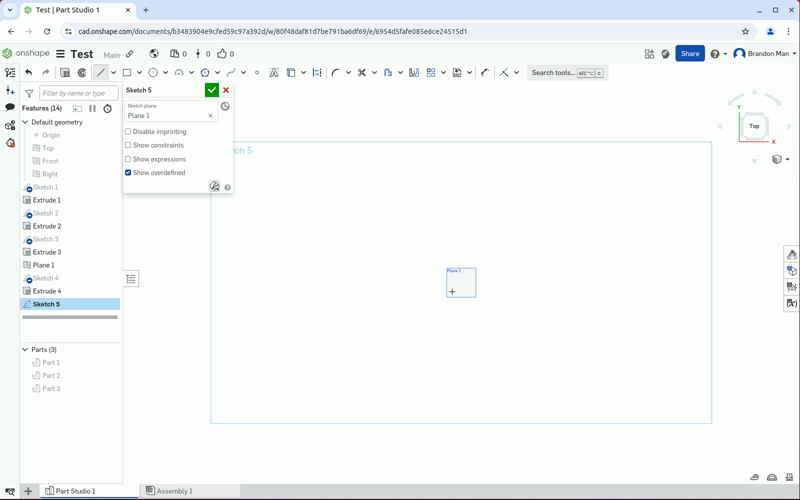
click(452, 291)
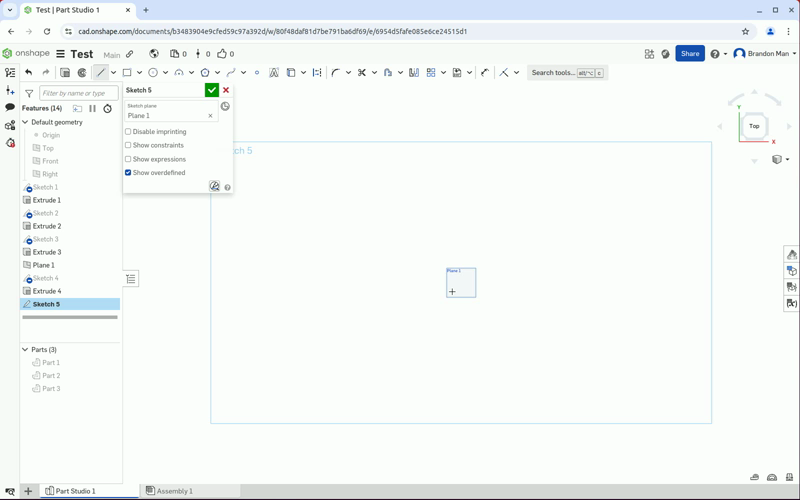
key_up(shift)
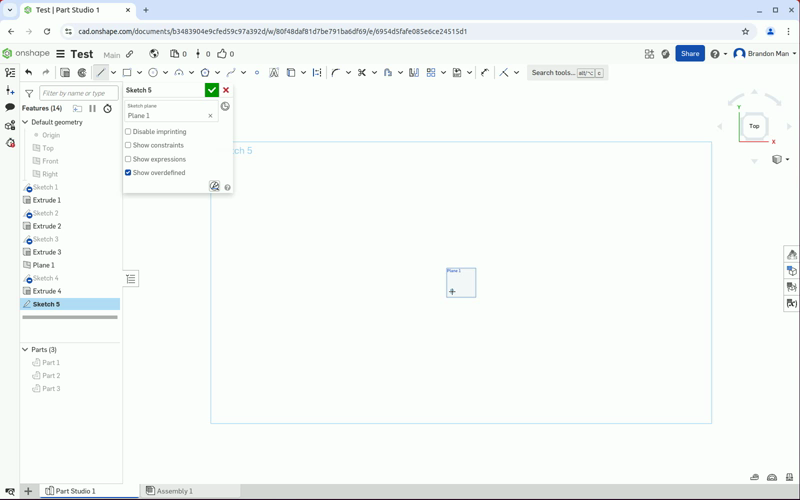
key_down(shift)
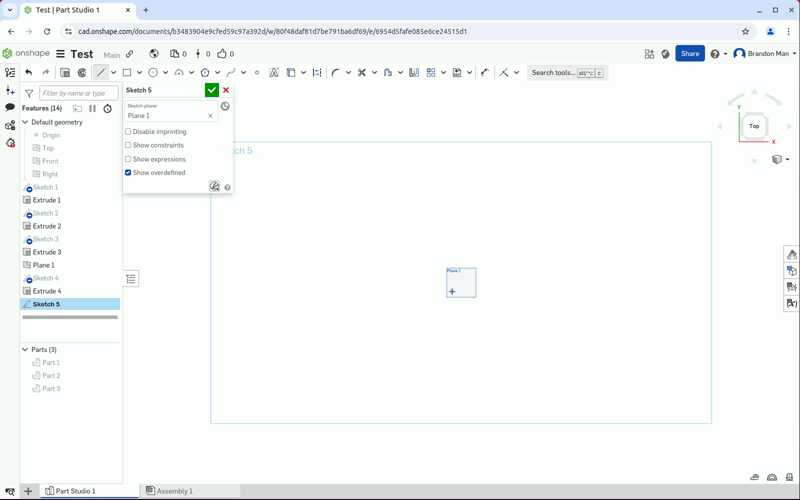
mouse_move(482, 291)
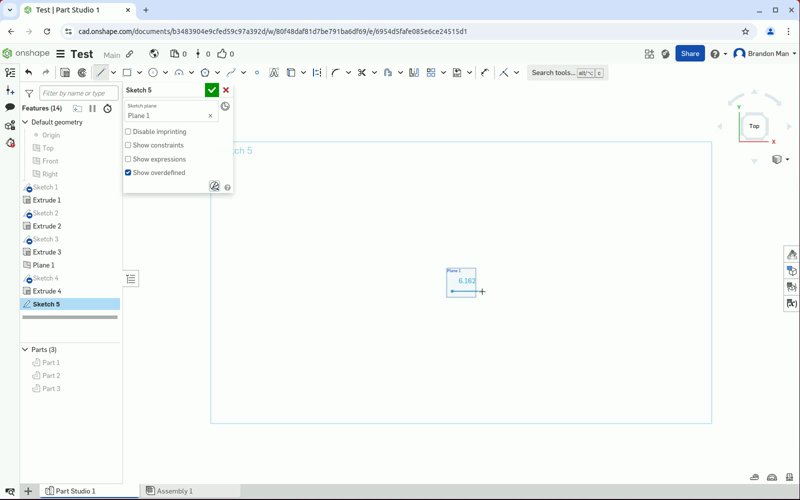
mouse_move(469, 291)
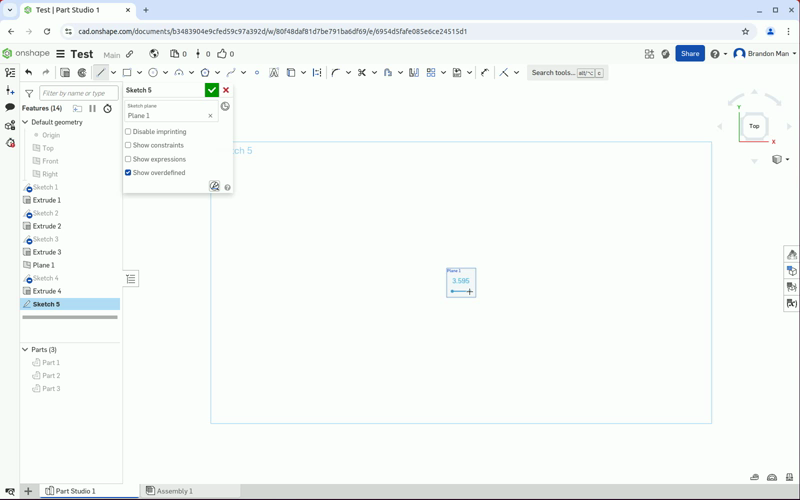
click(469, 291)
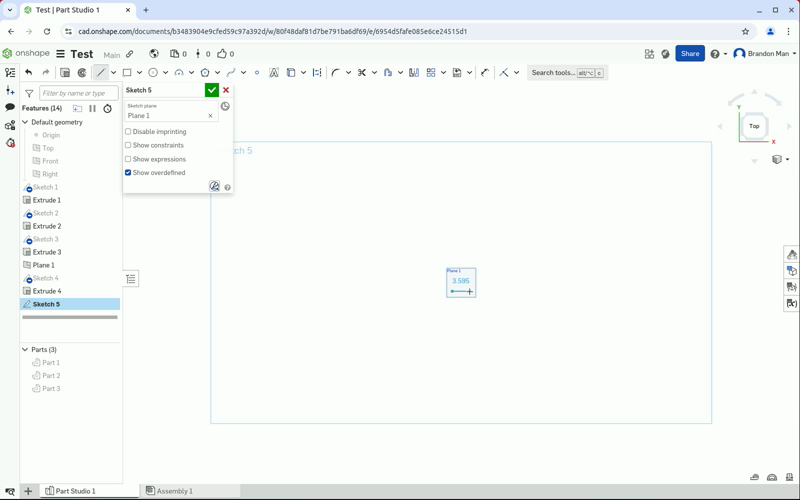
key_up(shift)
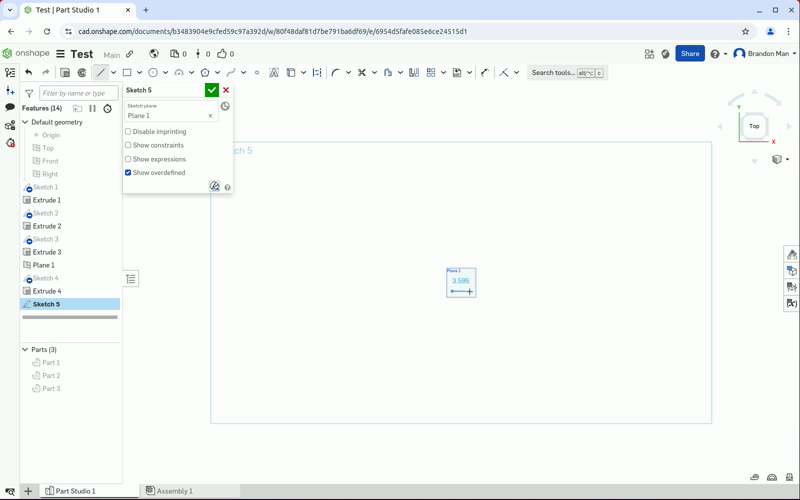
key_down(shift)
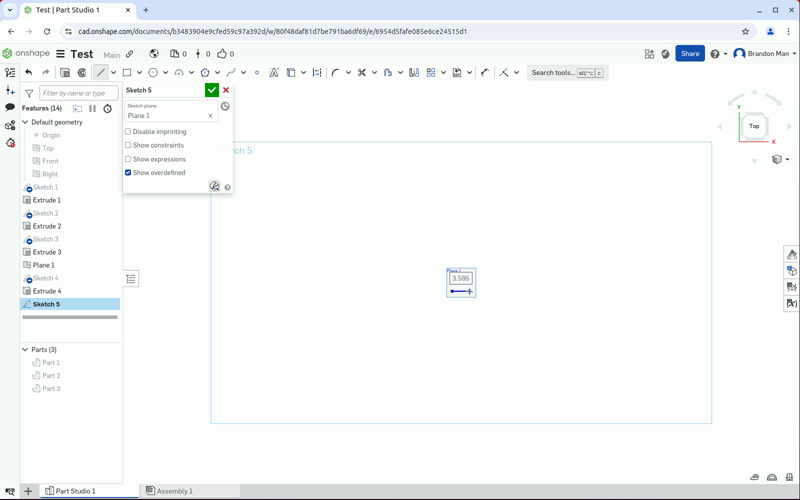
mouse_move(499, 291)
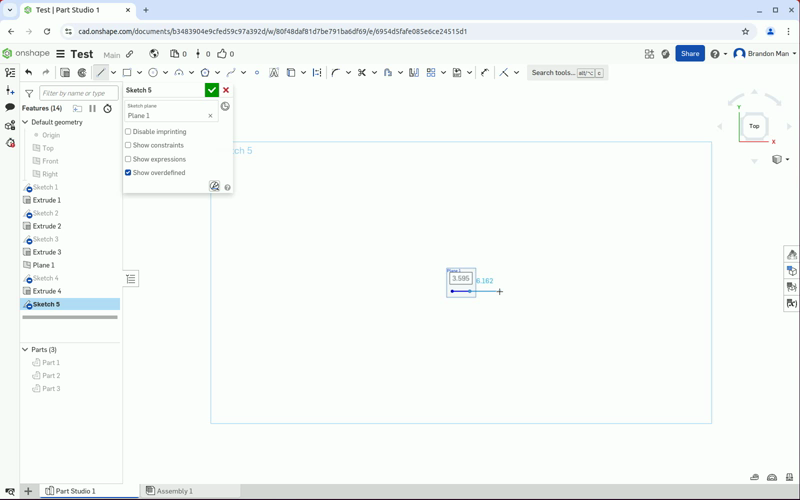
mouse_move(469, 273)
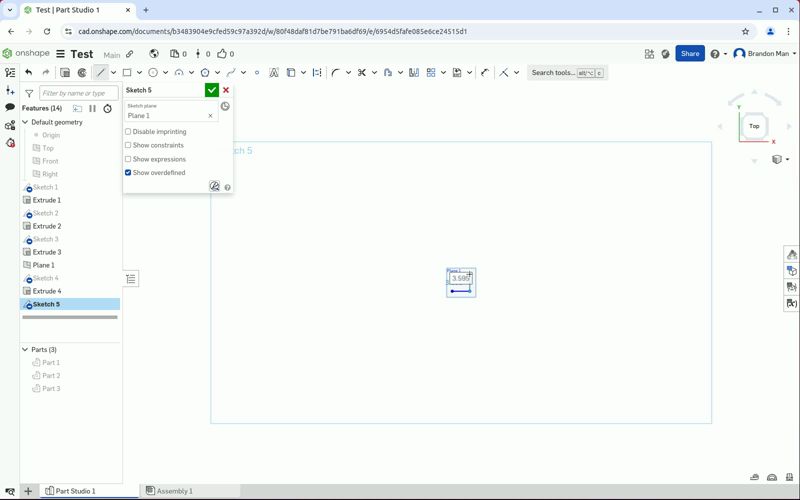
click(469, 273)
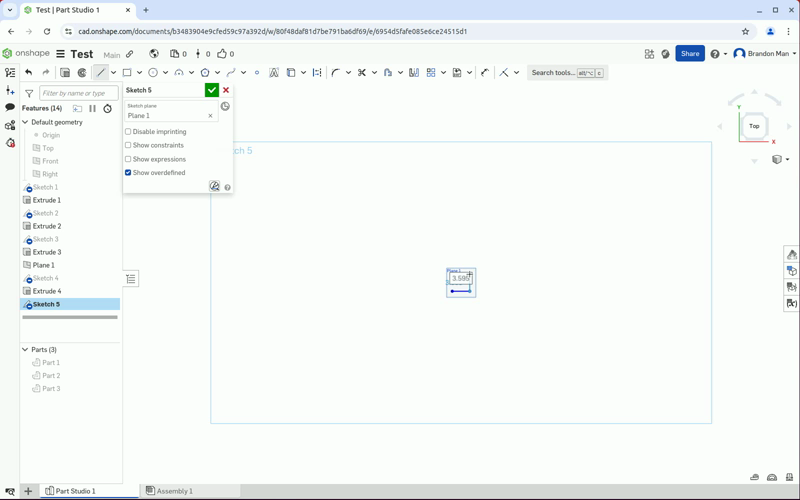
key_up(shift)
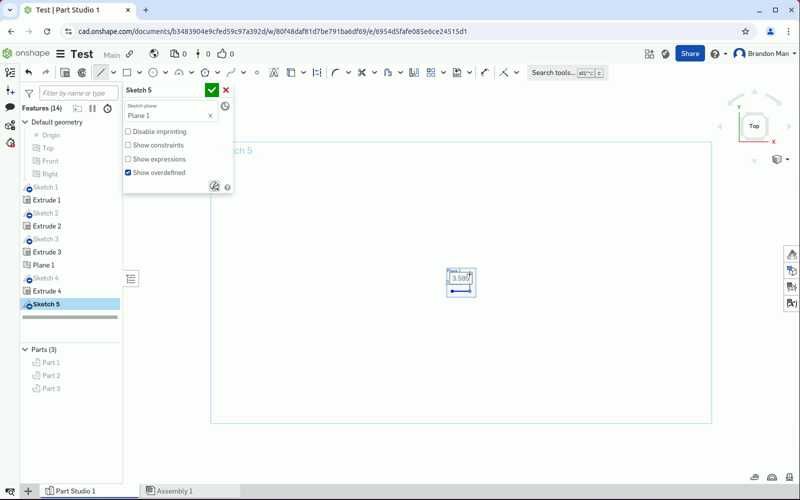
key_down(shift)
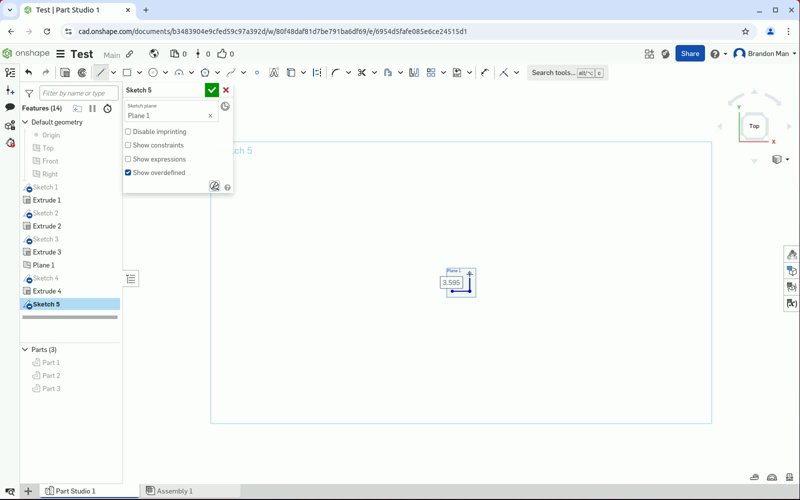
mouse_move(499, 273)
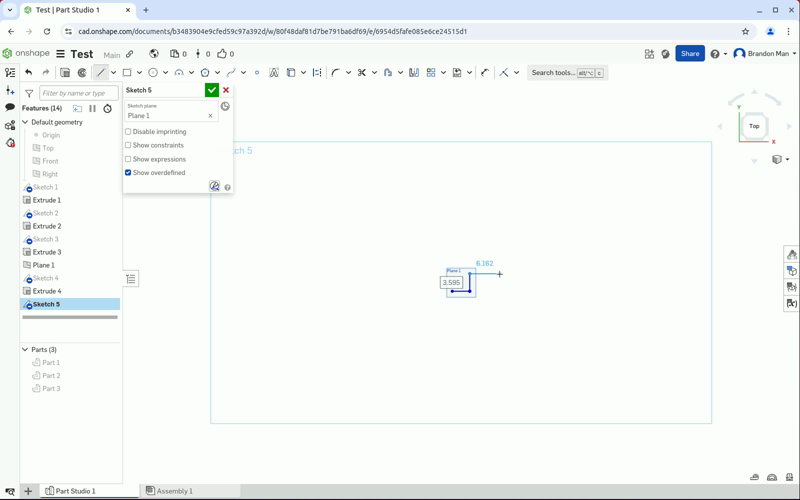
mouse_move(452, 273)
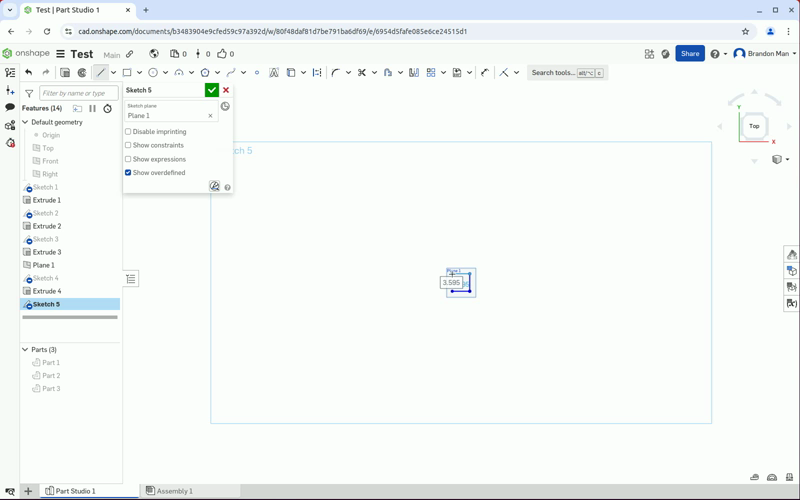
click(452, 273)
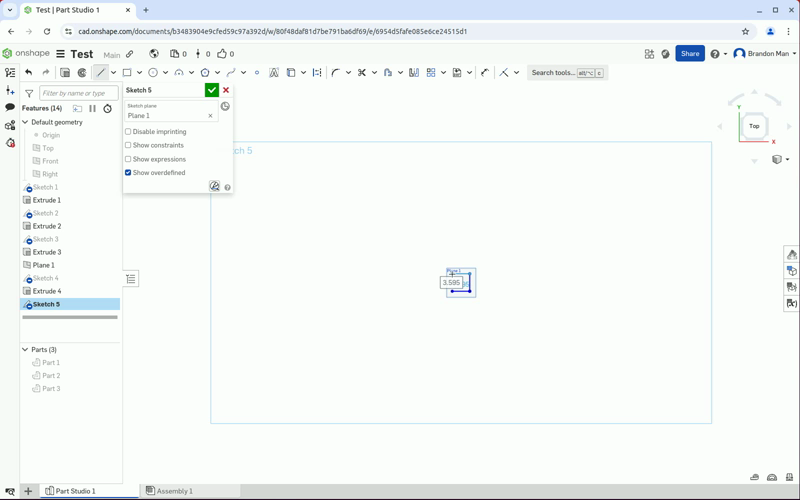
key_up(shift)
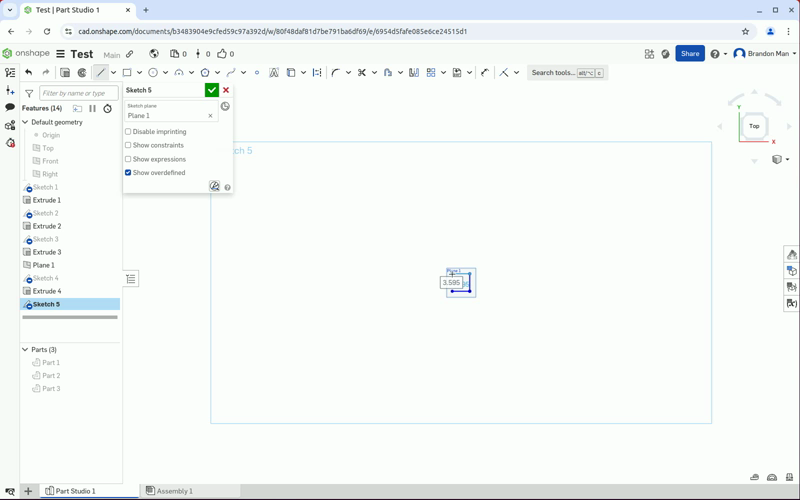
mouse_move(482, 273)
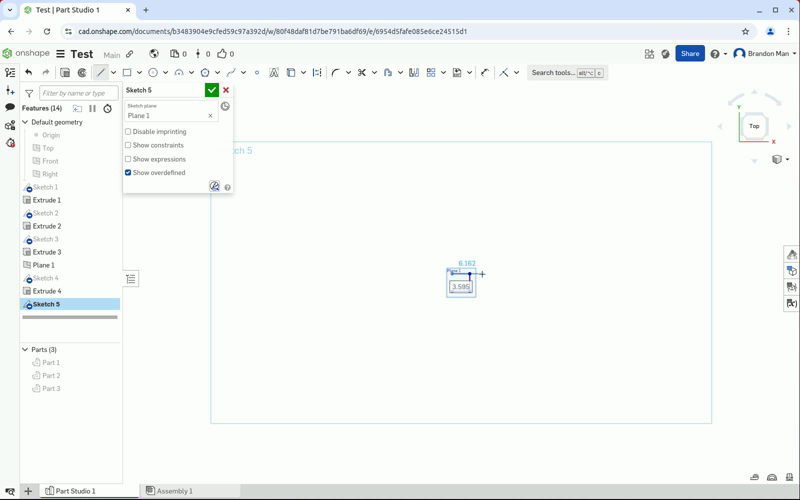
key_down(shift)
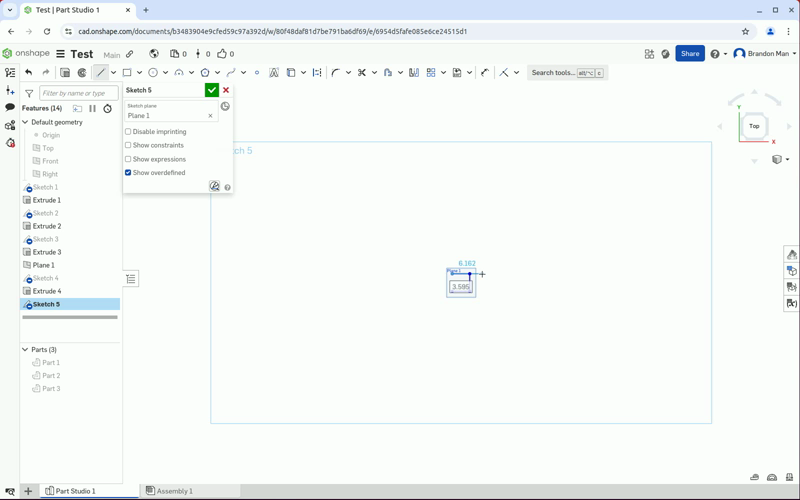
mouse_move(452, 291)
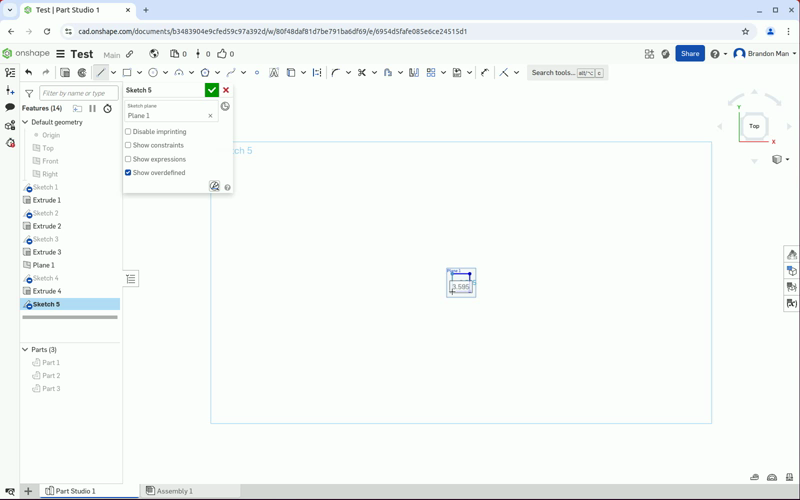
key_up(shift)
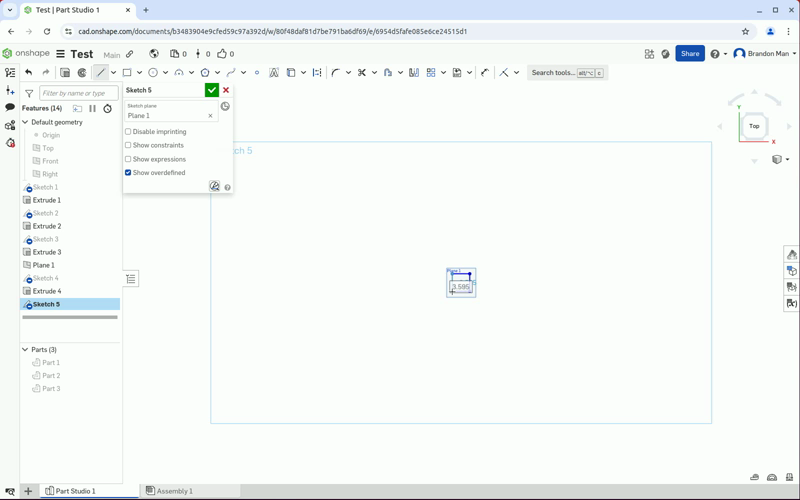
click(452, 291)
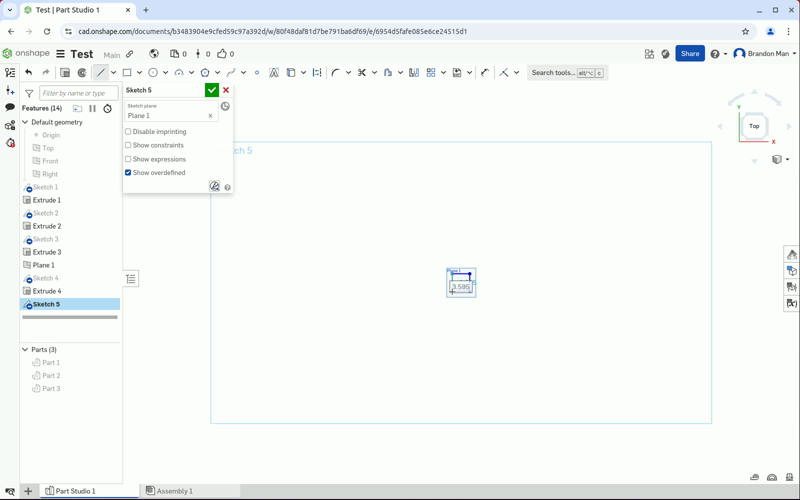
key(esc)
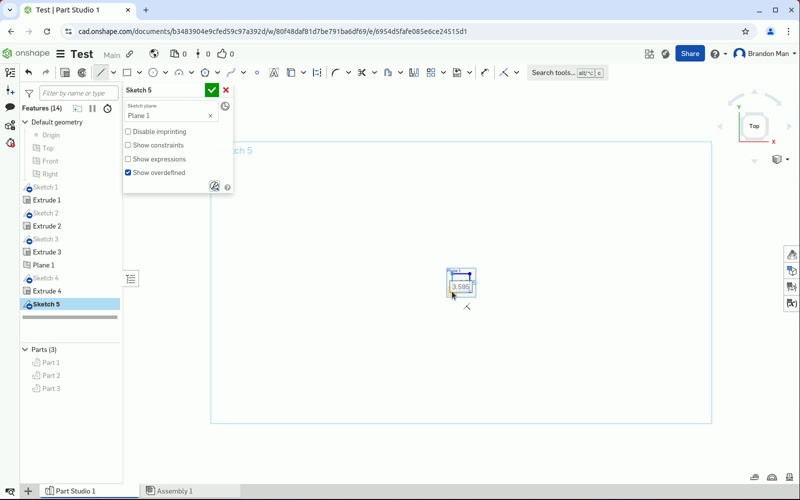
key(c)
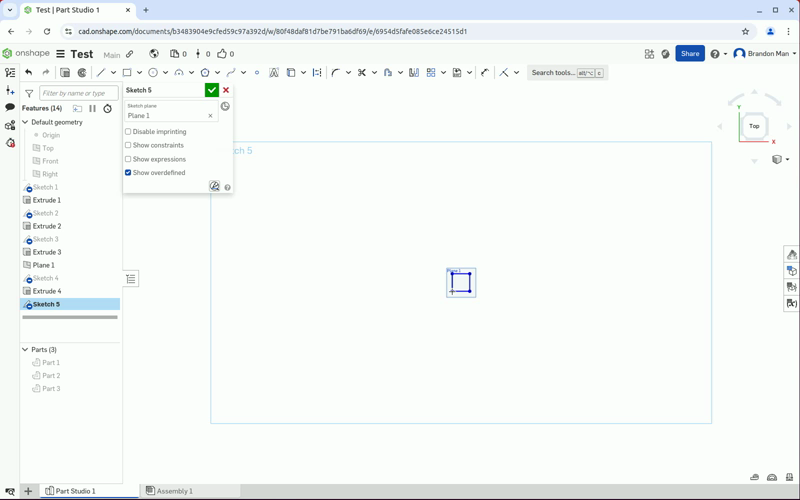
key_down(shift)
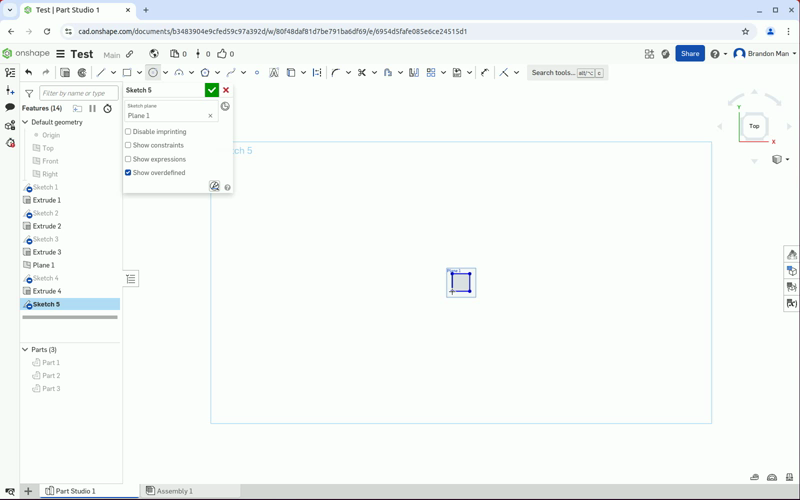
mouse_move(461, 282)
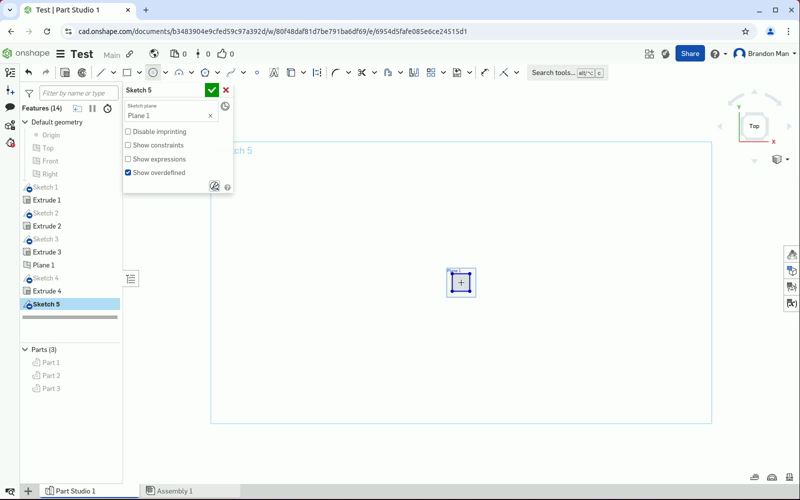
click(461, 282)
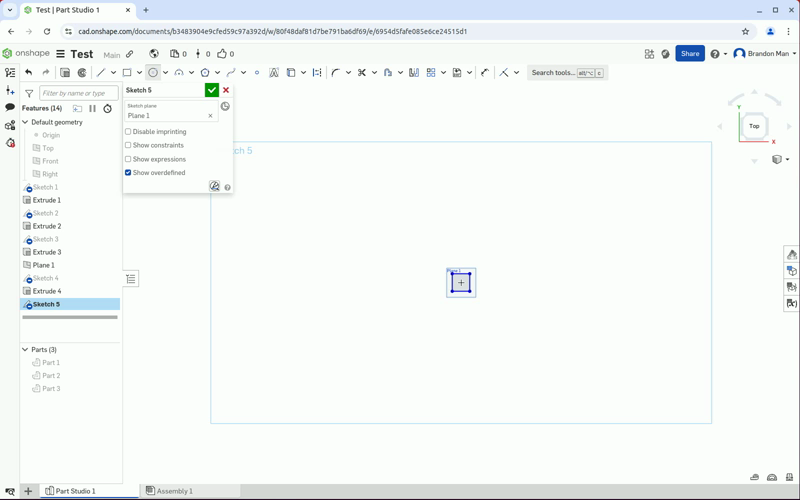
key_up(shift)
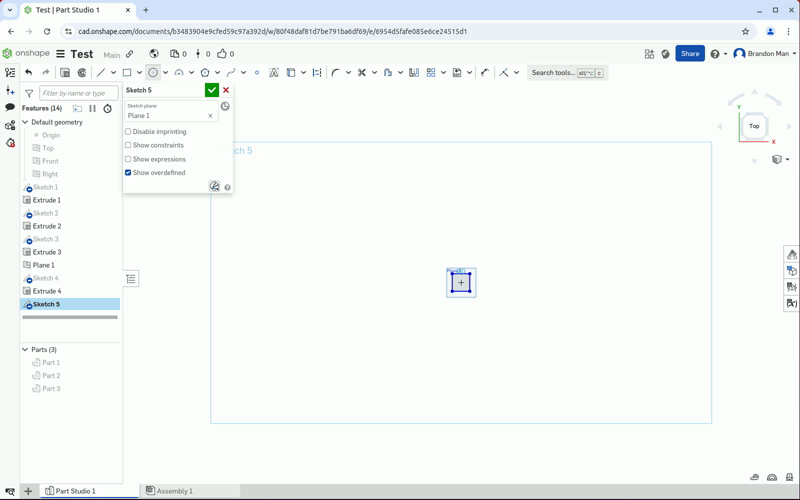
mouse_move(464, 282)
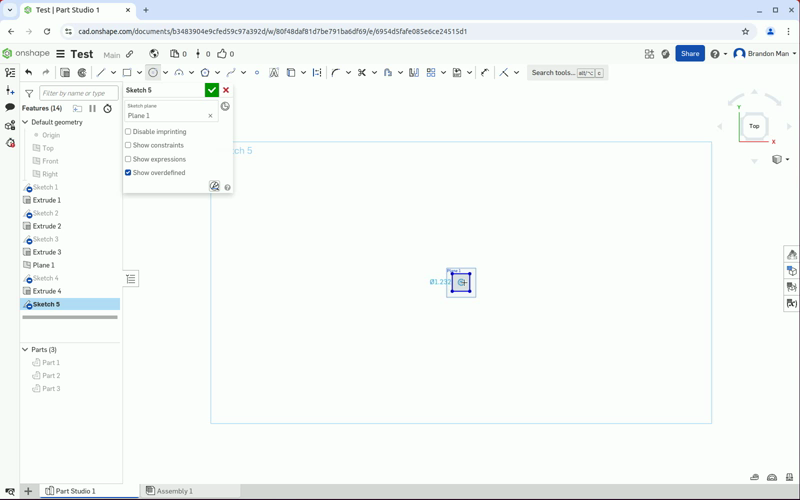
scroll(6)
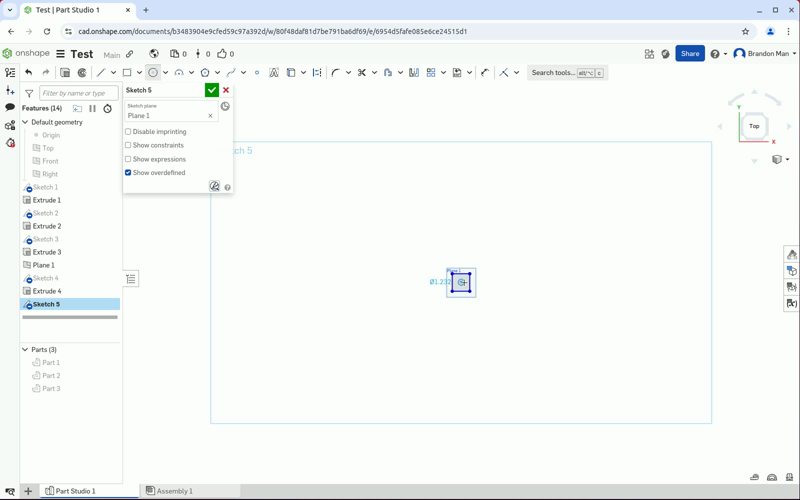
scroll(6)
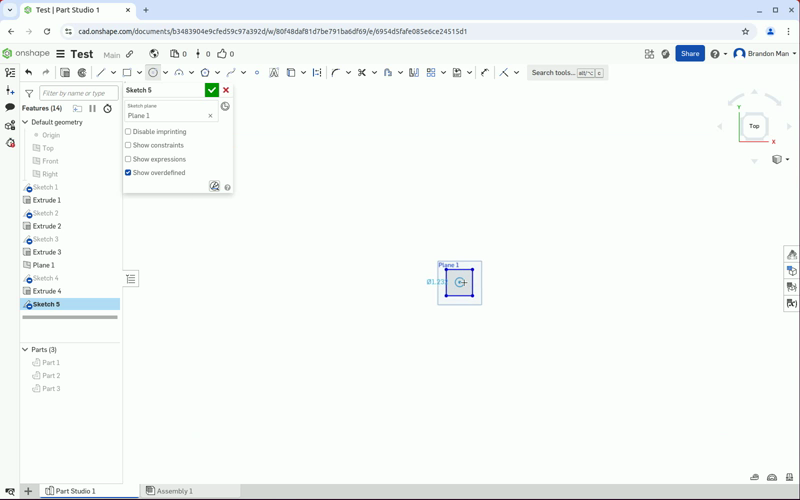
scroll(6)
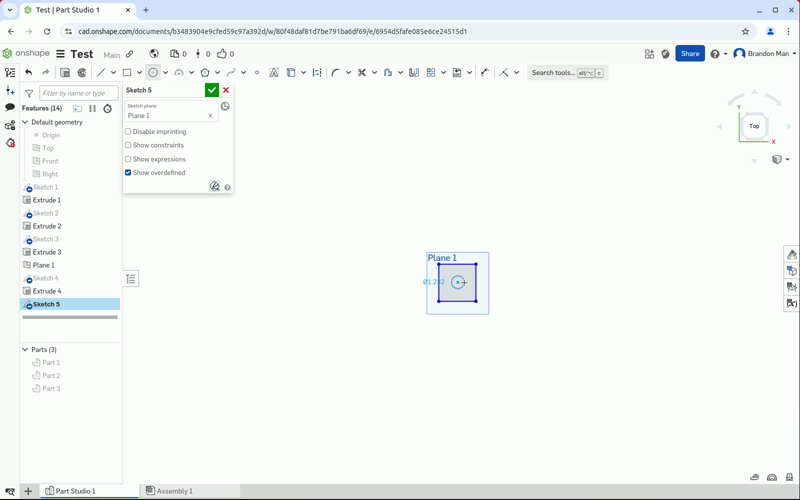
scroll(6)
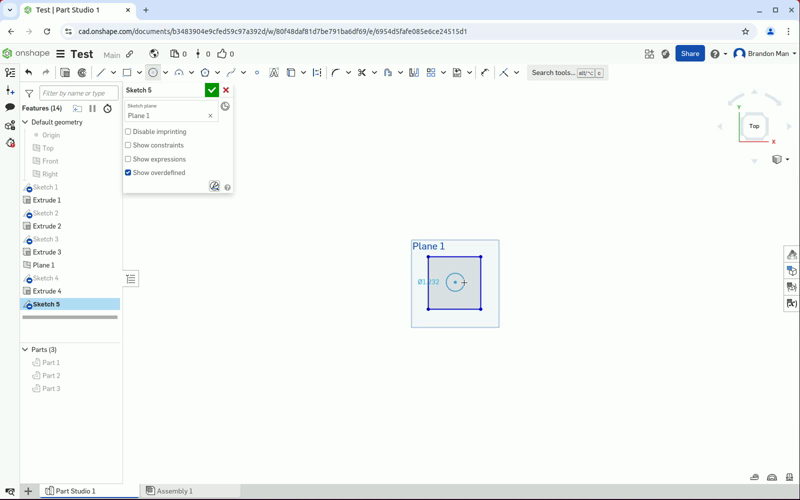
scroll(6)
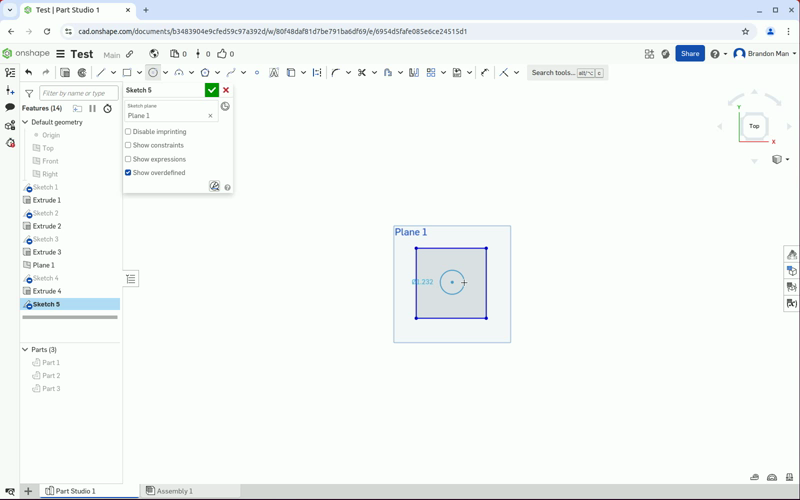
scroll(6)
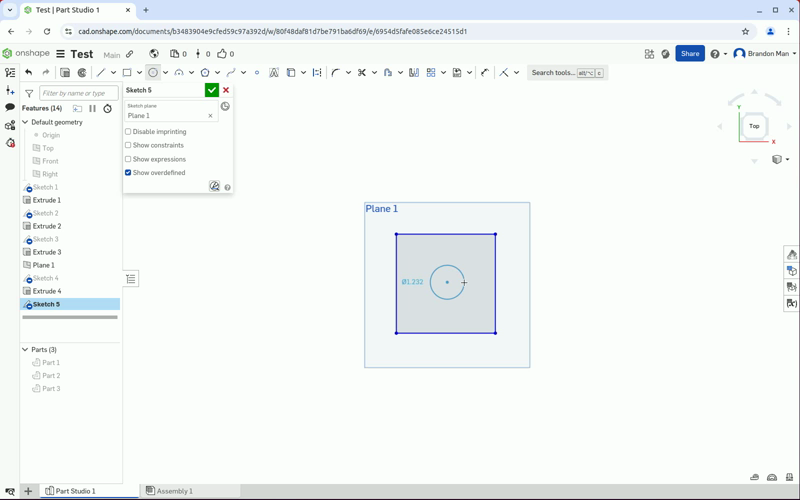
scroll(6)
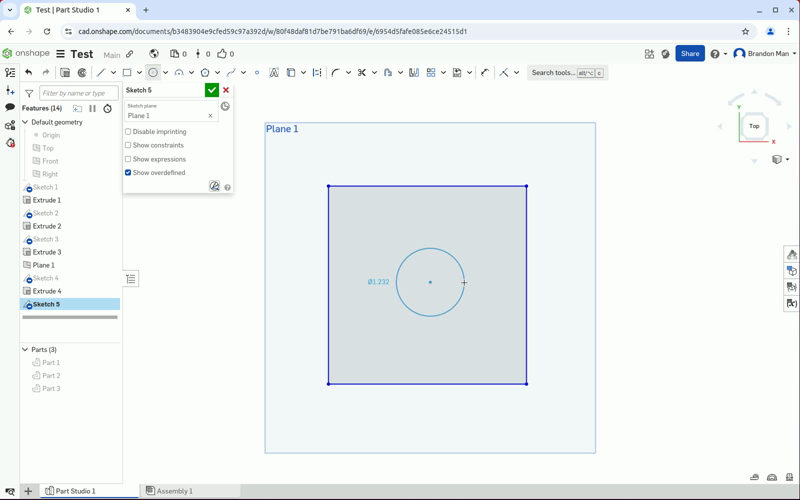
click(464, 282)
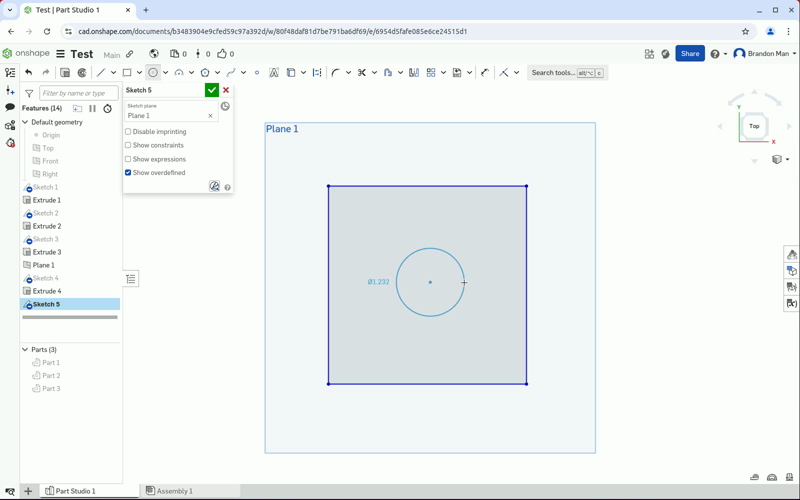
scroll(-6)
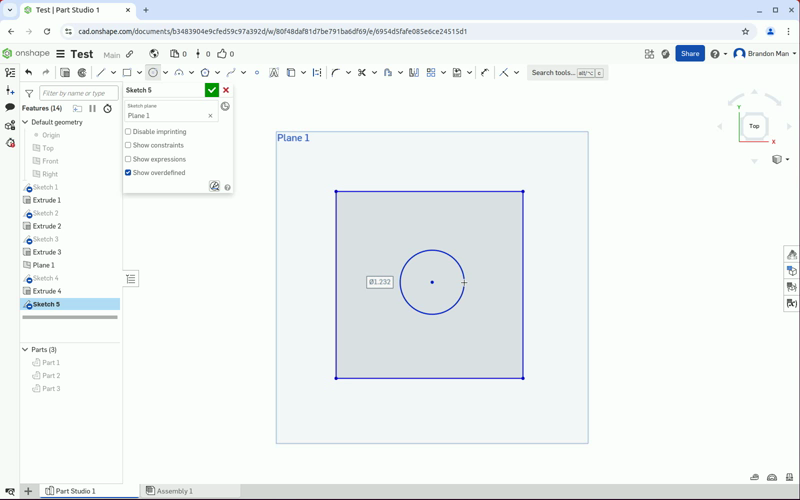
scroll(-6)
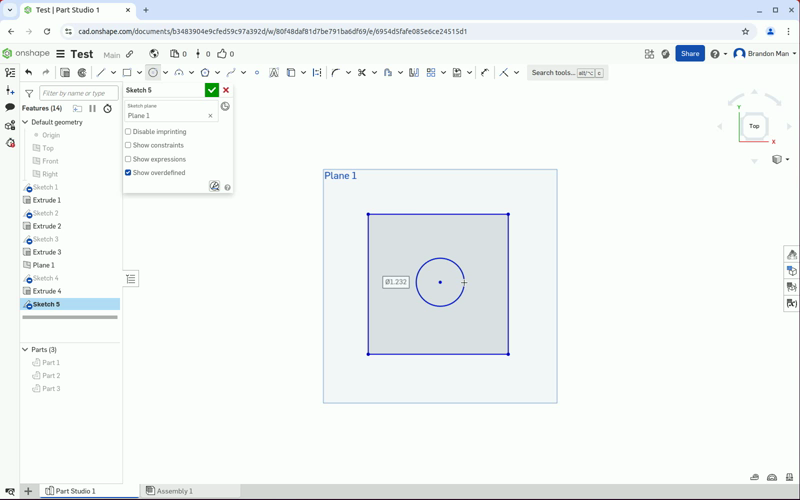
scroll(-6)
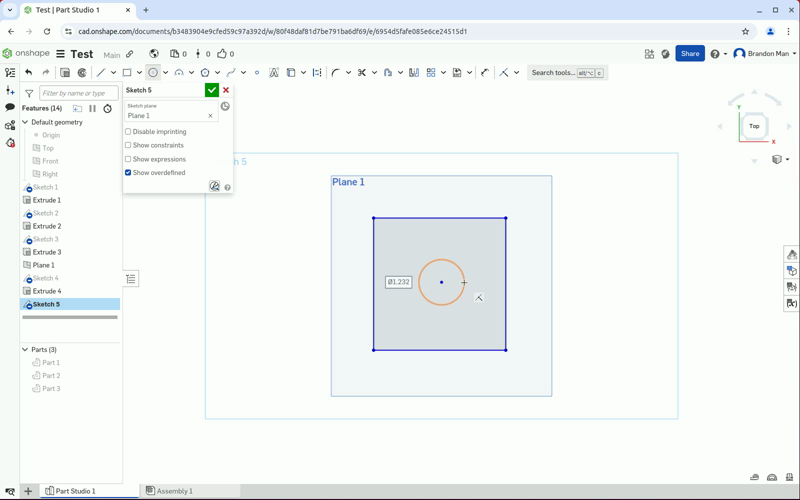
scroll(-6)
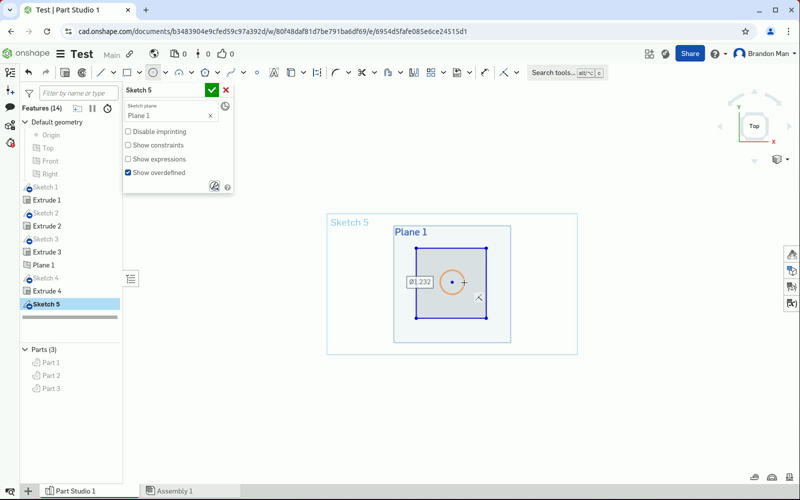
scroll(-6)
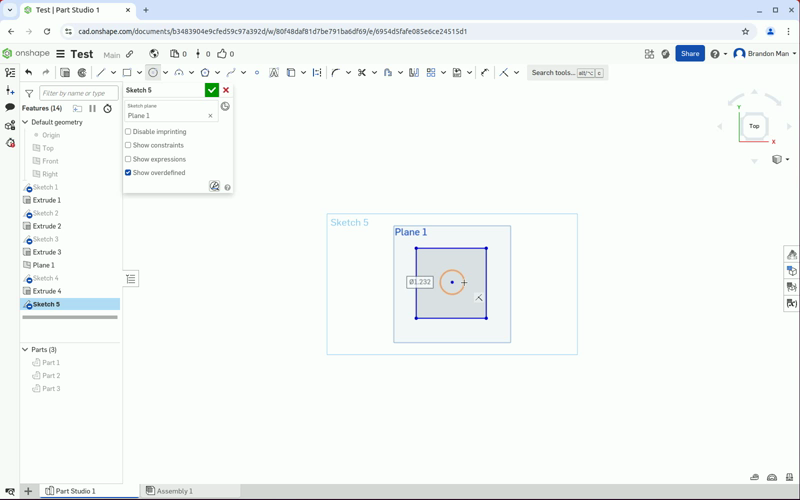
scroll(-6)
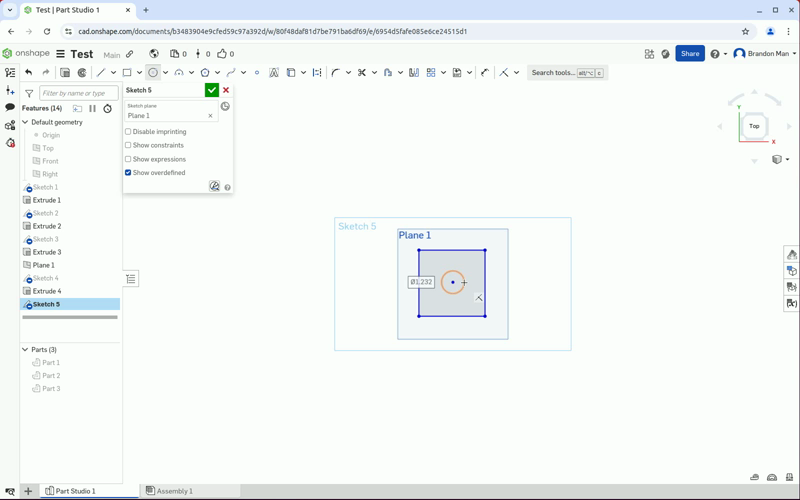
scroll(-6)
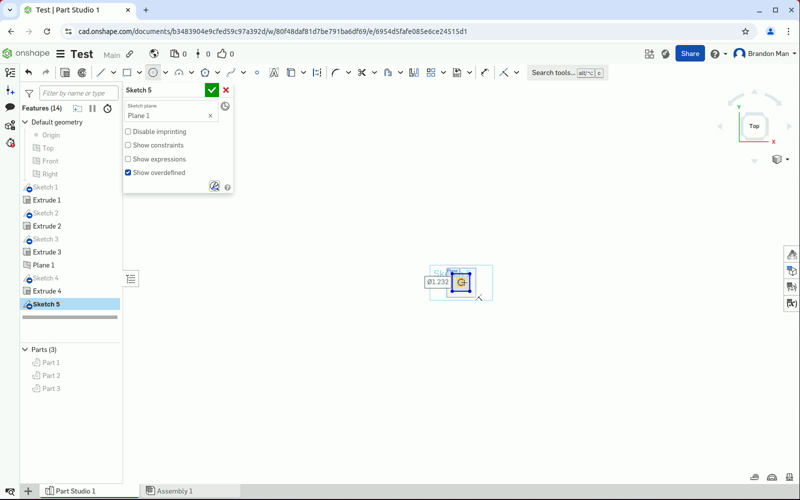
key(esc)
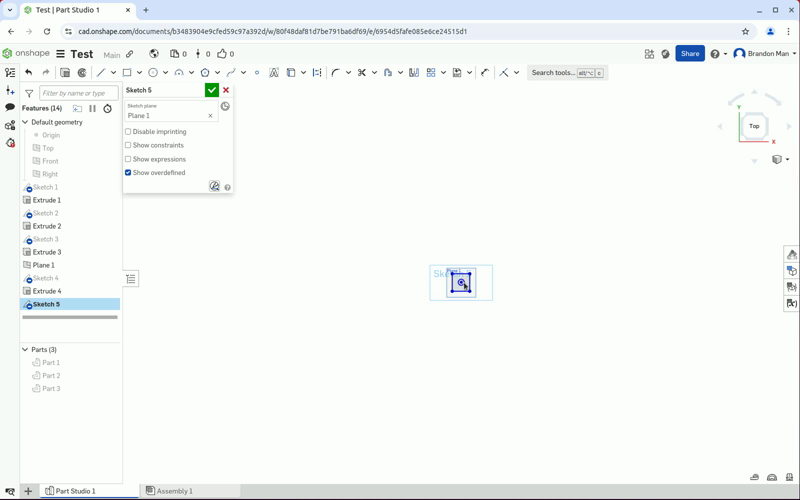
mouse_move(456, 281)
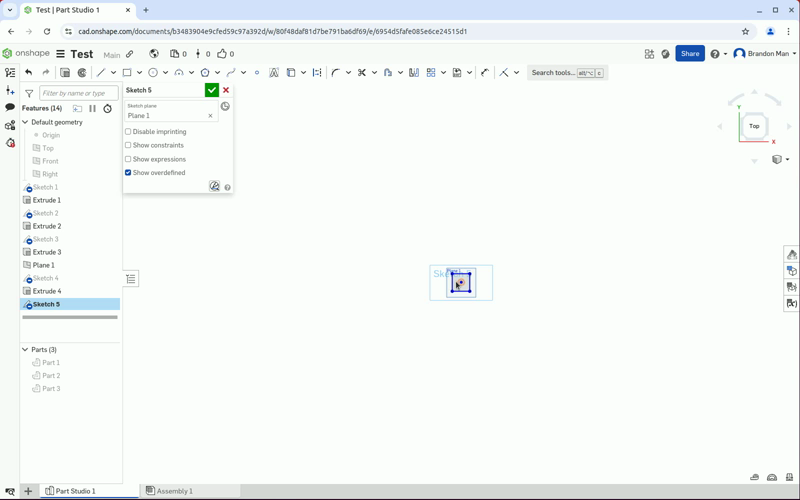
scroll(6)
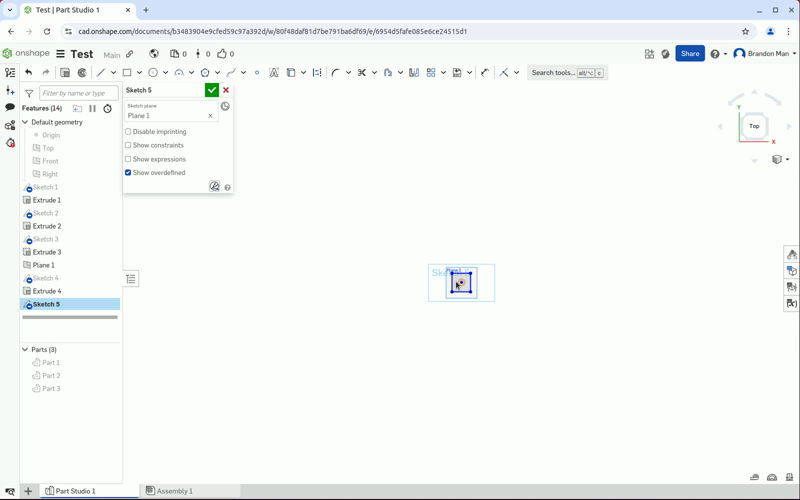
scroll(6)
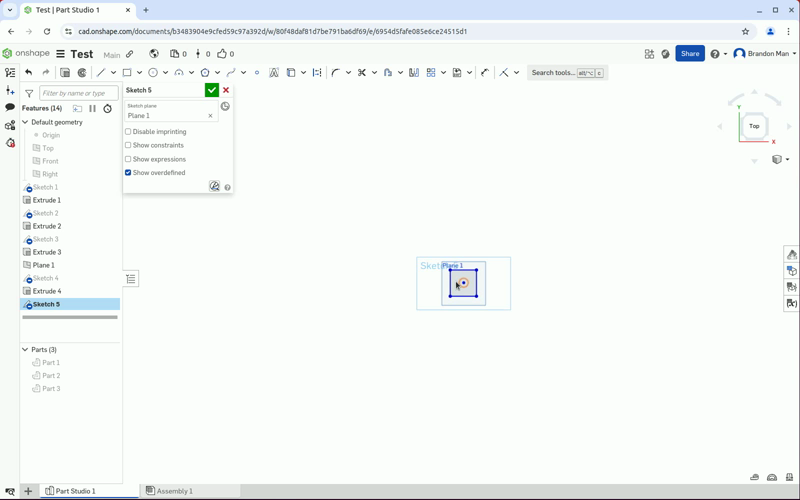
scroll(6)
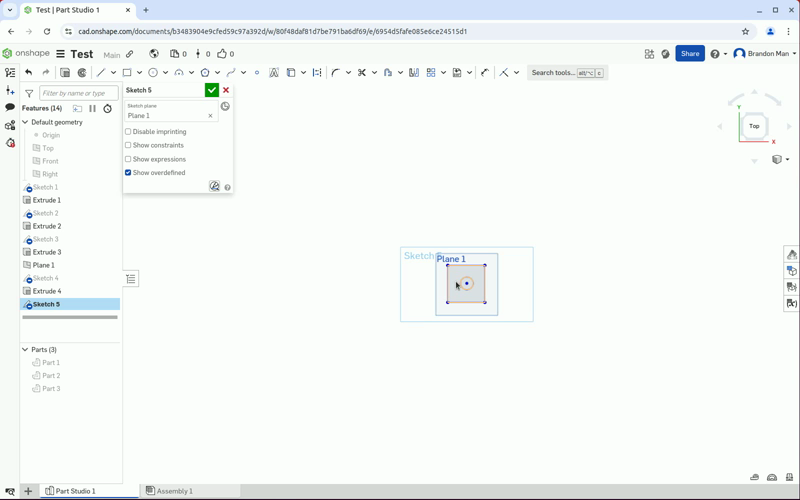
scroll(6)
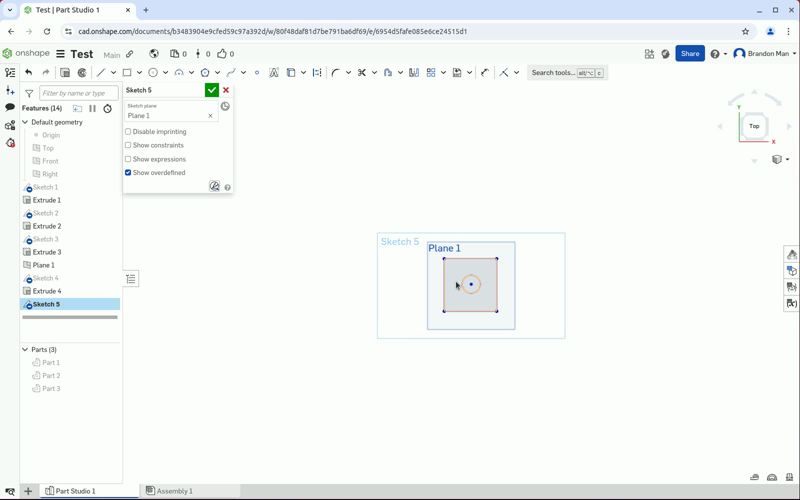
scroll(6)
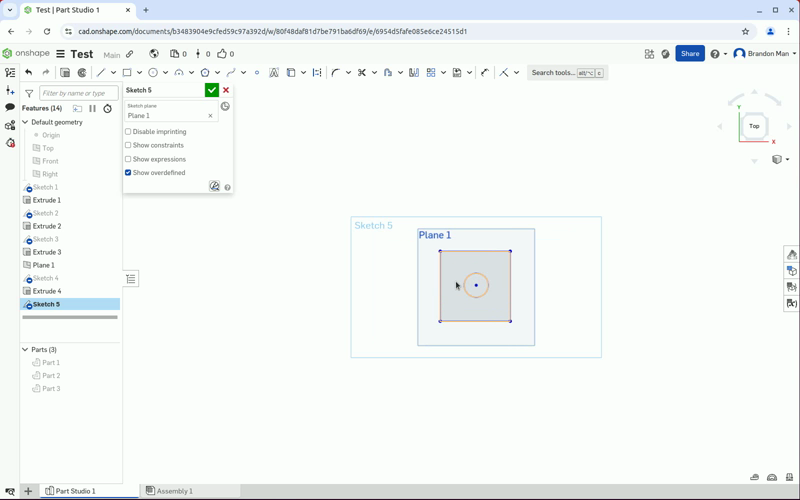
scroll(6)
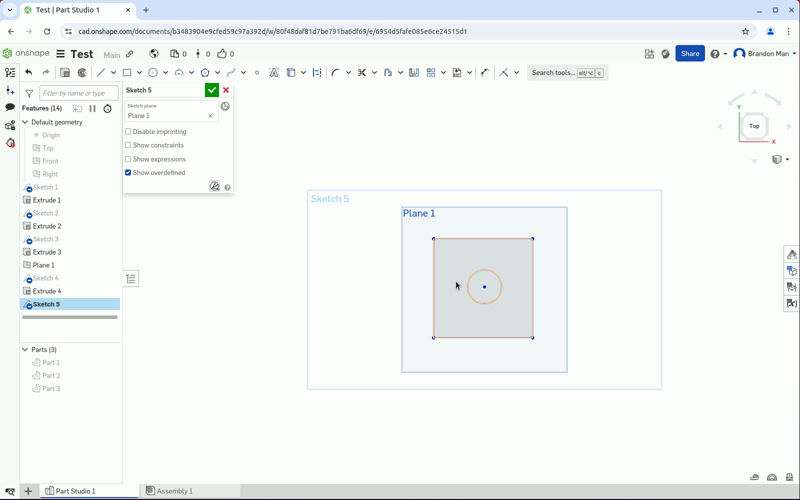
scroll(6)
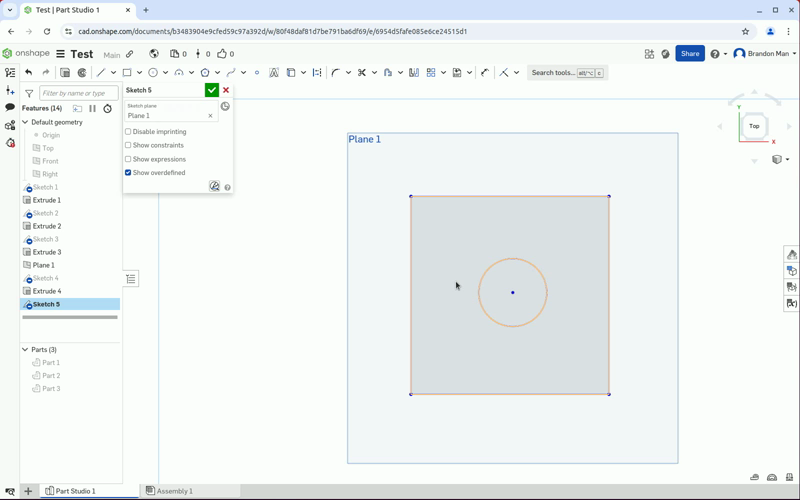
click(456, 281)
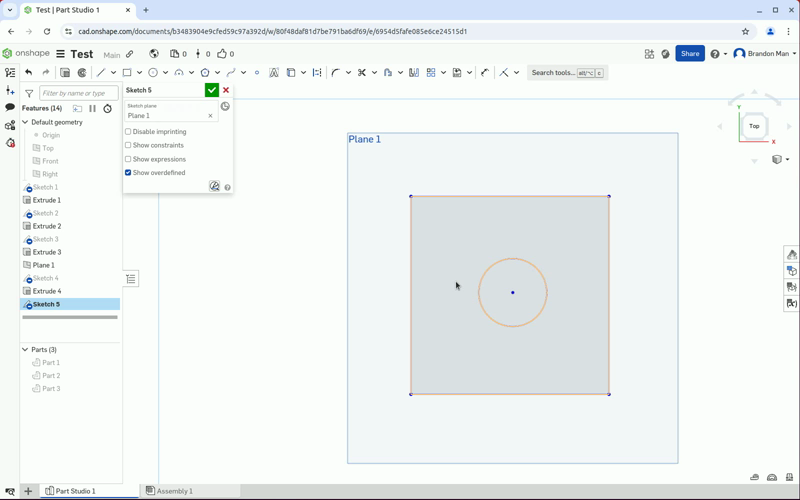
scroll(-6)
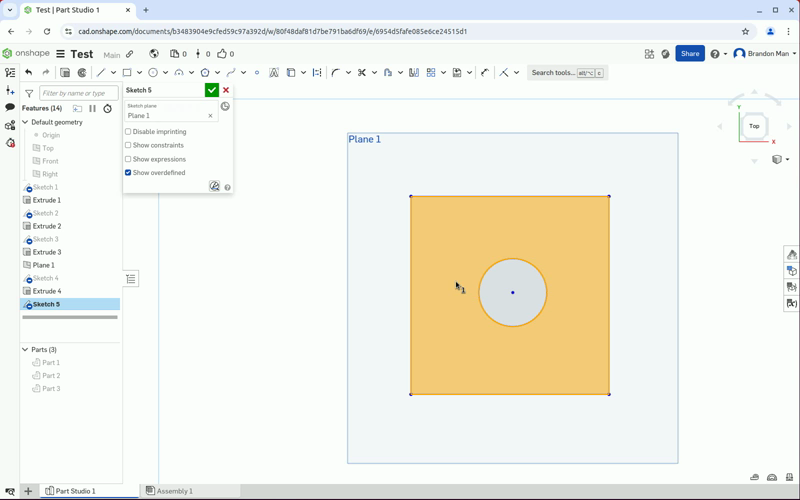
scroll(-6)
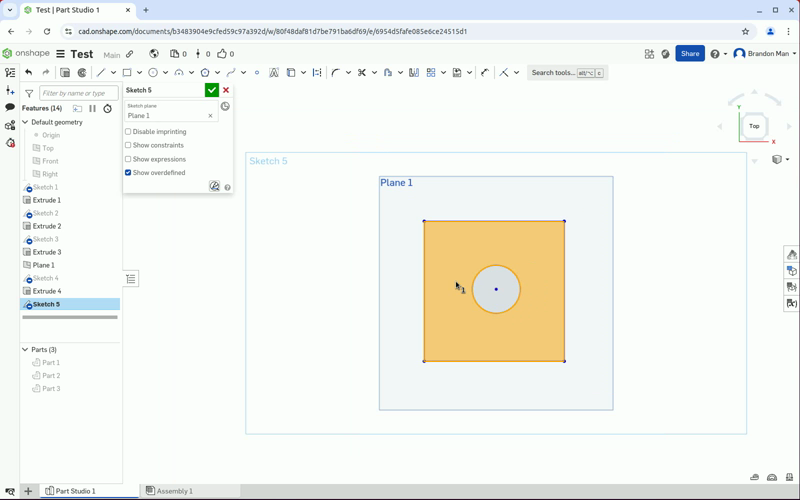
scroll(-6)
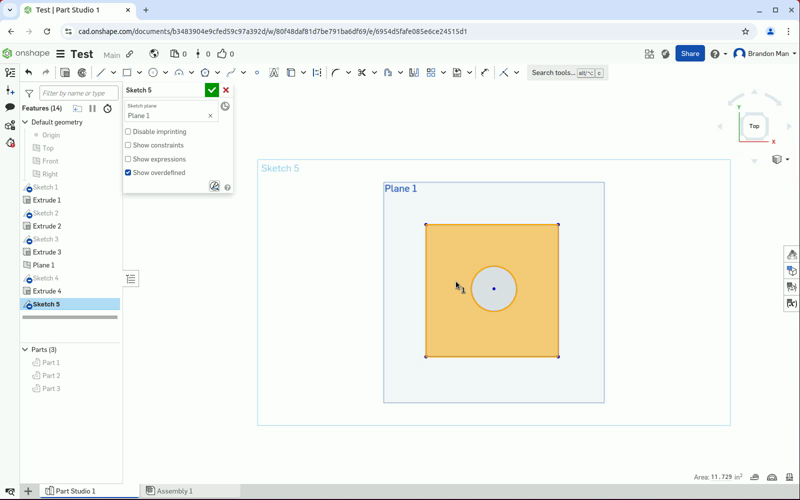
scroll(-6)
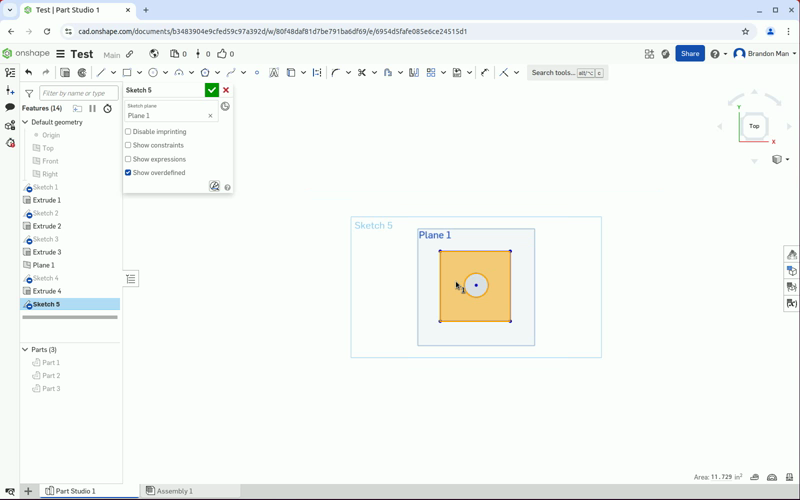
scroll(-6)
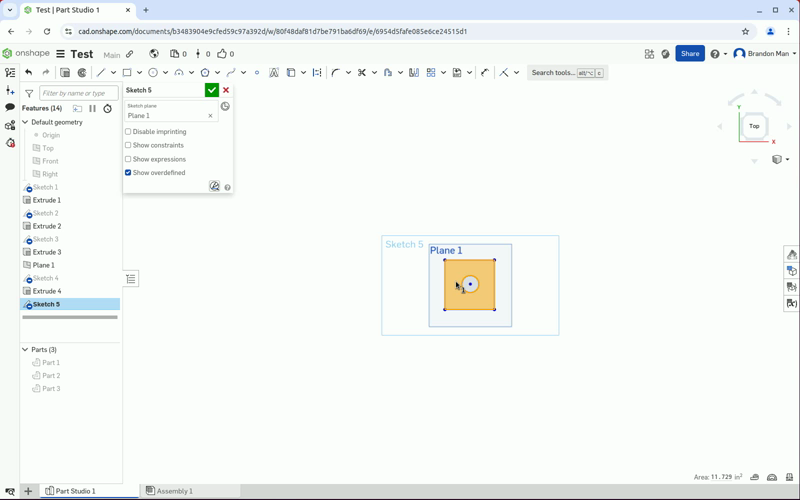
scroll(-6)
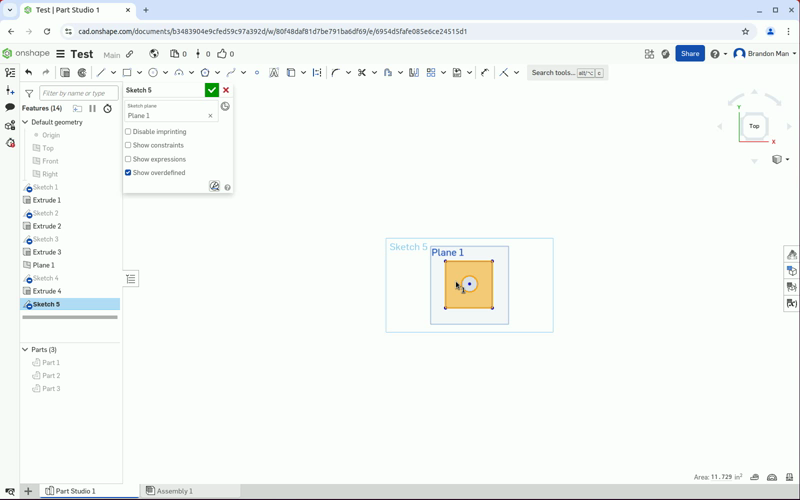
scroll(-6)
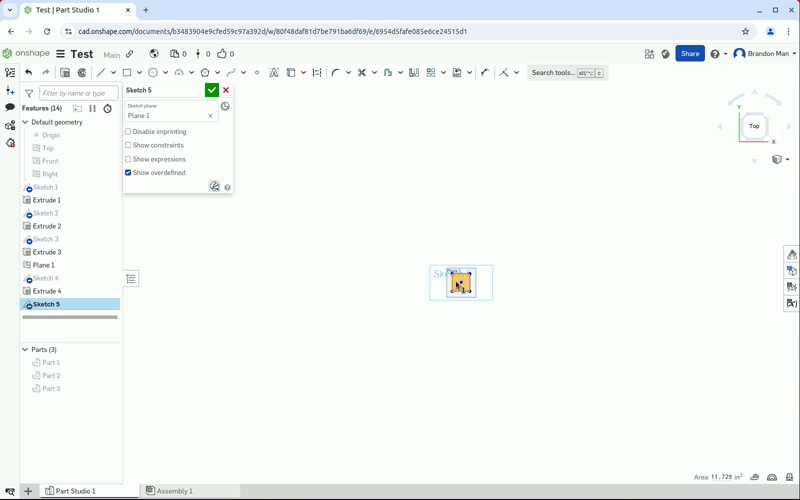
mouse_move(73, 352)
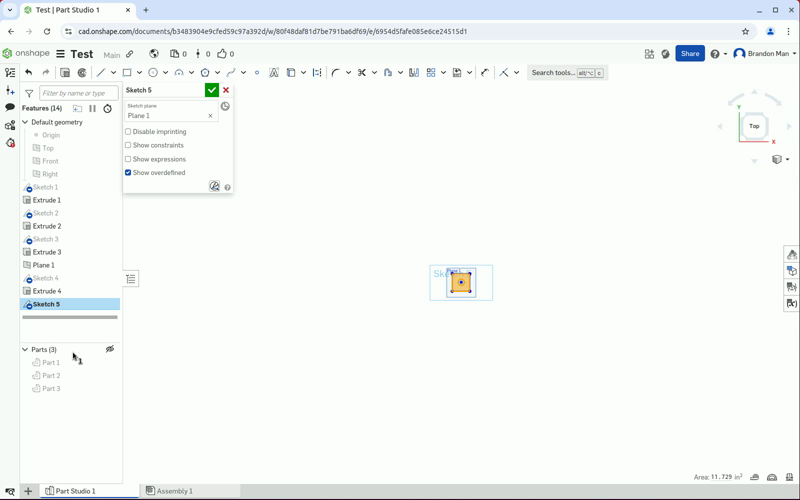
key(shift+y)
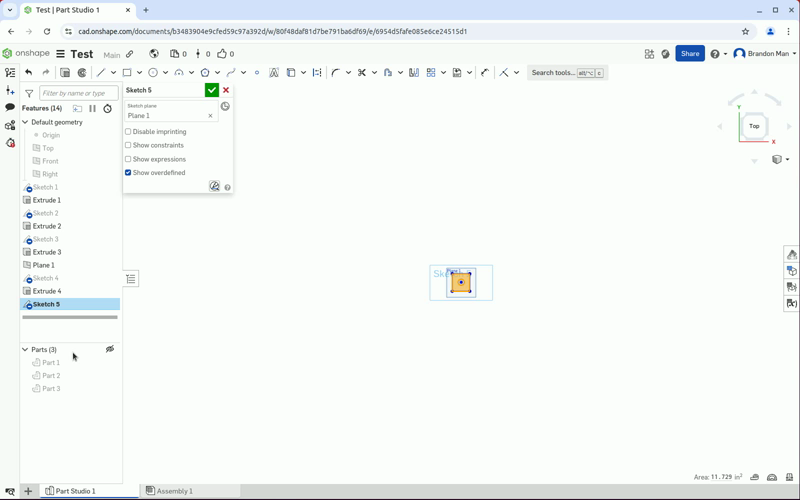
key(shift+e)
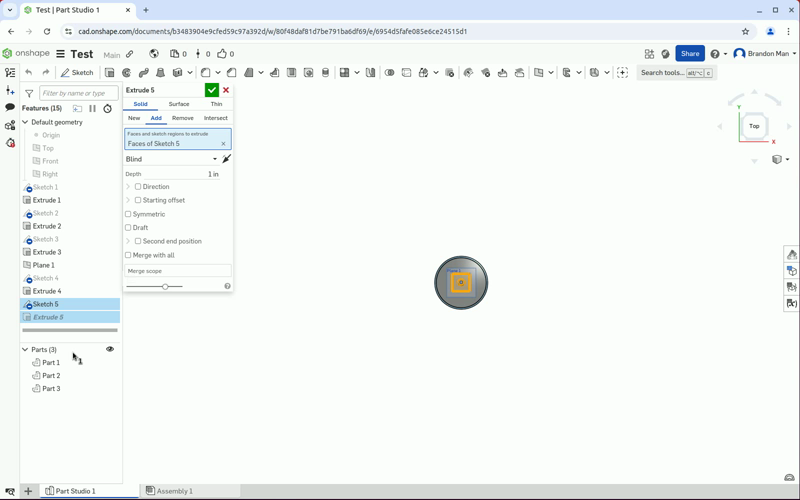
mouse_move(143, 106)
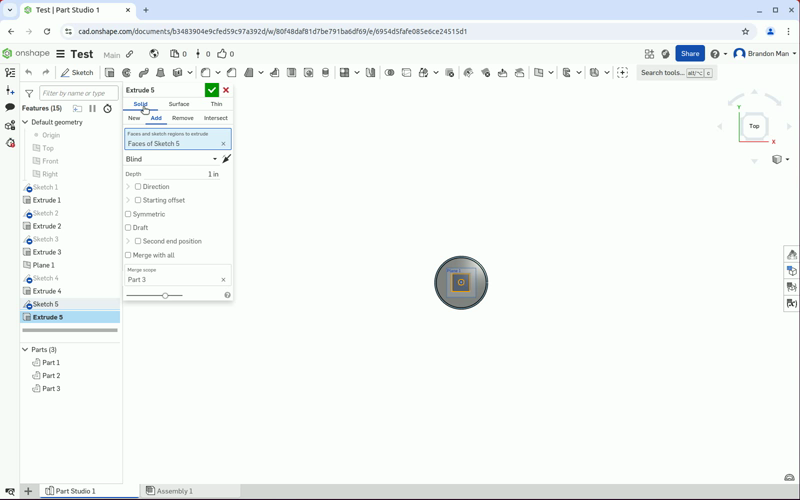
click(143, 106)
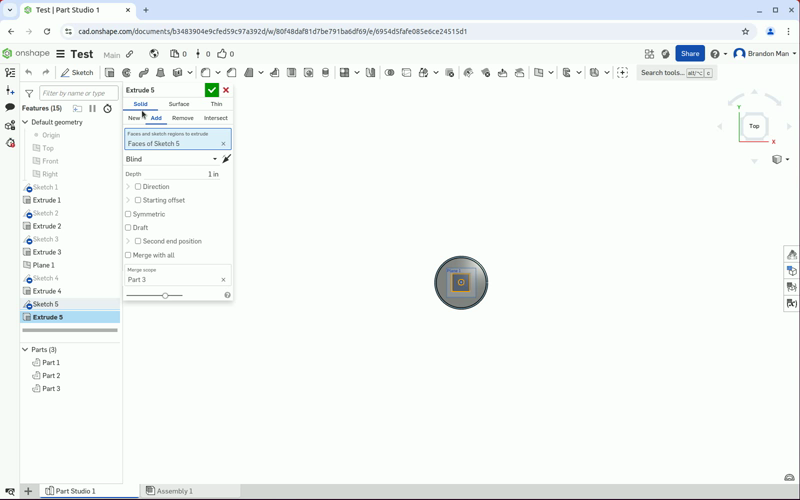
mouse_move(137, 120)
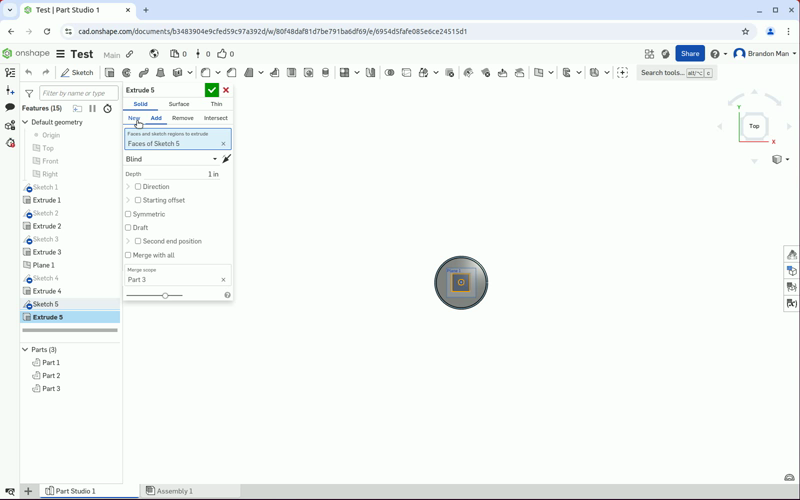
click(137, 120)
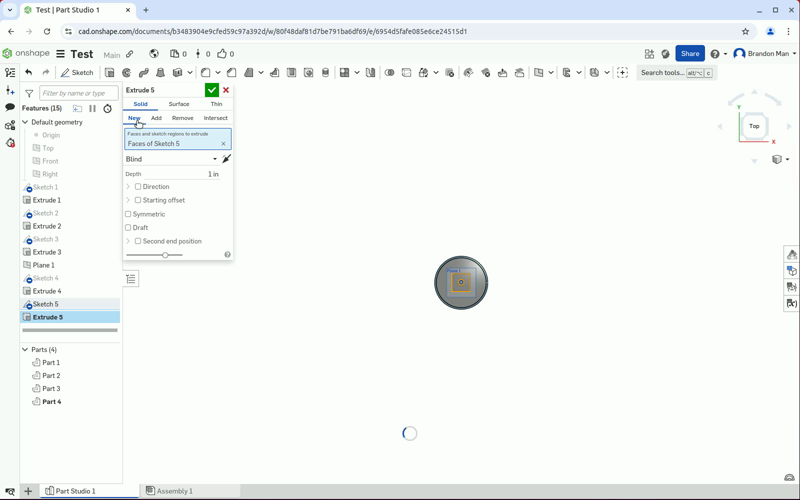
key(tab, 4)
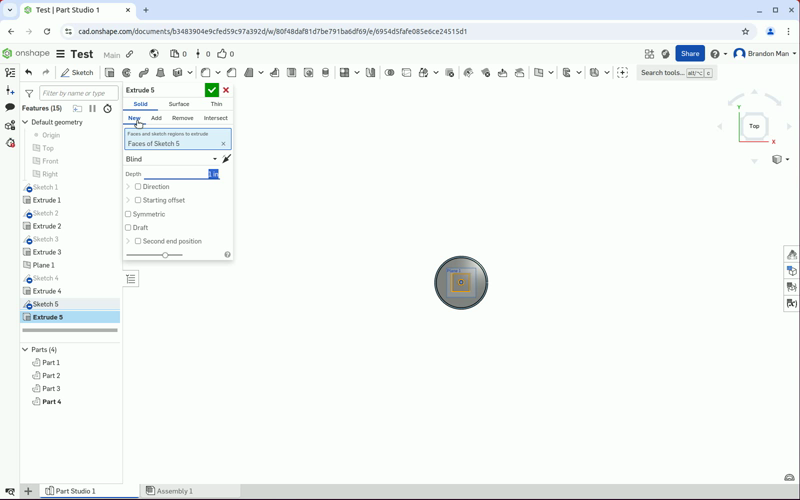
text(0.722)
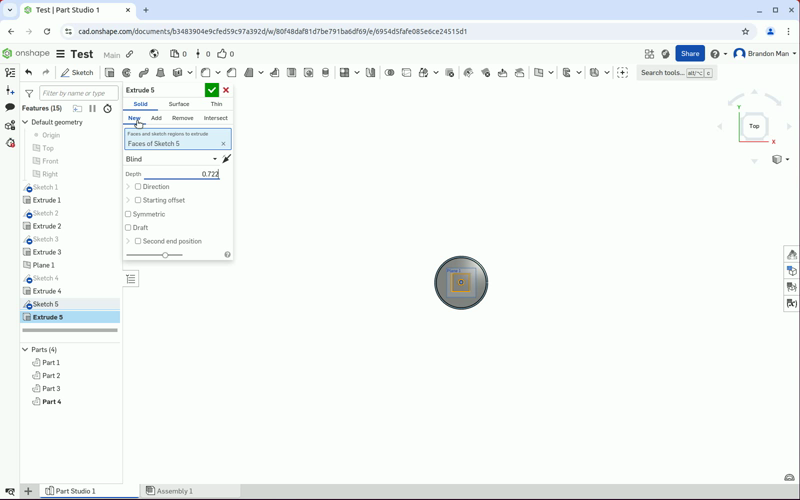
key(enter)
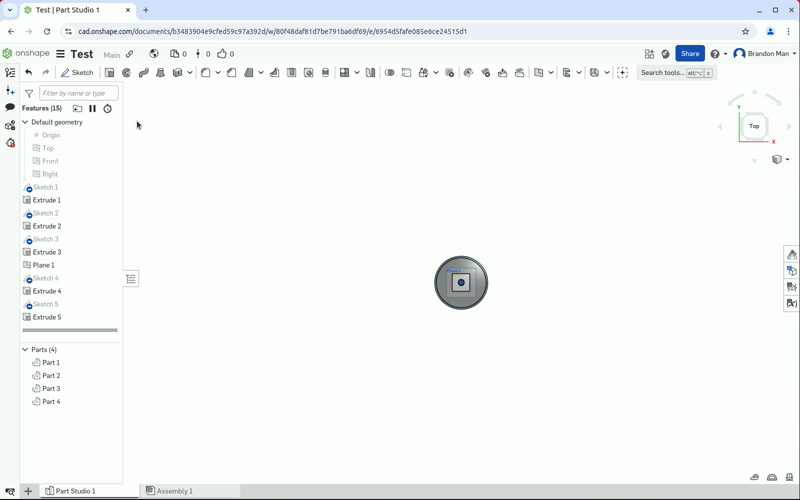
key(shift+h)
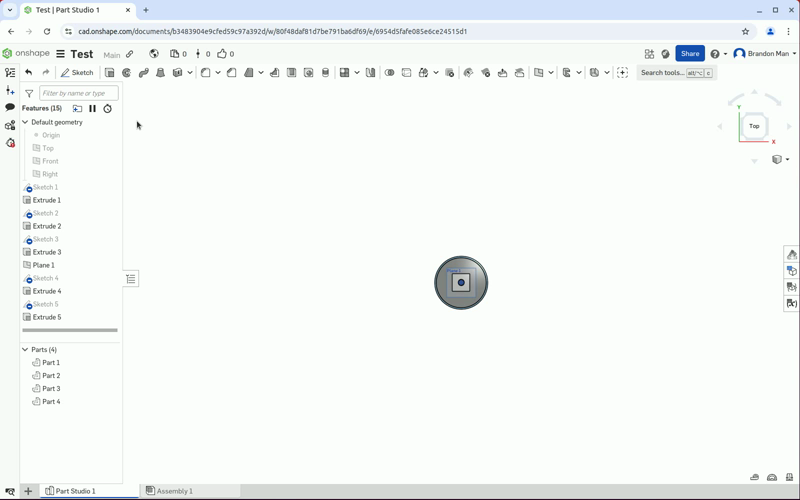
key(shift+h)
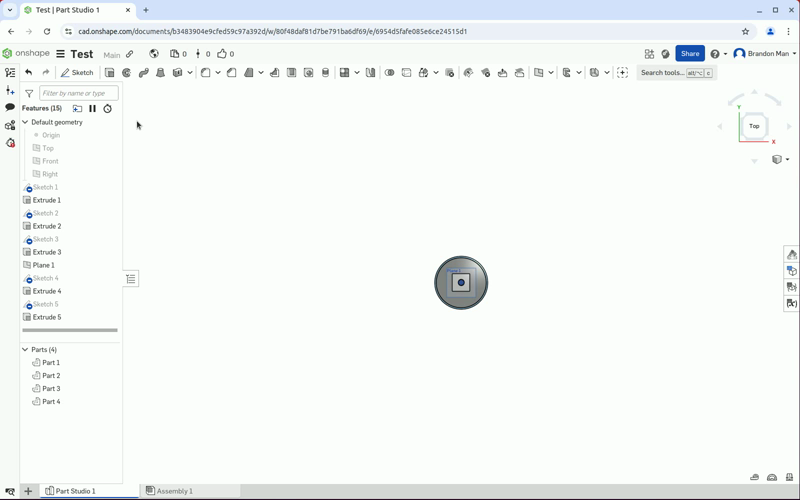
mouse_move(73, 189)
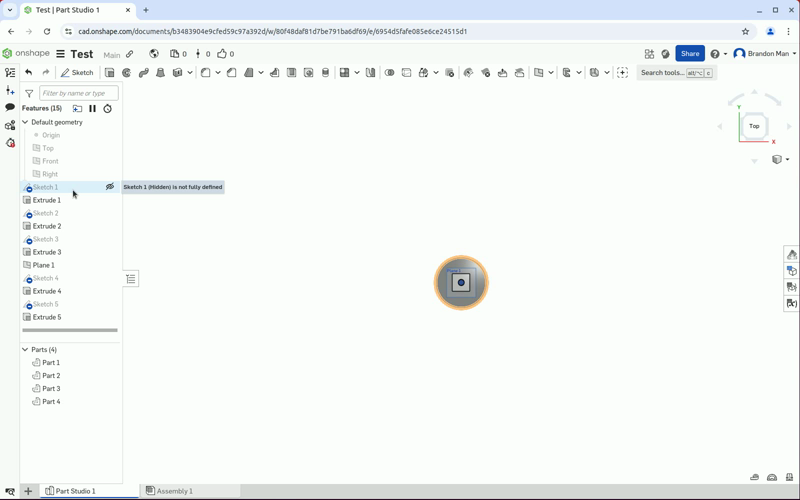
click(73, 189)
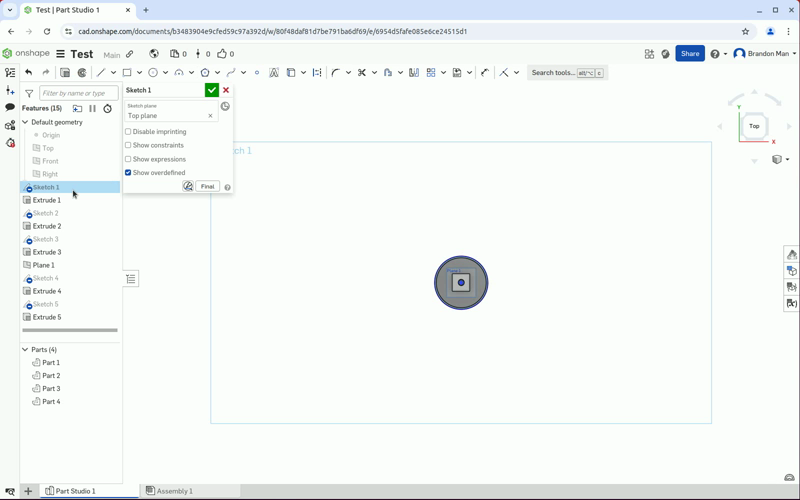
mouse_move(229, 92)
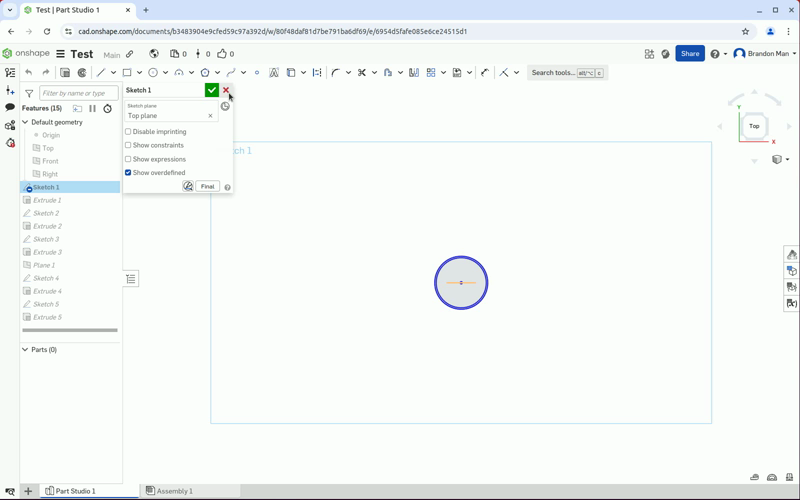
click(229, 92)
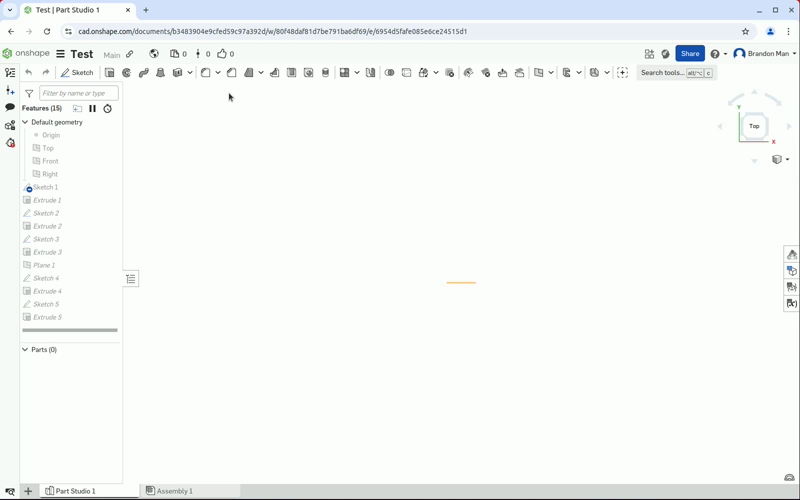
key(shift+s)
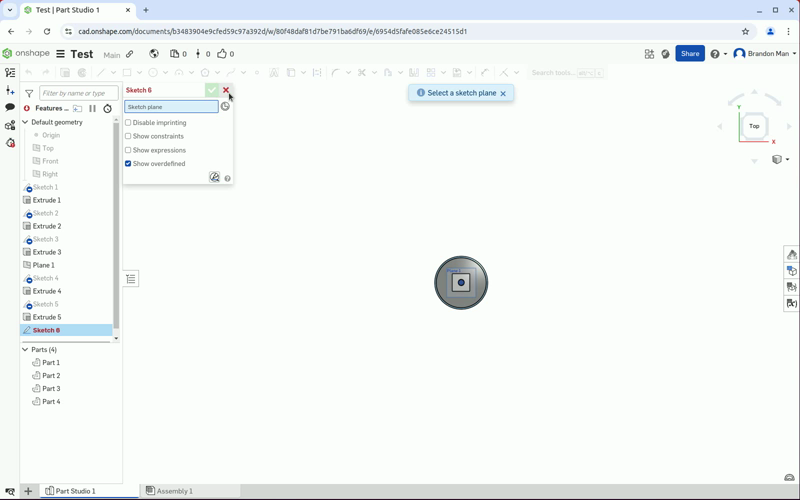
mouse_move(69, 267)
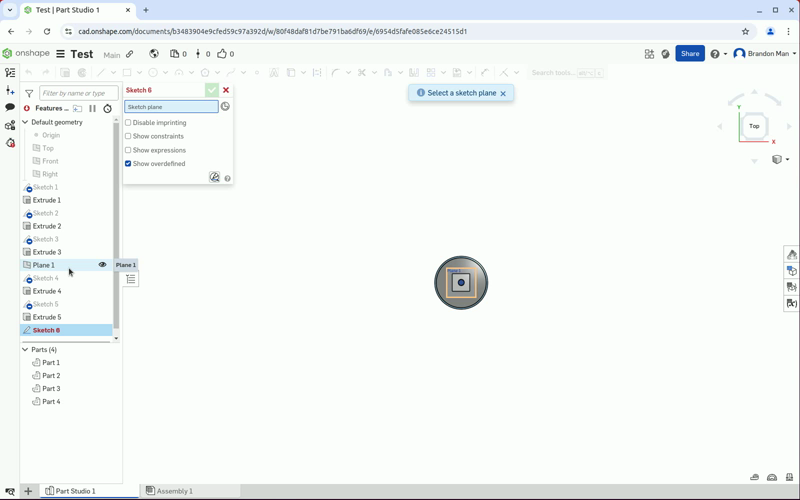
click(69, 267)
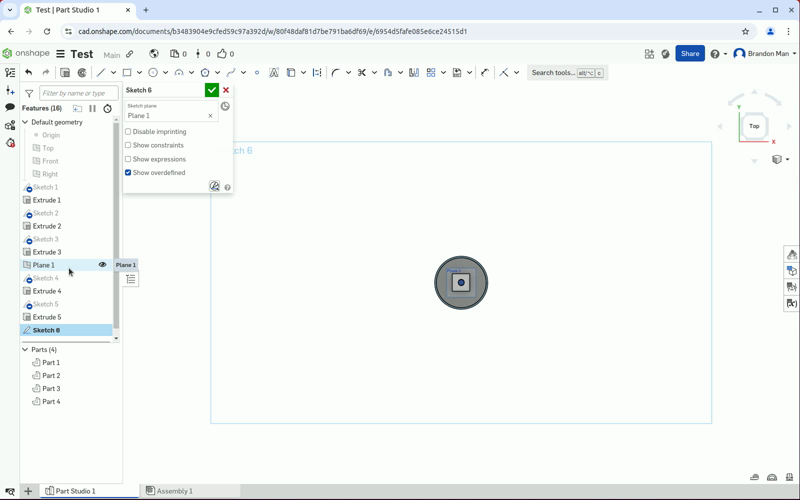
mouse_move(73, 352)
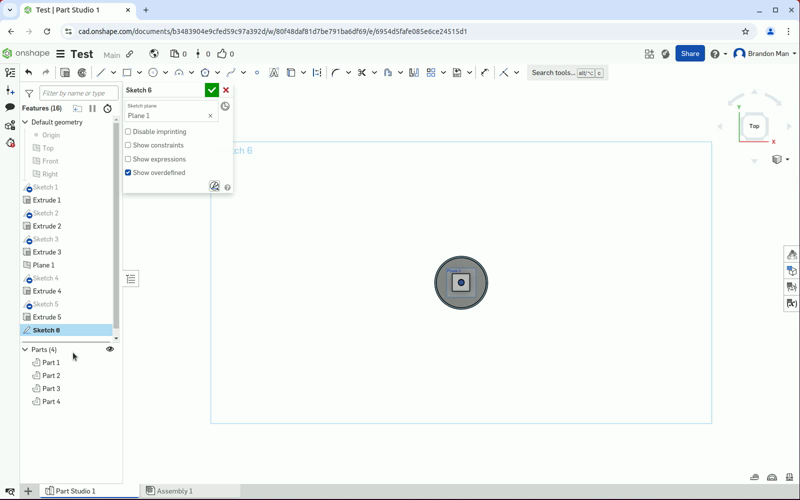
key(y)
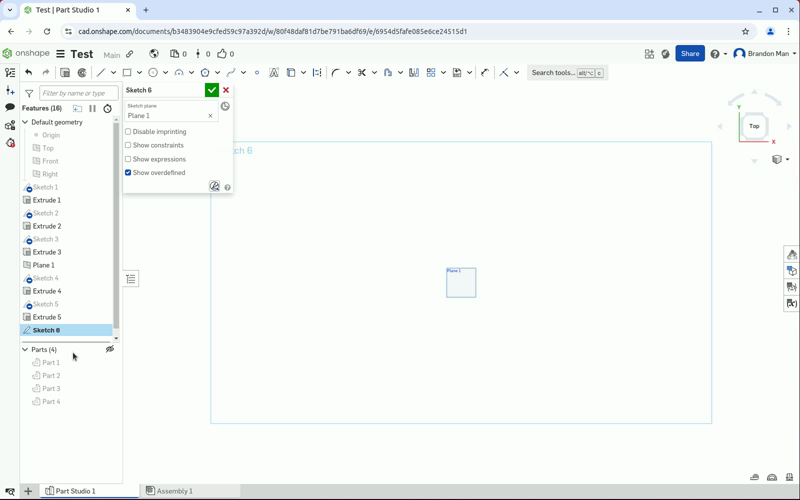
key(l)
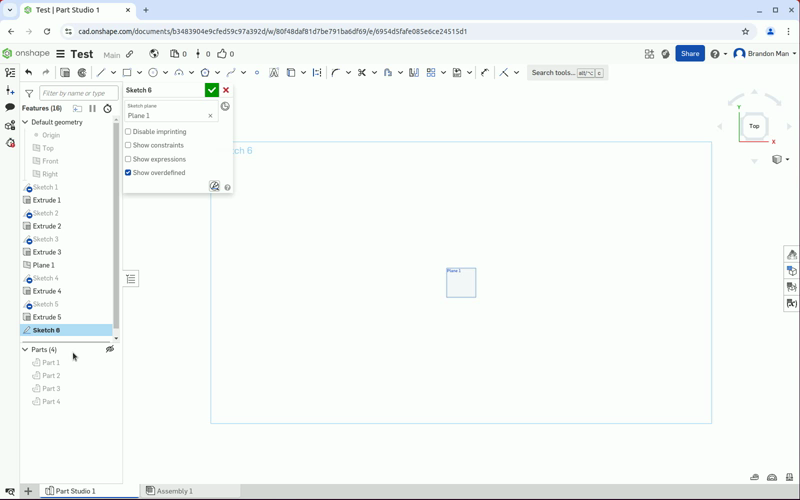
key_down(shift)
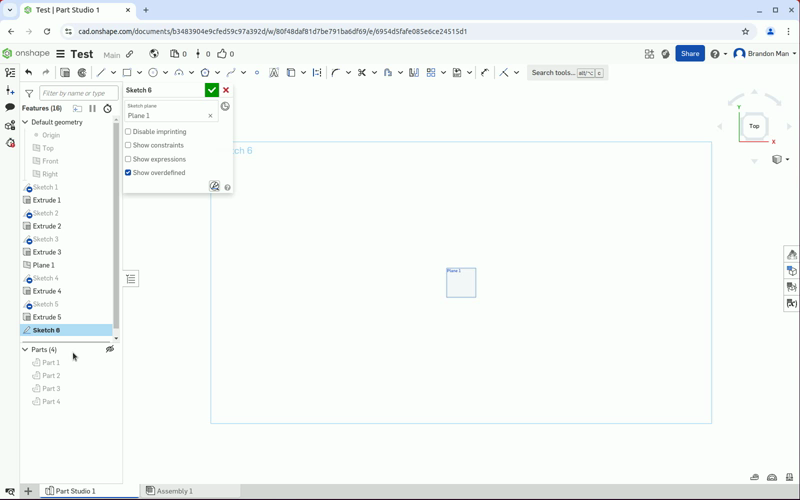
mouse_move(452, 291)
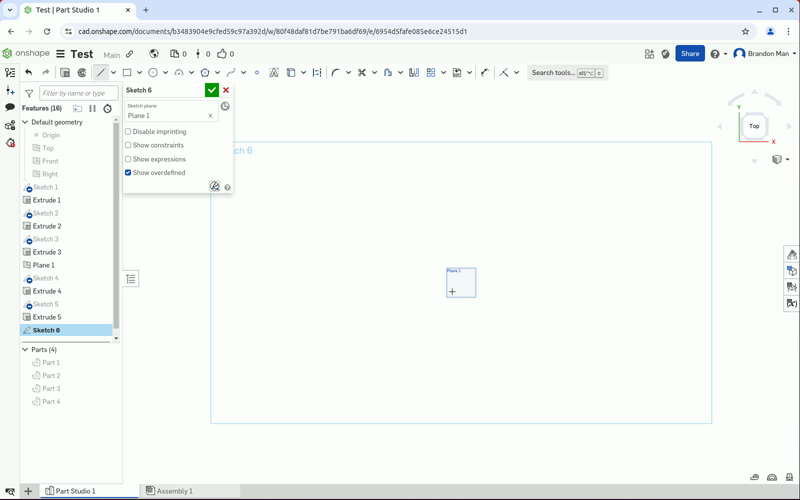
click(452, 291)
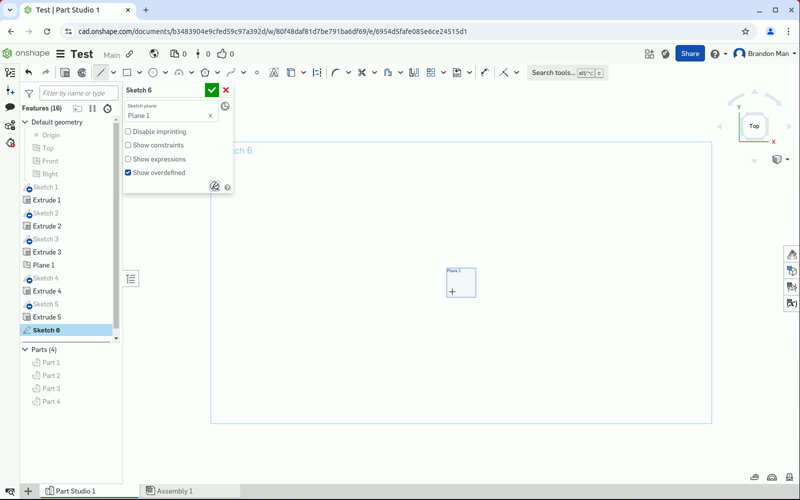
key_up(shift)
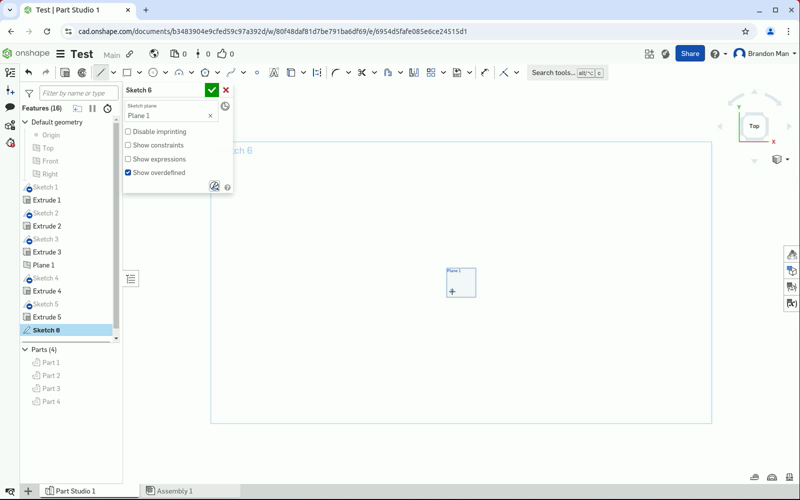
key_down(shift)
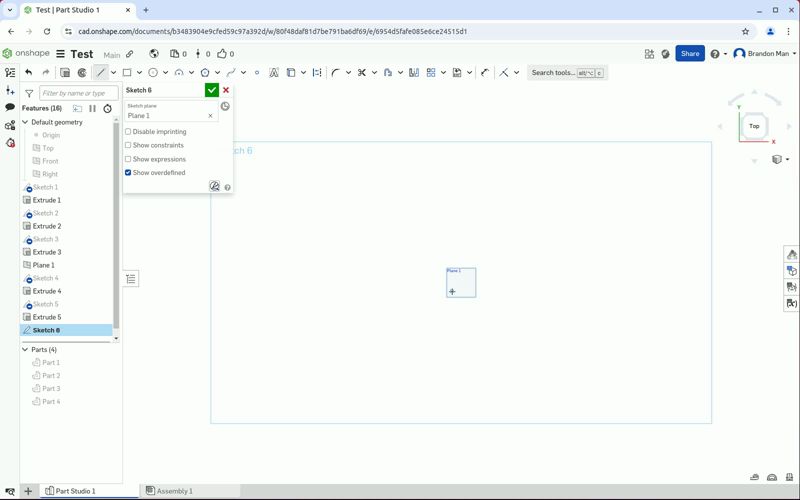
mouse_move(482, 291)
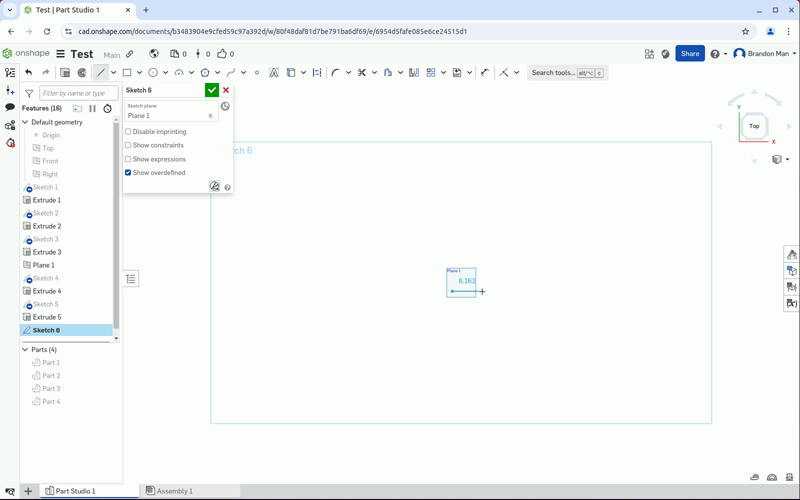
mouse_move(469, 291)
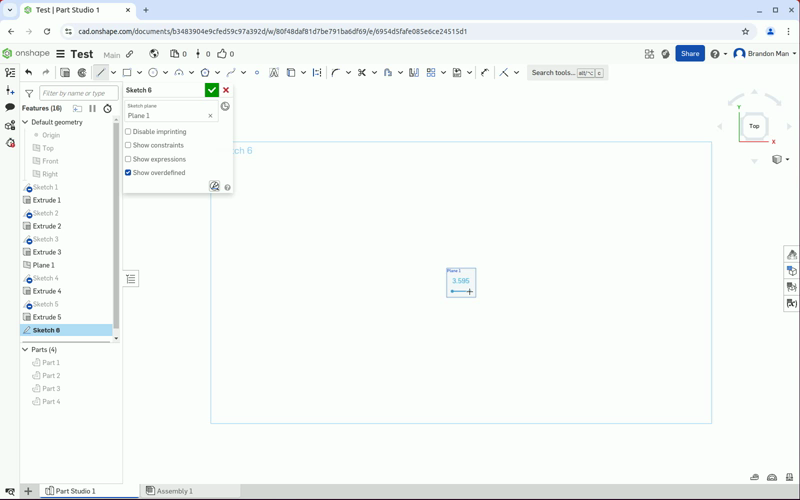
click(469, 291)
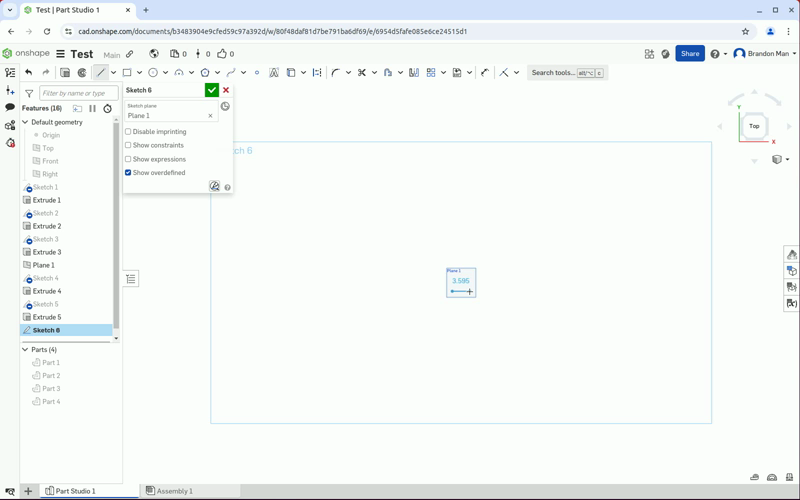
key_up(shift)
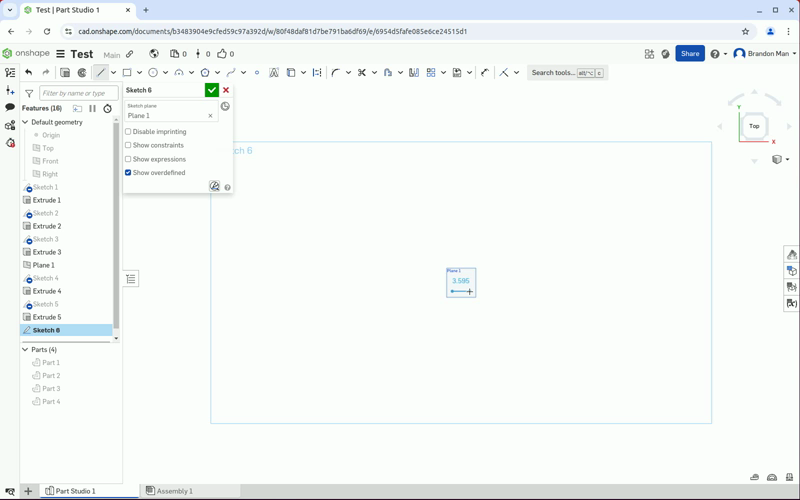
key_down(shift)
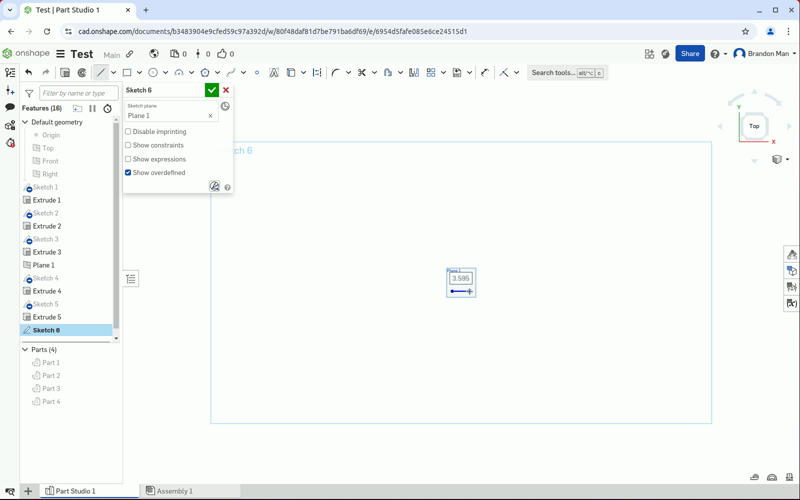
mouse_move(499, 291)
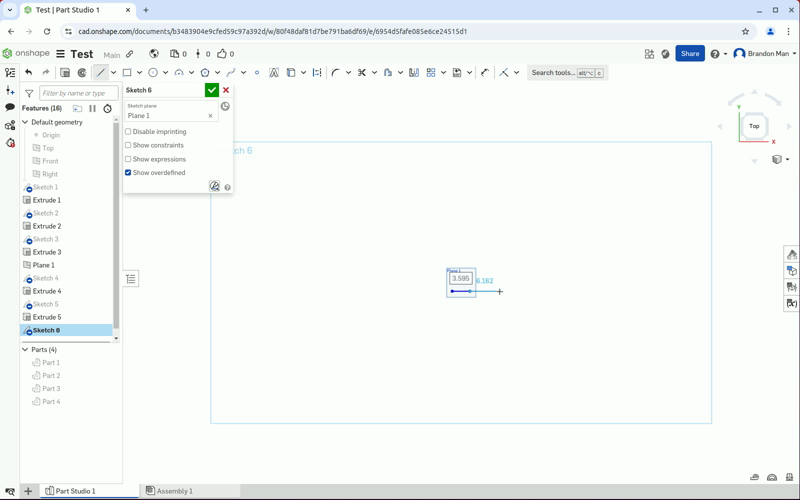
mouse_move(469, 273)
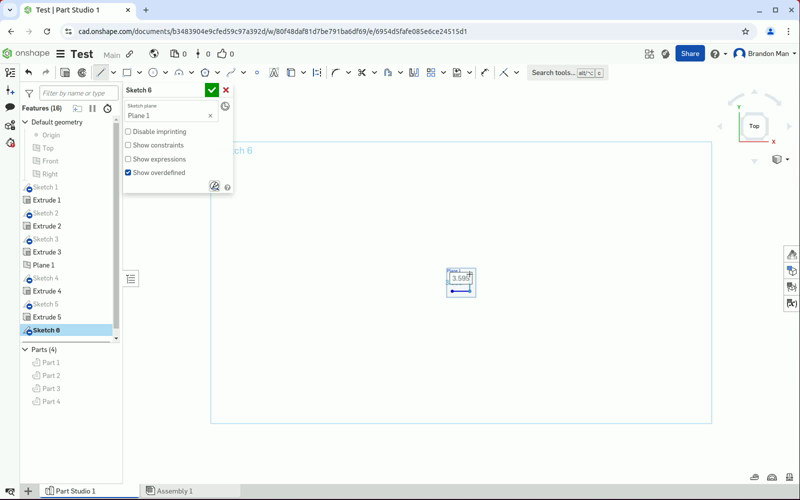
click(469, 273)
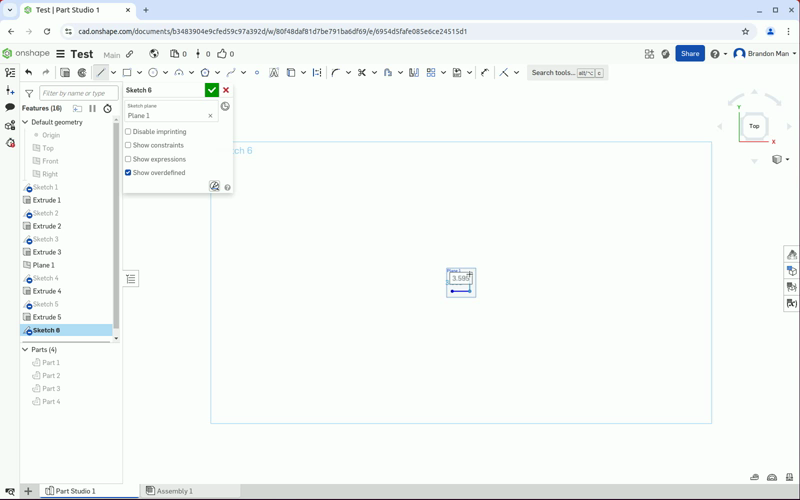
key_up(shift)
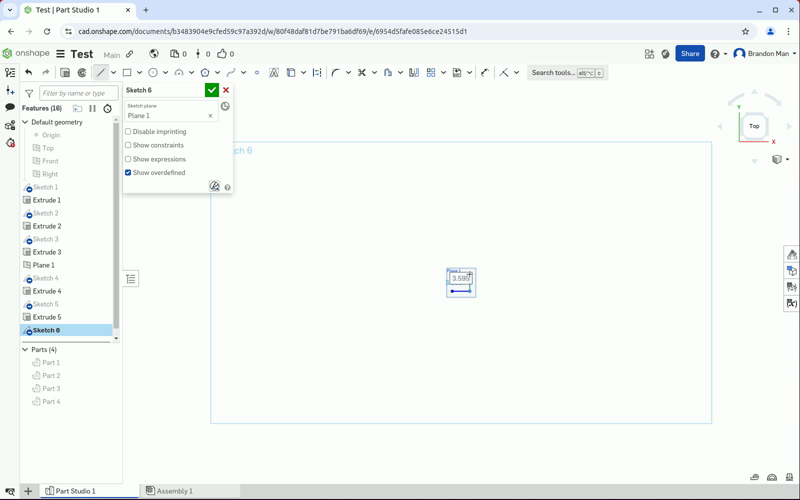
key_down(shift)
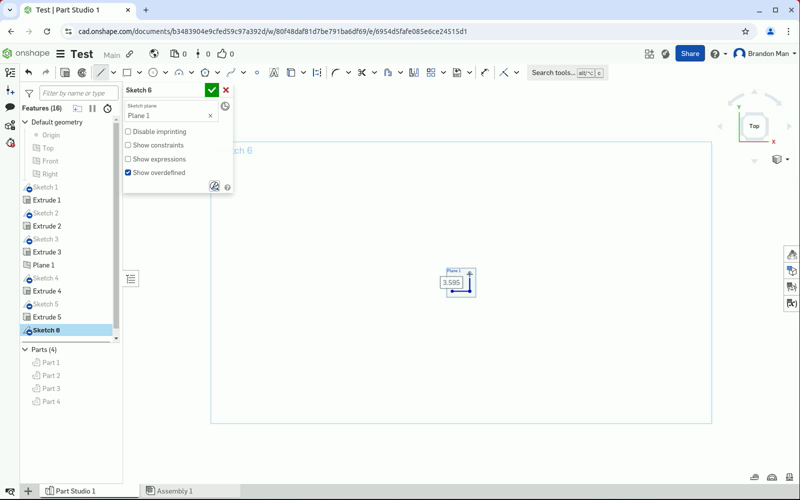
mouse_move(499, 273)
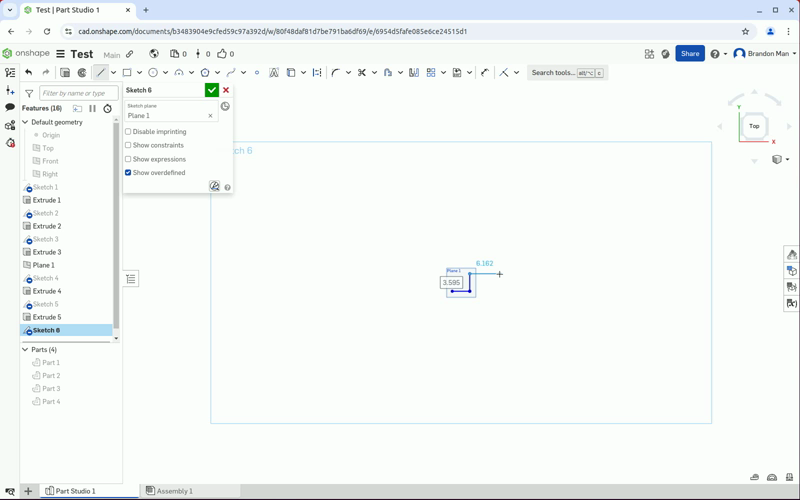
mouse_move(452, 273)
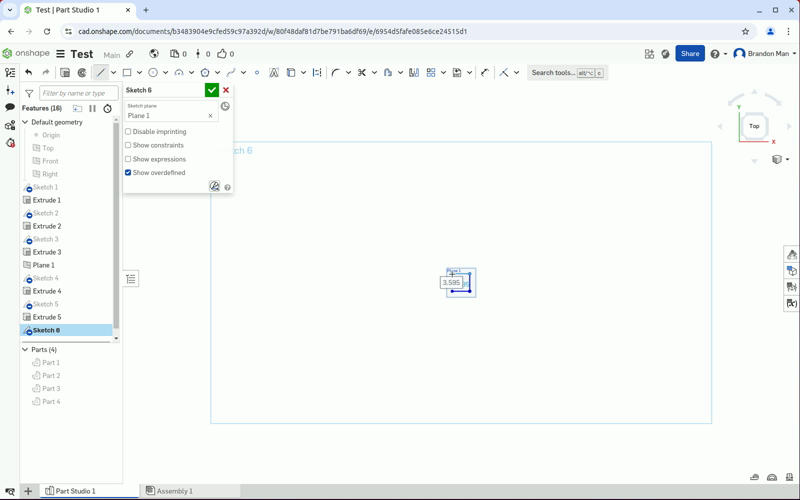
click(452, 273)
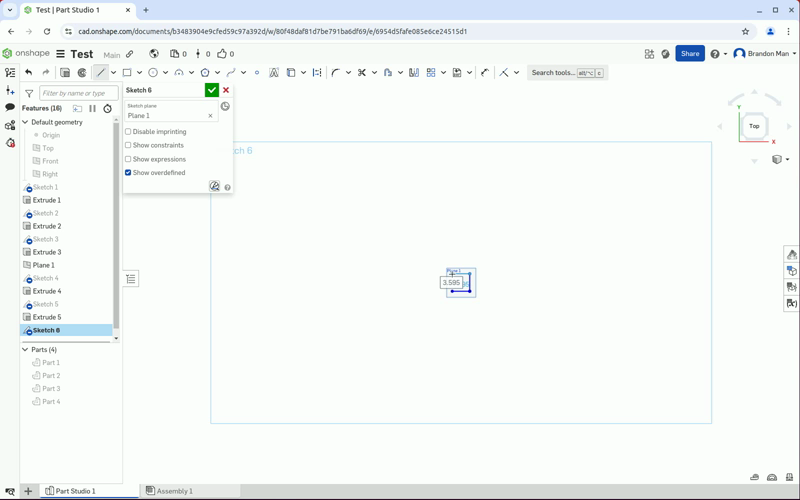
key_up(shift)
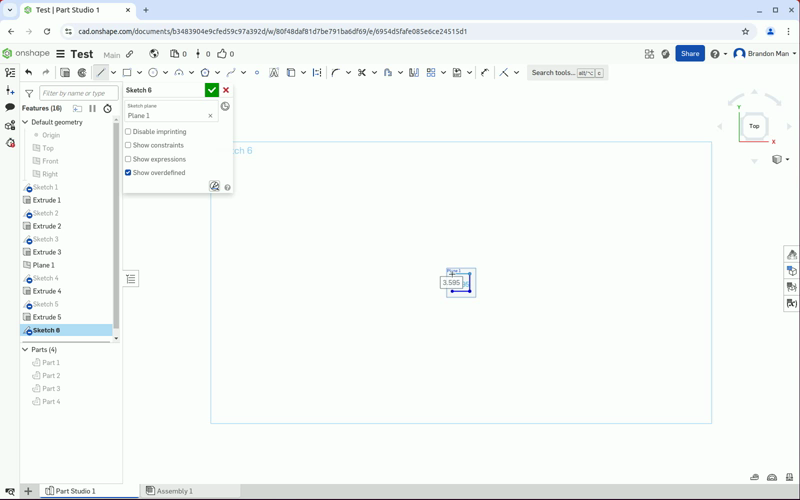
mouse_move(482, 273)
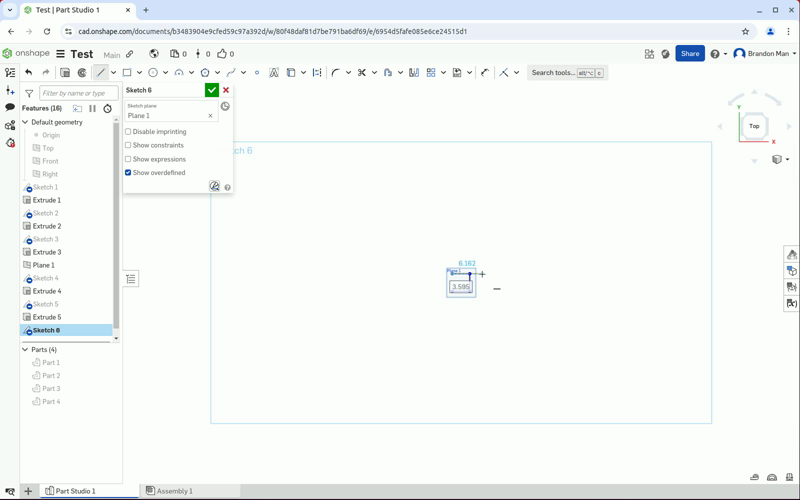
key_down(shift)
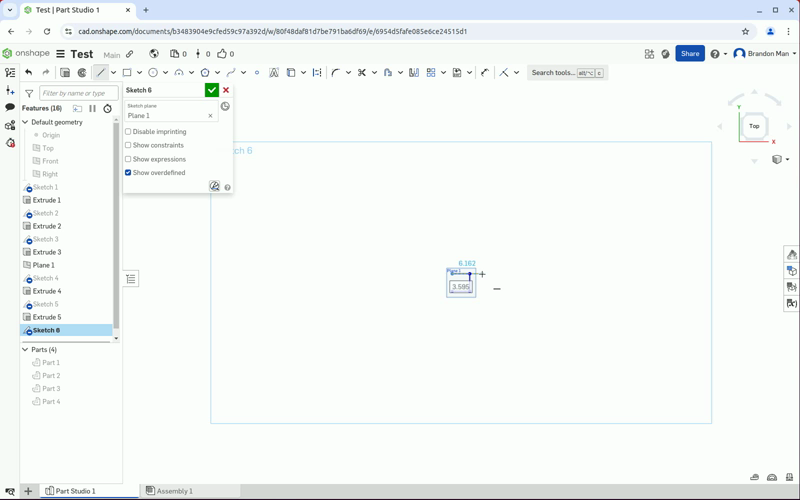
mouse_move(452, 291)
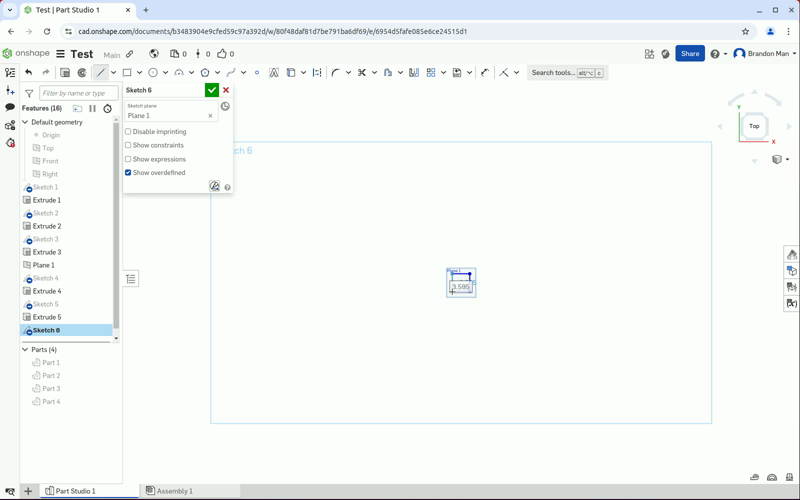
key_up(shift)
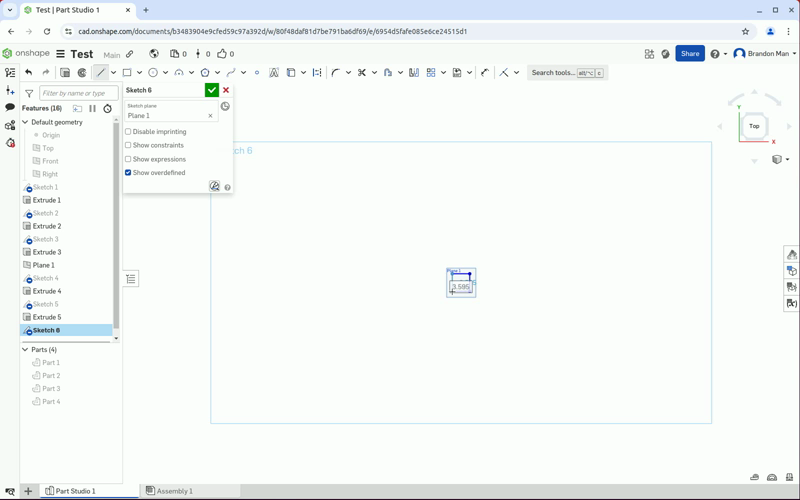
click(452, 291)
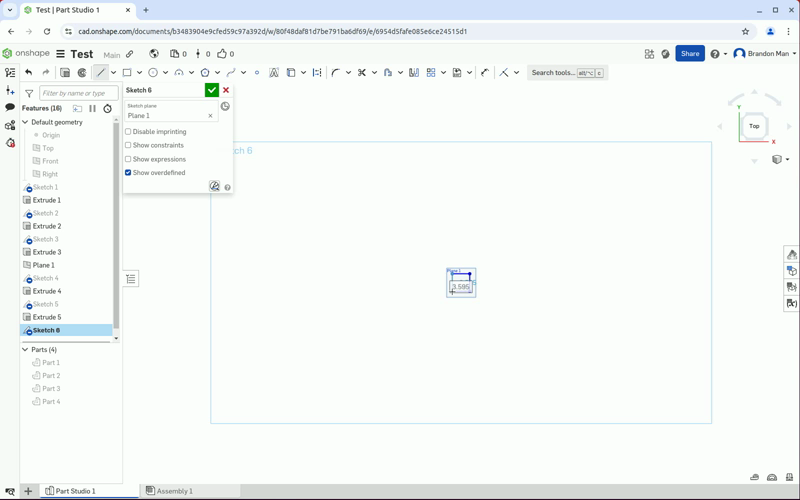
key(esc)
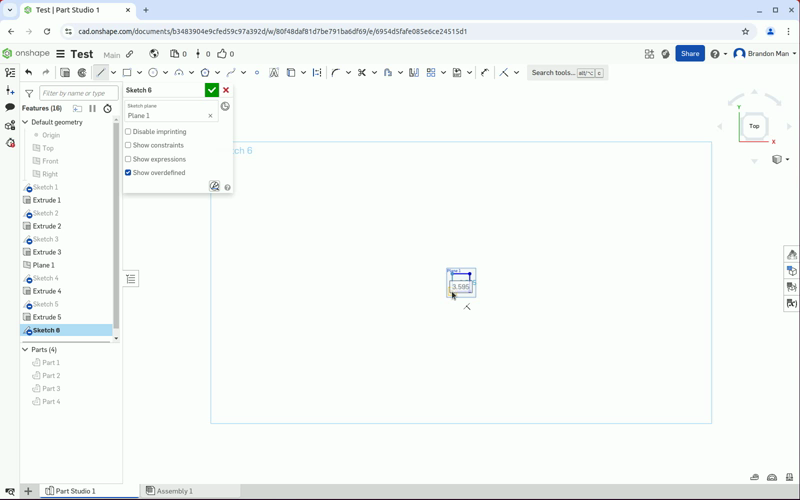
key(c)
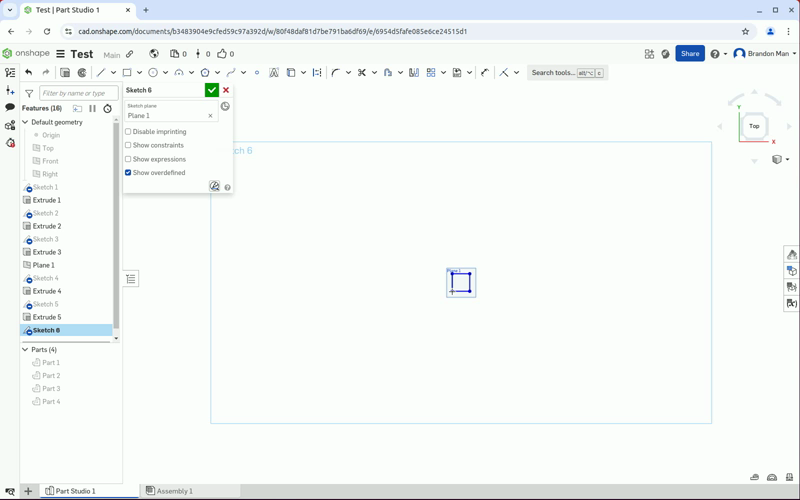
key_down(shift)
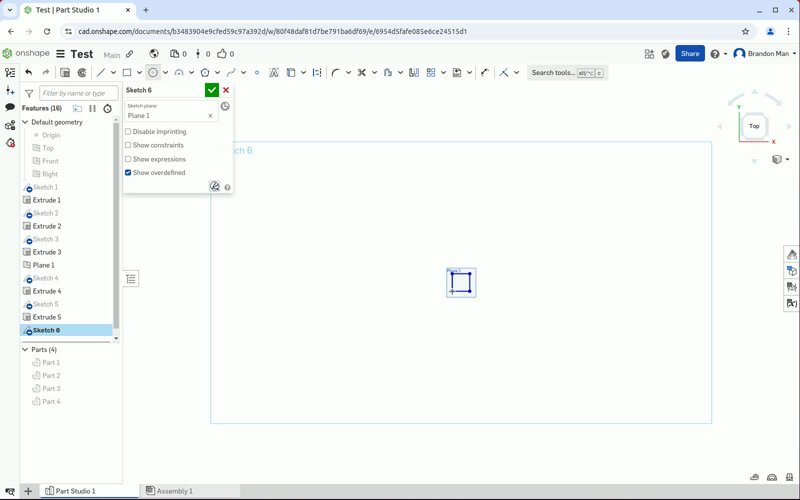
mouse_move(461, 282)
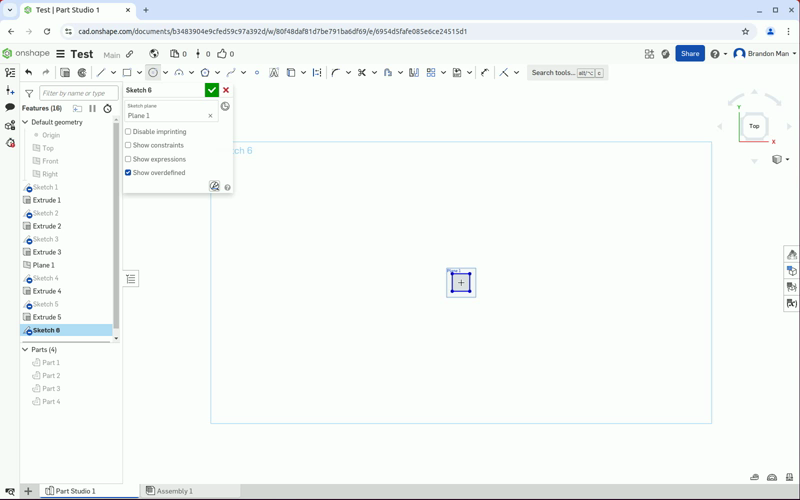
click(461, 282)
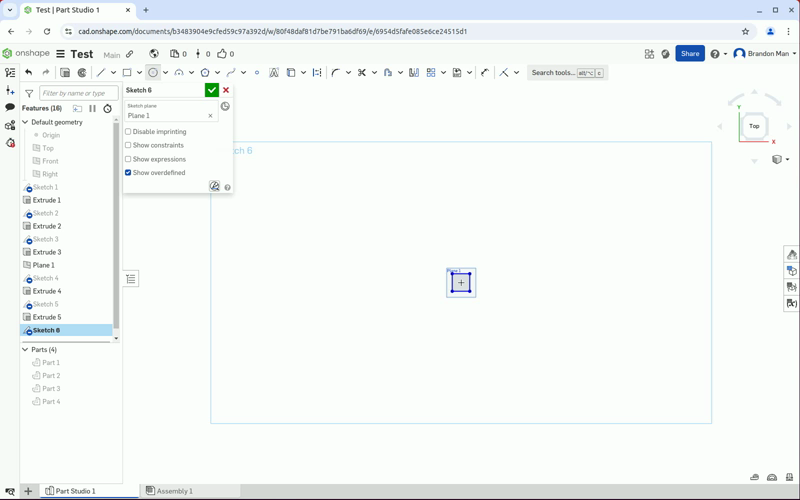
key_up(shift)
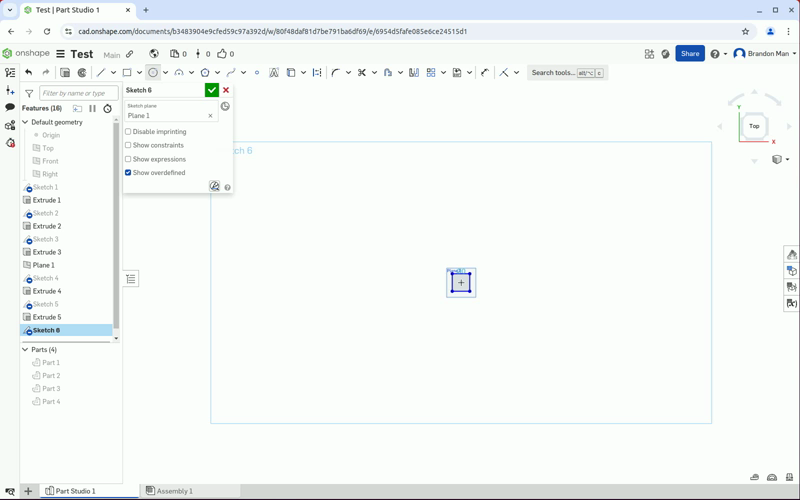
mouse_move(464, 282)
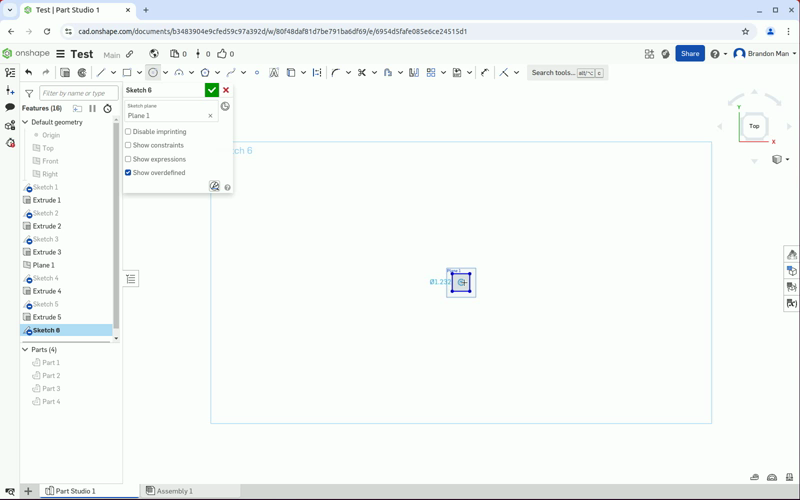
scroll(6)
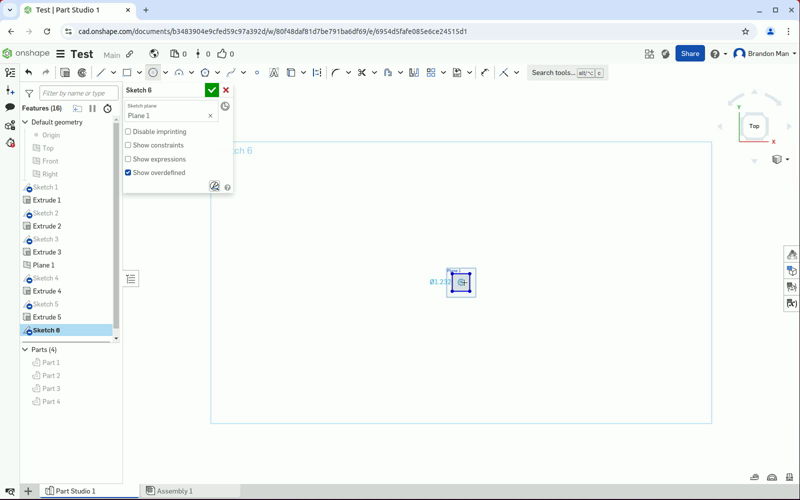
scroll(6)
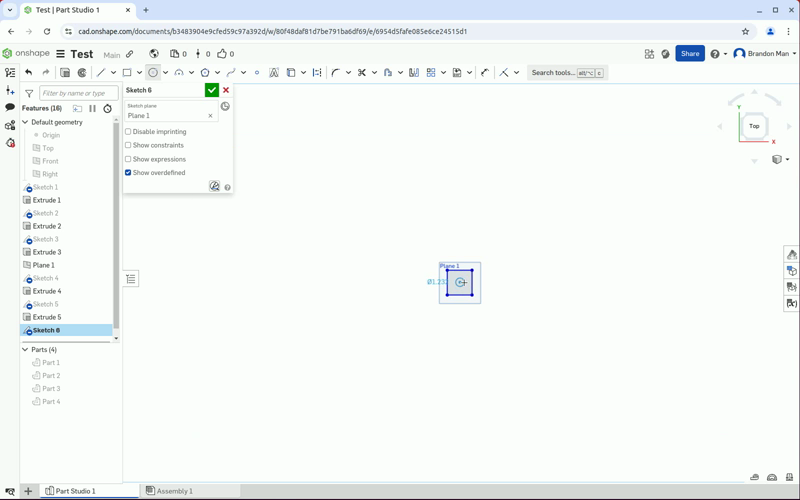
scroll(6)
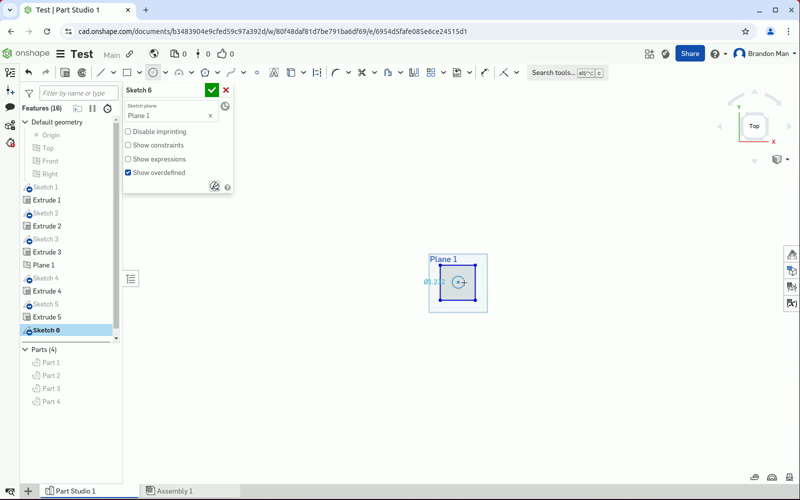
scroll(6)
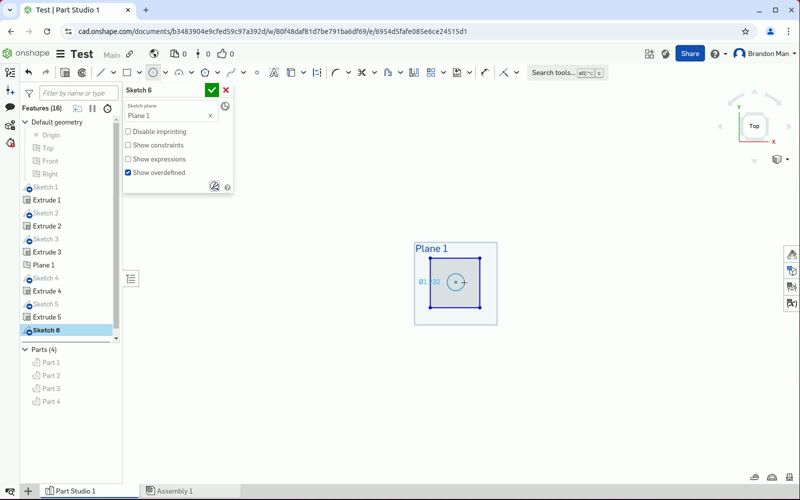
scroll(6)
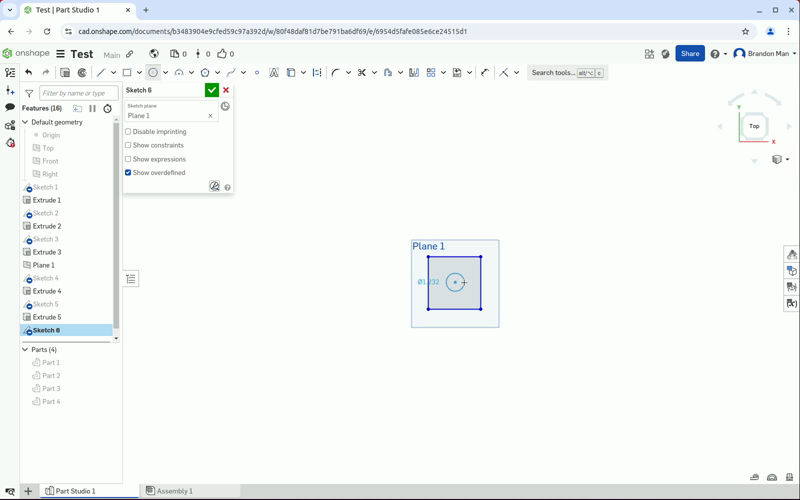
scroll(6)
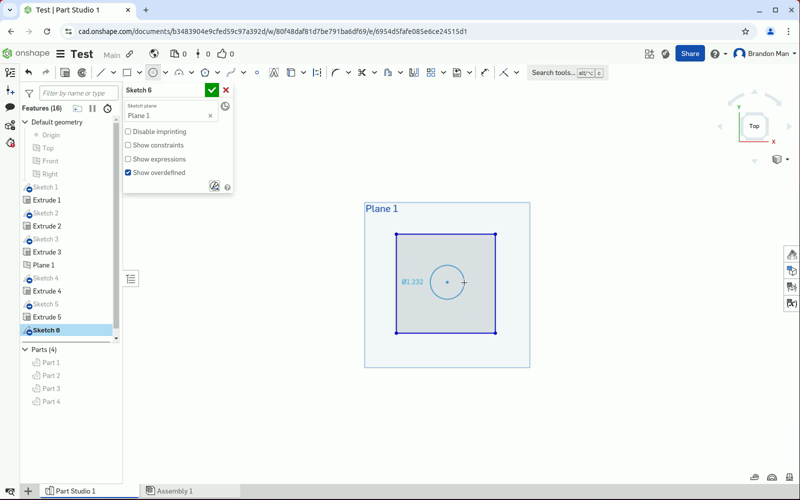
scroll(6)
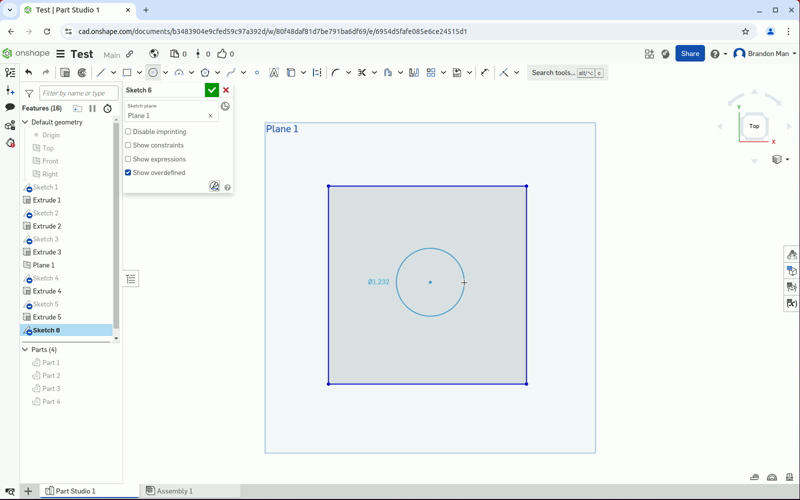
click(464, 282)
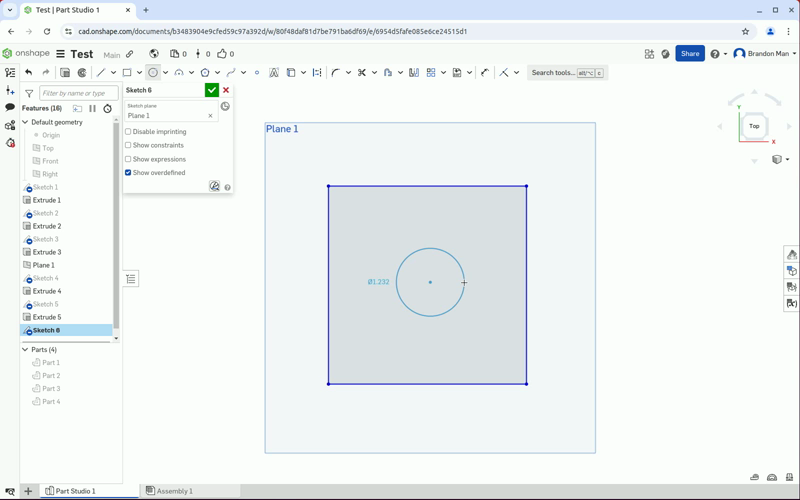
scroll(-6)
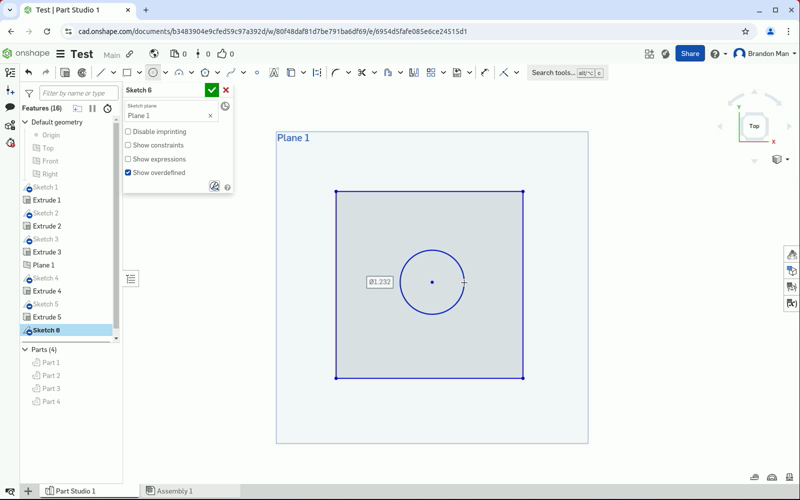
scroll(-6)
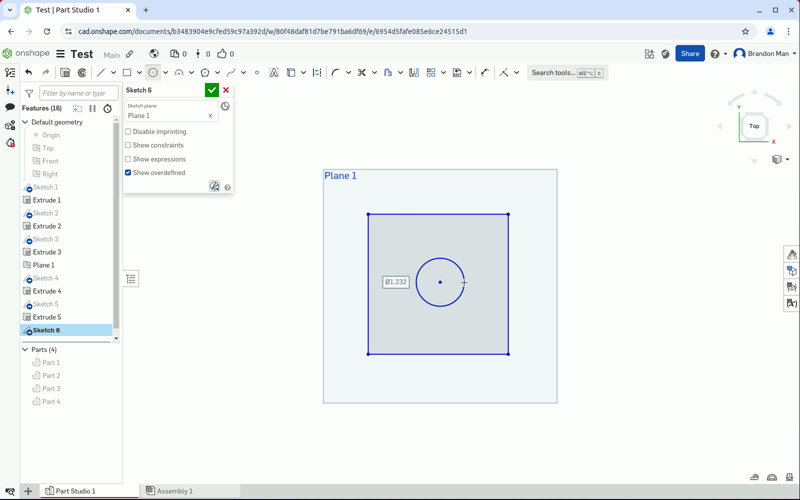
scroll(-6)
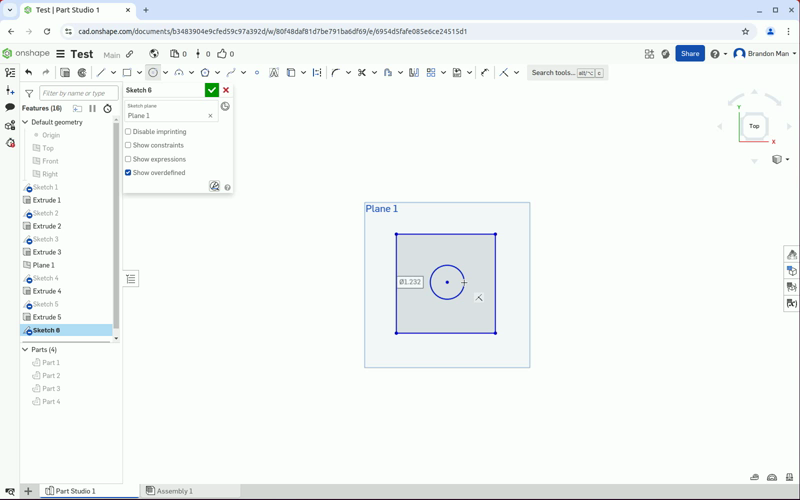
scroll(-6)
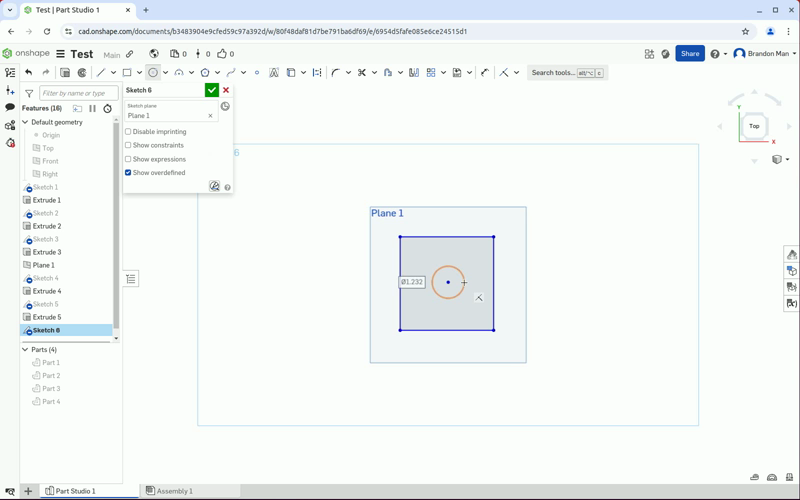
scroll(-6)
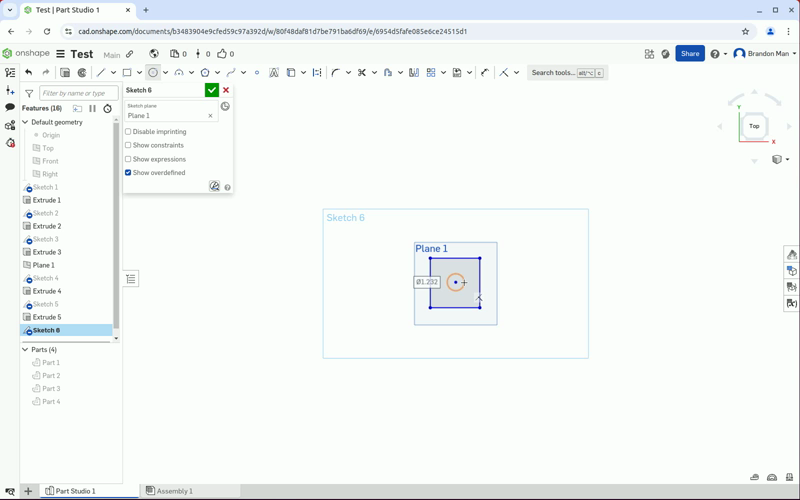
scroll(-6)
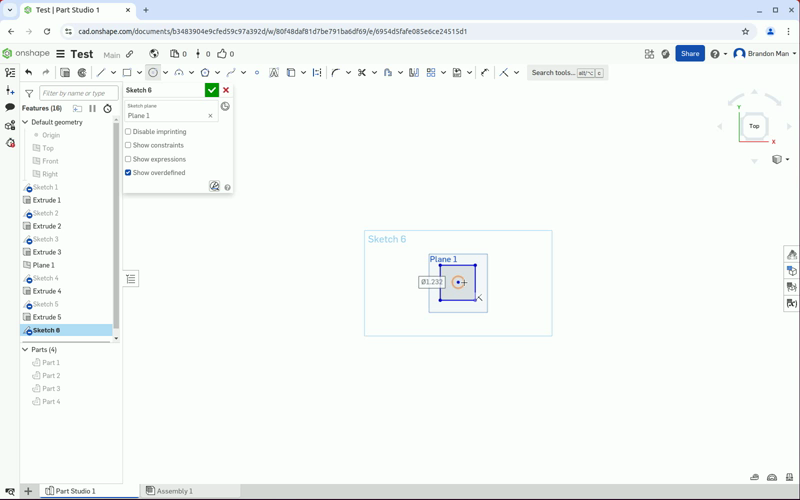
scroll(-6)
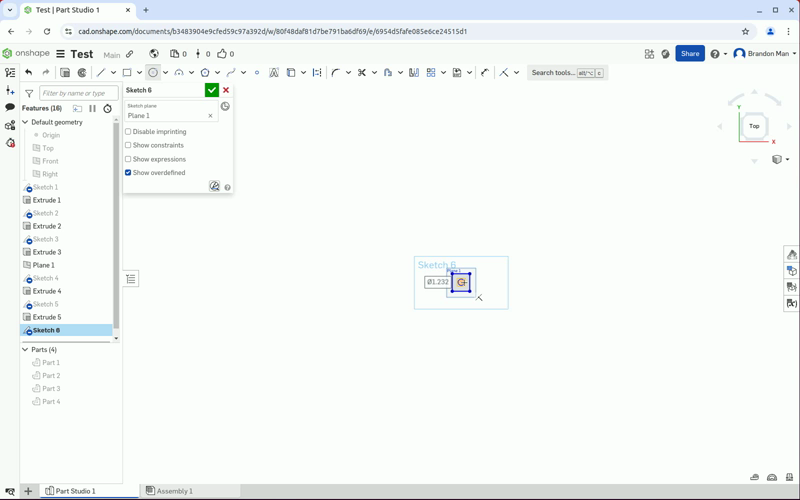
key(esc)
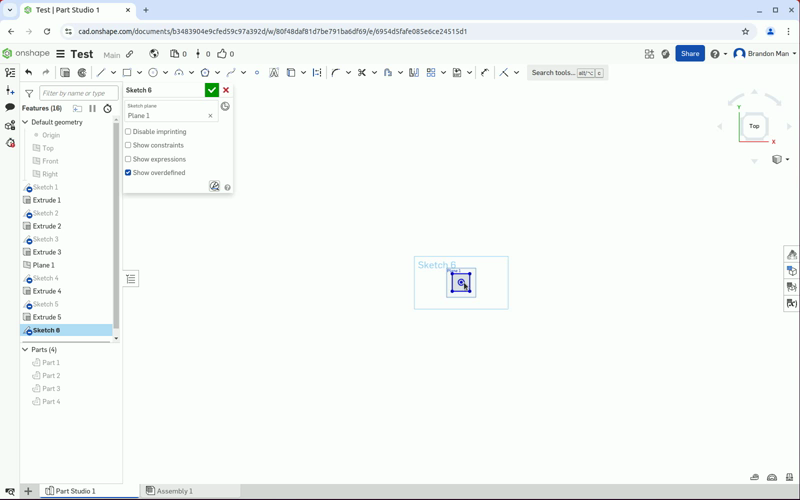
mouse_move(464, 286)
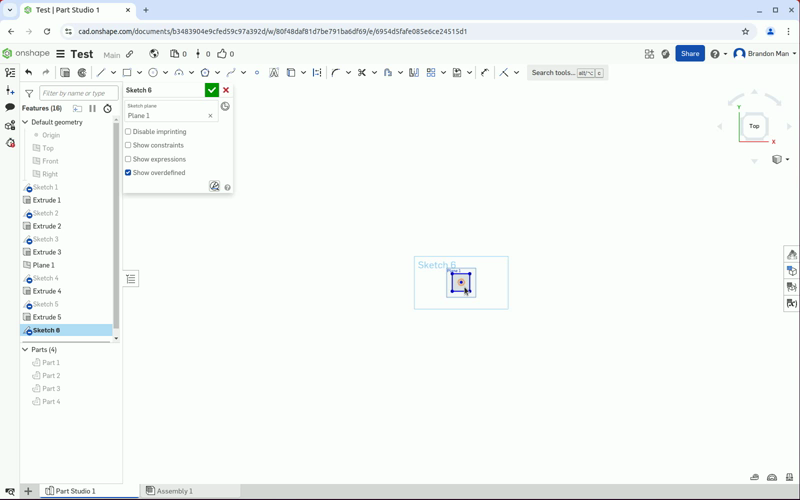
scroll(6)
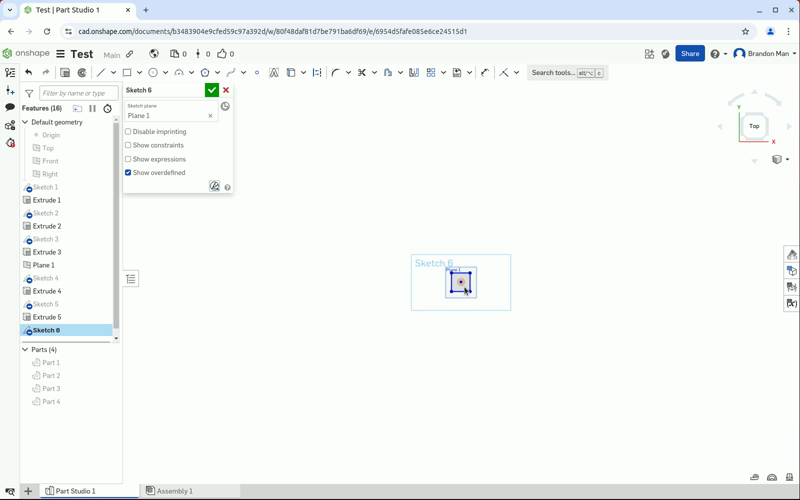
scroll(6)
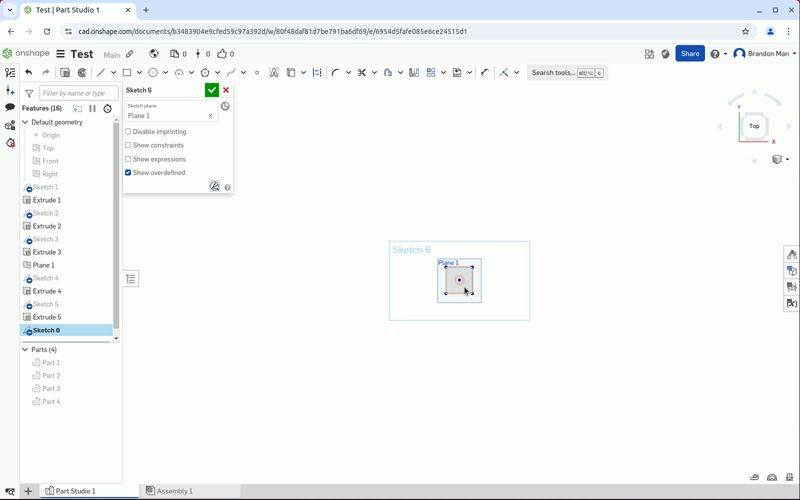
scroll(6)
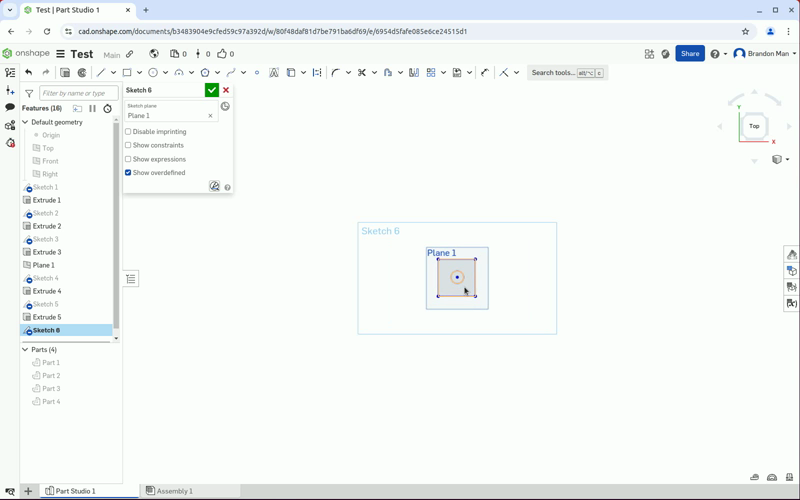
scroll(6)
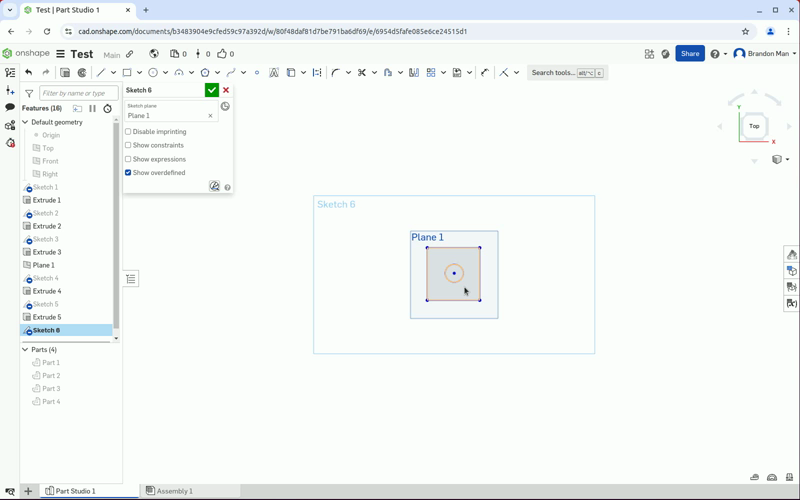
scroll(6)
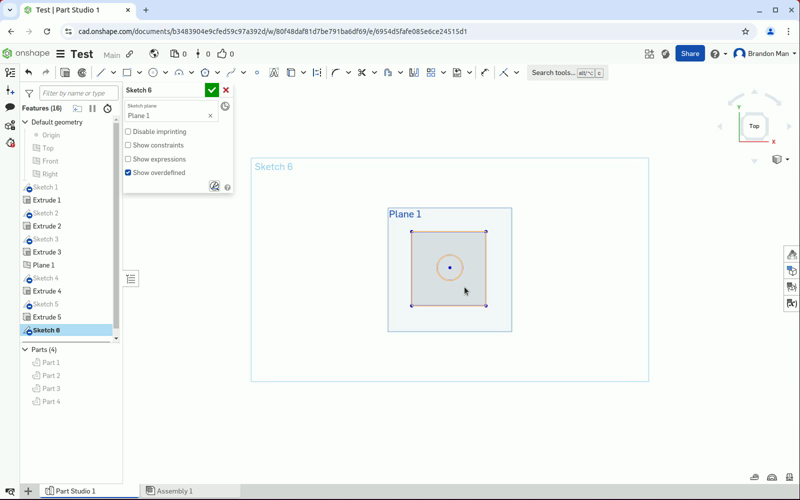
scroll(6)
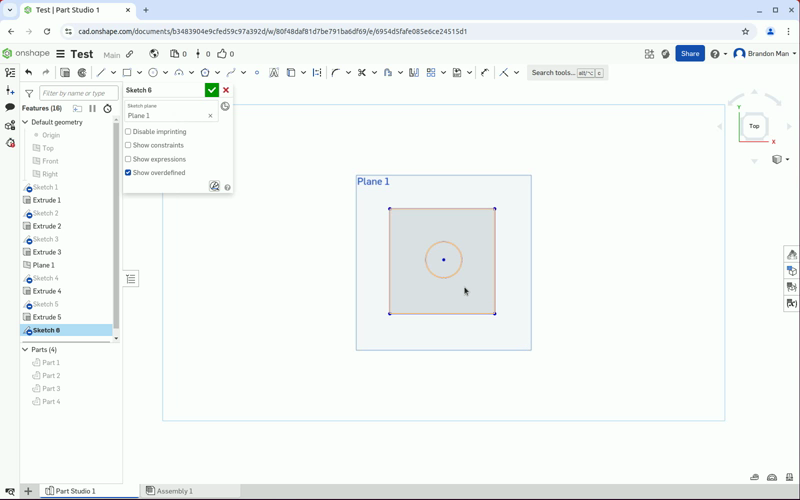
scroll(6)
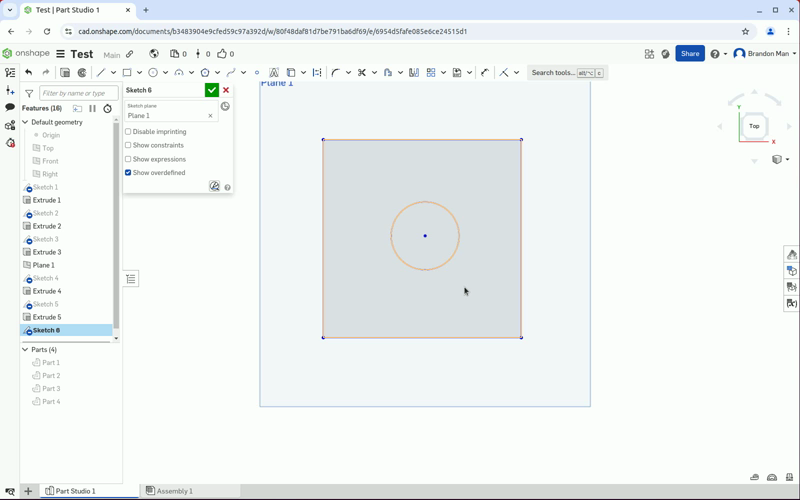
click(464, 286)
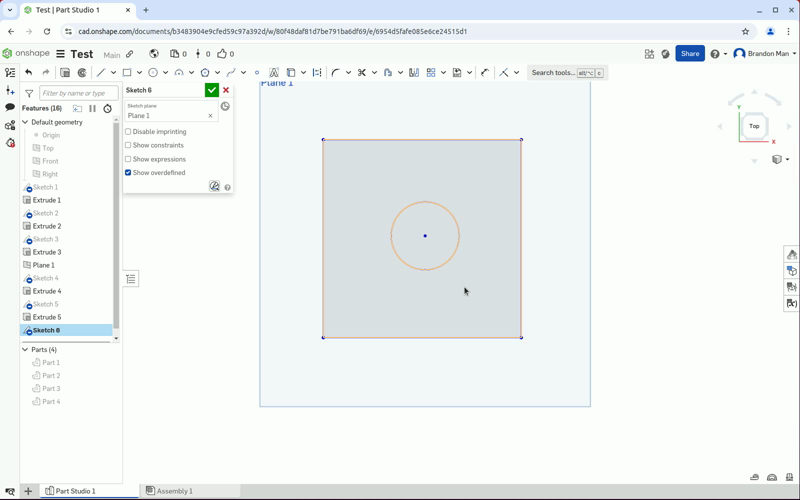
scroll(-6)
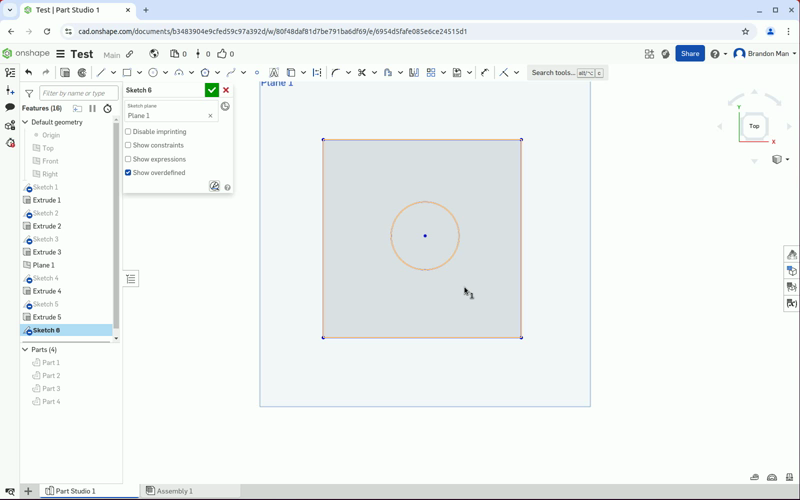
scroll(-6)
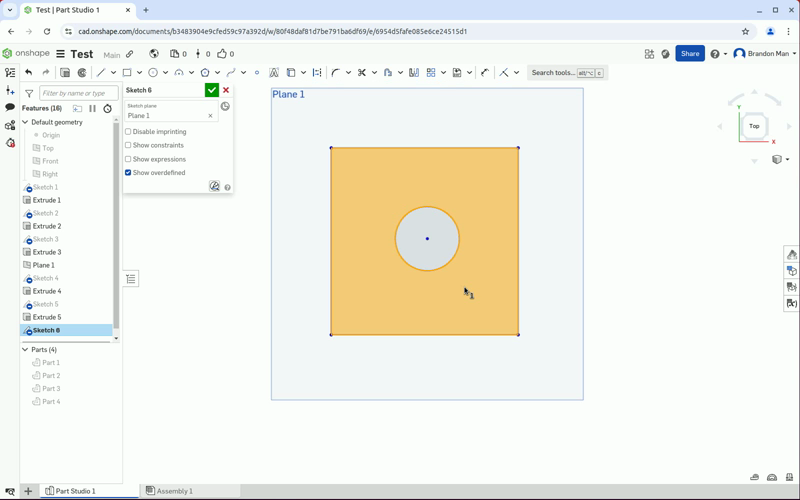
scroll(-6)
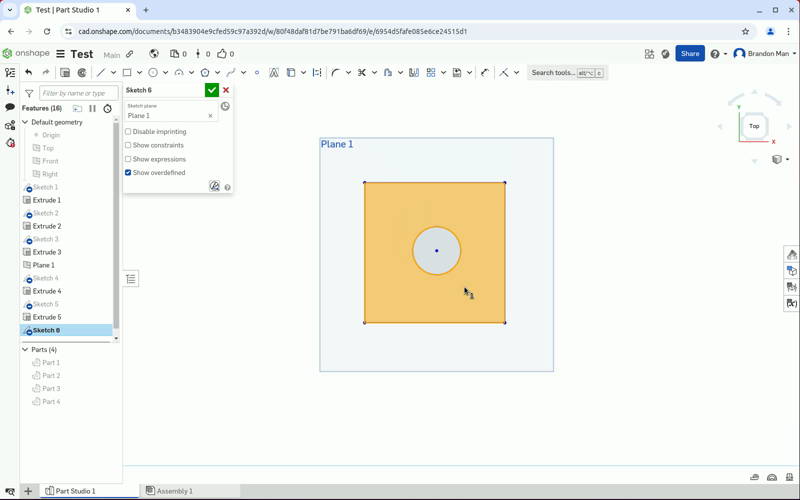
scroll(-6)
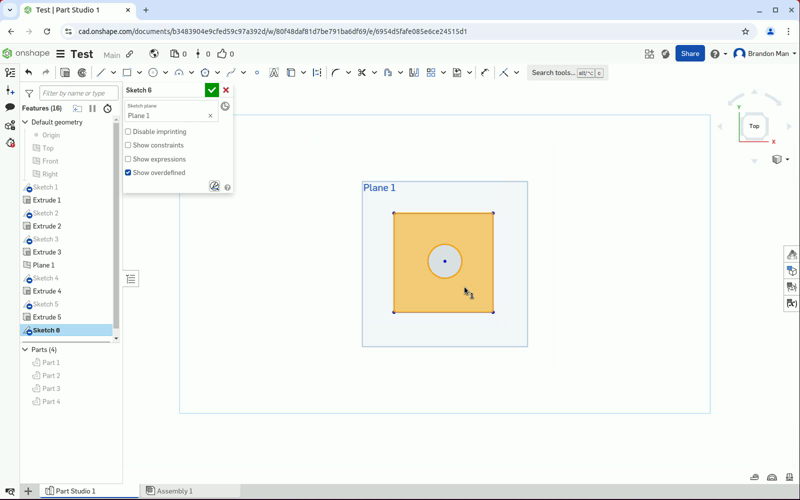
scroll(-6)
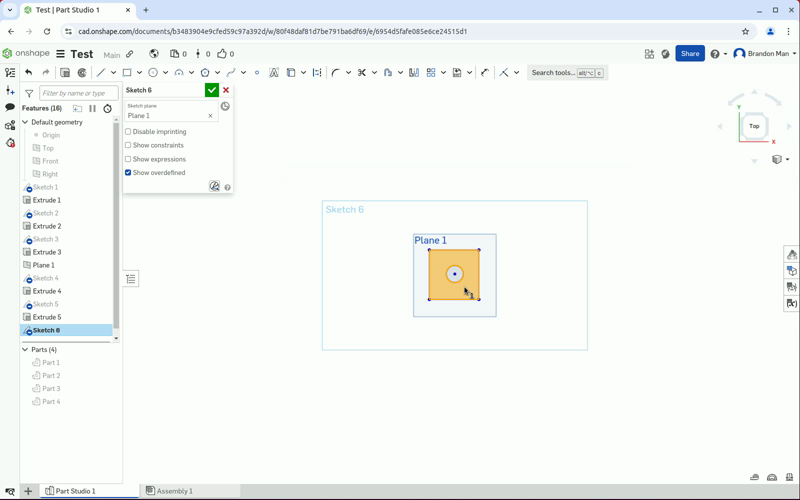
scroll(-6)
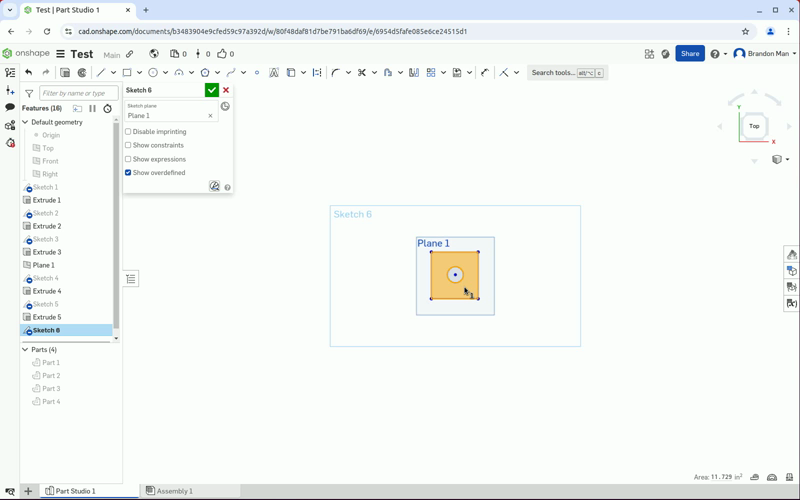
scroll(-6)
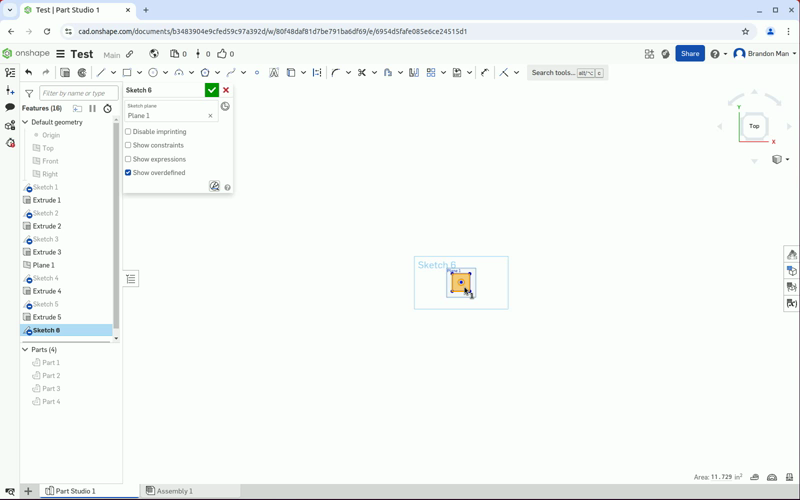
mouse_move(73, 352)
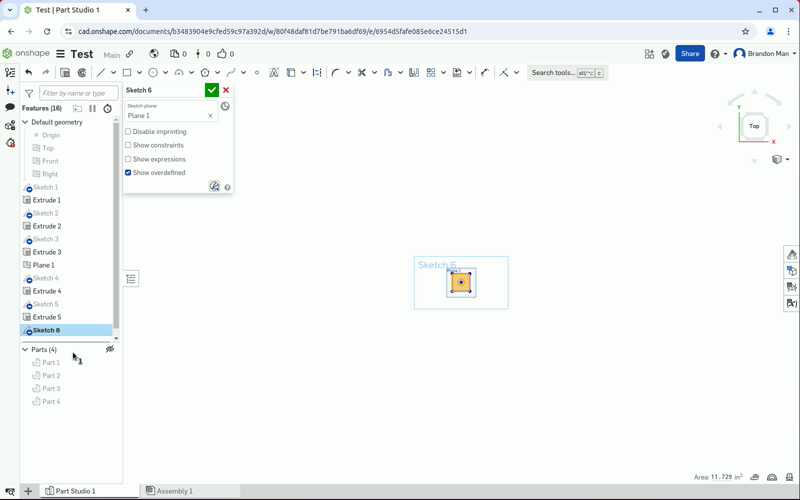
key(shift+y)
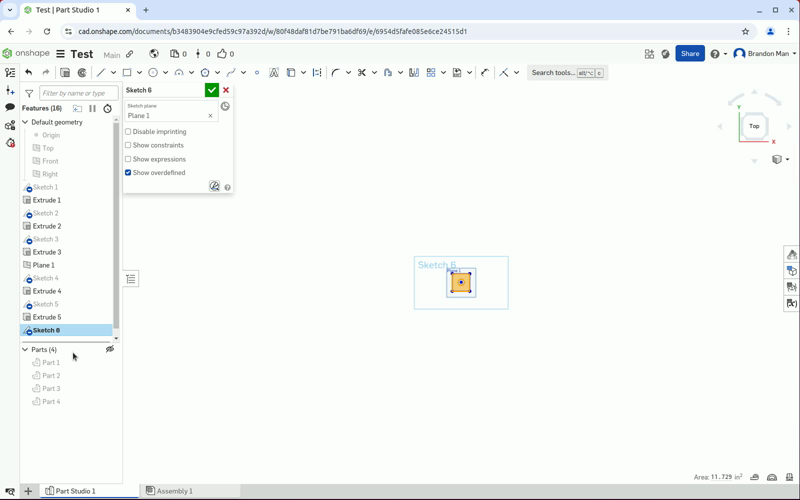
key(shift+e)
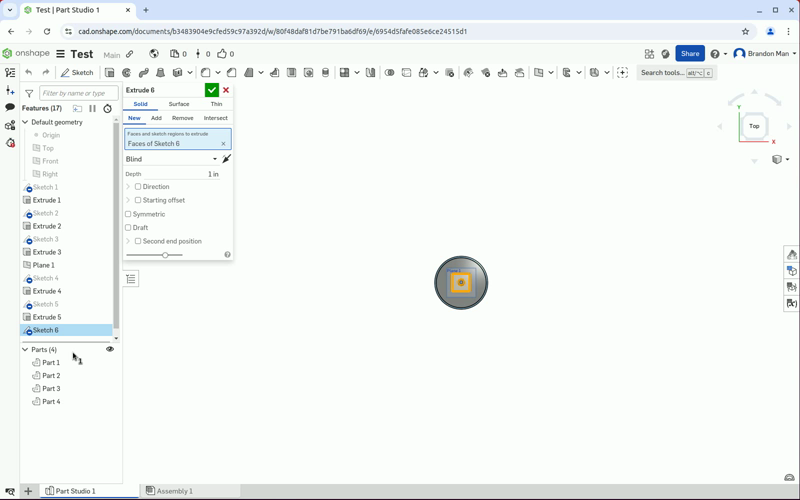
mouse_move(143, 106)
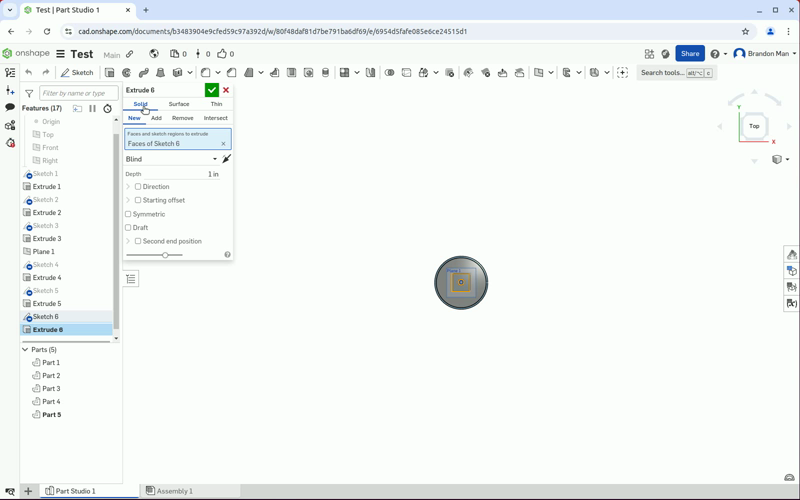
click(143, 106)
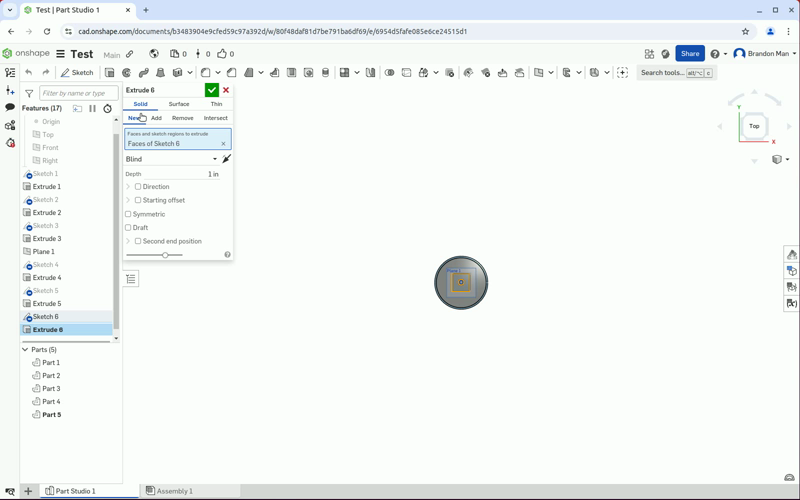
mouse_move(137, 120)
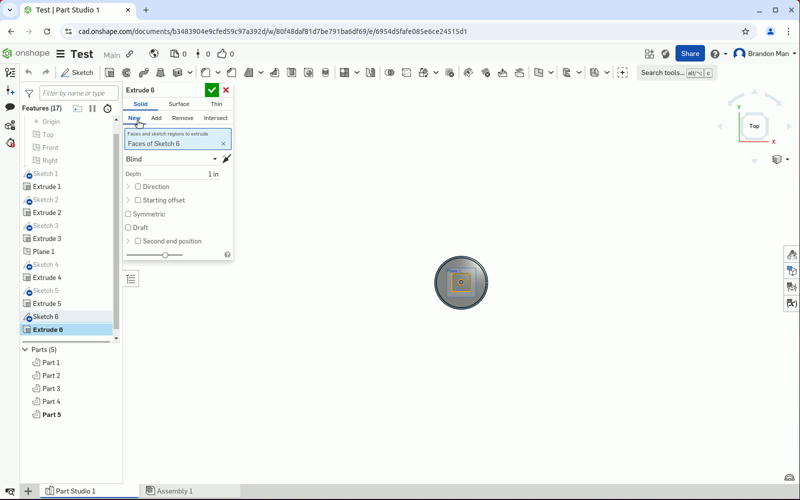
click(137, 120)
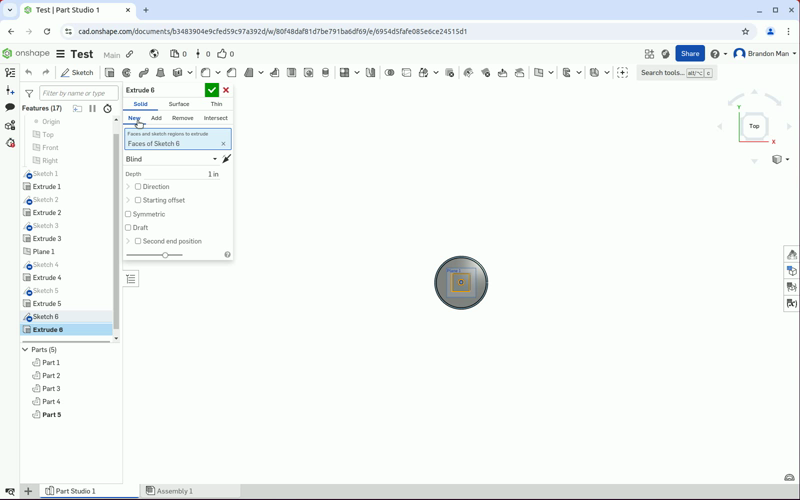
key(tab, 4)
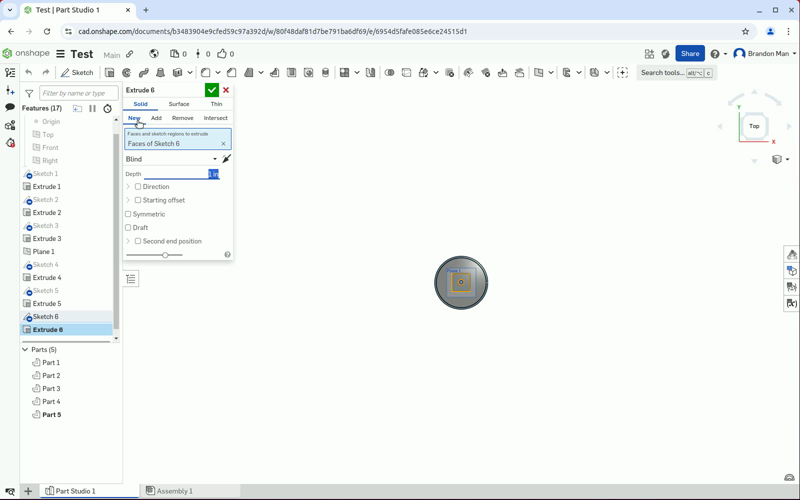
text(0.722)
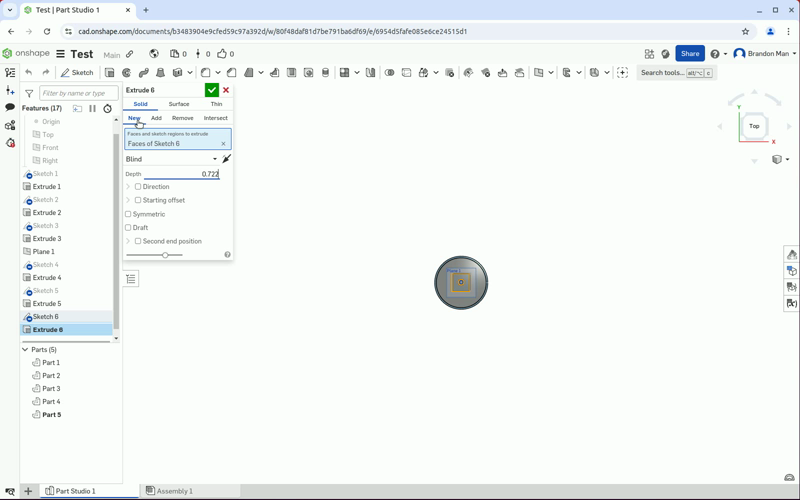
key(enter)
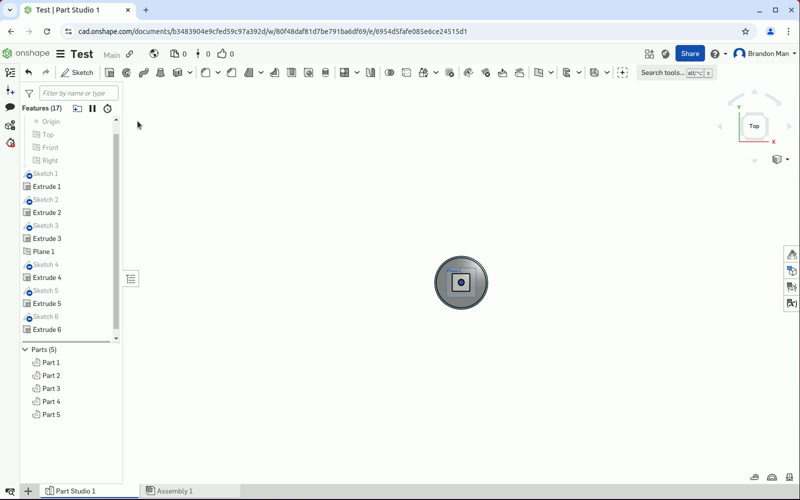
key(shift+h)
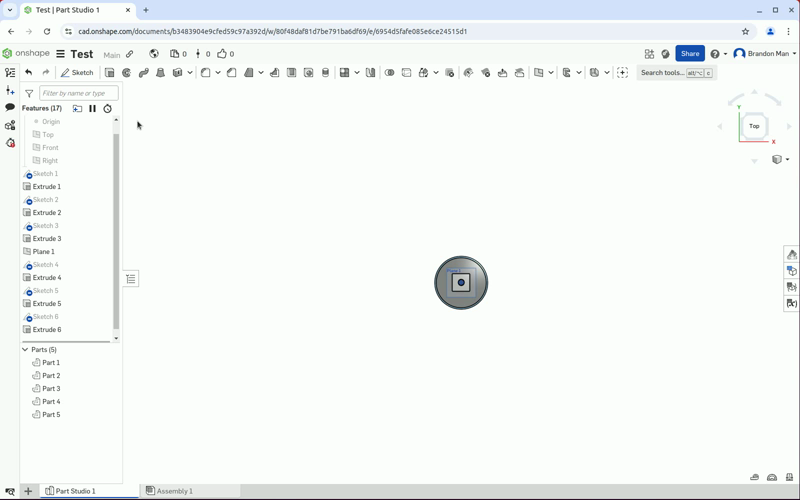
key(shift+h)
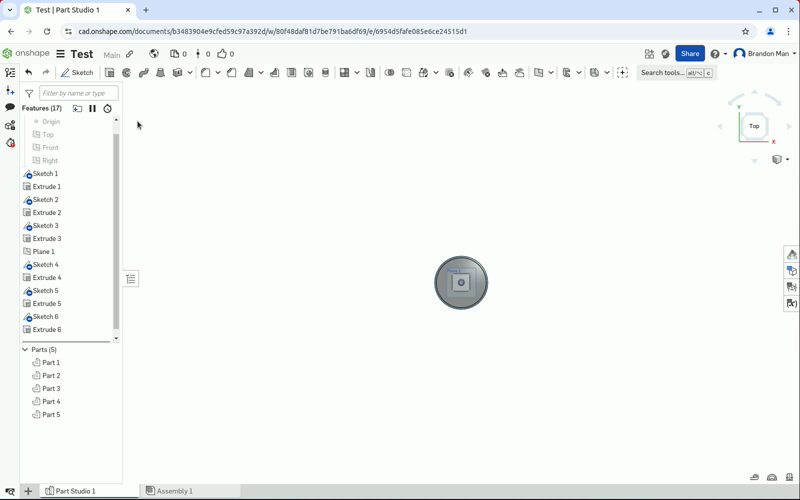
key(shift+7)
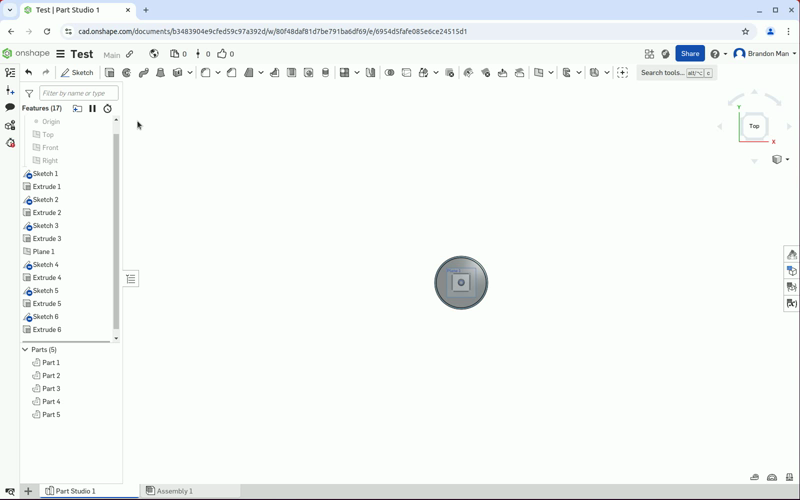
key(up, 3)
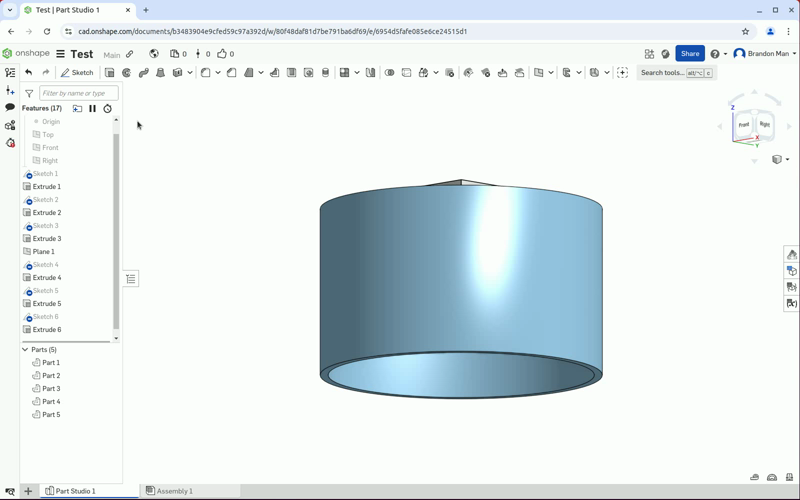
key(left, 3)
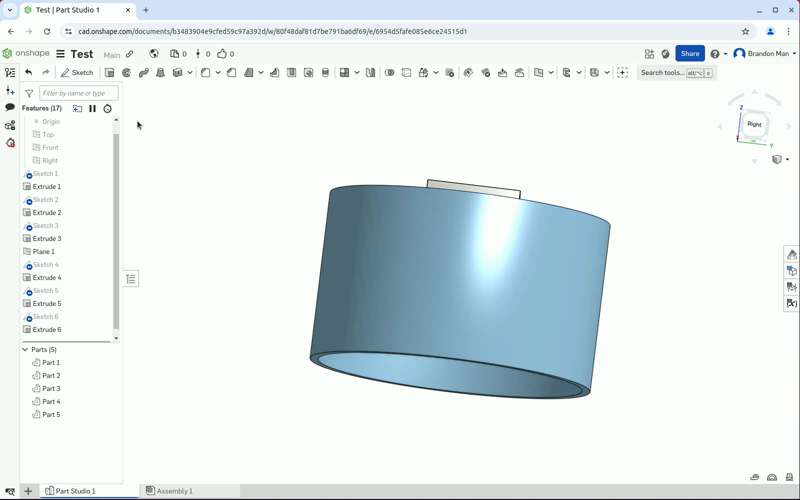
key(right, 3)
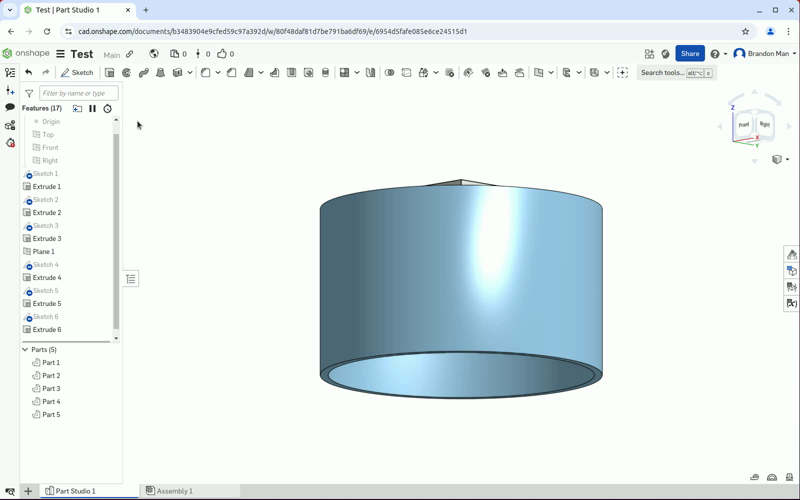
key(down, 3)
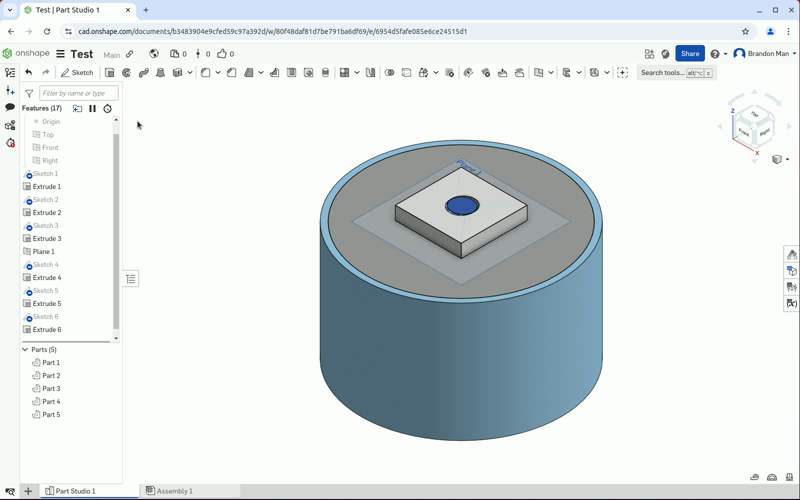
mouse_move(69, 176)
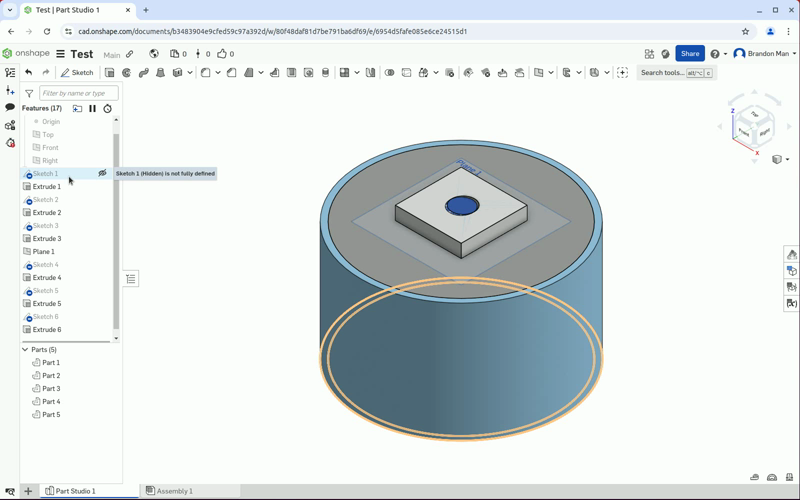
click(69, 176)